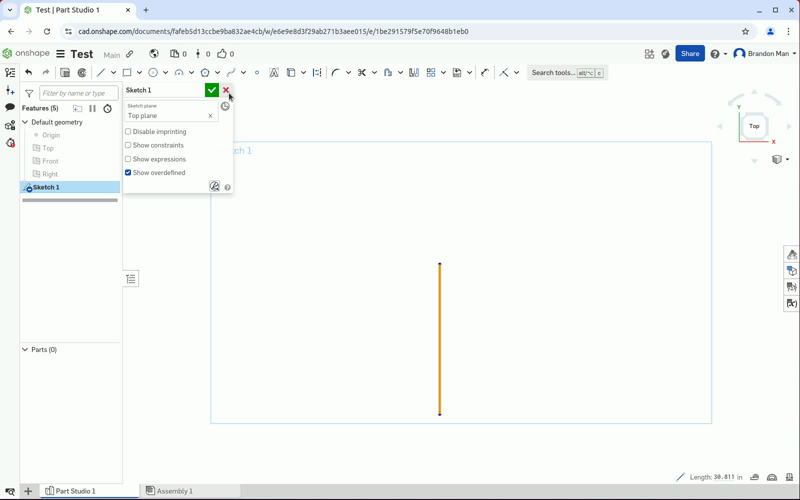
key(shift+h)
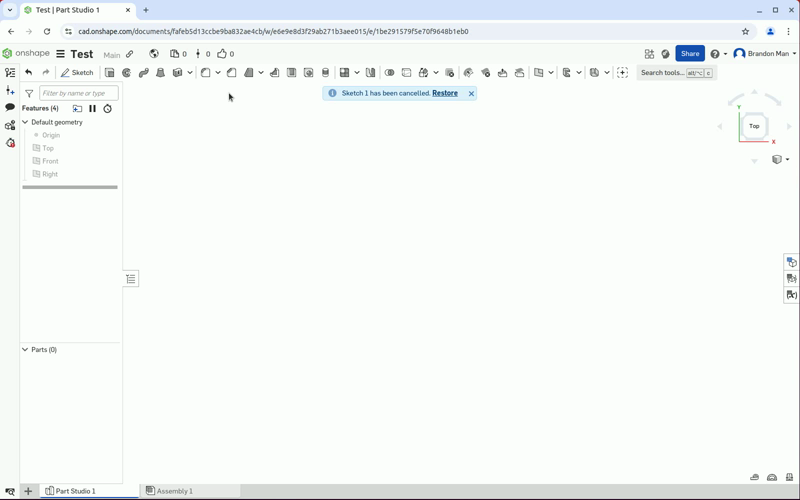
mouse_move(73, 352)
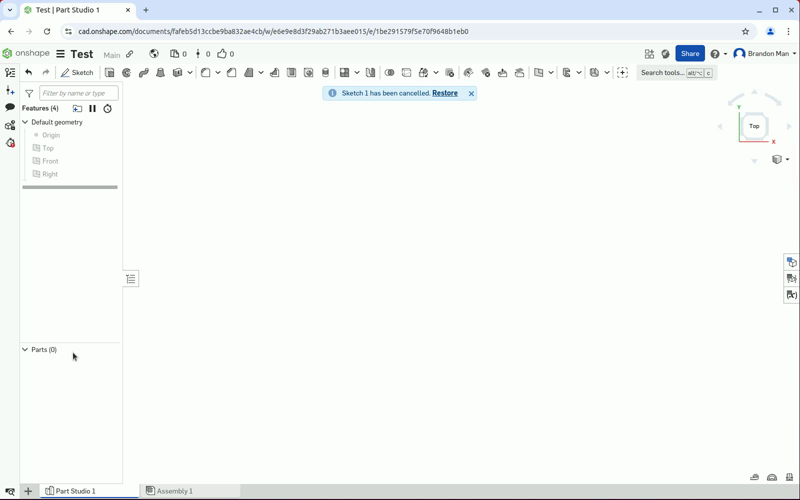
key(y)
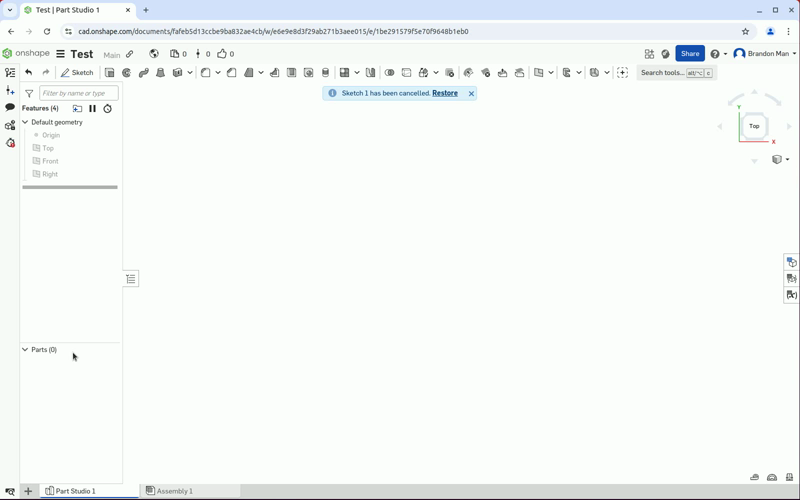
key(shift+p)
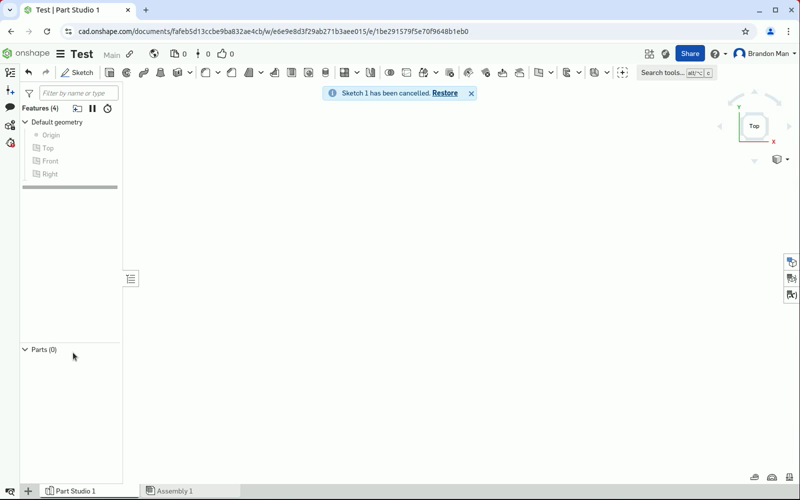
key(space)
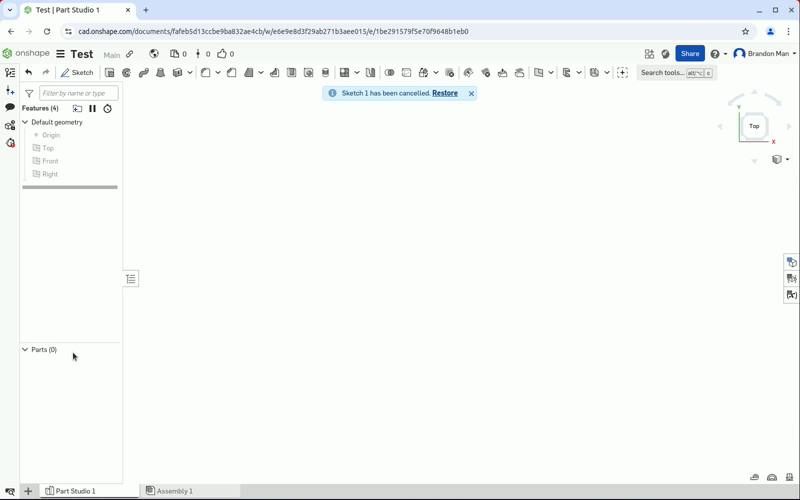
key_down(shift)
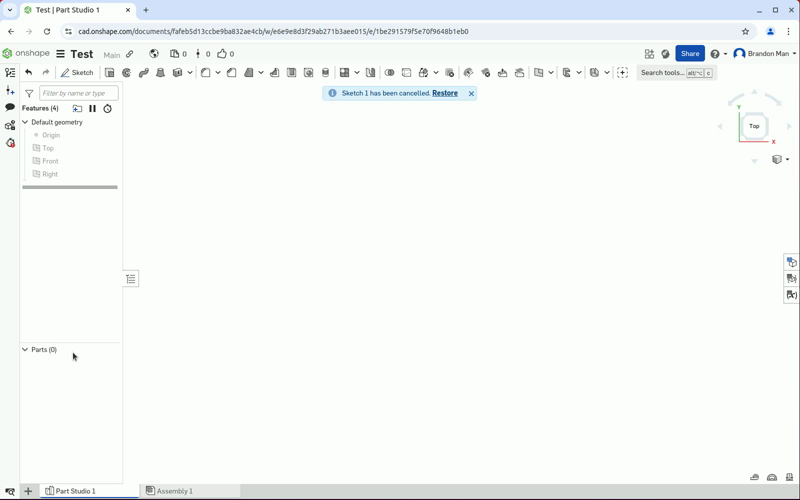
key(up)
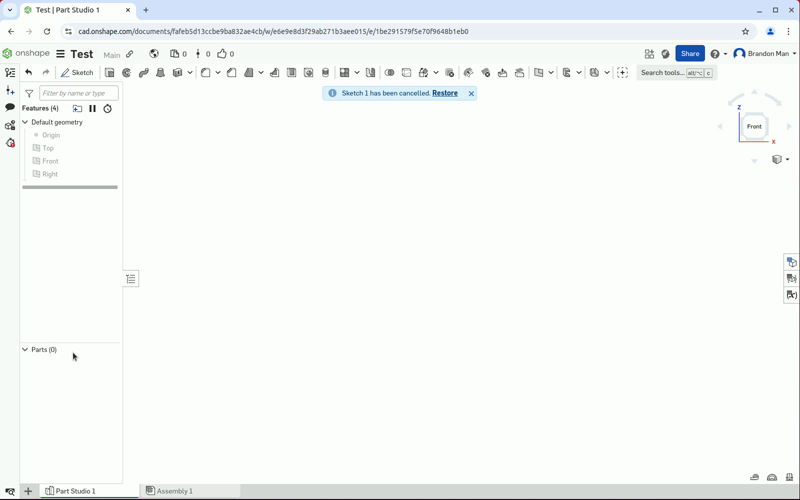
key_up(shift)
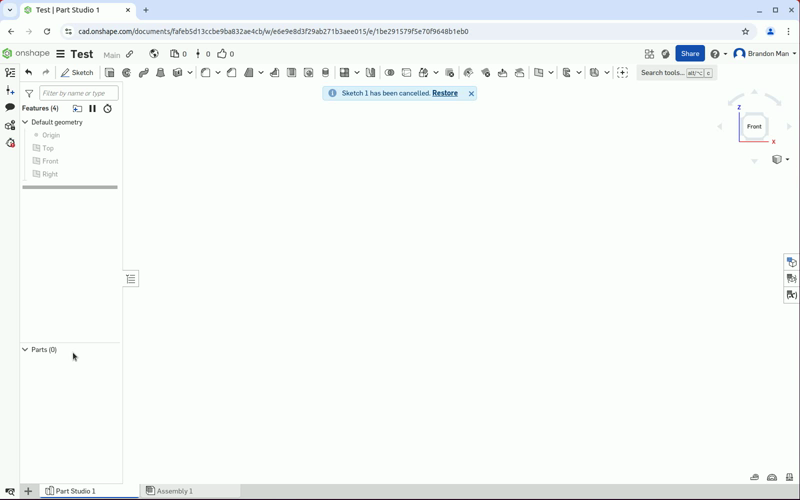
mouse_move(73, 352)
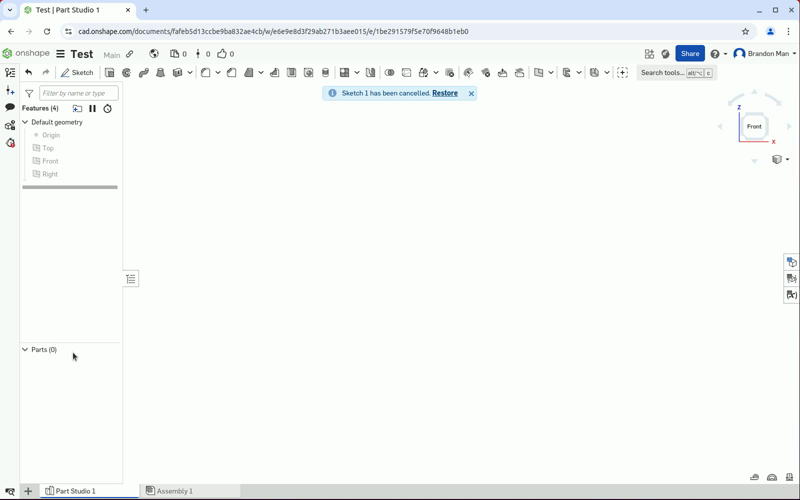
key(shift+y)
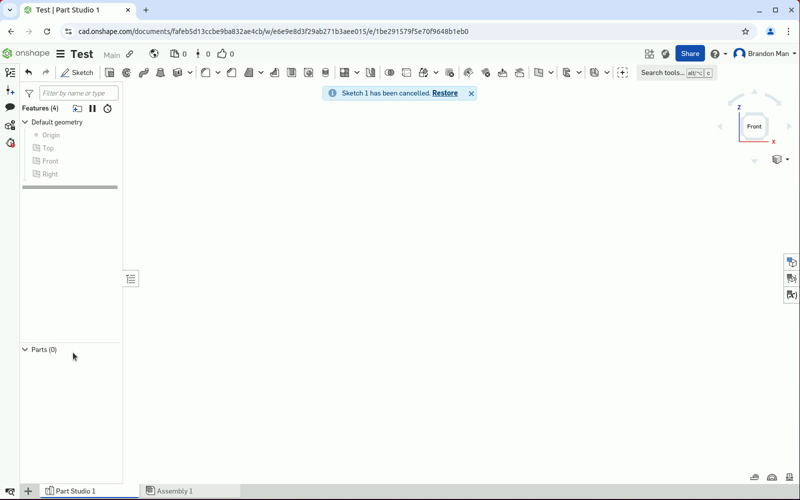
key(shift+s)
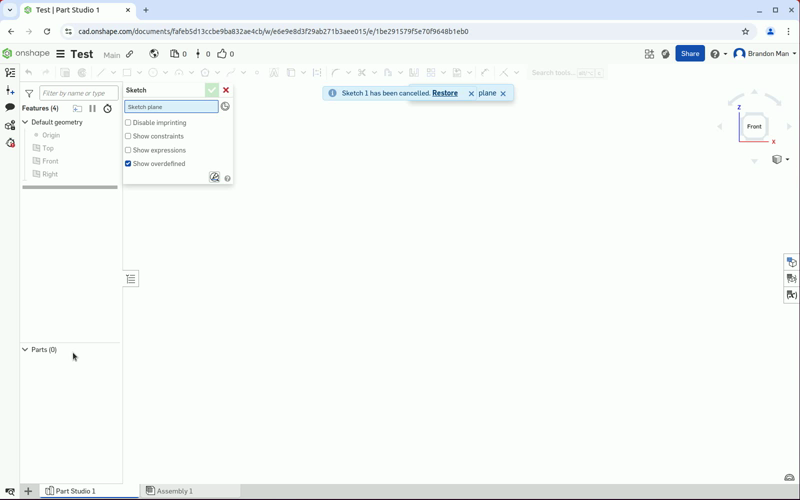
mouse_move(73, 163)
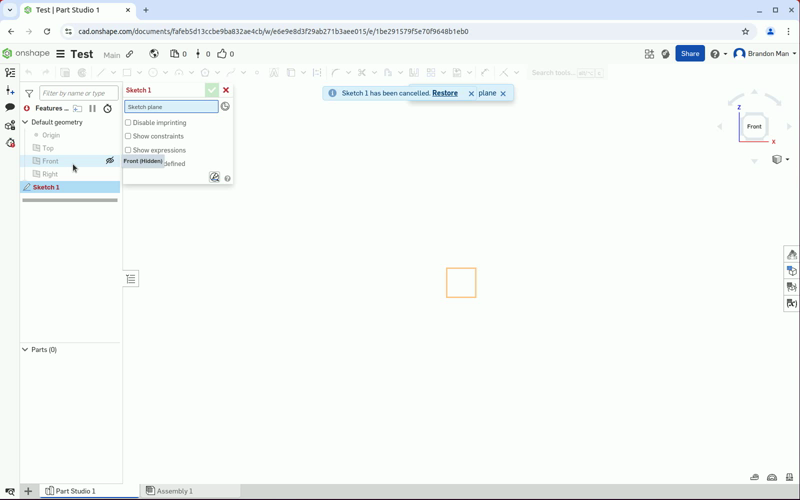
click(73, 163)
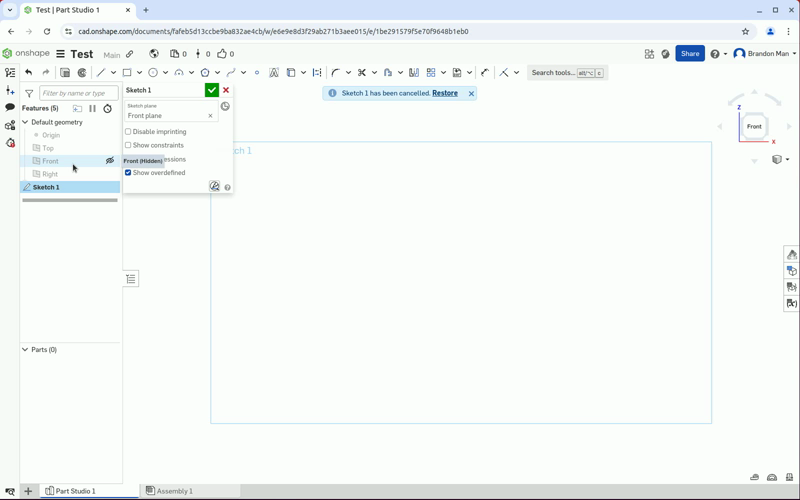
mouse_move(73, 352)
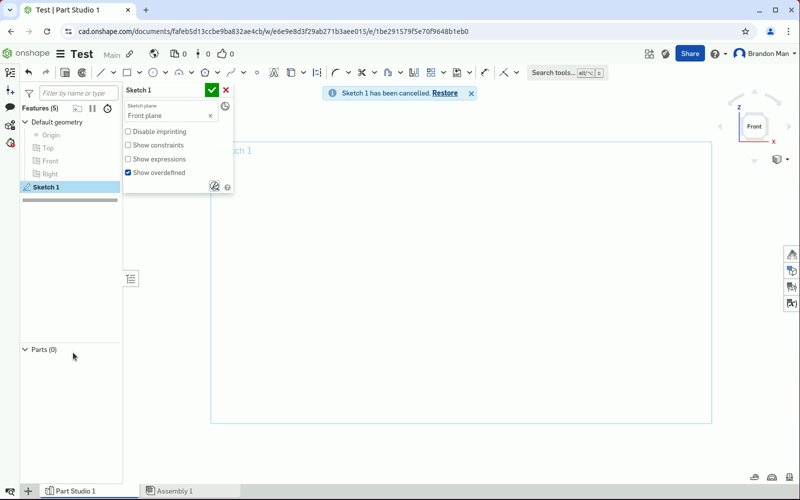
key(y)
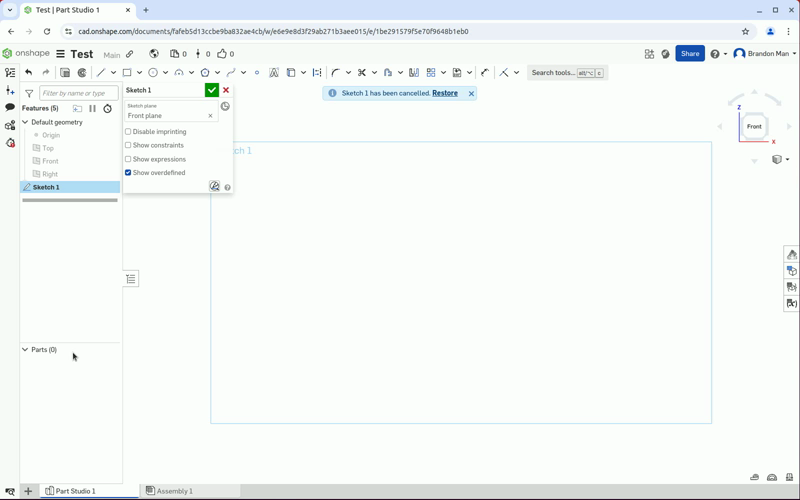
key(l)
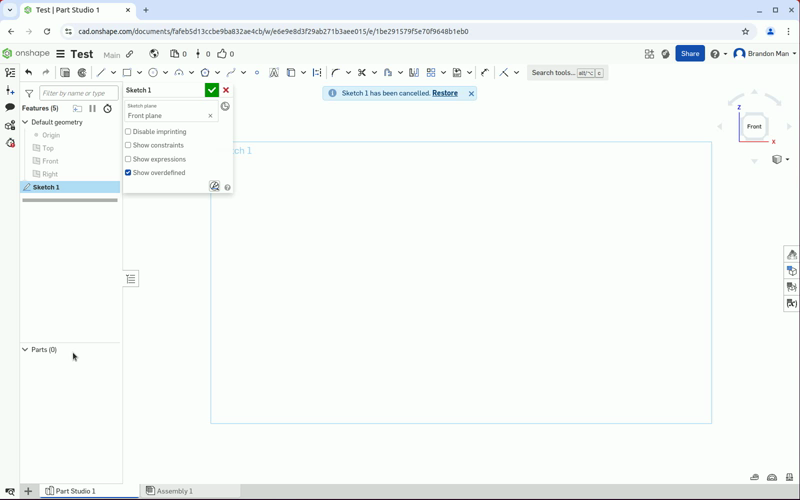
key_down(shift)
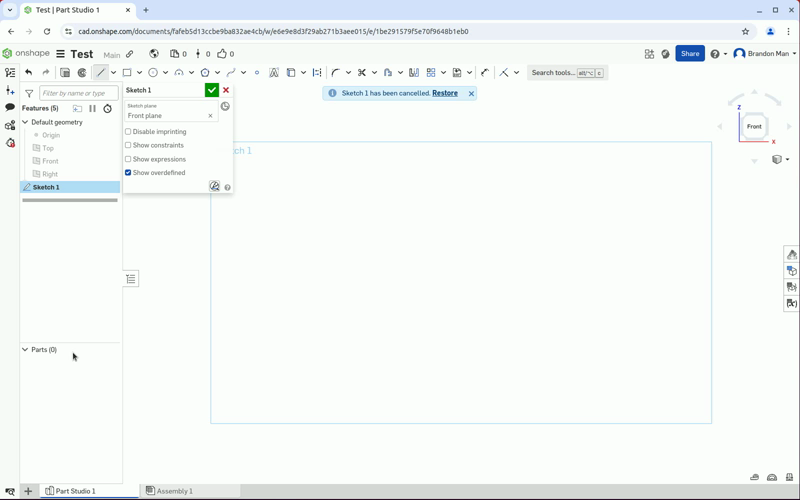
mouse_move(376, 274)
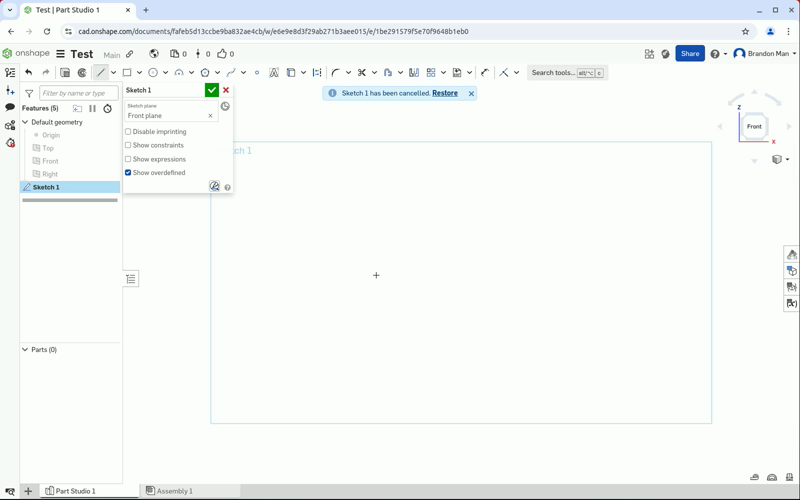
click(376, 274)
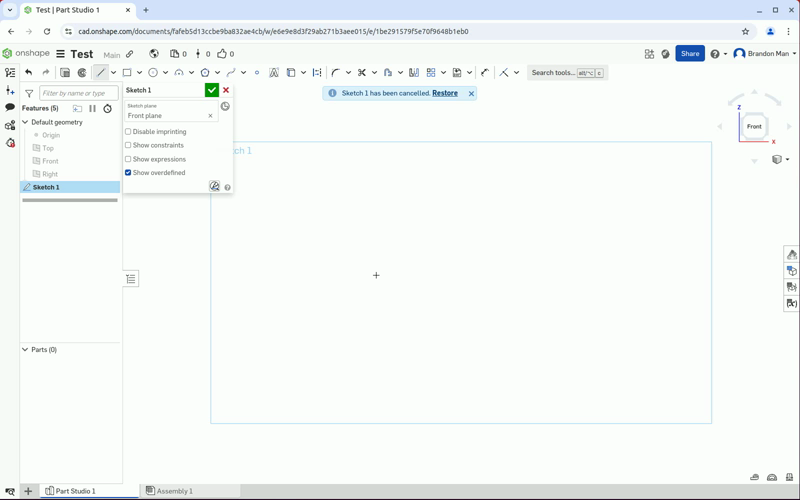
key_up(shift)
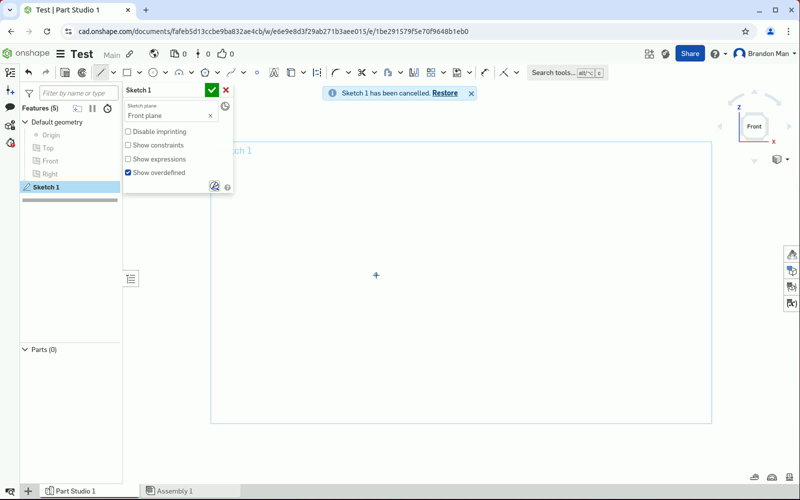
key_down(shift)
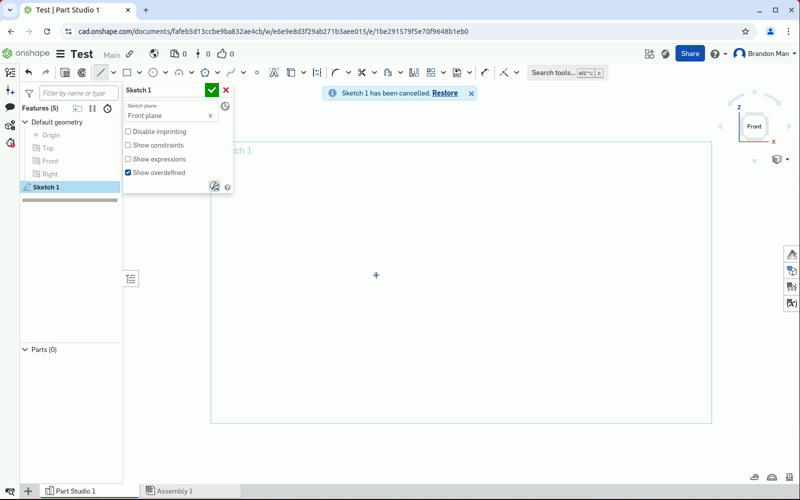
mouse_move(406, 274)
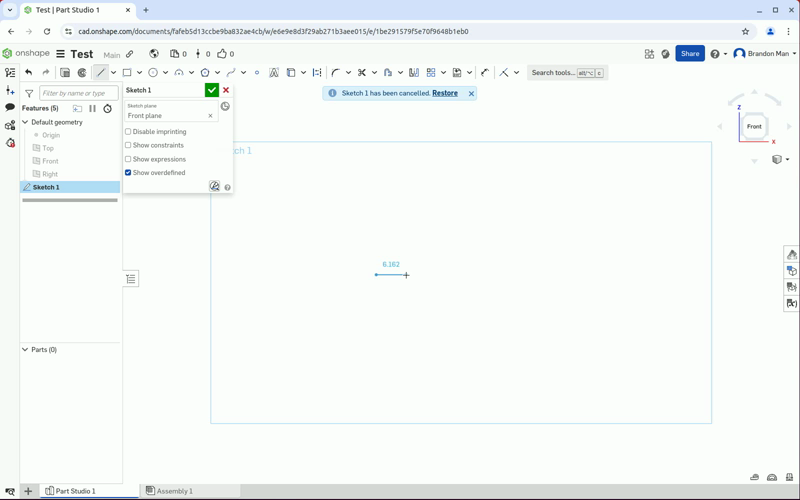
mouse_move(413, 274)
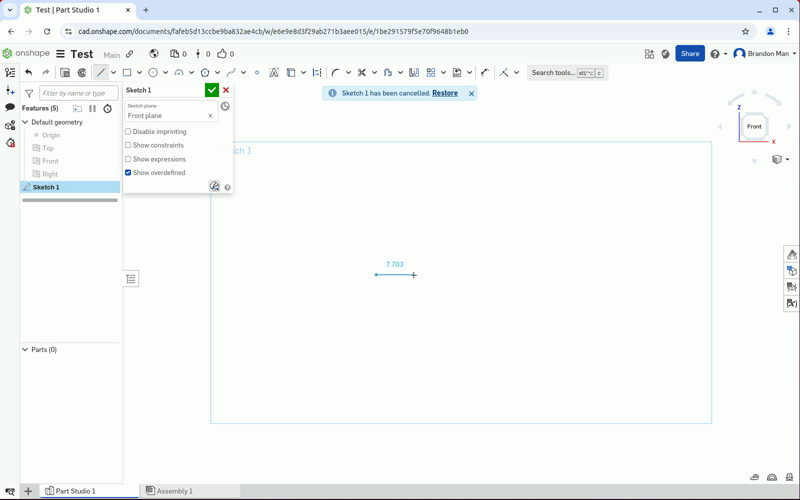
click(413, 274)
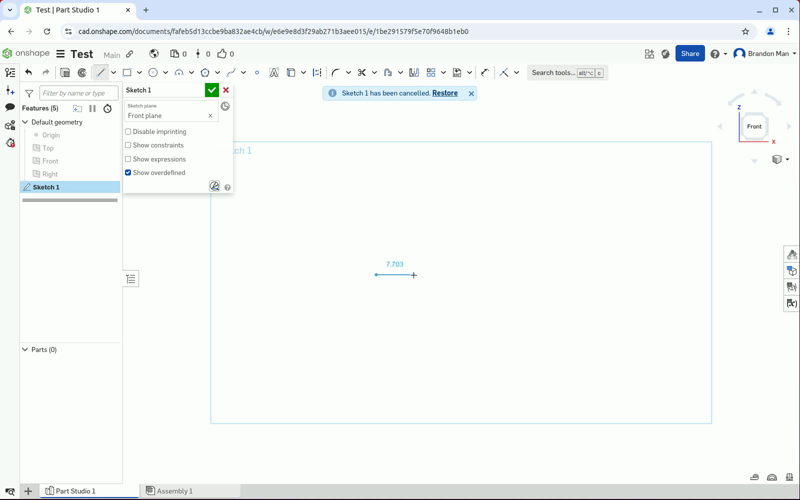
key_up(shift)
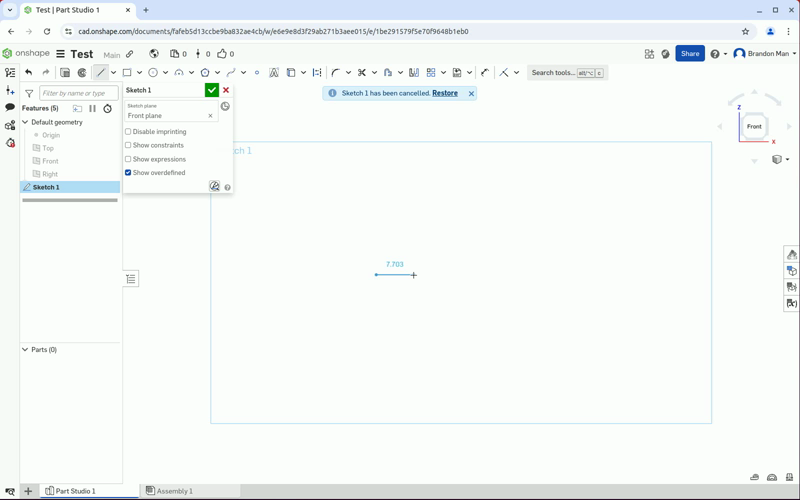
key(esc)
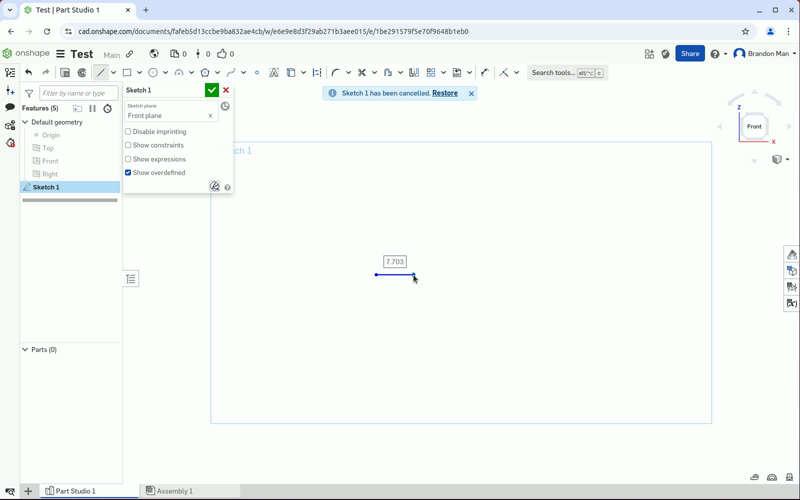
key(a)
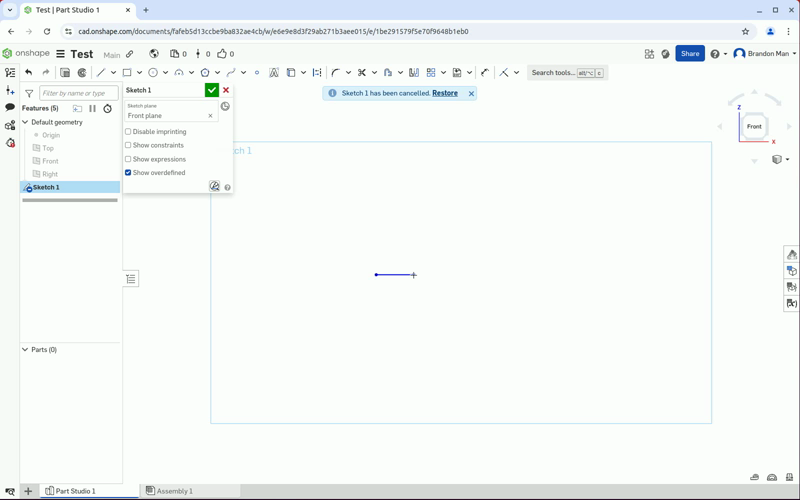
mouse_move(413, 274)
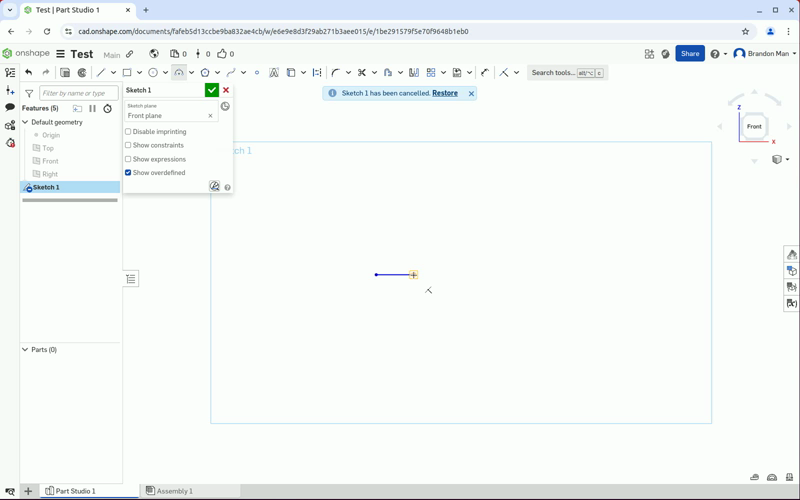
click(413, 274)
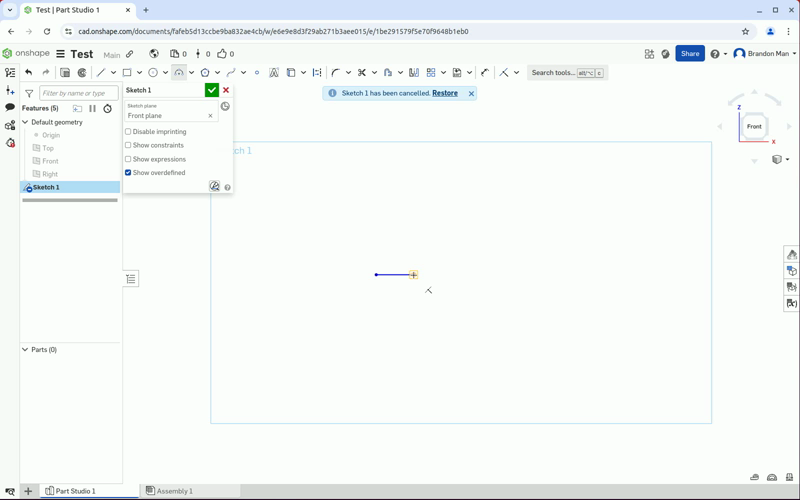
key_down(shift)
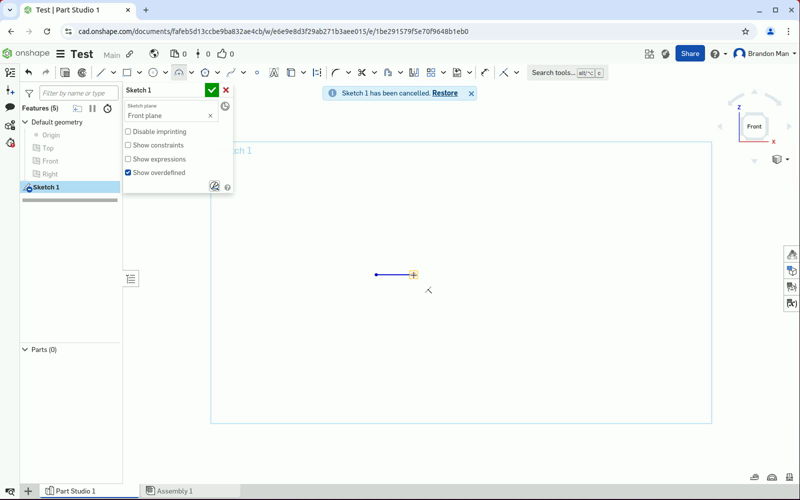
mouse_move(417, 274)
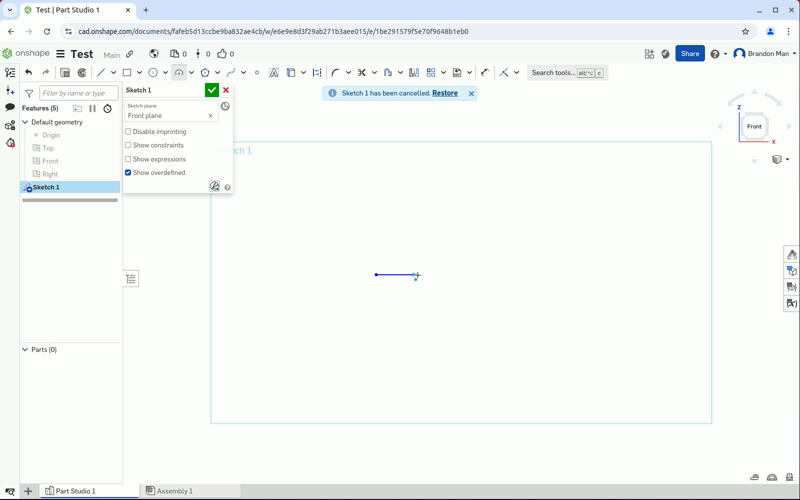
scroll(6)
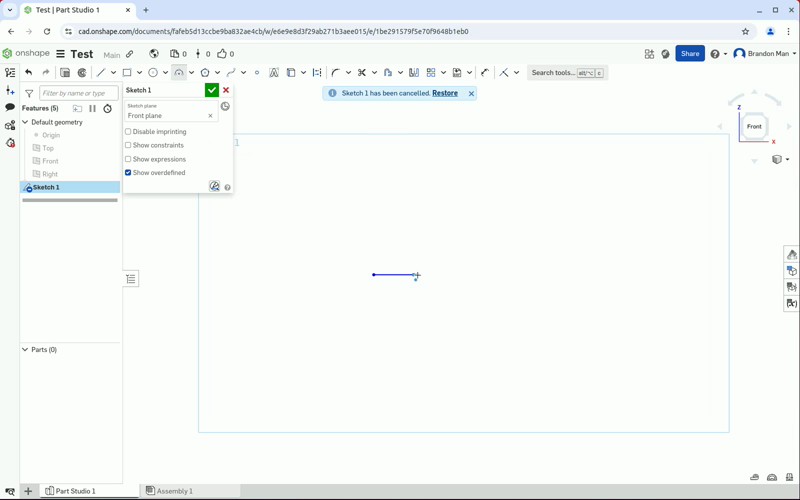
scroll(6)
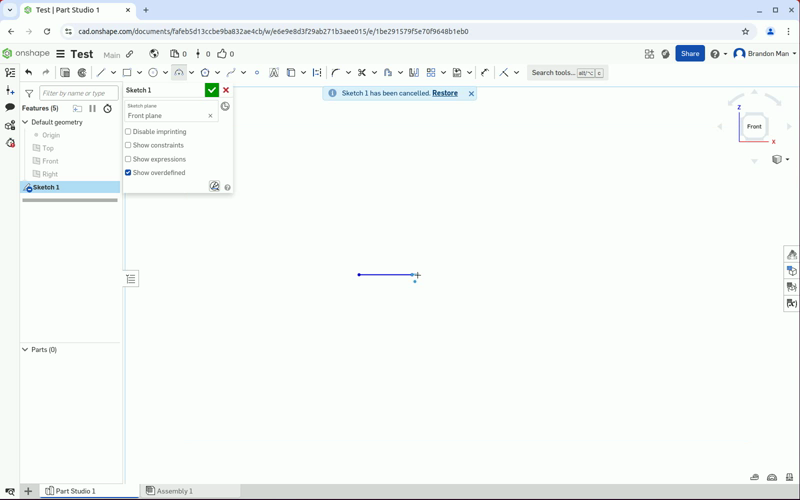
scroll(6)
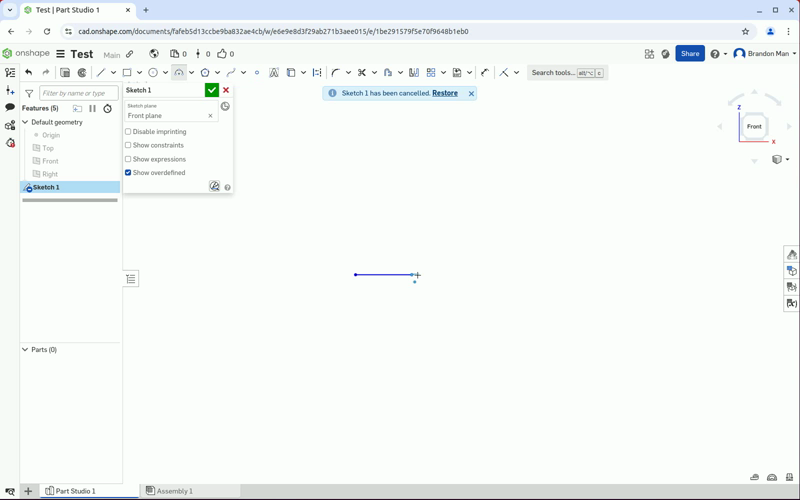
scroll(6)
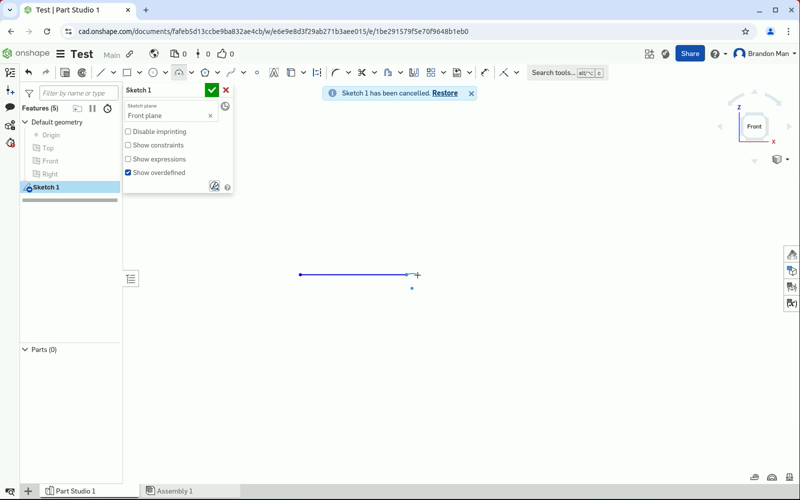
scroll(6)
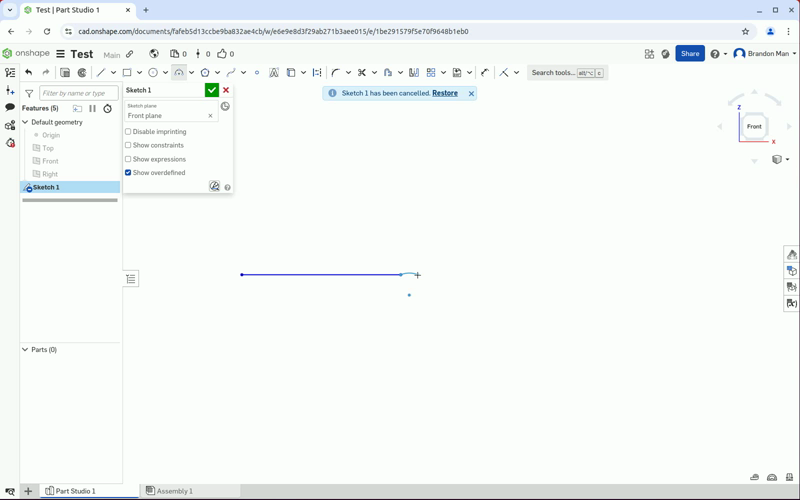
scroll(6)
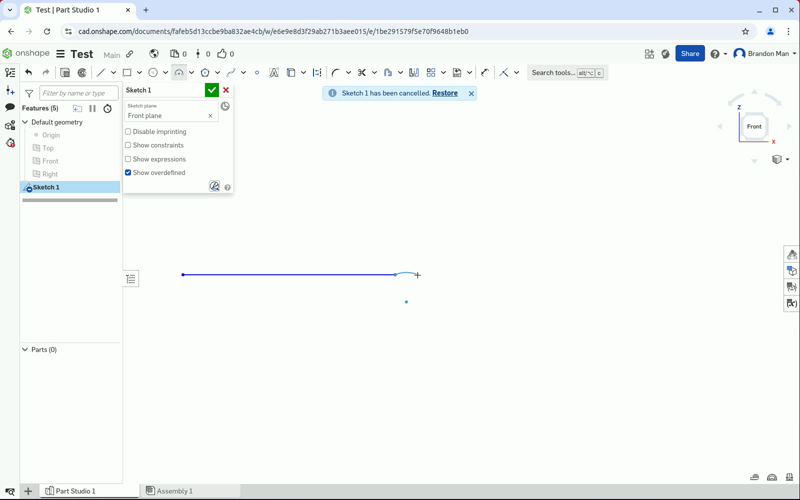
scroll(6)
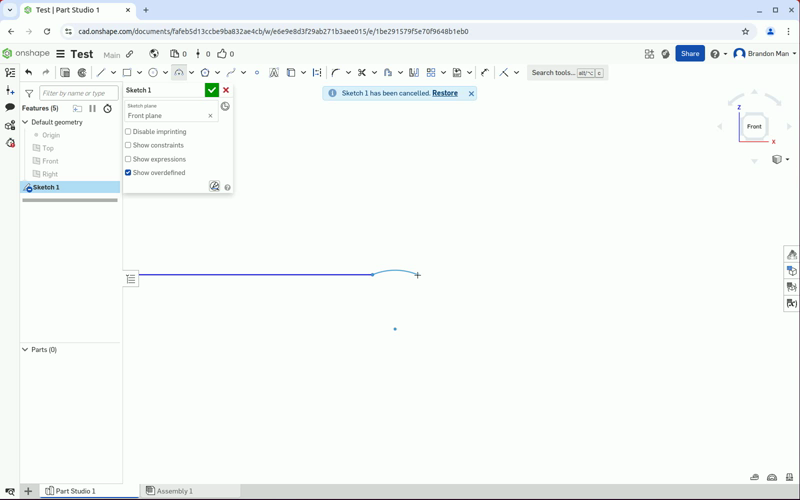
click(417, 274)
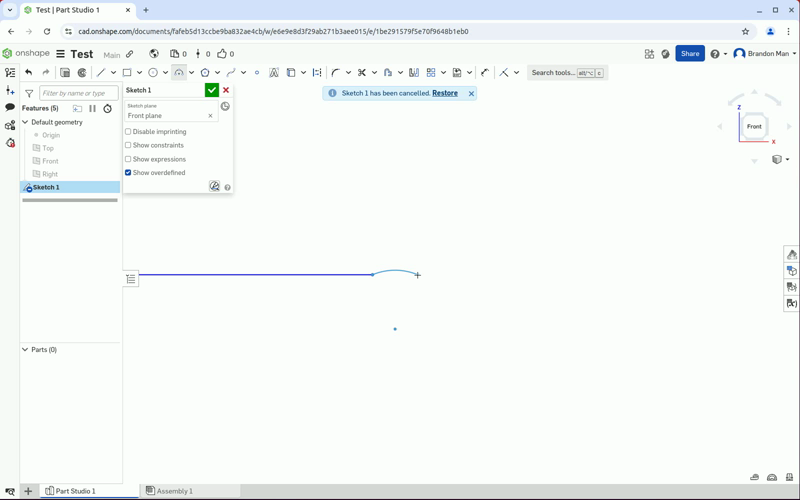
scroll(-6)
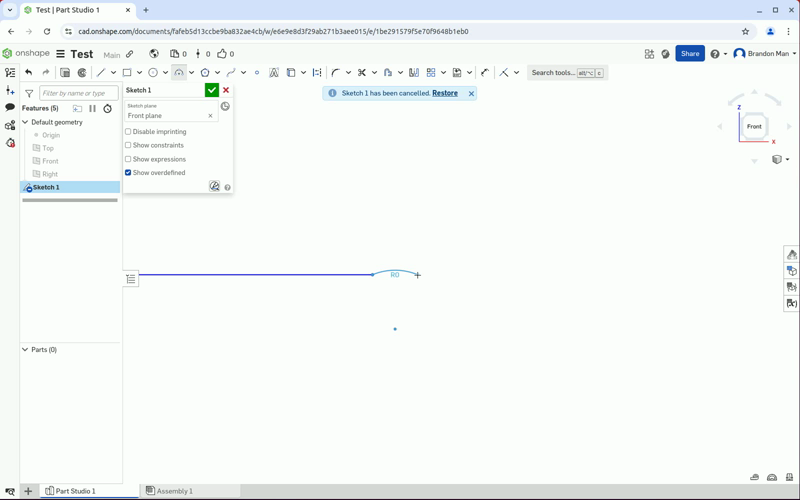
scroll(-6)
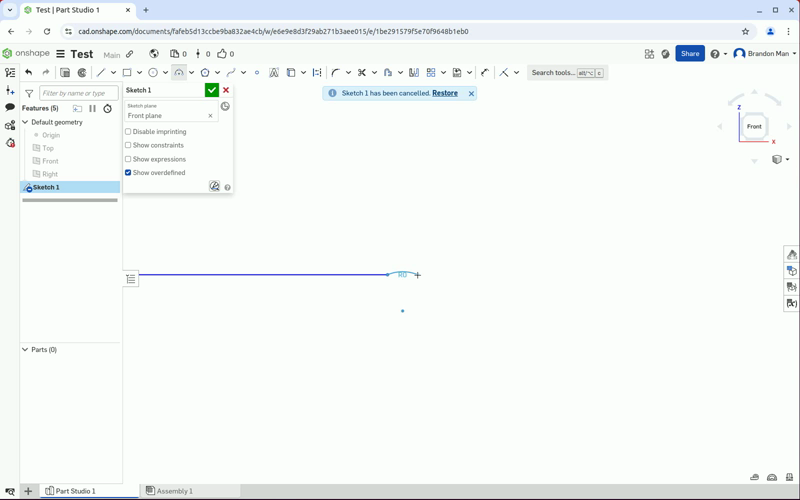
scroll(-6)
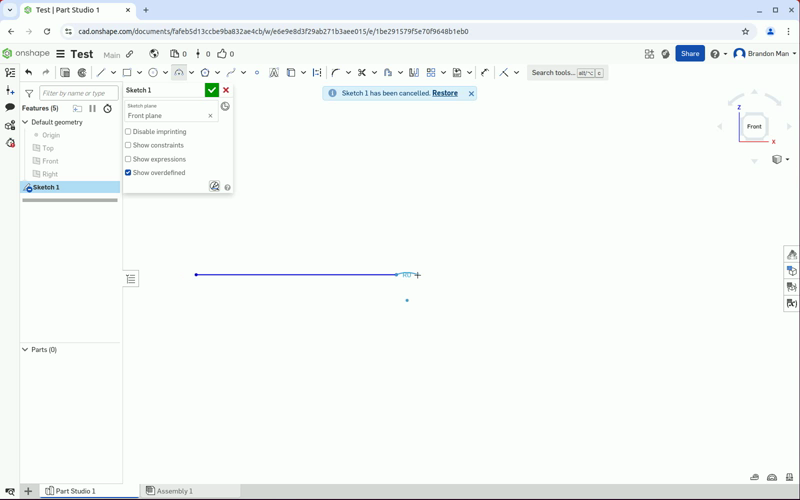
scroll(-6)
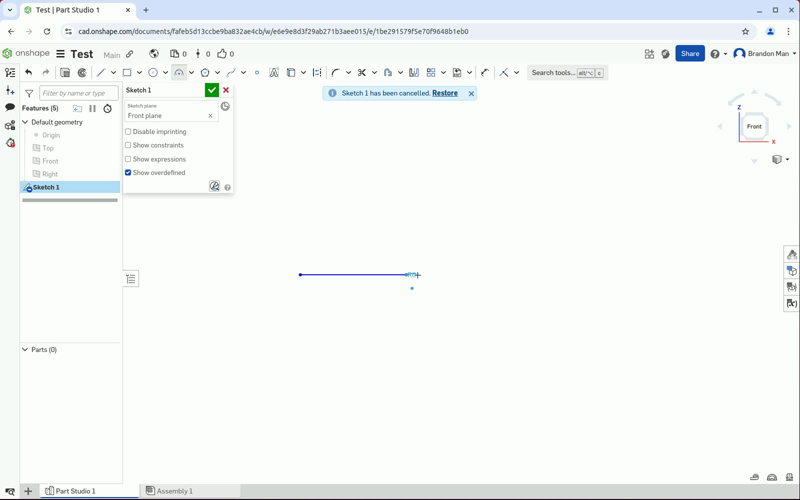
scroll(-6)
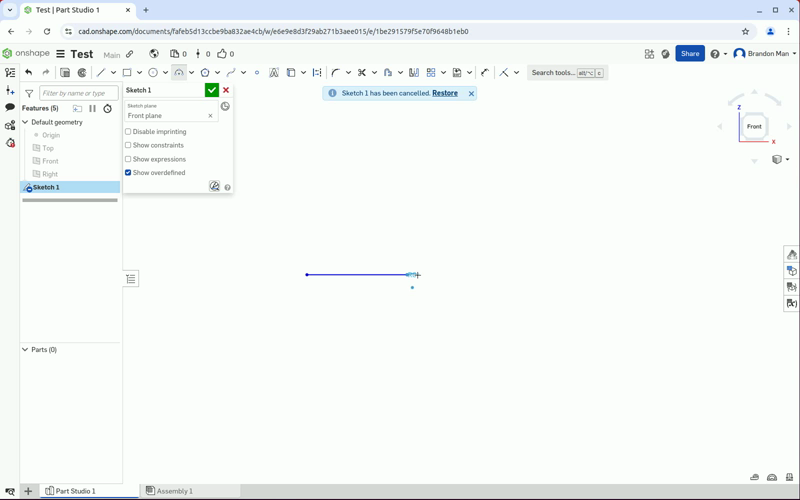
scroll(-6)
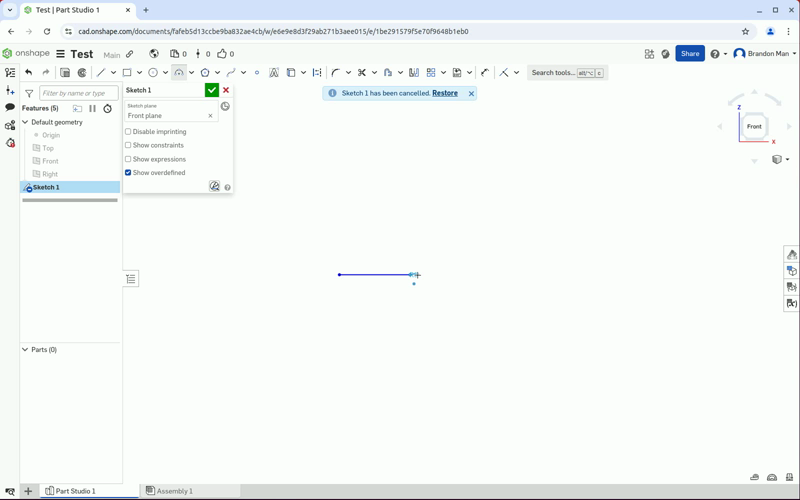
scroll(-6)
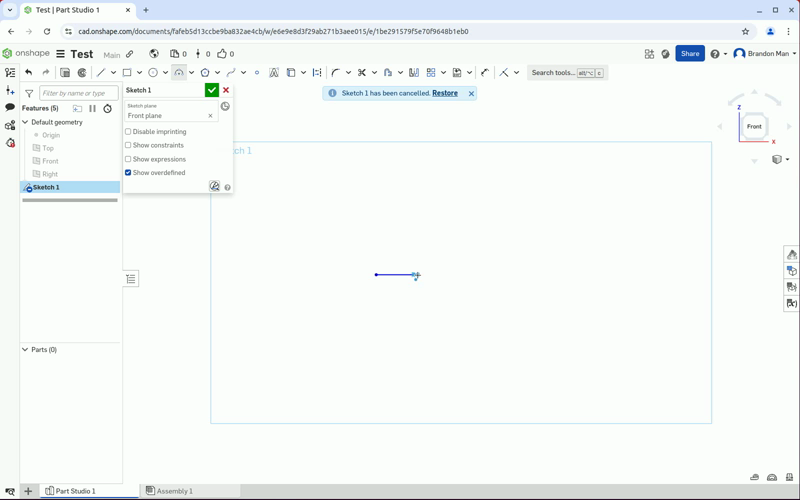
mouse_move(415, 276)
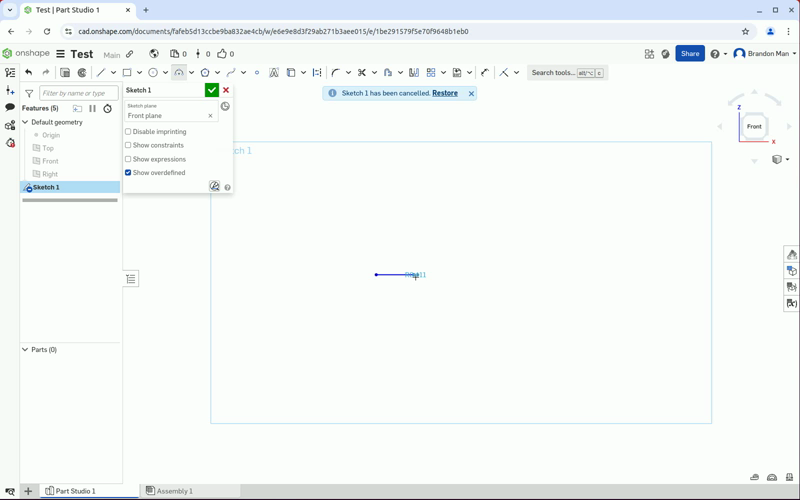
scroll(6)
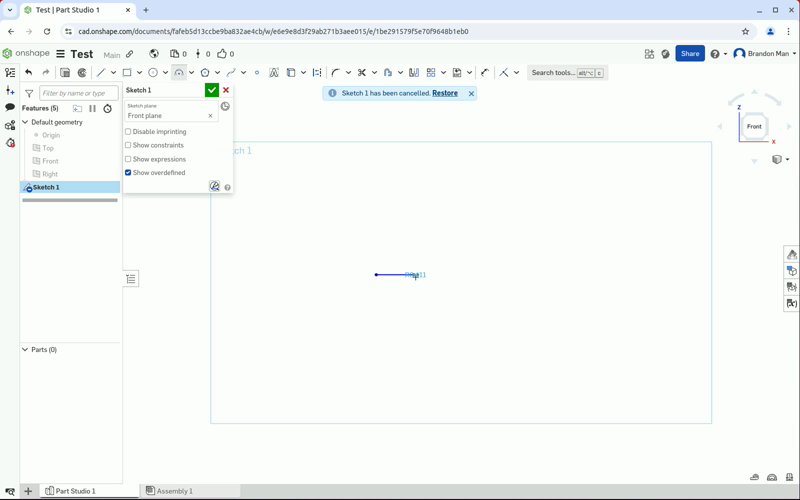
scroll(6)
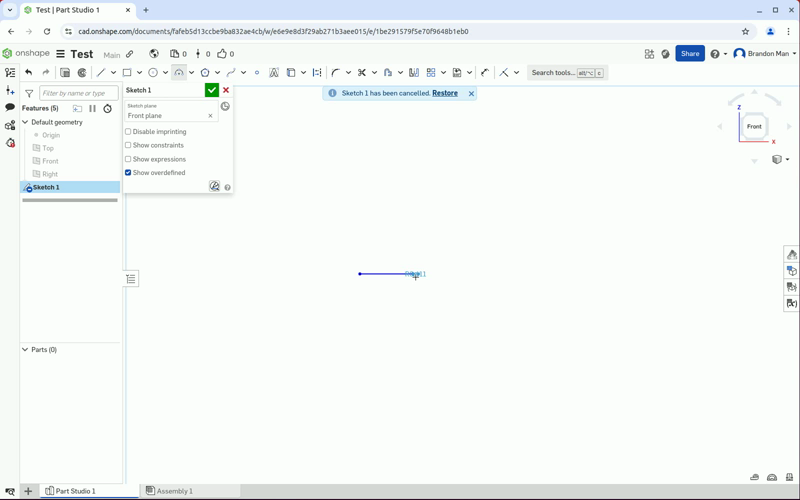
scroll(6)
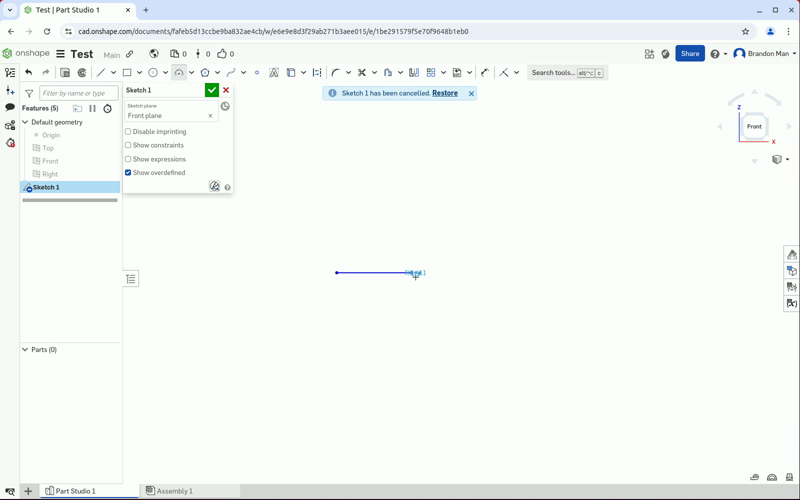
scroll(6)
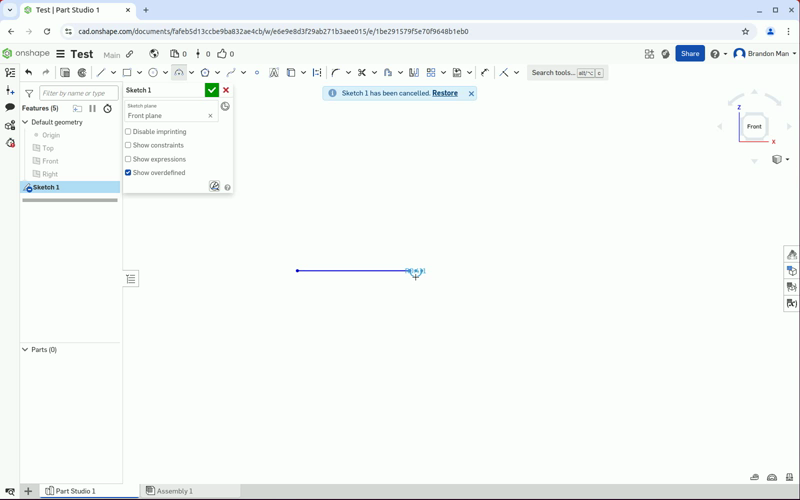
scroll(6)
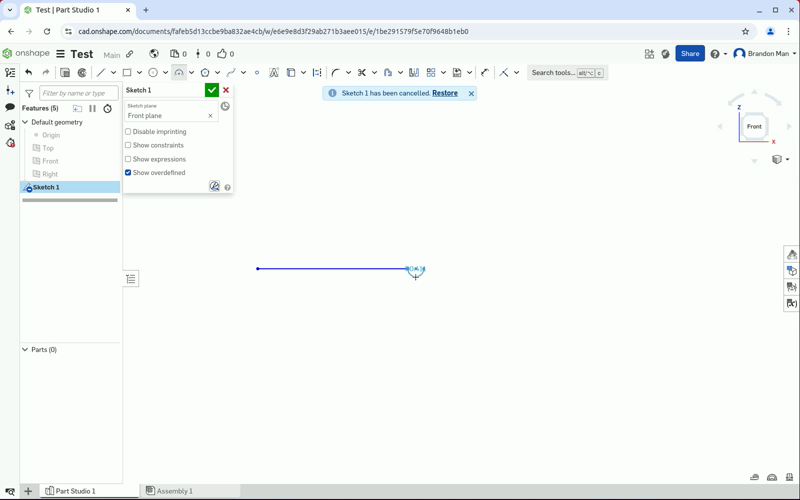
scroll(6)
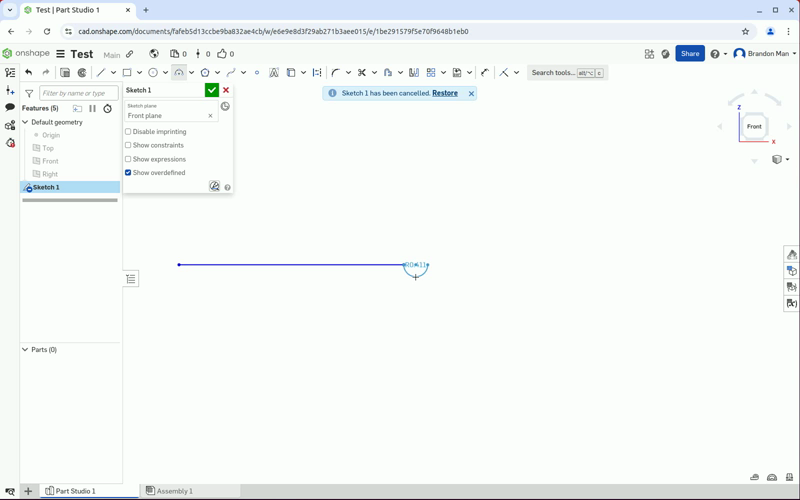
scroll(6)
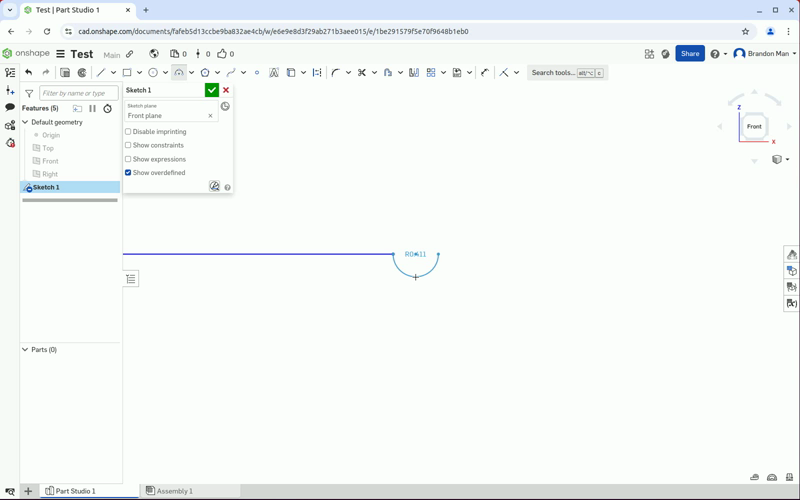
click(415, 276)
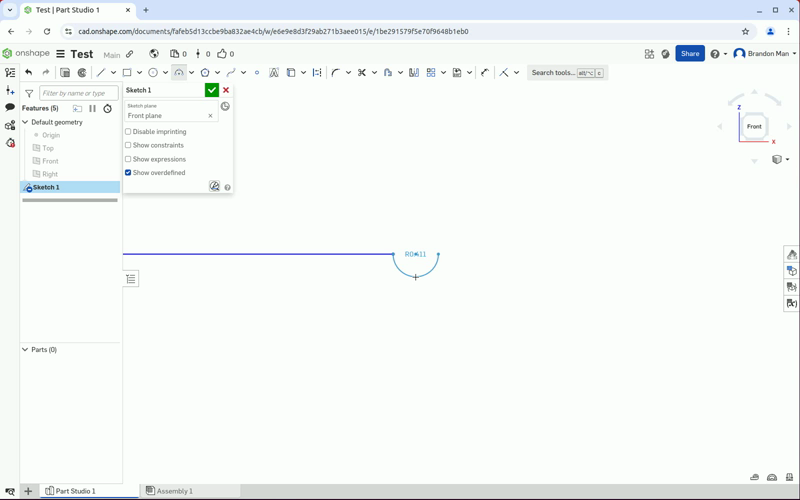
scroll(-6)
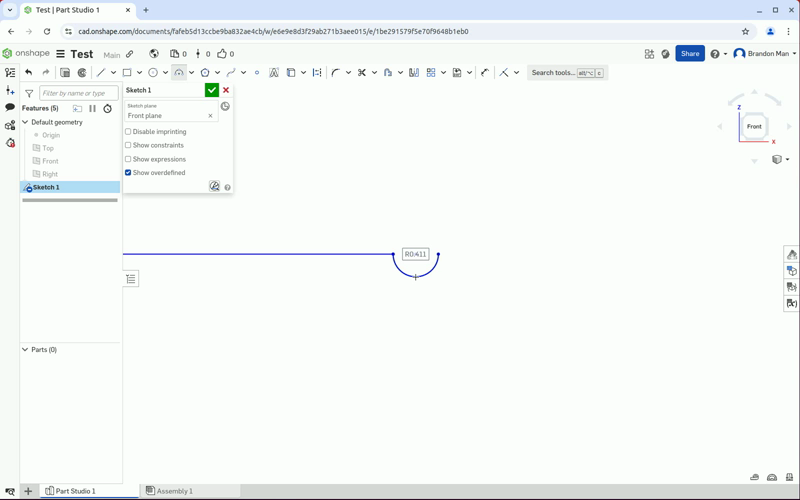
scroll(-6)
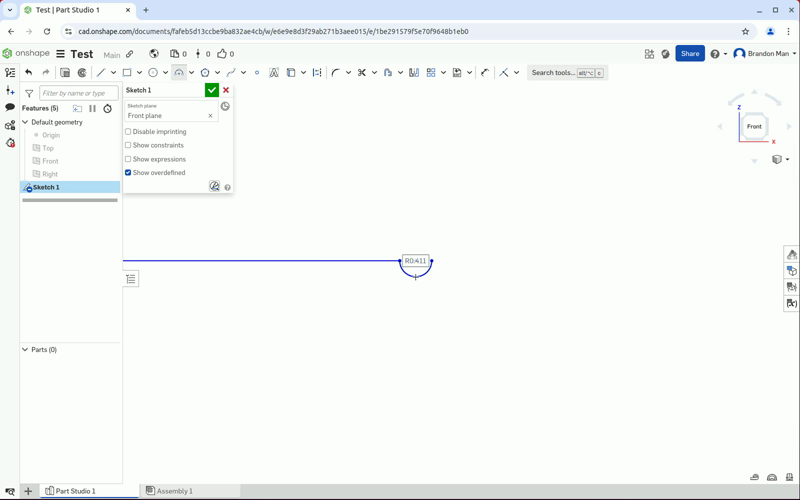
scroll(-6)
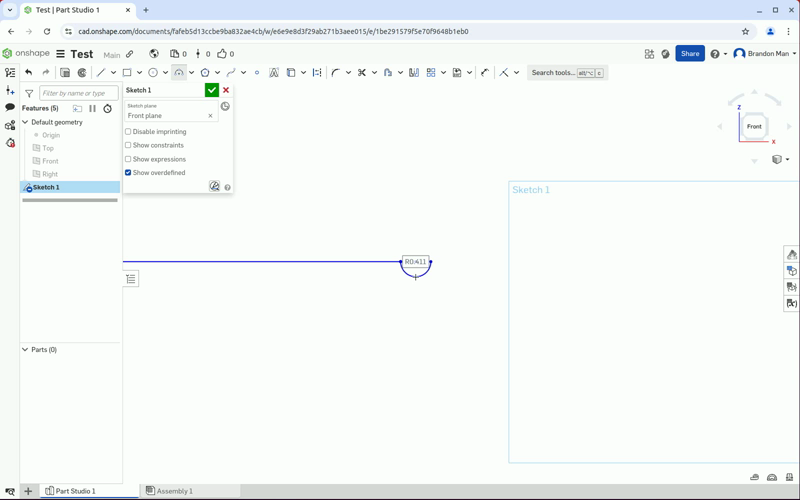
scroll(-6)
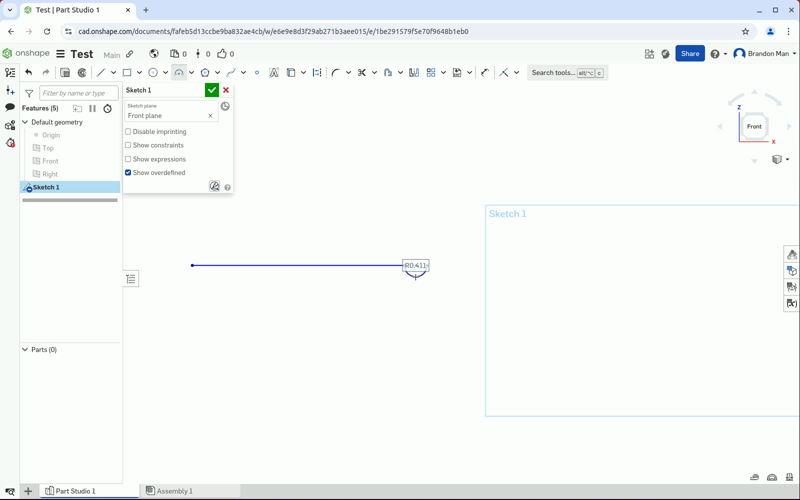
scroll(-6)
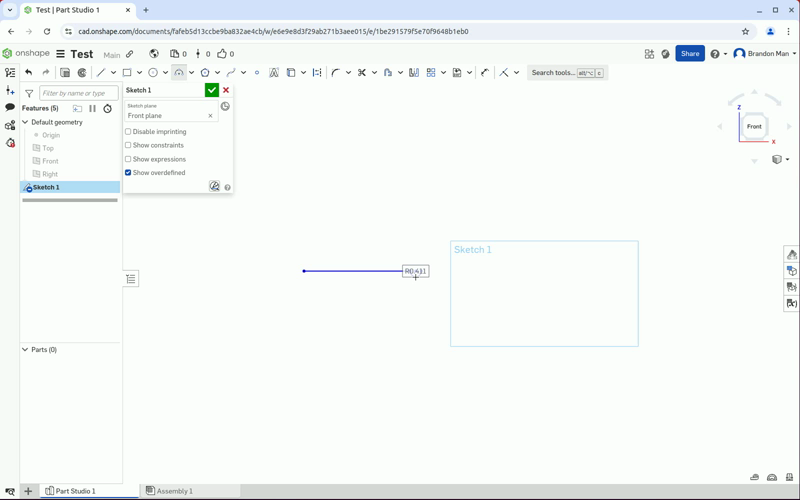
scroll(-6)
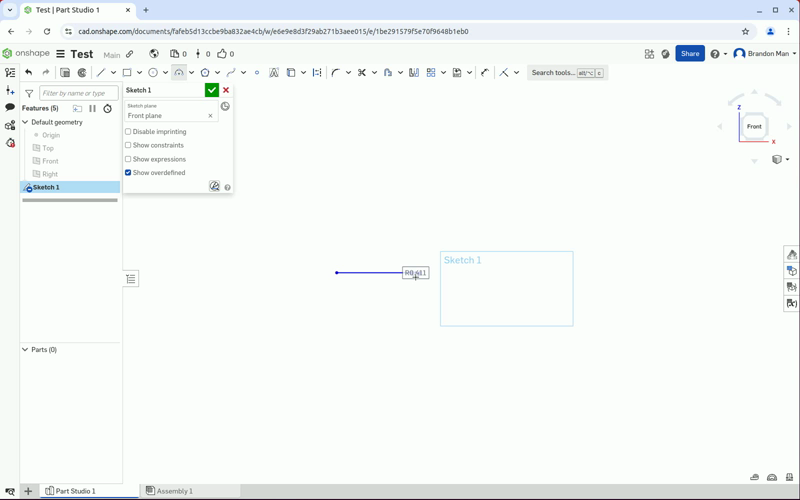
scroll(-6)
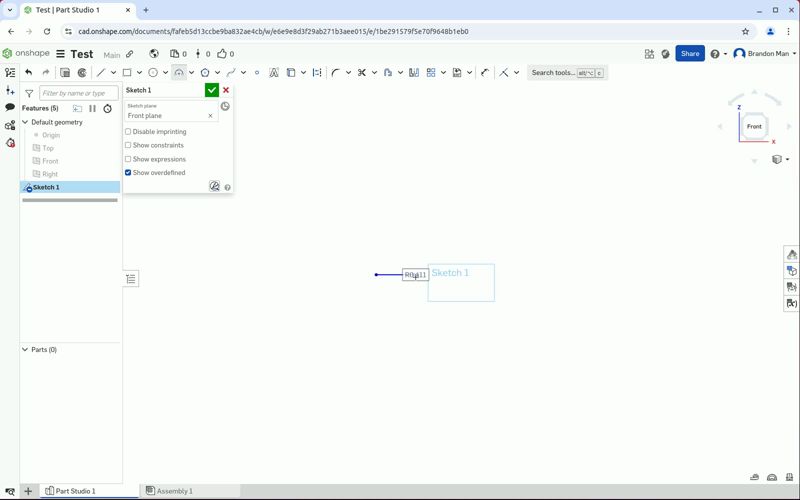
key_up(shift)
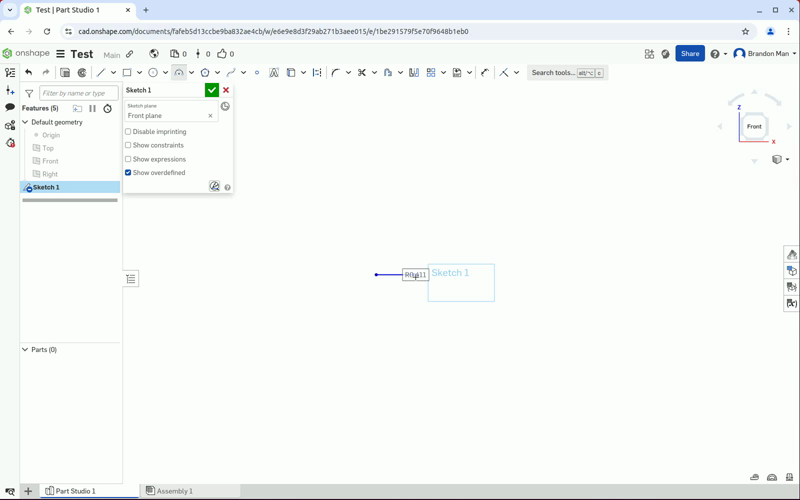
key(esc)
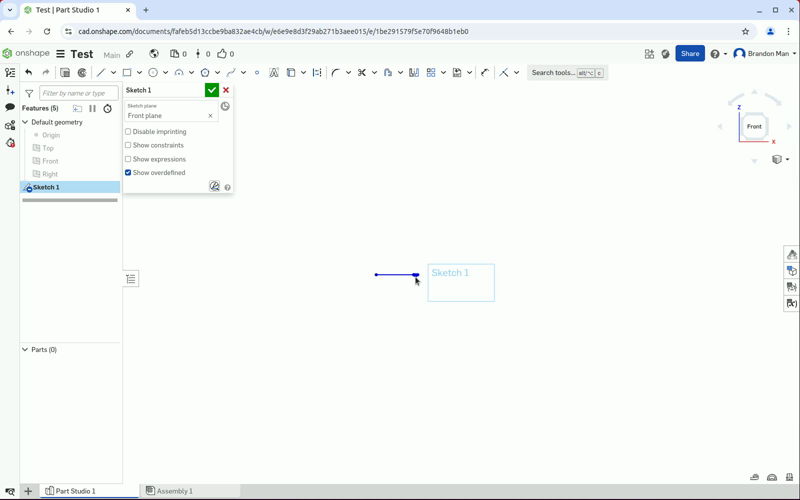
key(l)
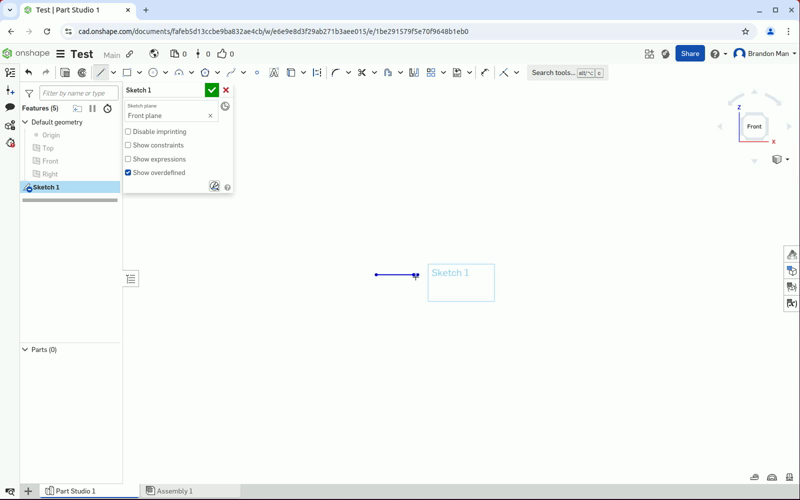
mouse_move(417, 274)
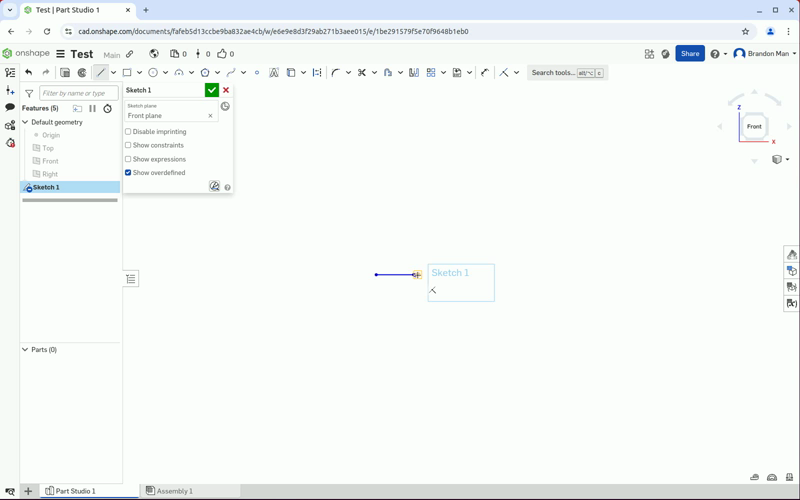
scroll(6)
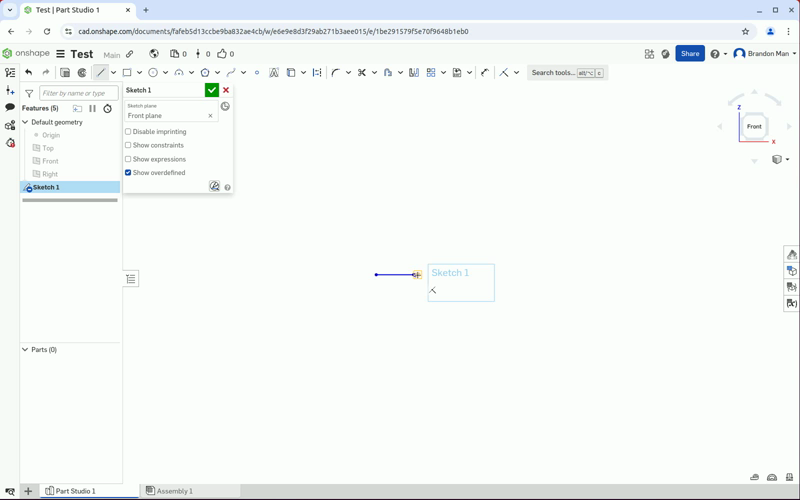
scroll(6)
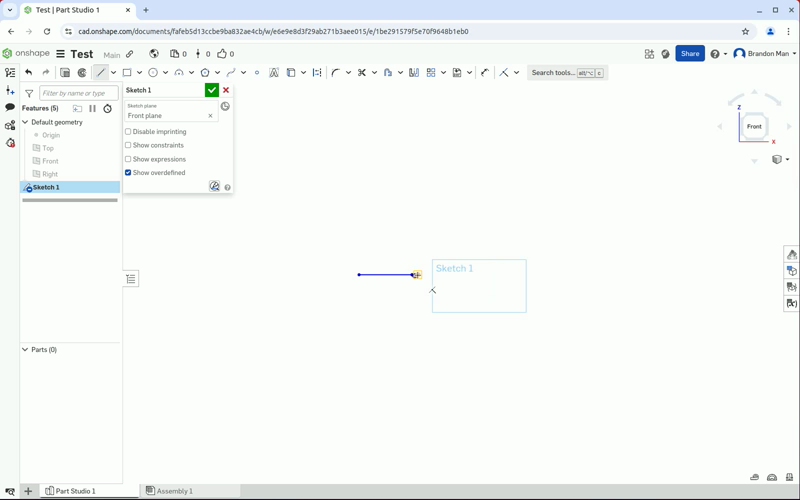
scroll(6)
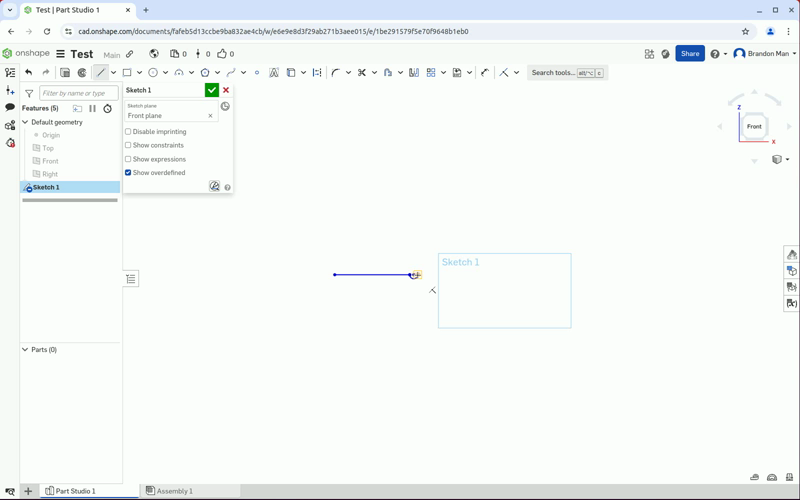
scroll(6)
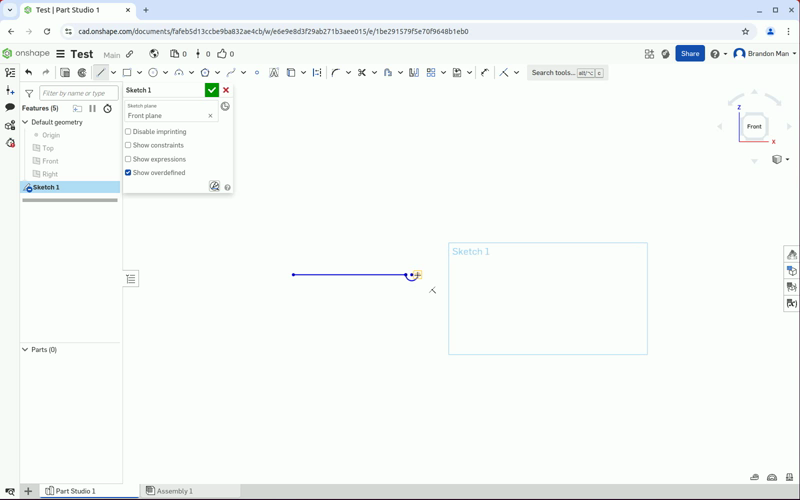
scroll(6)
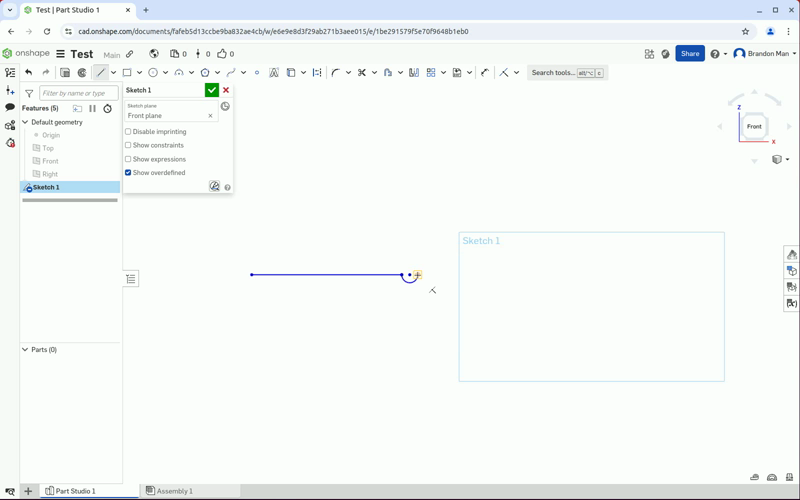
scroll(6)
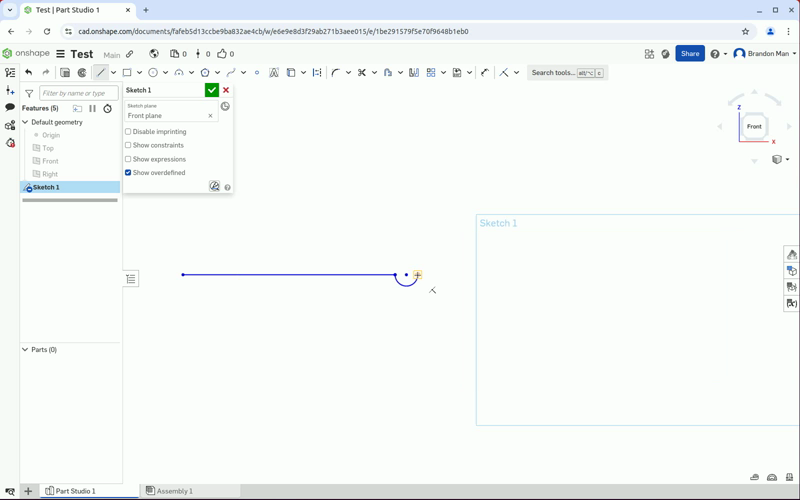
scroll(6)
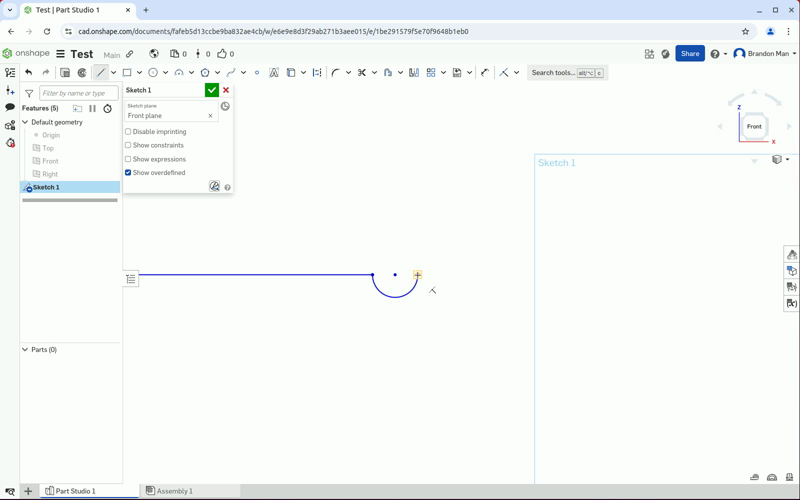
click(417, 274)
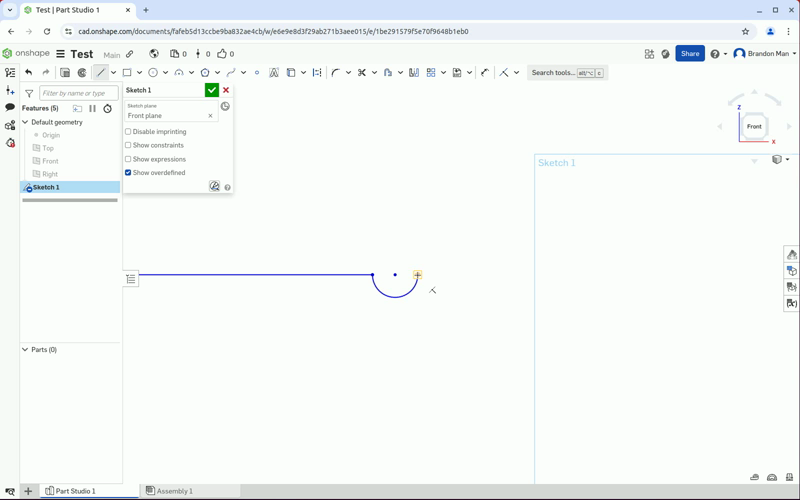
scroll(-6)
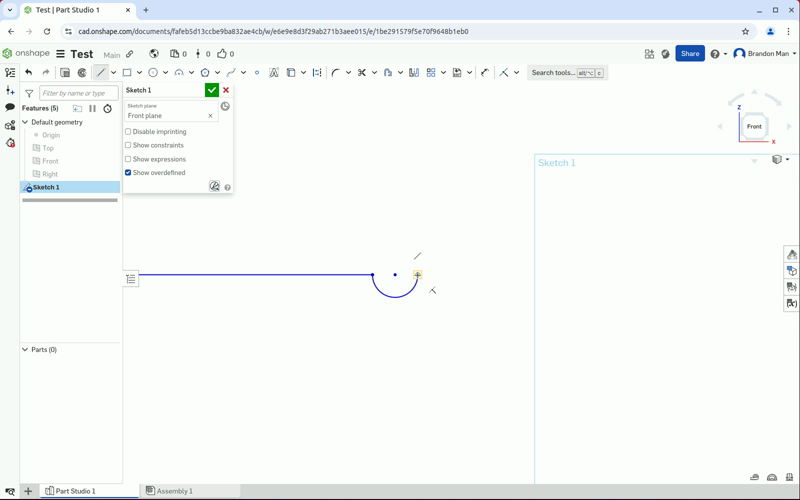
scroll(-6)
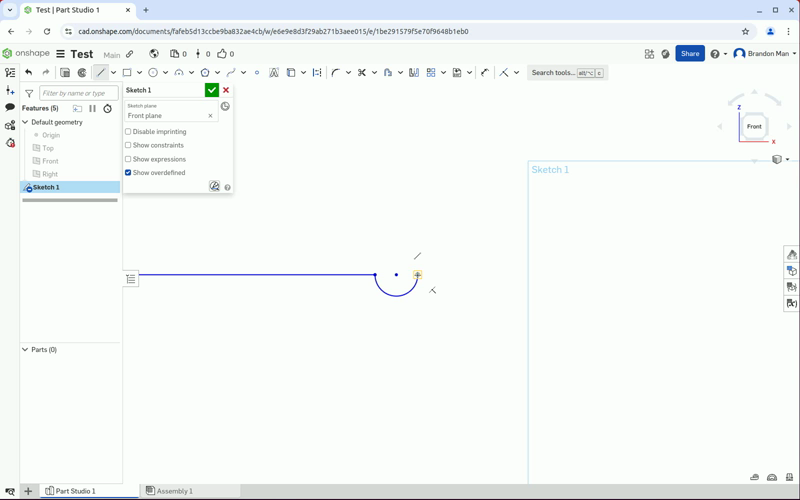
scroll(-6)
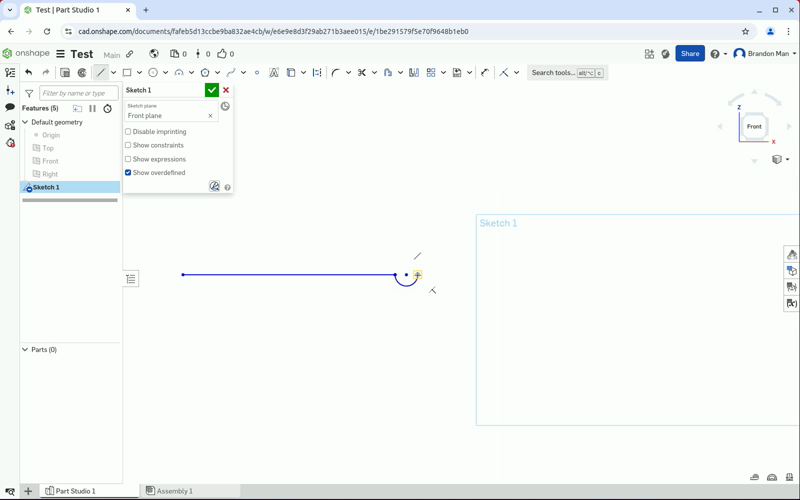
scroll(-6)
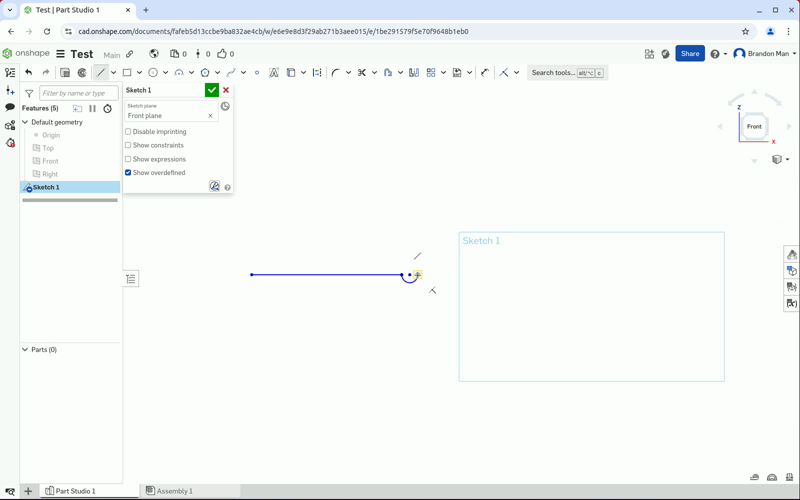
scroll(-6)
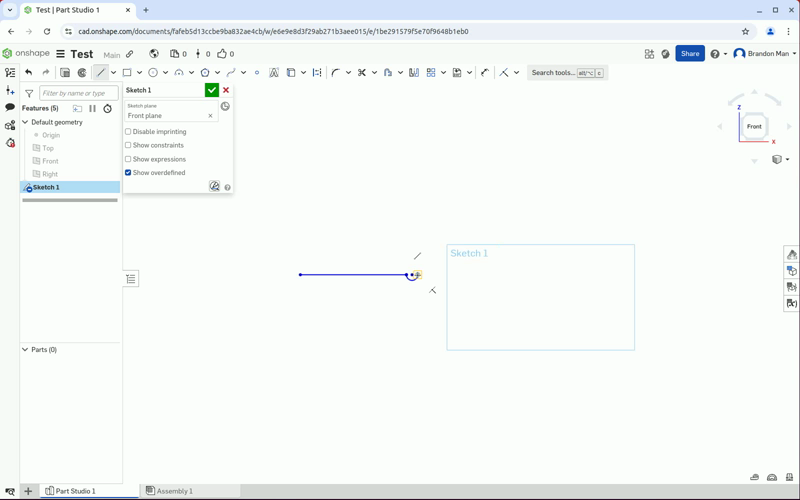
scroll(-6)
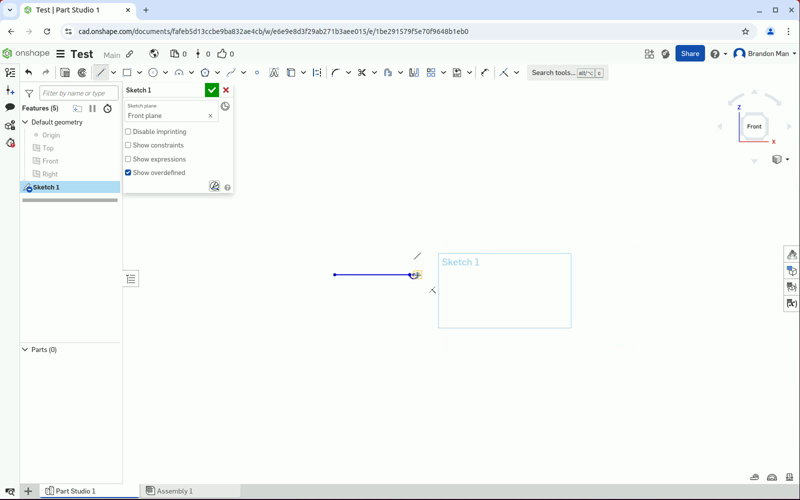
scroll(-6)
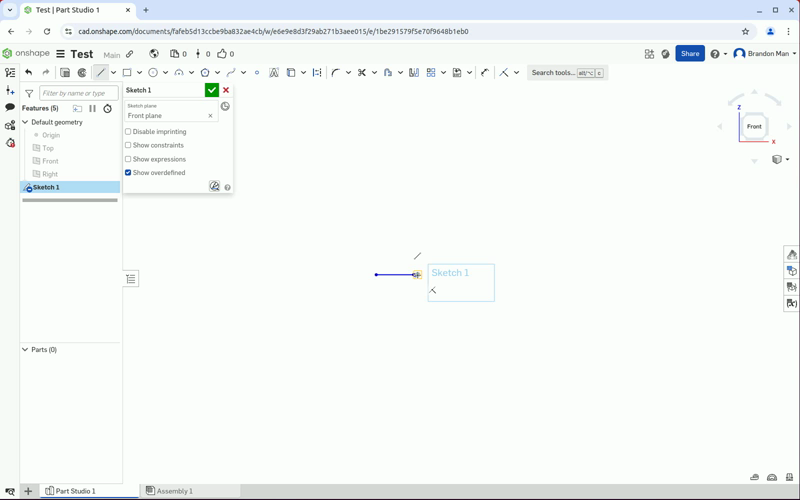
key_down(shift)
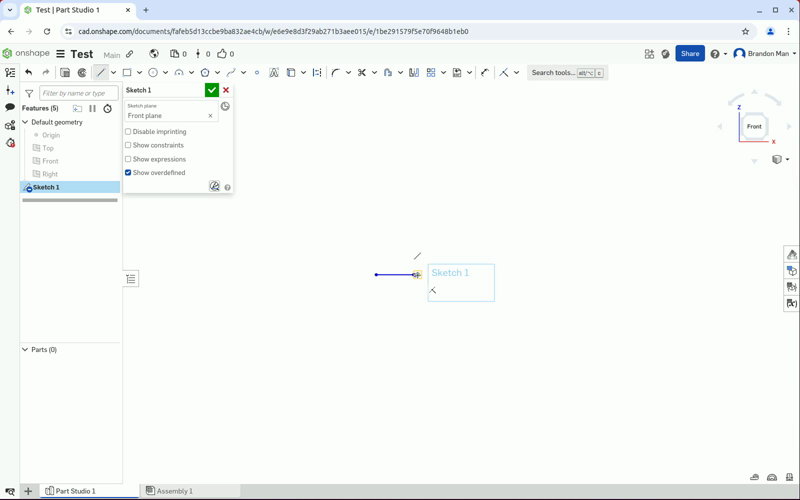
mouse_move(447, 274)
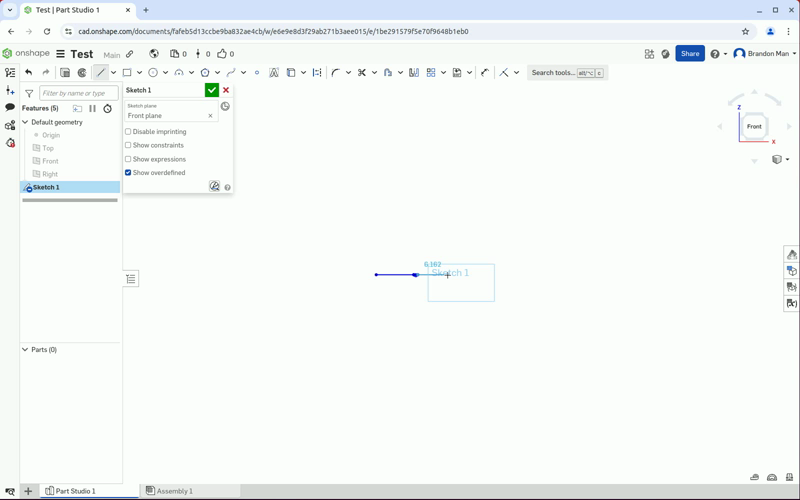
mouse_move(471, 274)
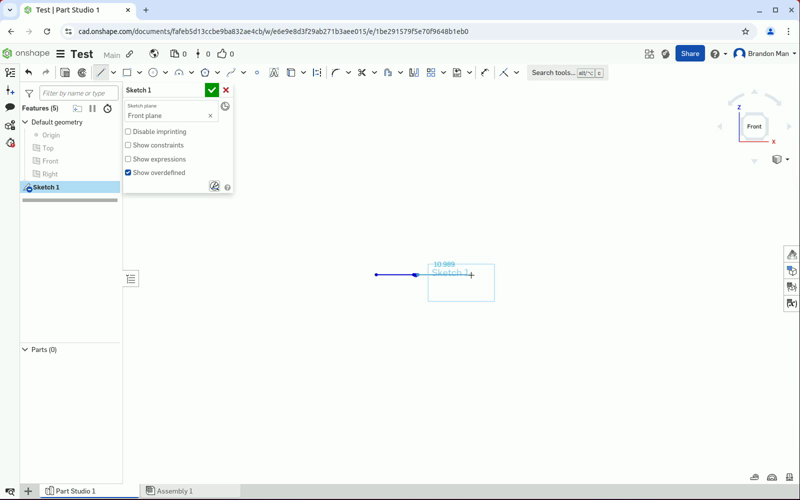
click(471, 274)
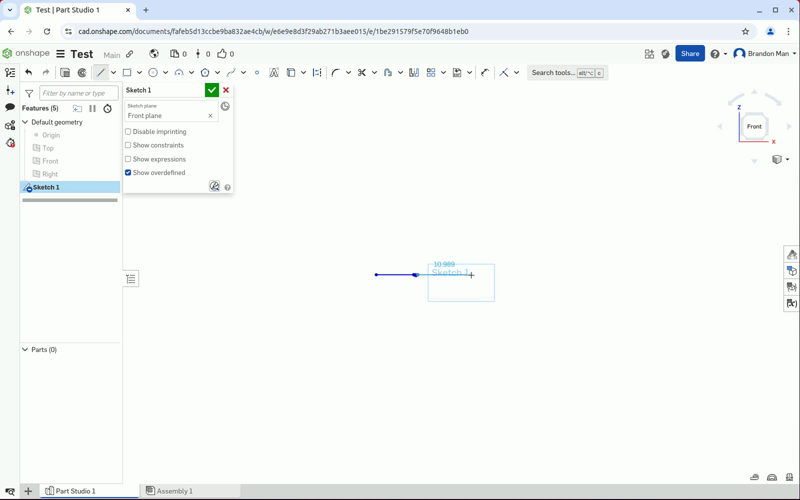
key_up(shift)
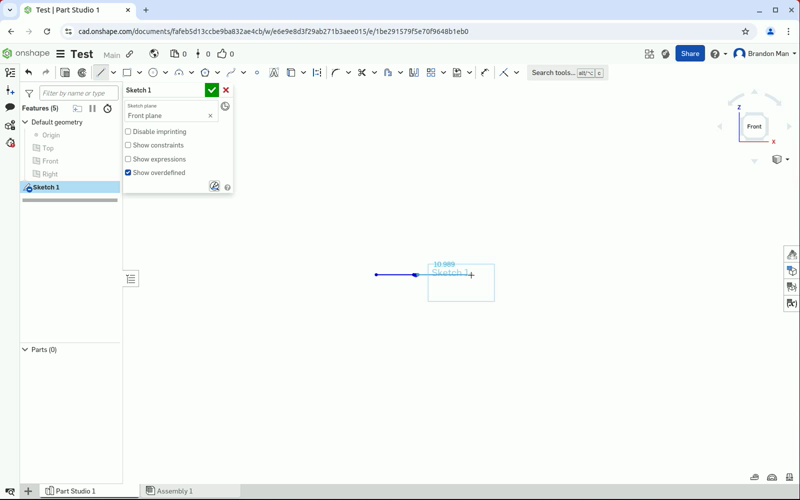
key(esc)
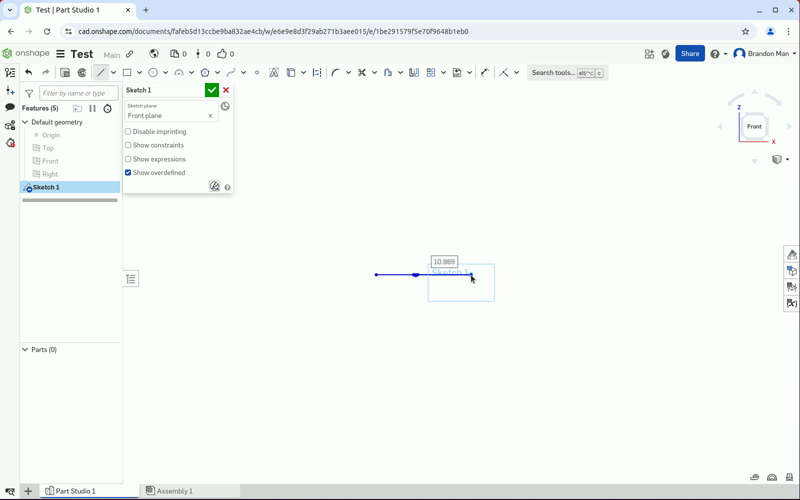
key(a)
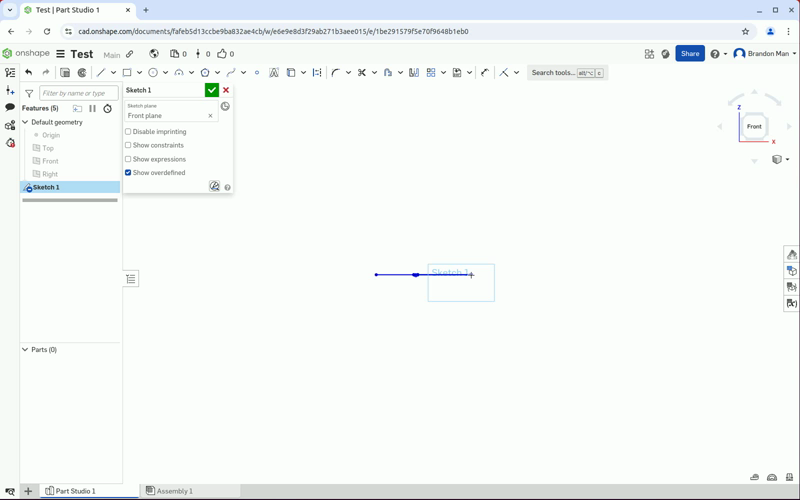
mouse_move(471, 274)
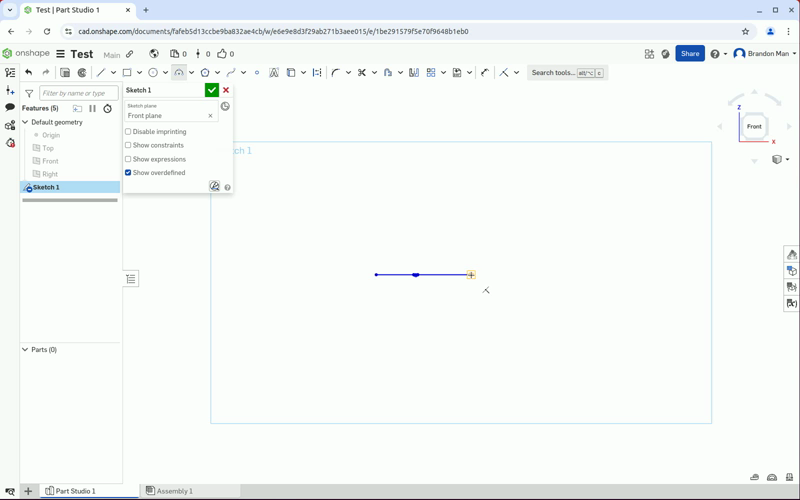
click(471, 274)
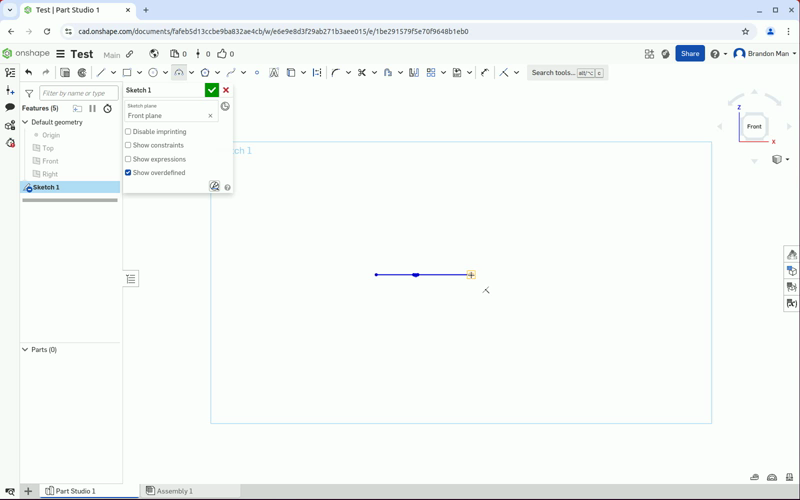
key_down(shift)
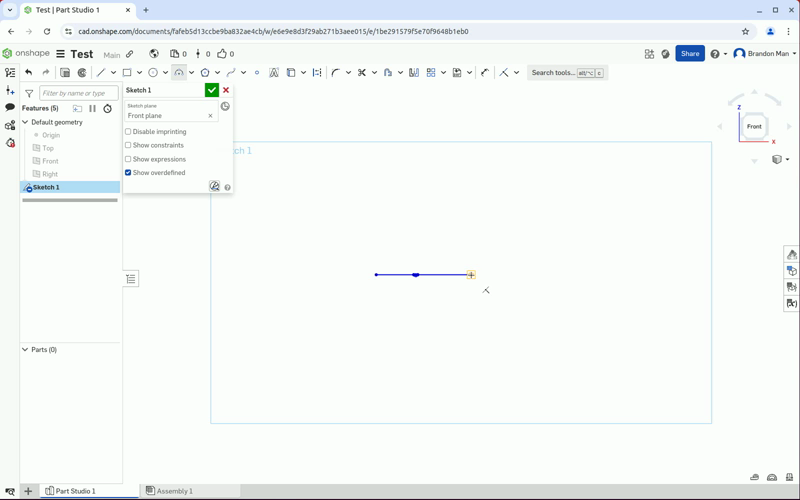
mouse_move(477, 274)
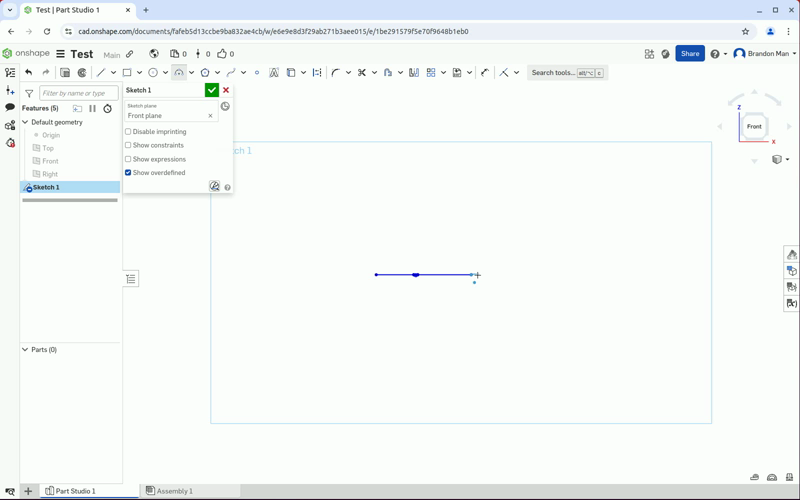
scroll(6)
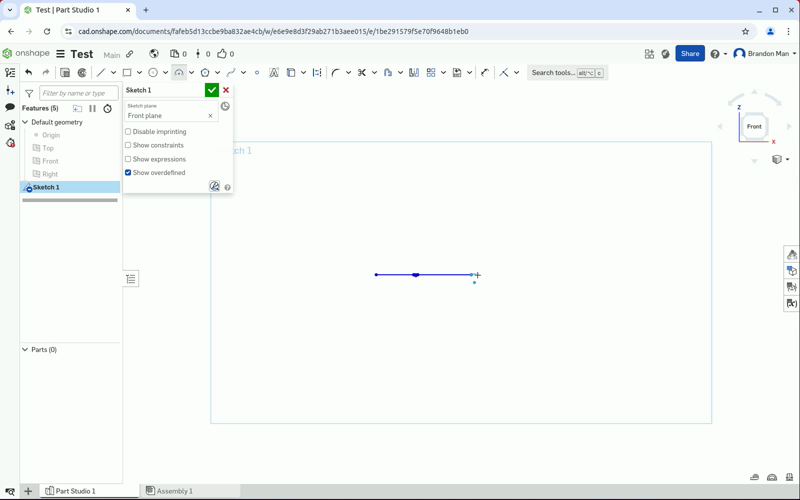
scroll(6)
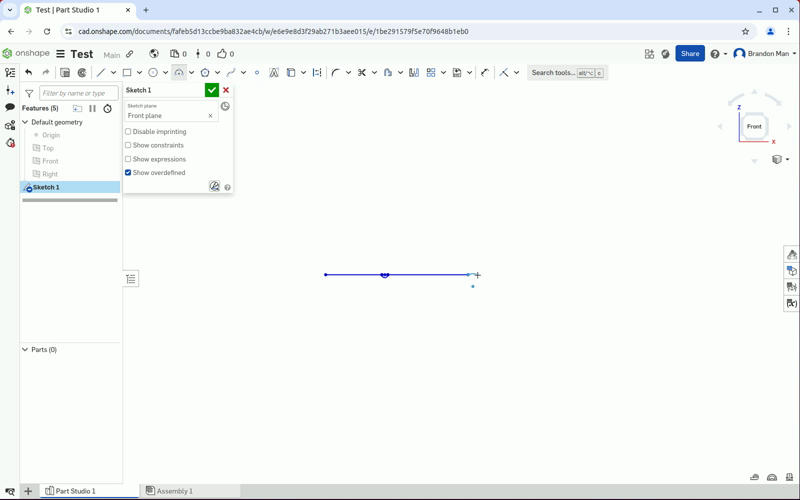
scroll(6)
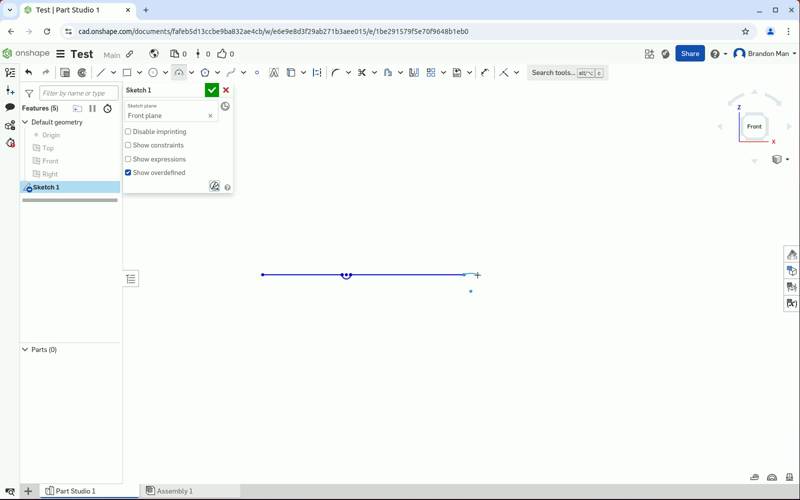
scroll(6)
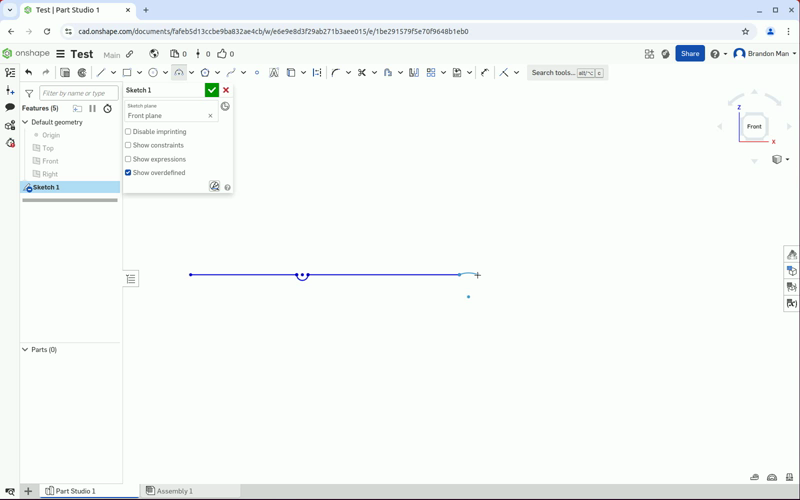
scroll(6)
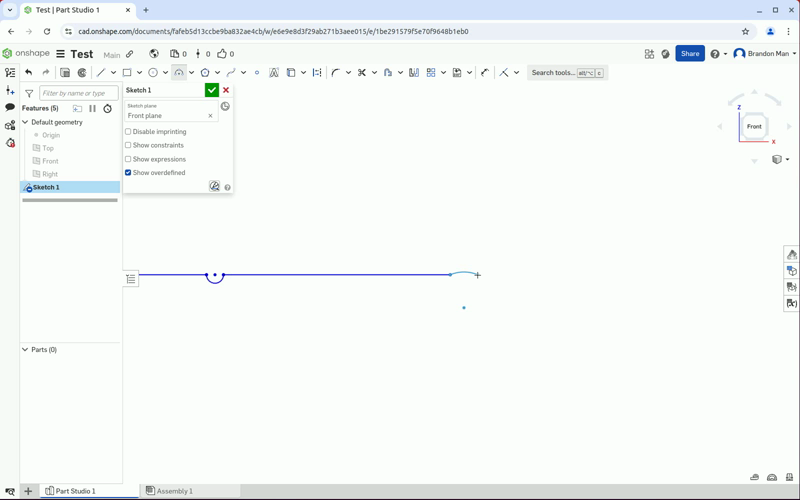
scroll(6)
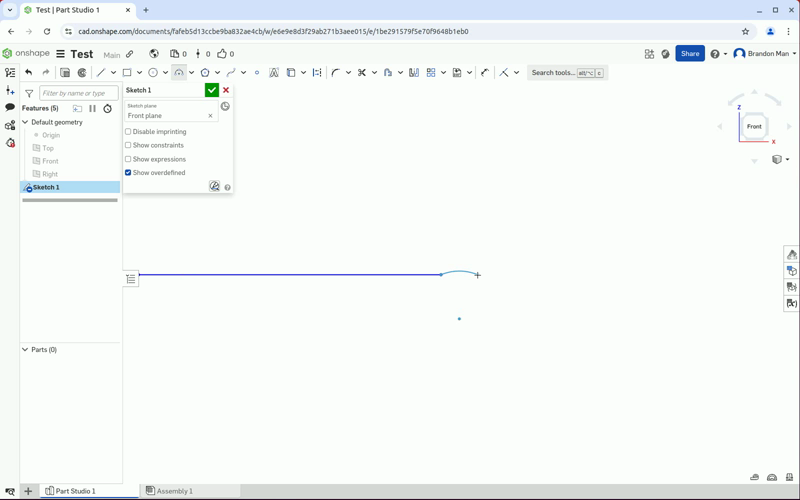
scroll(6)
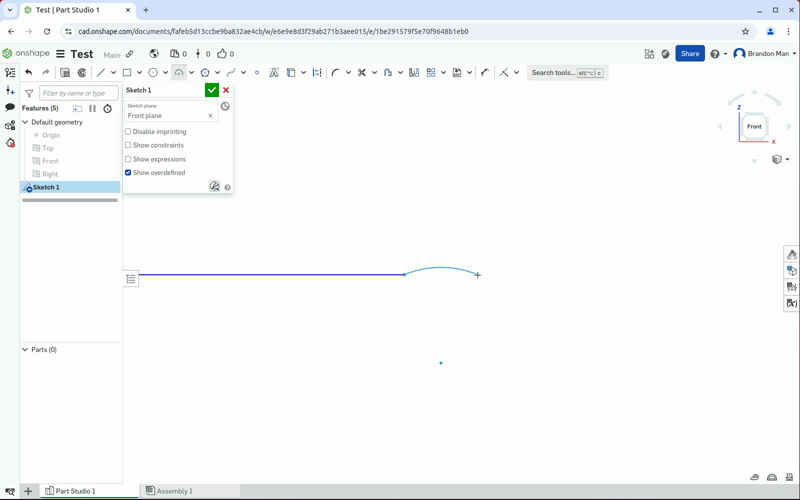
click(477, 274)
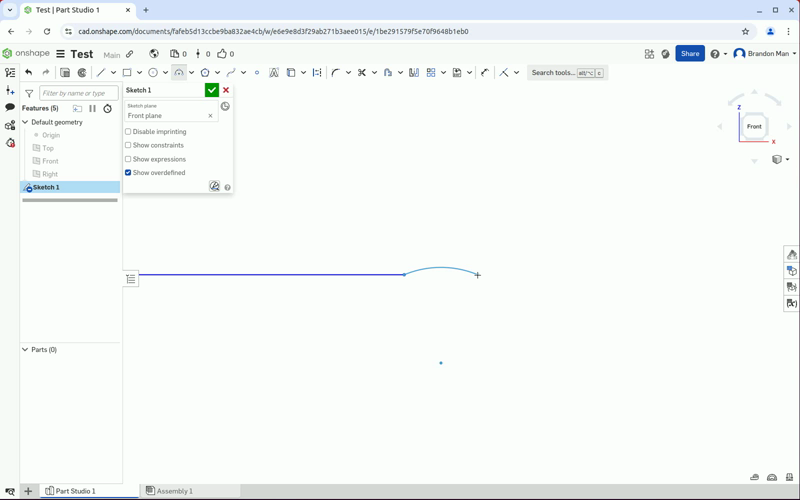
scroll(-6)
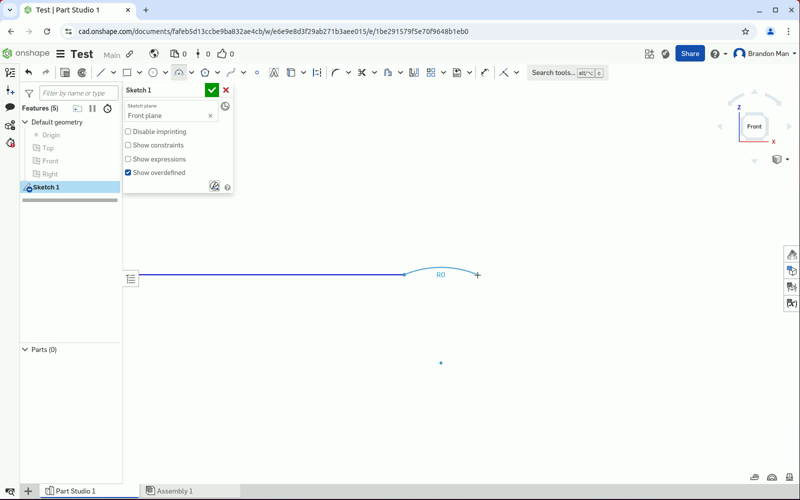
scroll(-6)
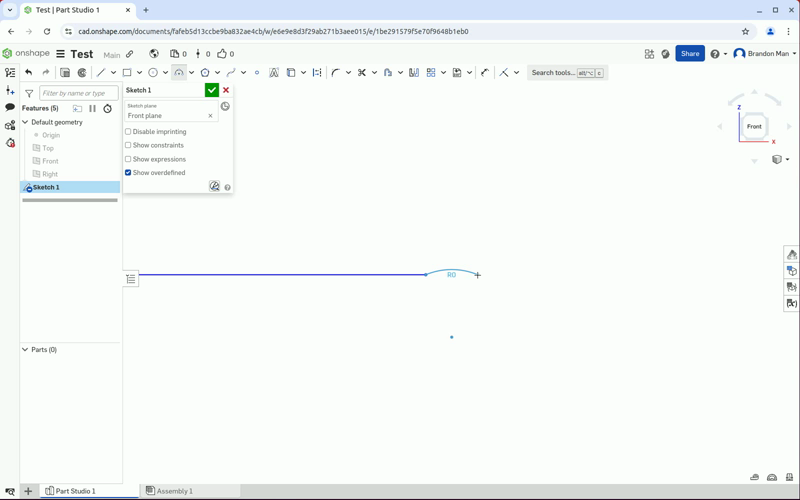
scroll(-6)
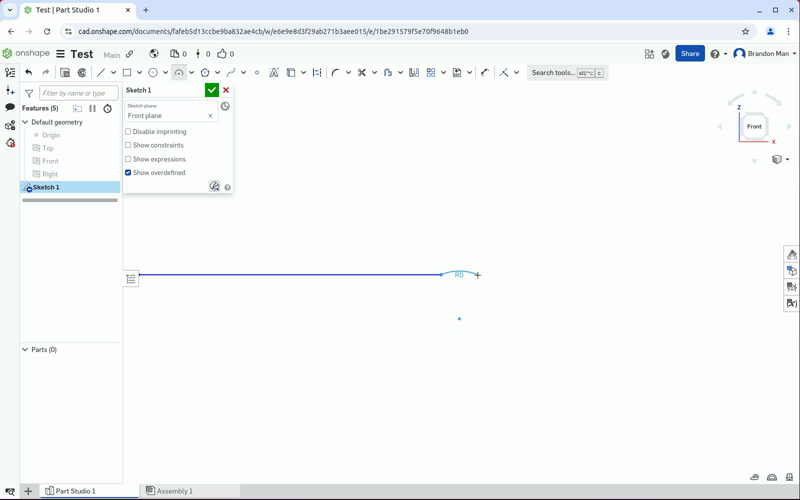
scroll(-6)
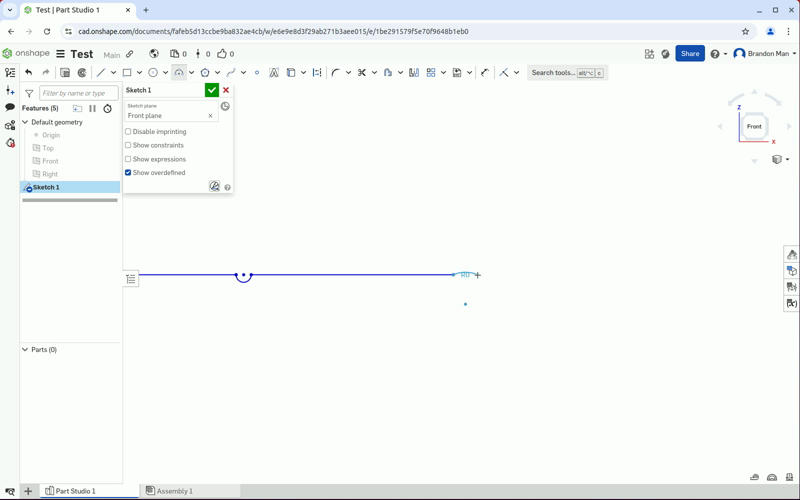
scroll(-6)
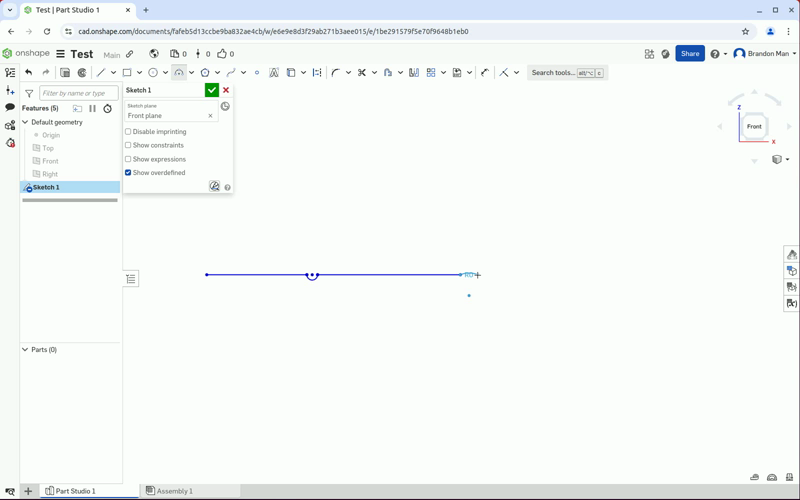
scroll(-6)
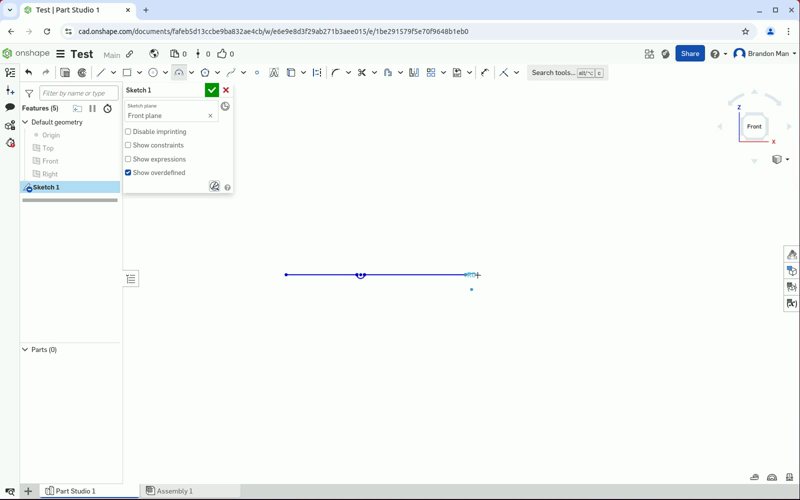
scroll(-6)
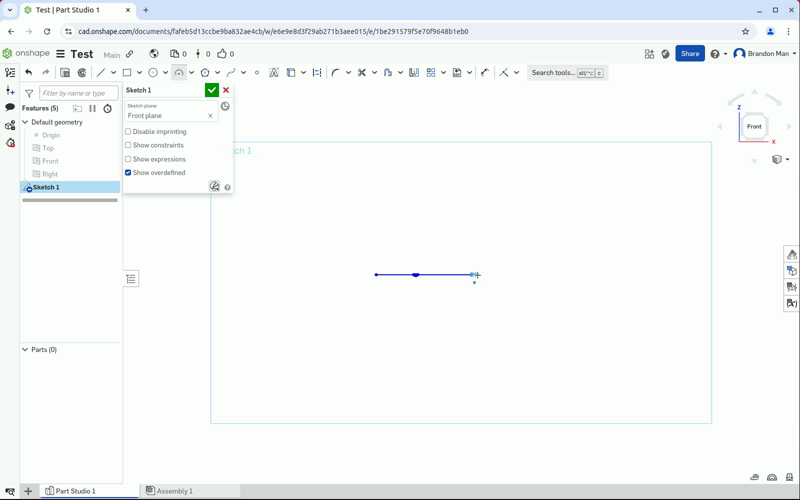
mouse_move(474, 277)
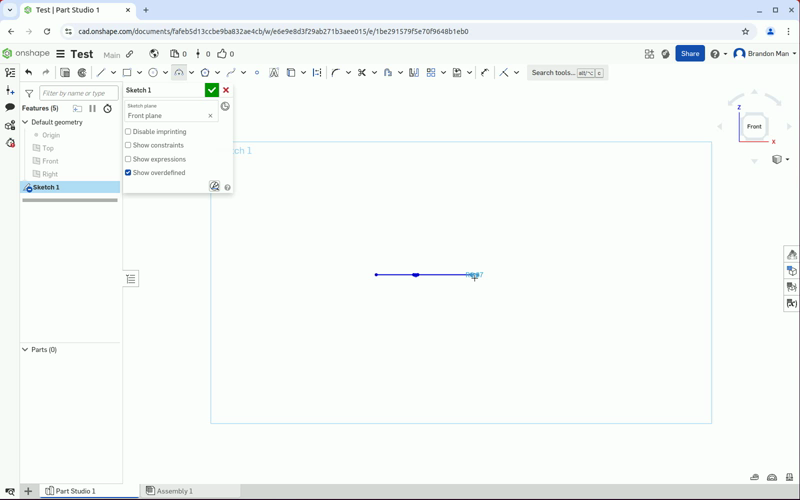
scroll(6)
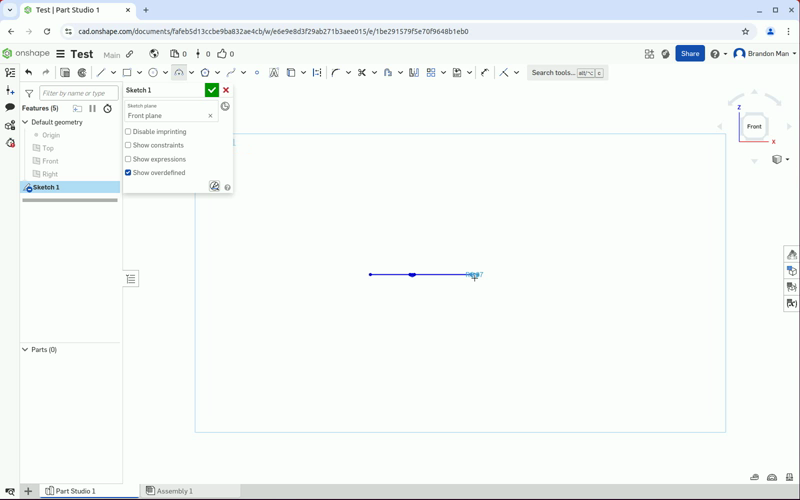
scroll(6)
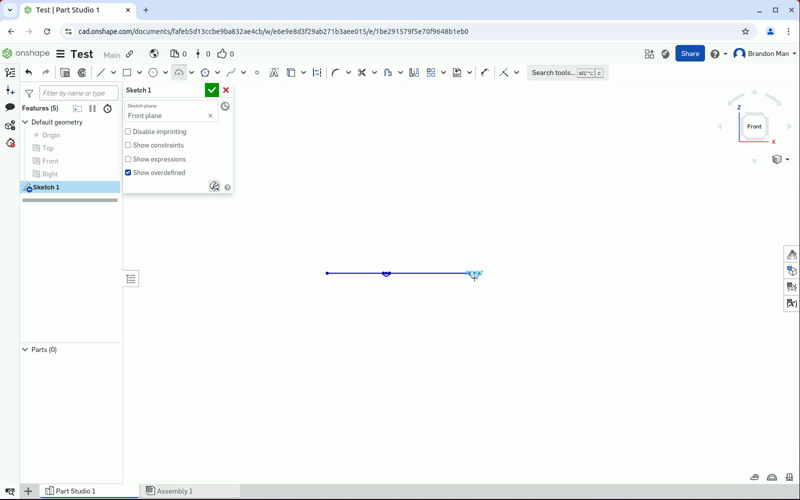
scroll(6)
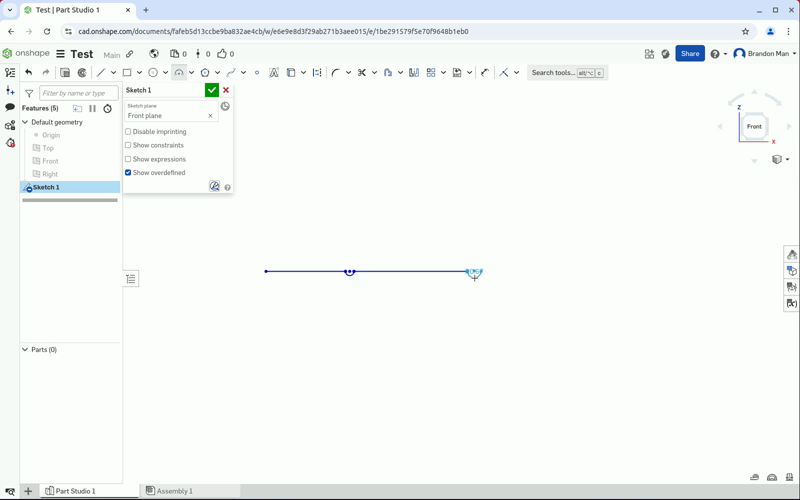
scroll(6)
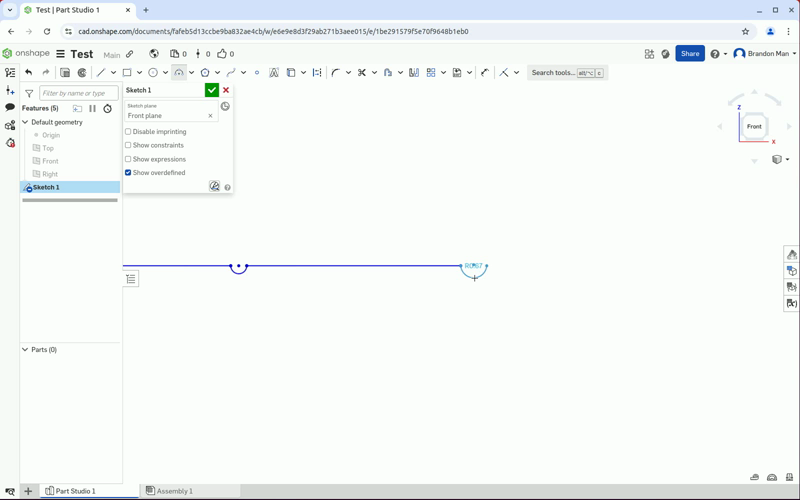
scroll(6)
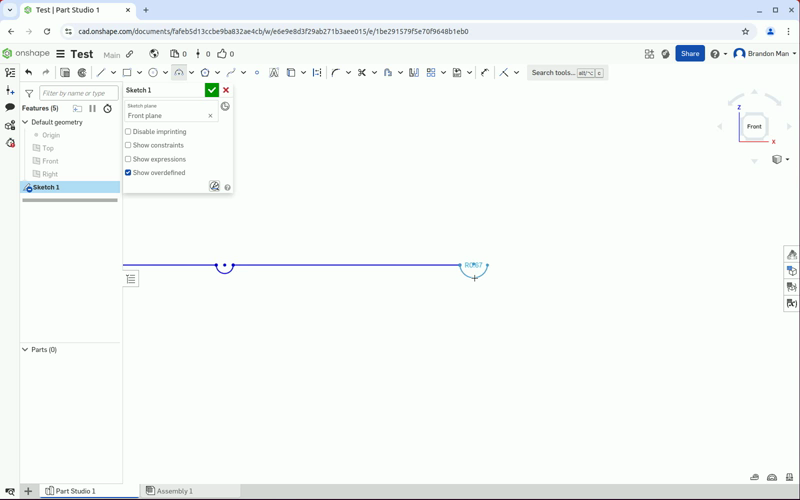
scroll(6)
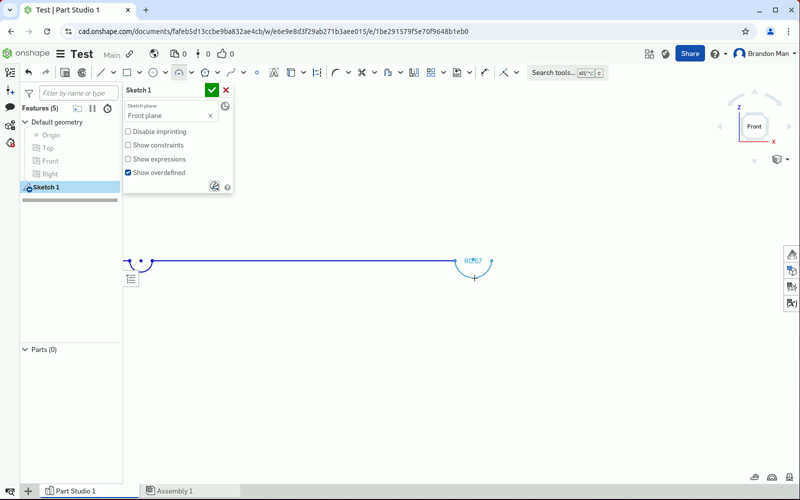
scroll(6)
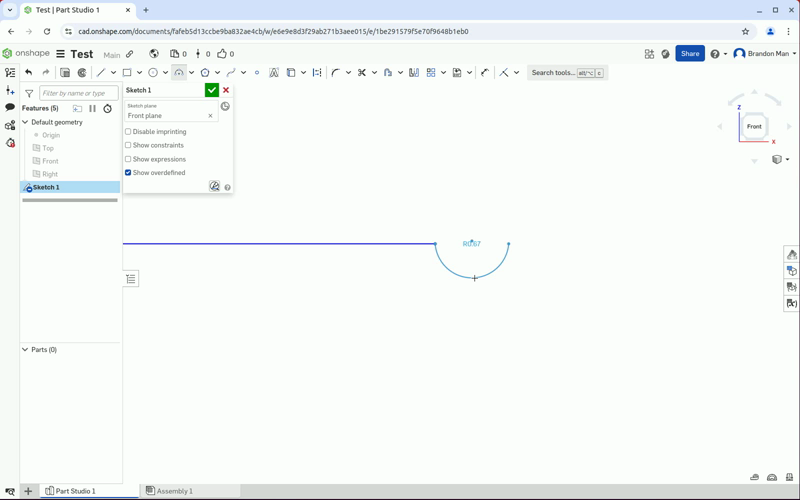
click(474, 277)
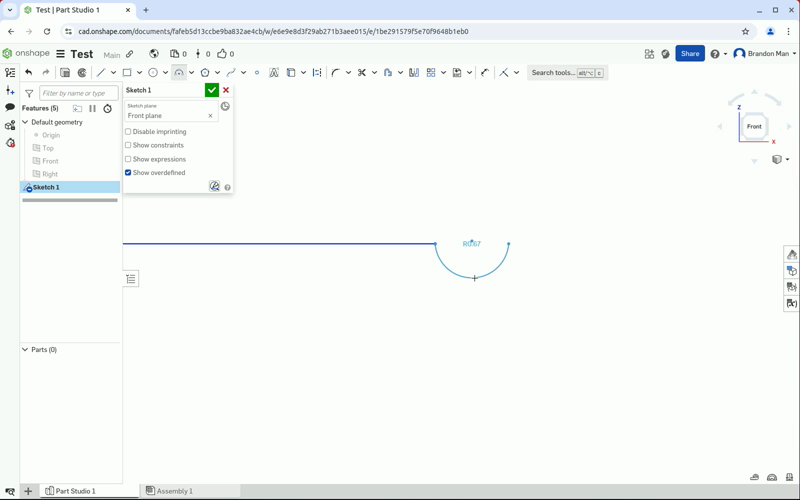
scroll(-6)
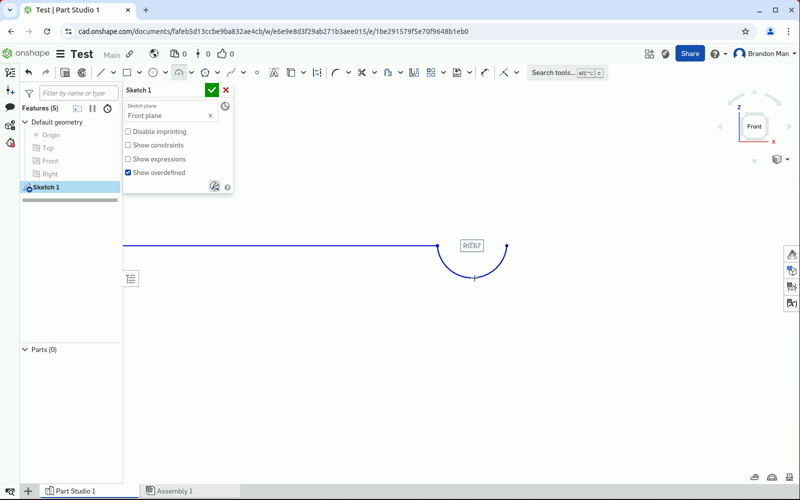
scroll(-6)
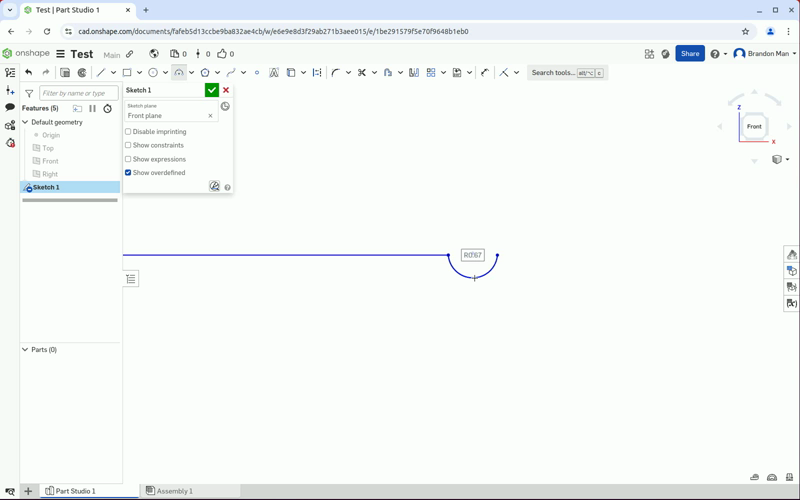
scroll(-6)
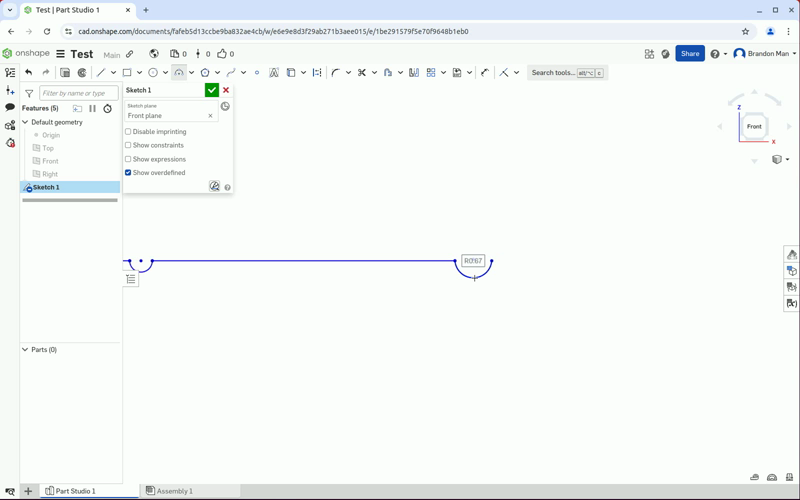
scroll(-6)
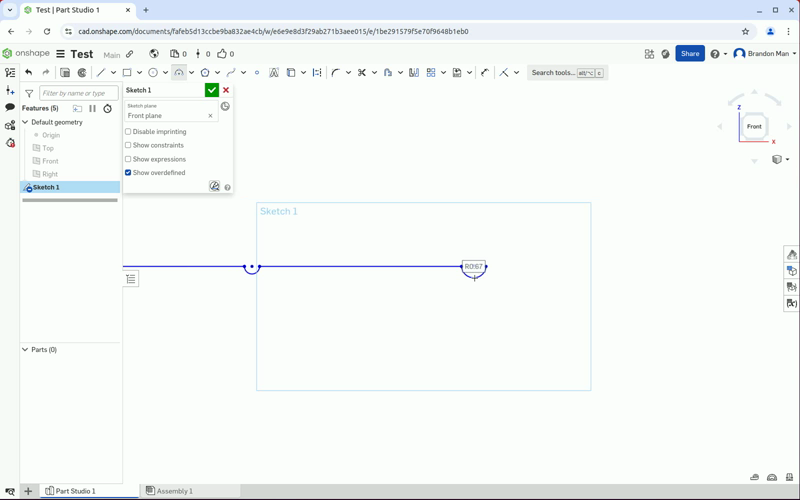
scroll(-6)
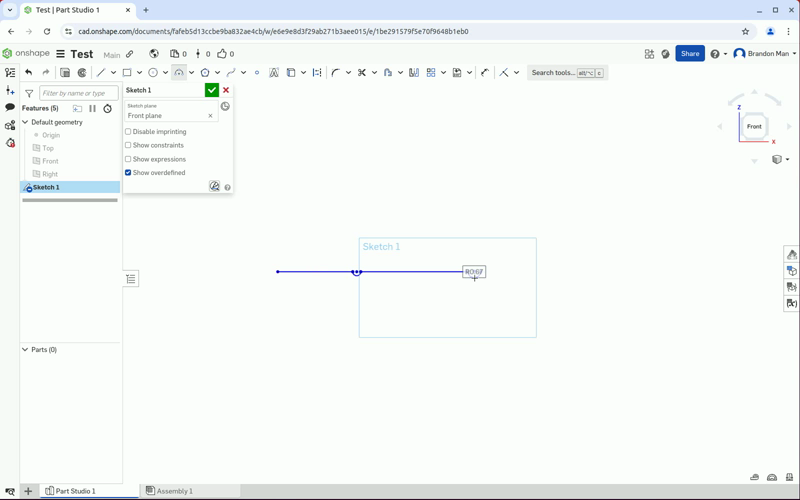
scroll(-6)
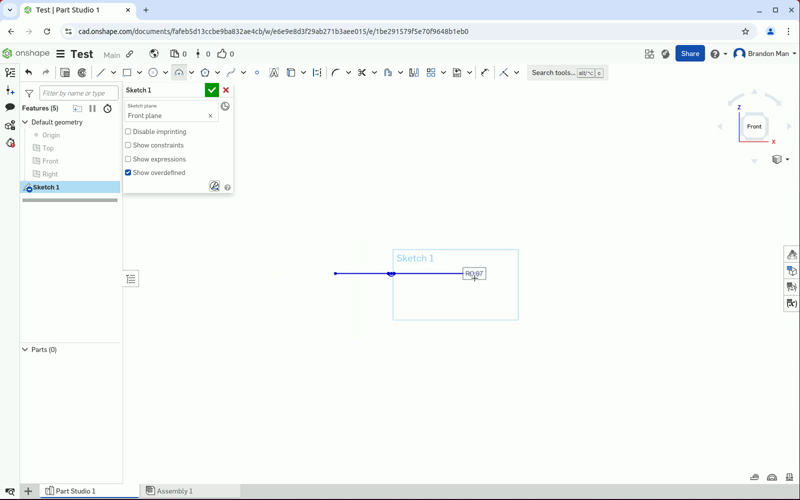
scroll(-6)
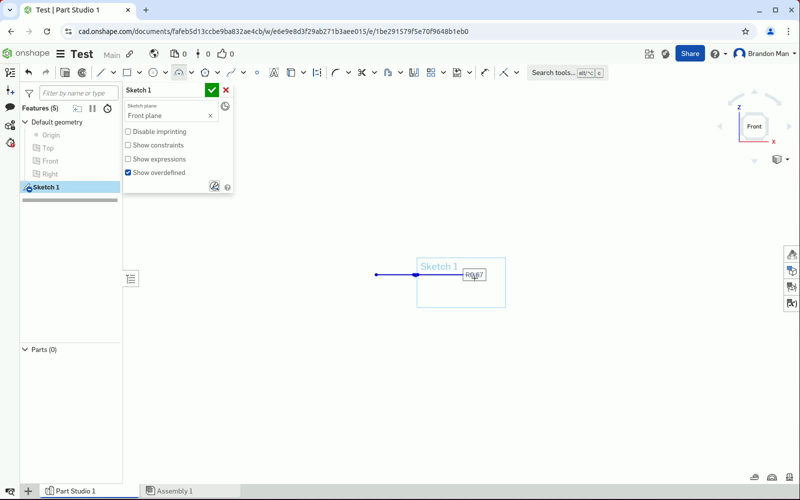
key_up(shift)
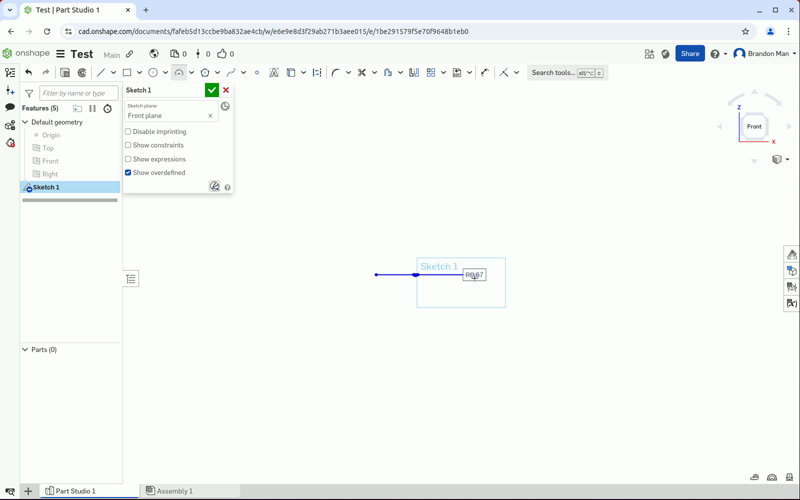
key(esc)
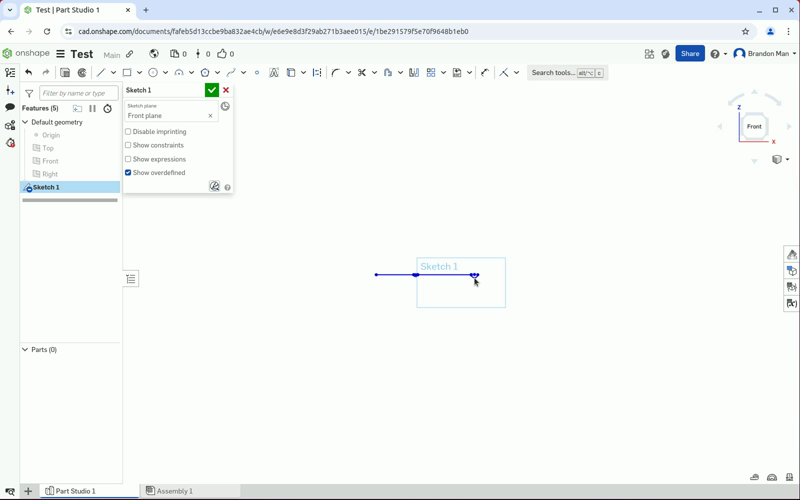
key(l)
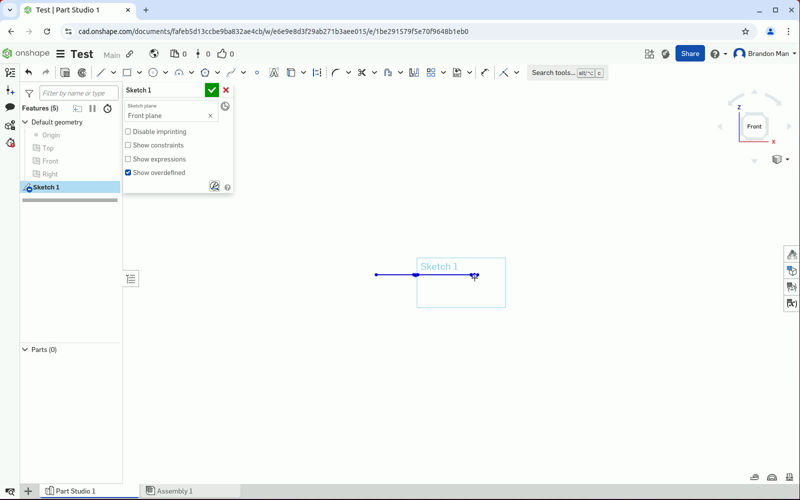
mouse_move(477, 274)
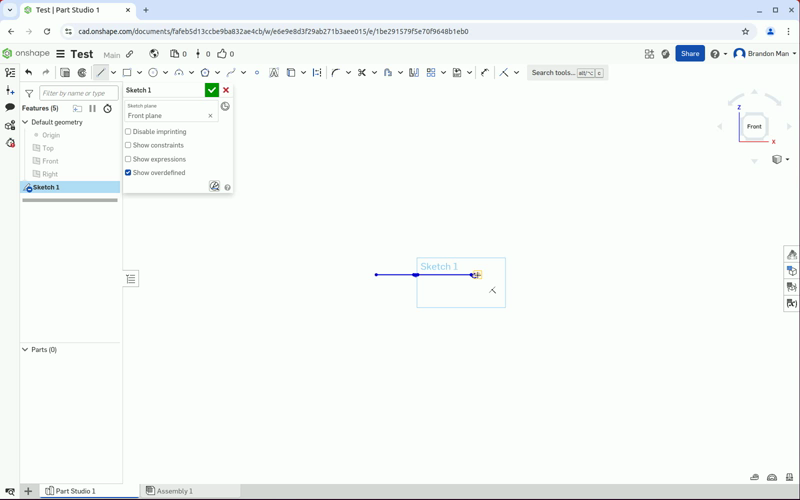
scroll(6)
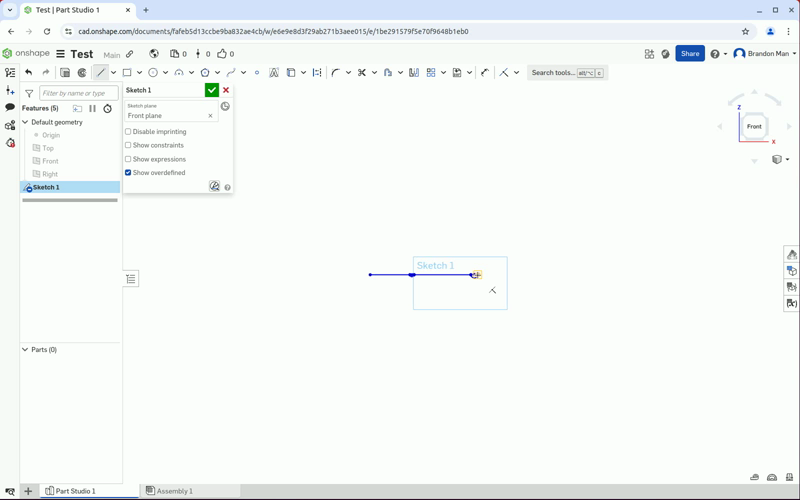
scroll(6)
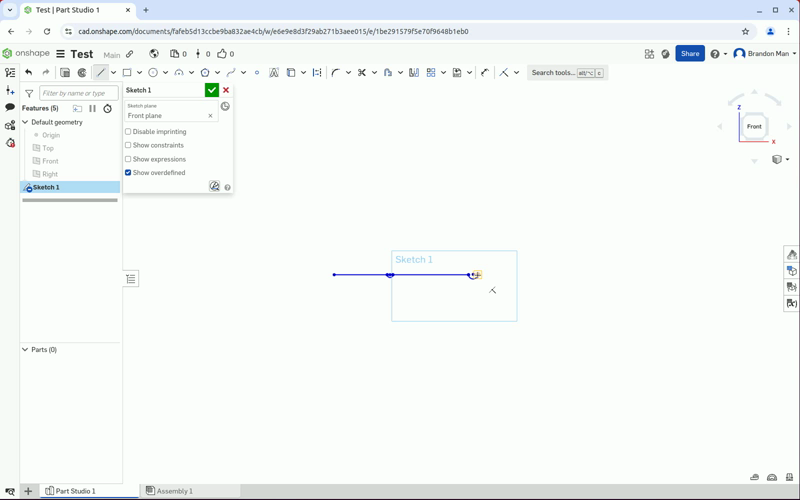
scroll(6)
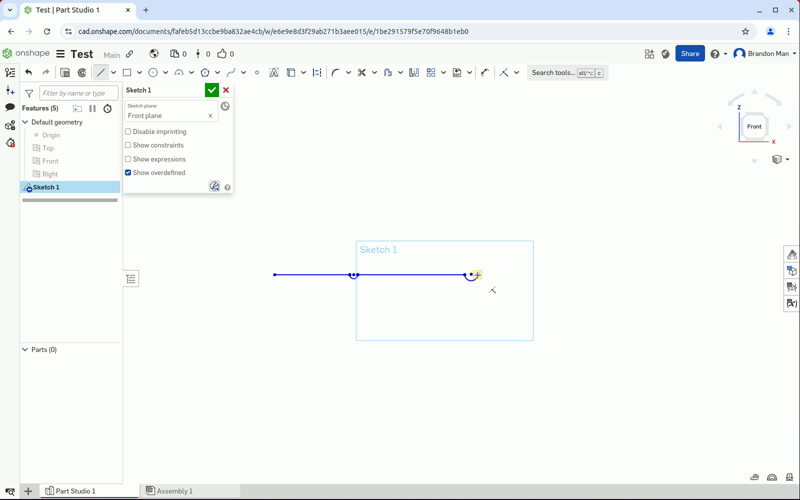
scroll(6)
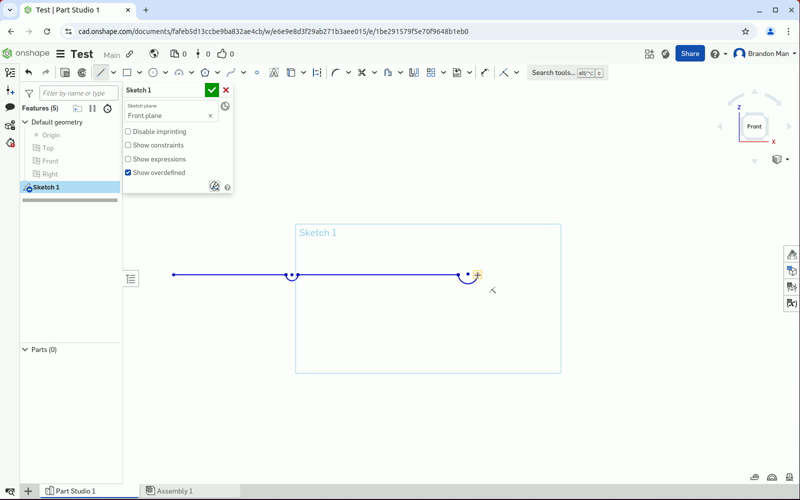
scroll(6)
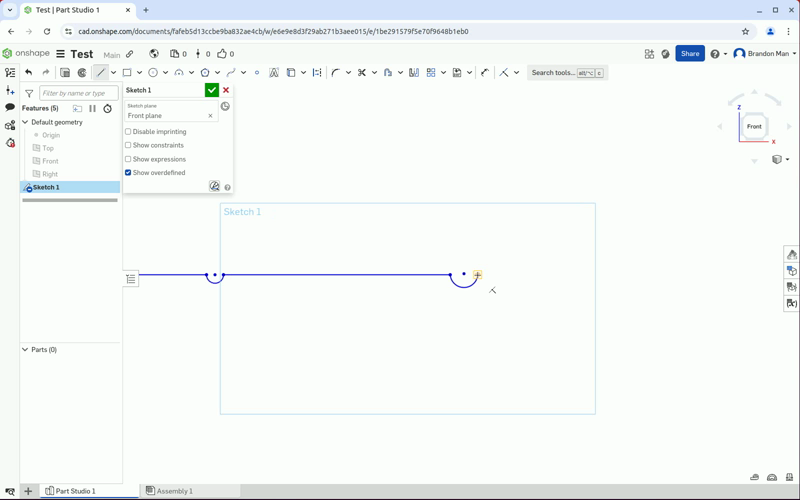
scroll(6)
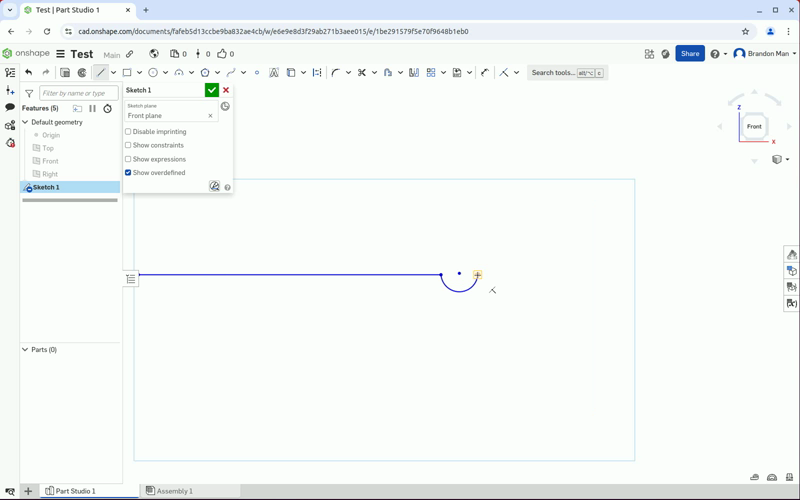
scroll(6)
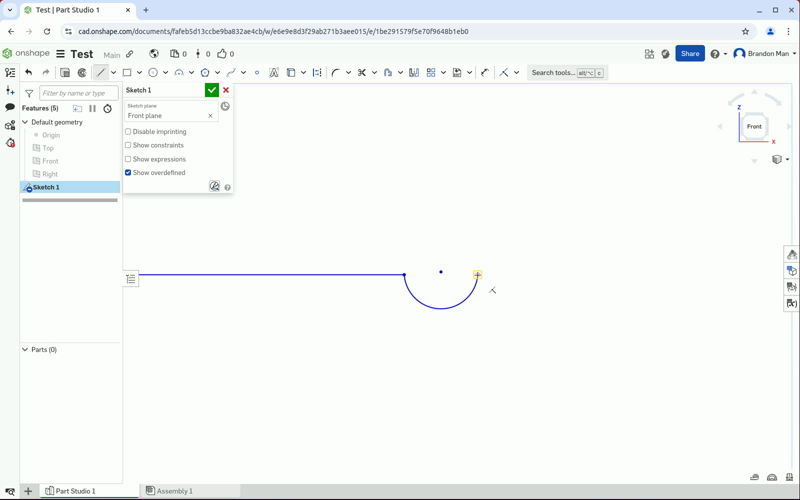
click(477, 274)
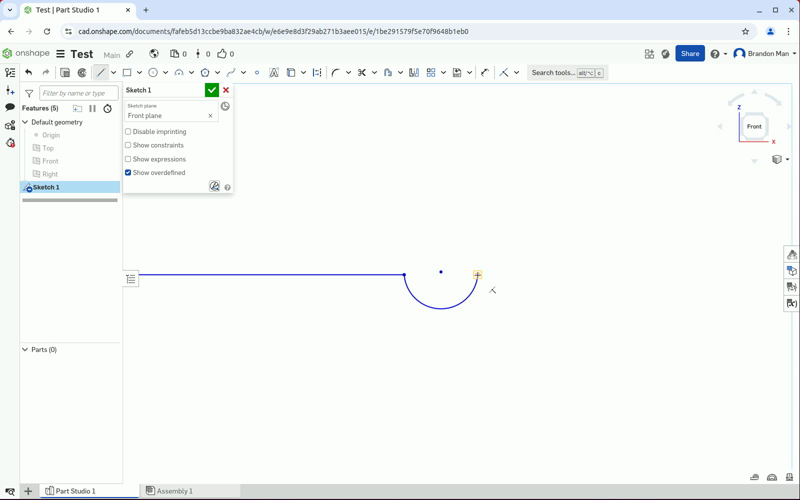
scroll(-6)
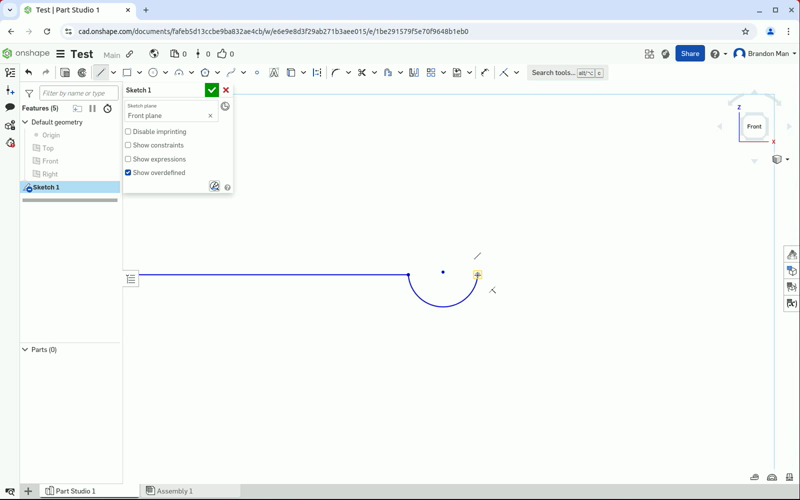
scroll(-6)
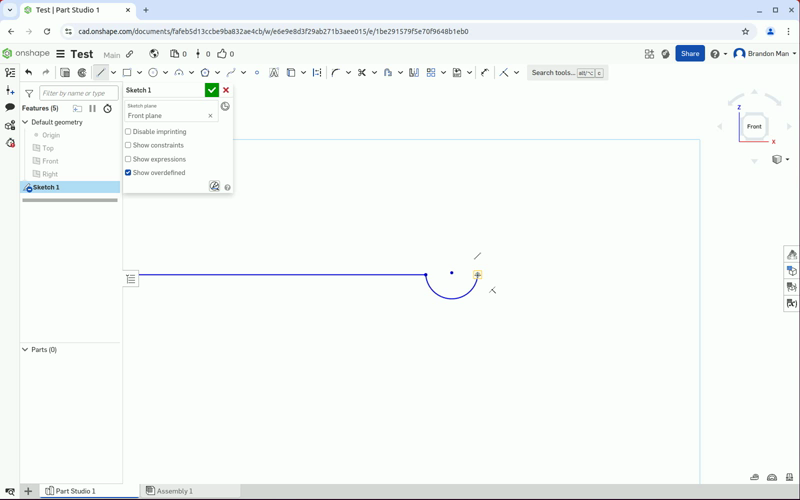
scroll(-6)
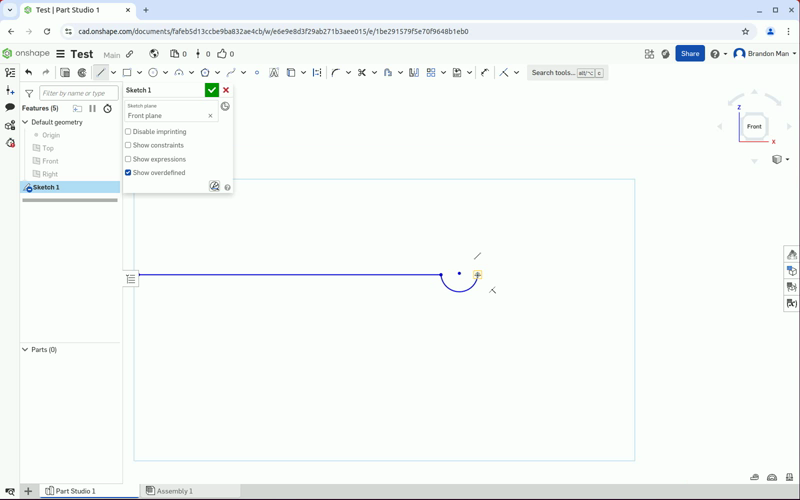
scroll(-6)
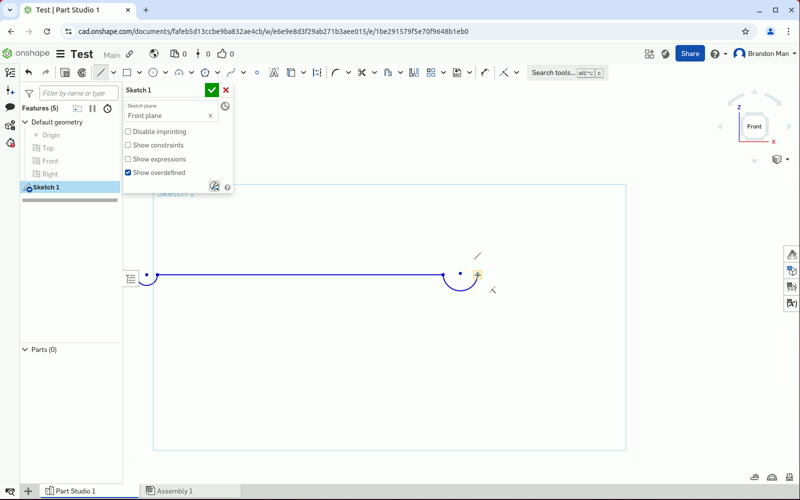
scroll(-6)
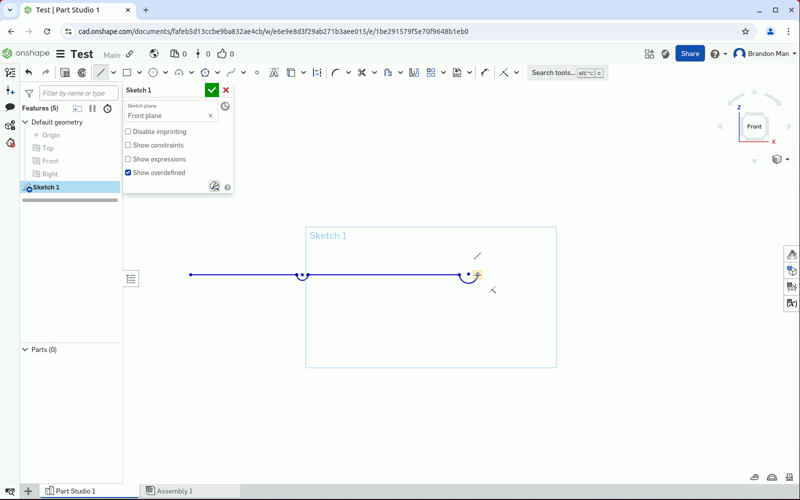
scroll(-6)
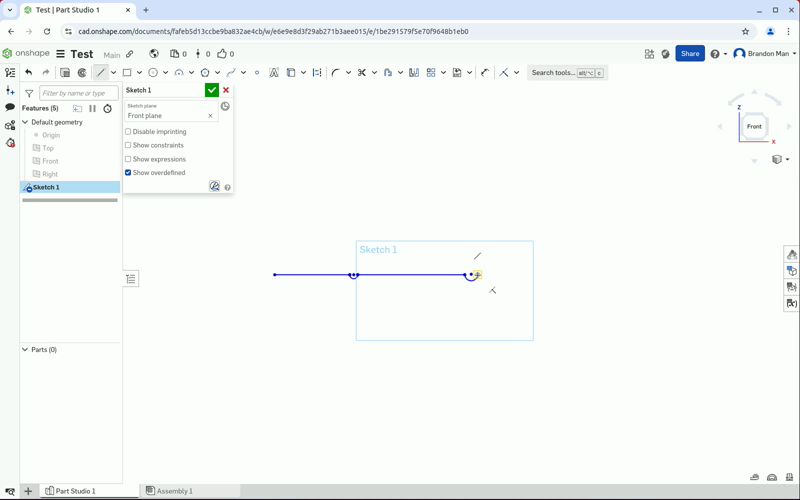
scroll(-6)
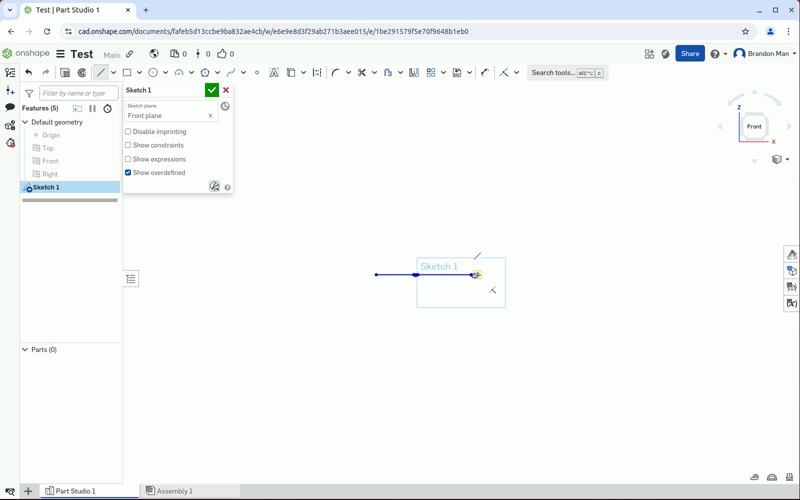
key_down(shift)
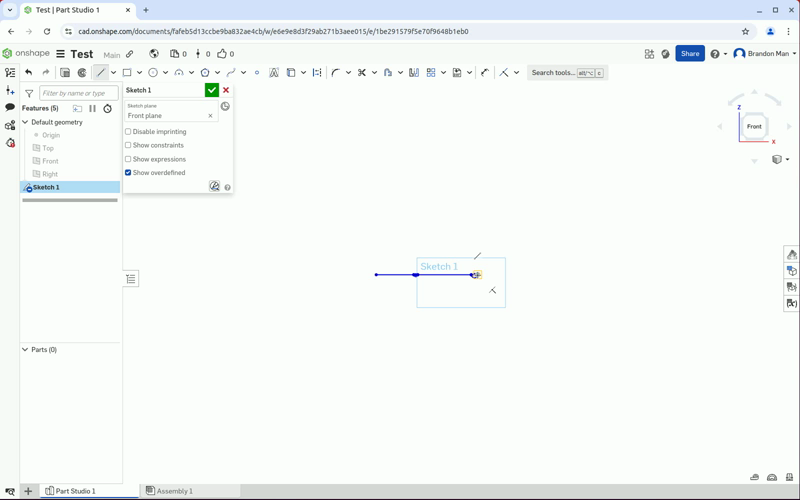
mouse_move(507, 274)
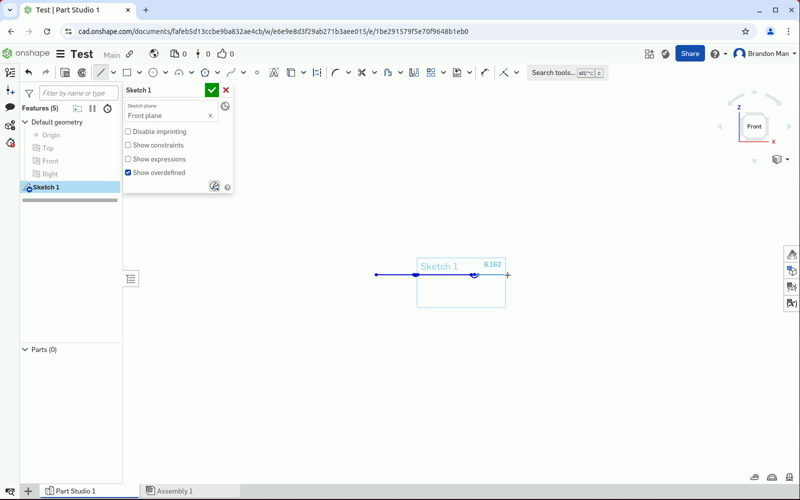
mouse_move(502, 274)
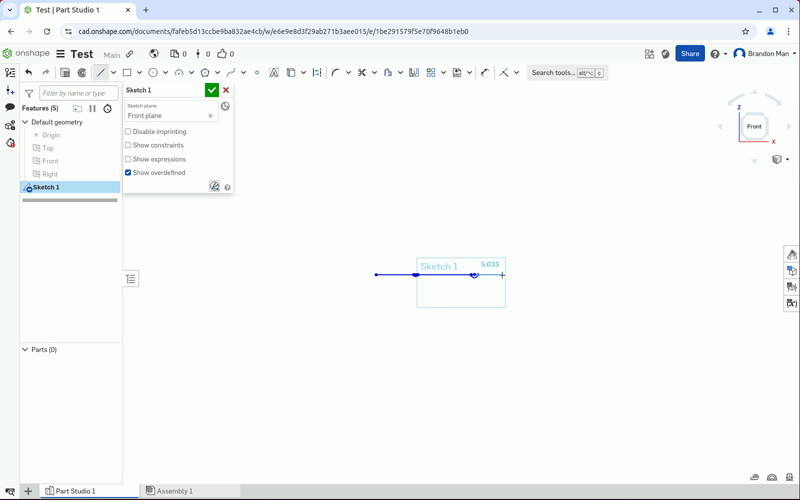
click(502, 274)
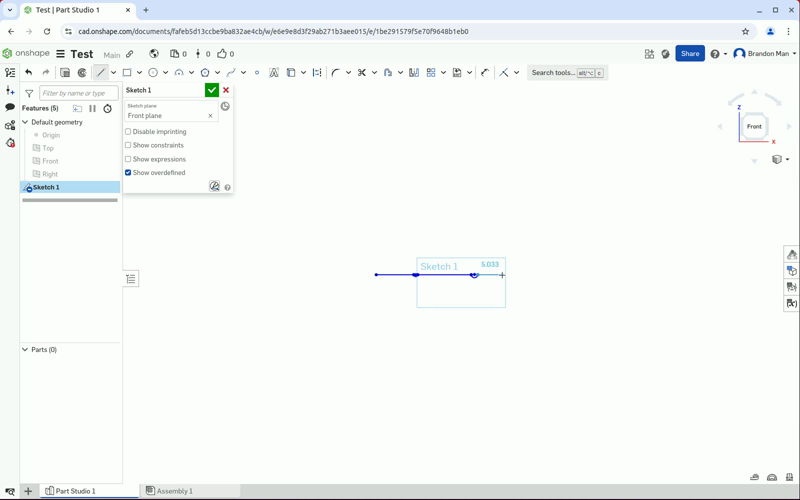
key_up(shift)
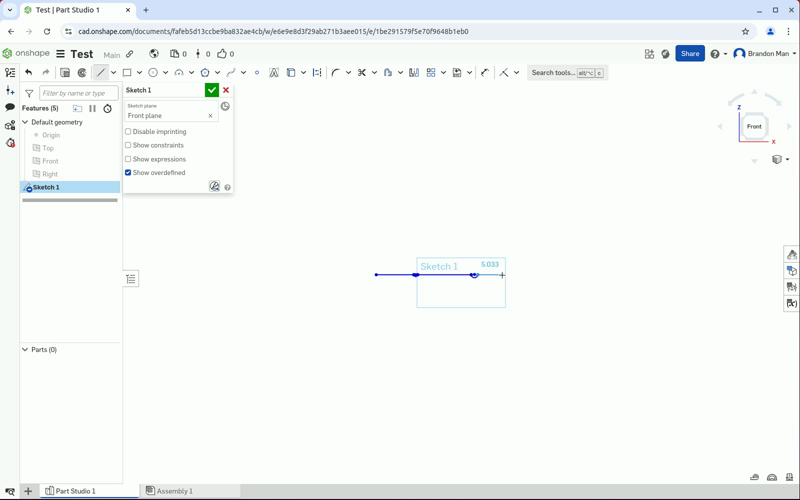
key(esc)
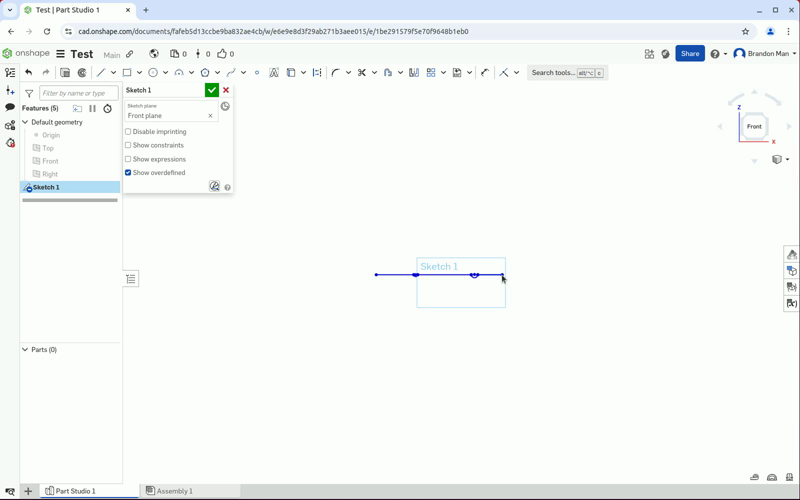
key(a)
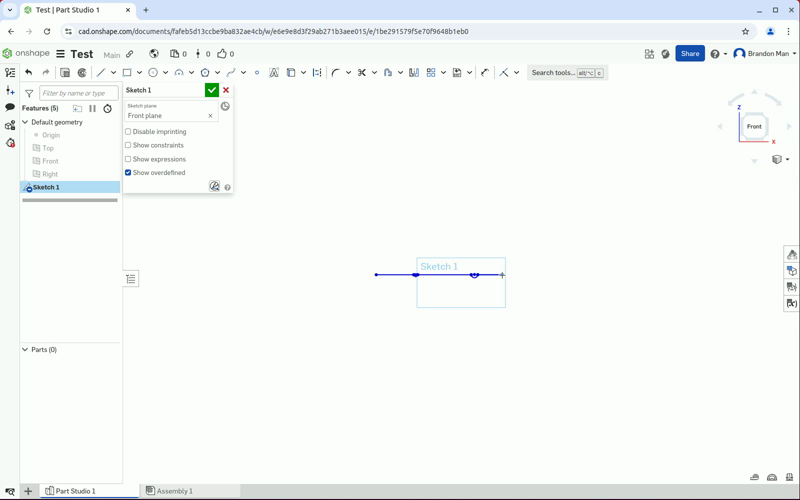
mouse_move(502, 274)
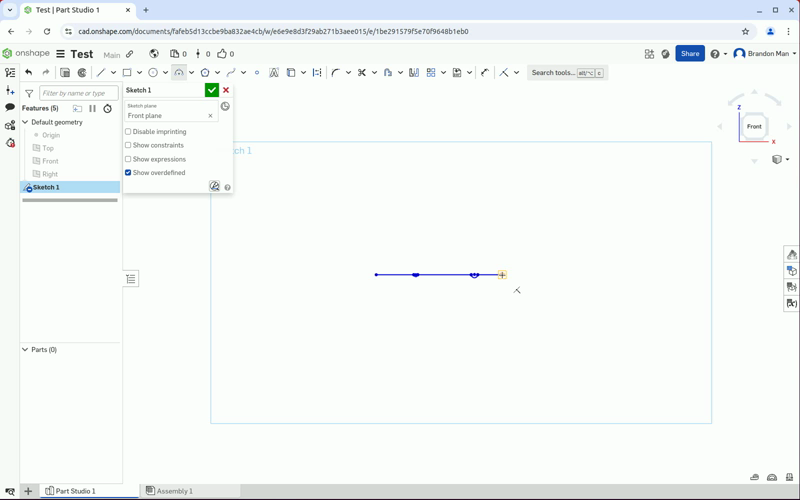
click(502, 274)
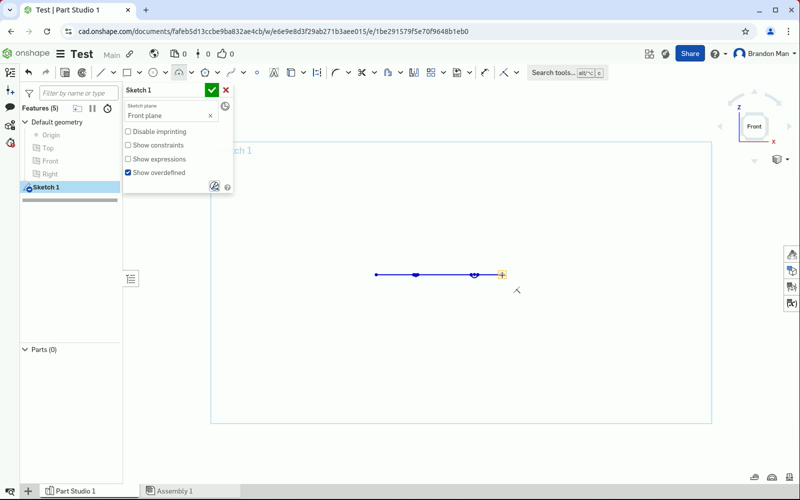
key_down(shift)
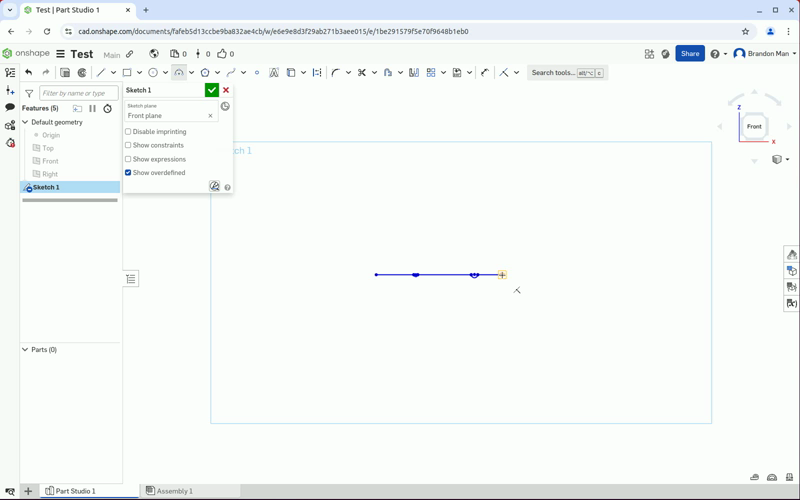
mouse_move(508, 274)
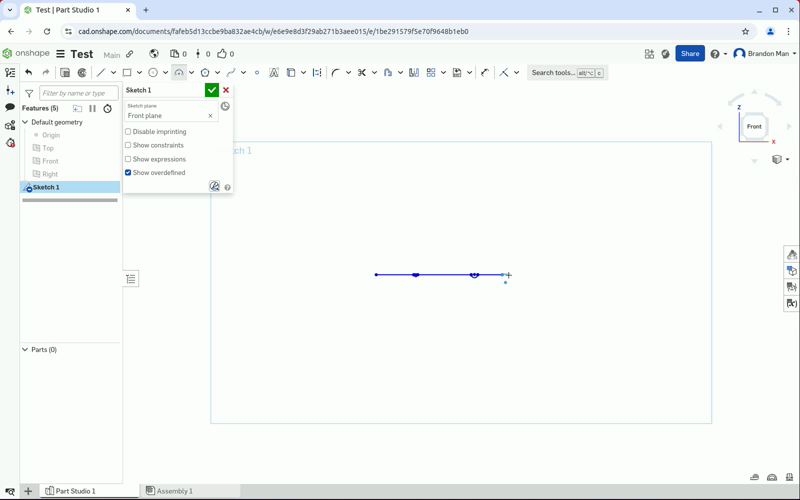
scroll(6)
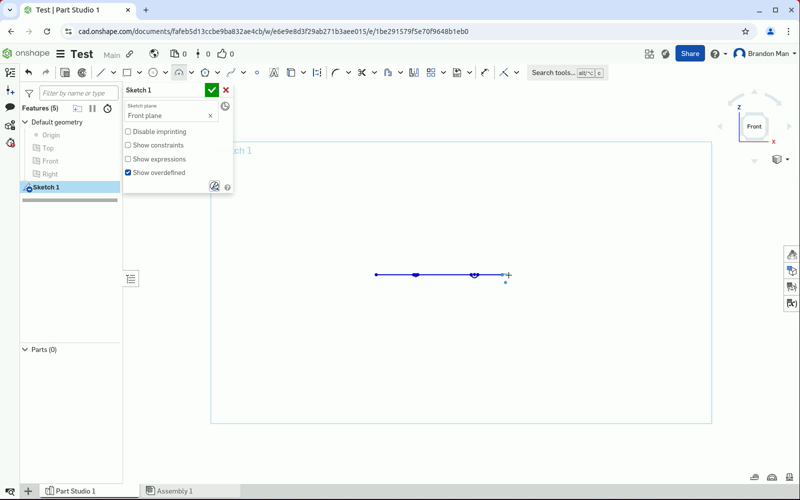
scroll(6)
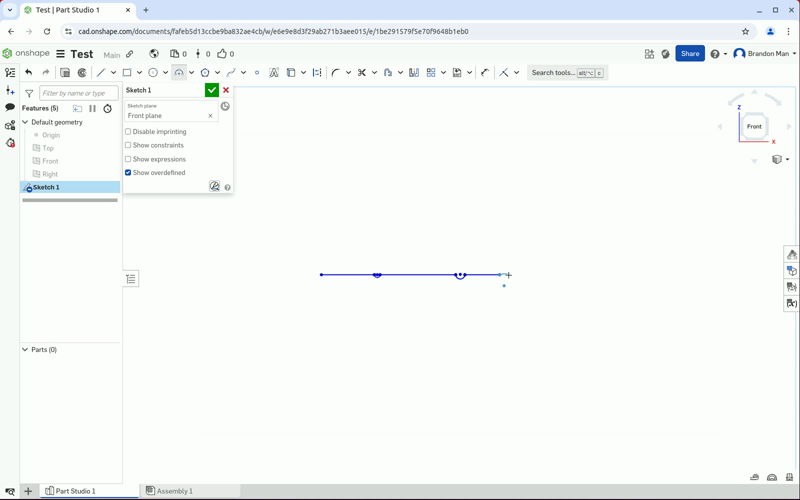
scroll(6)
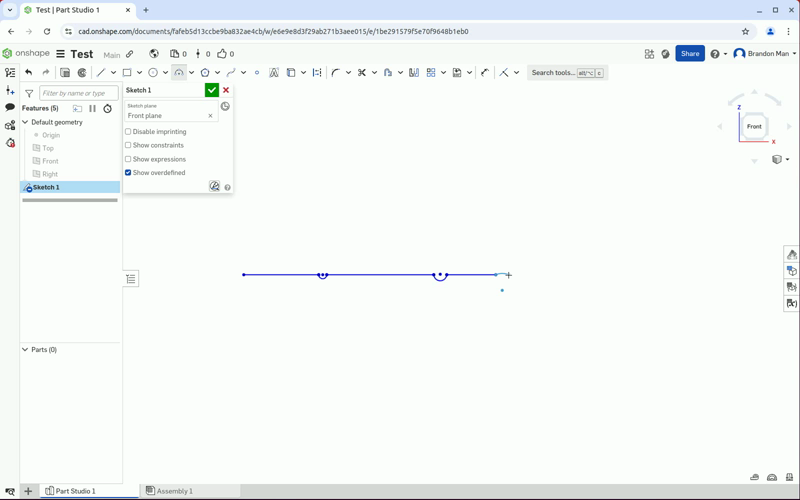
scroll(6)
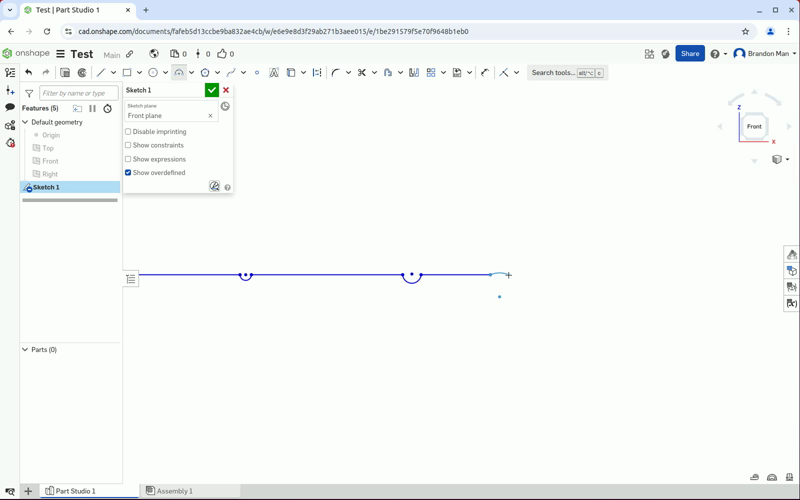
scroll(6)
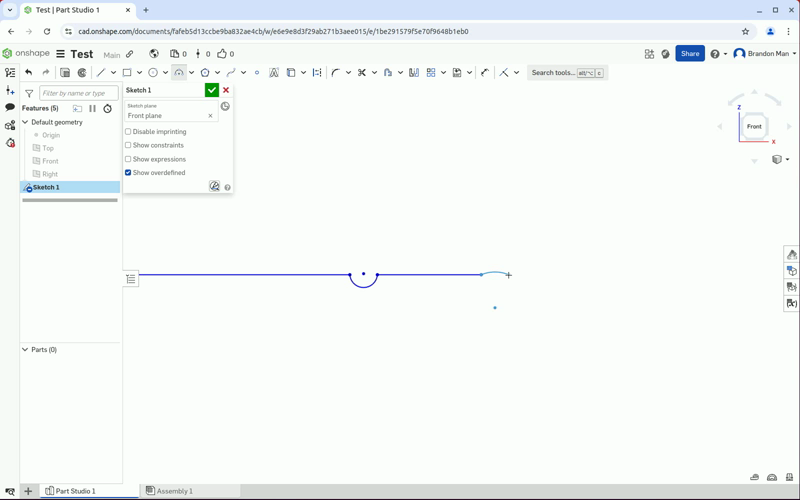
scroll(6)
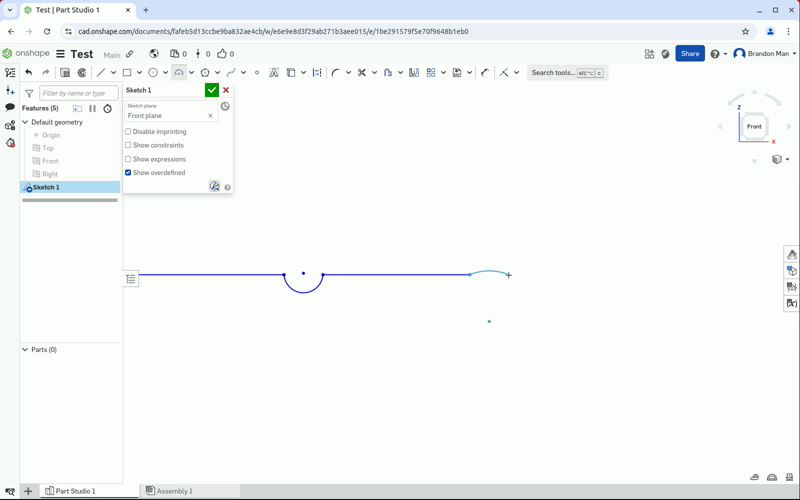
scroll(6)
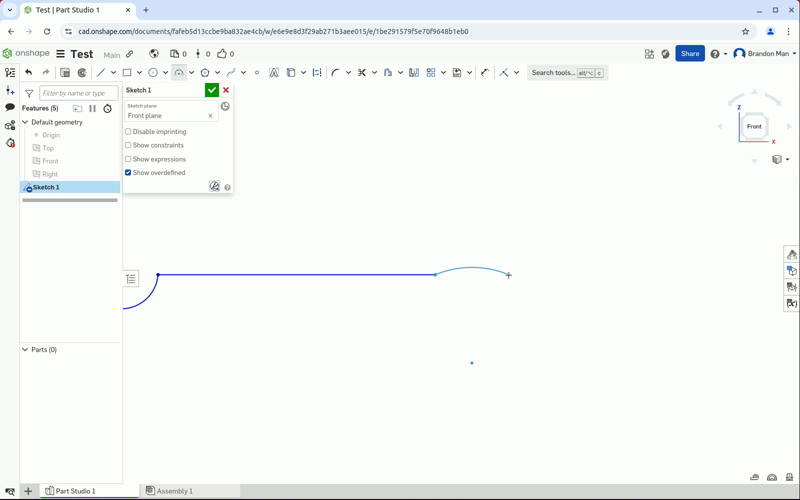
click(508, 274)
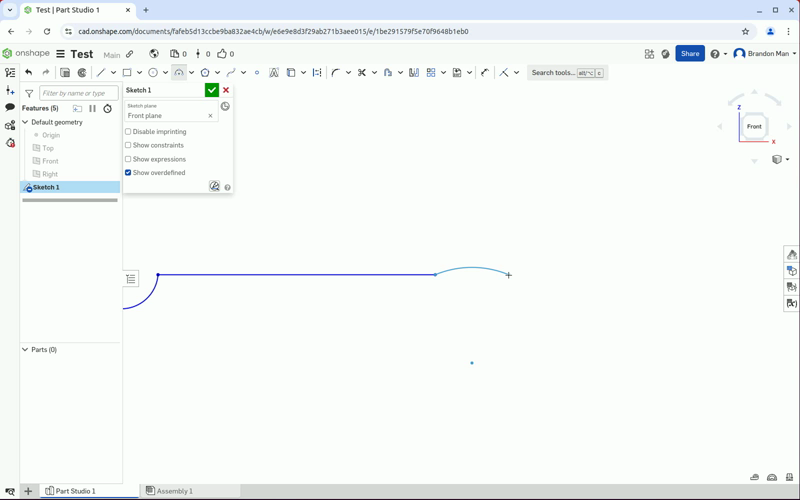
scroll(-6)
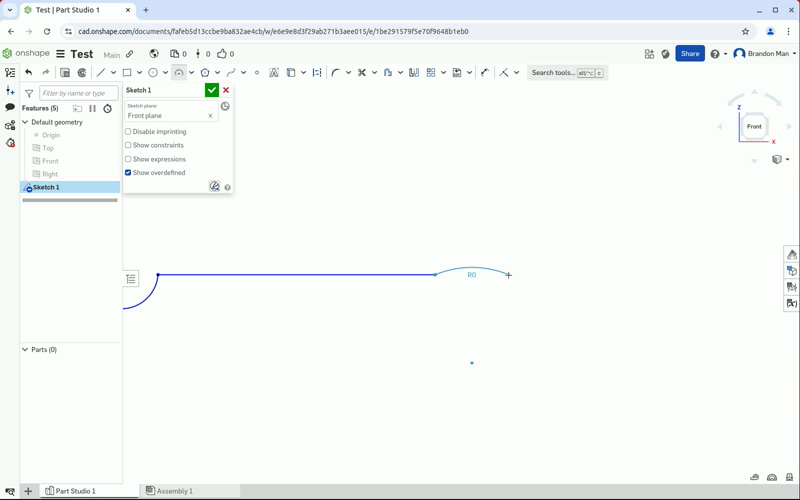
scroll(-6)
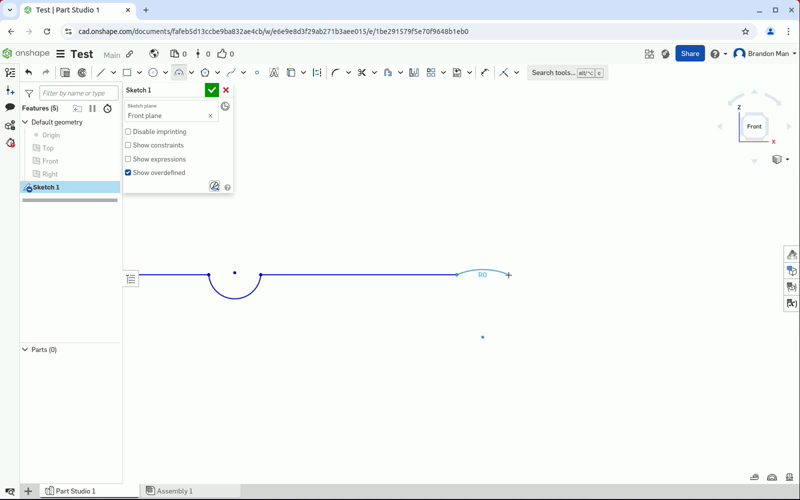
scroll(-6)
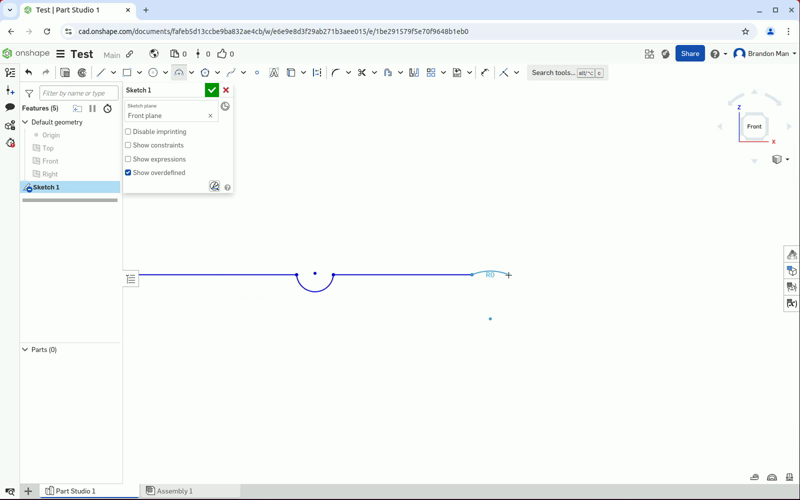
scroll(-6)
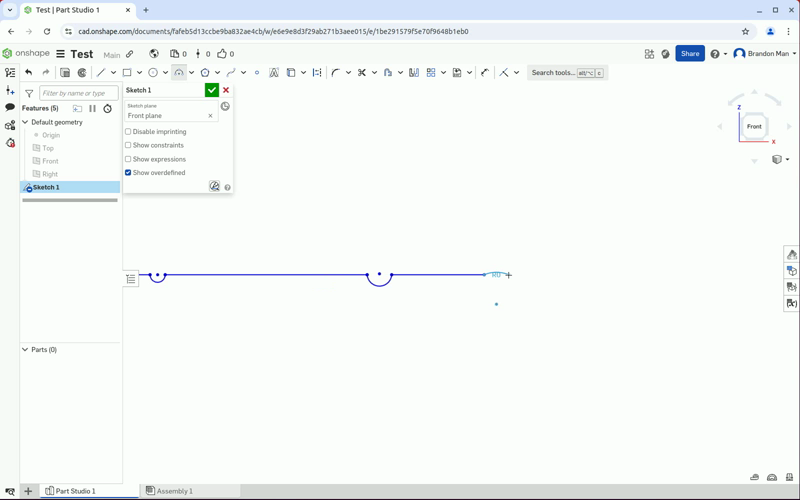
scroll(-6)
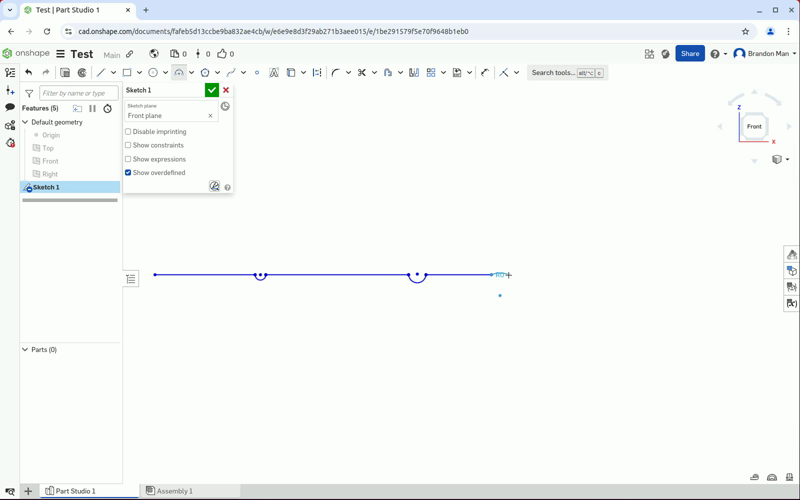
scroll(-6)
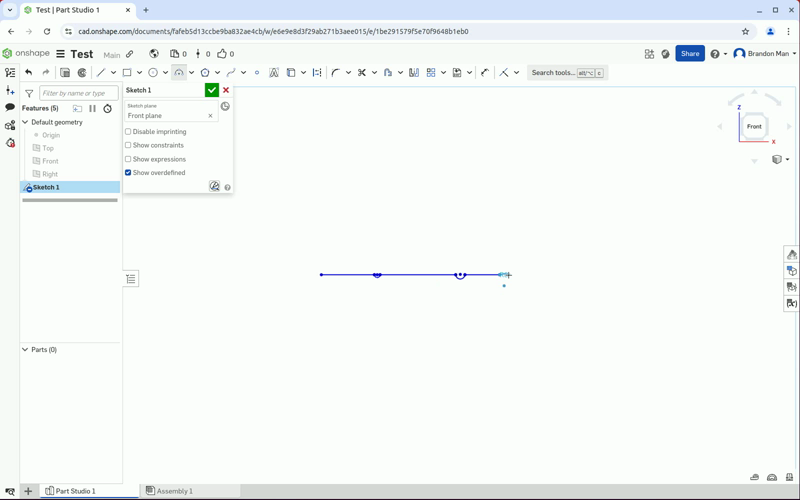
scroll(-6)
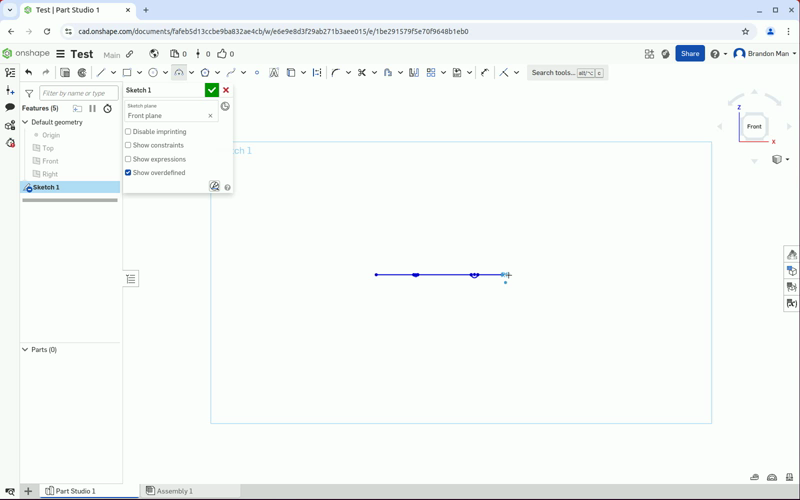
mouse_move(505, 277)
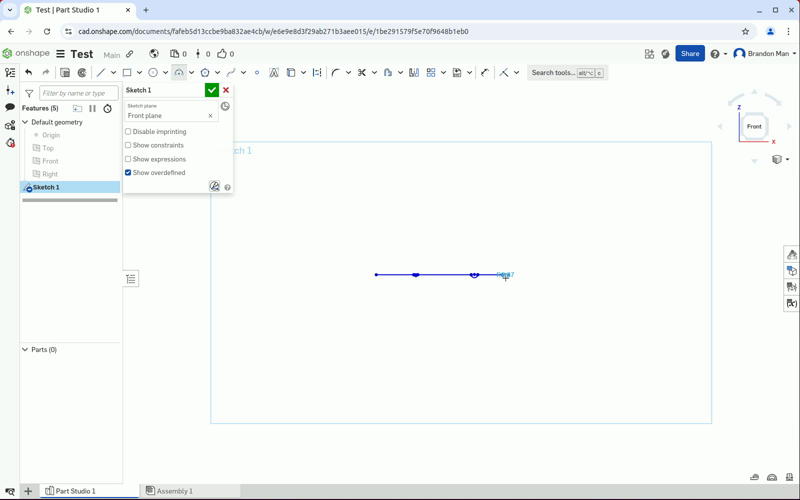
scroll(6)
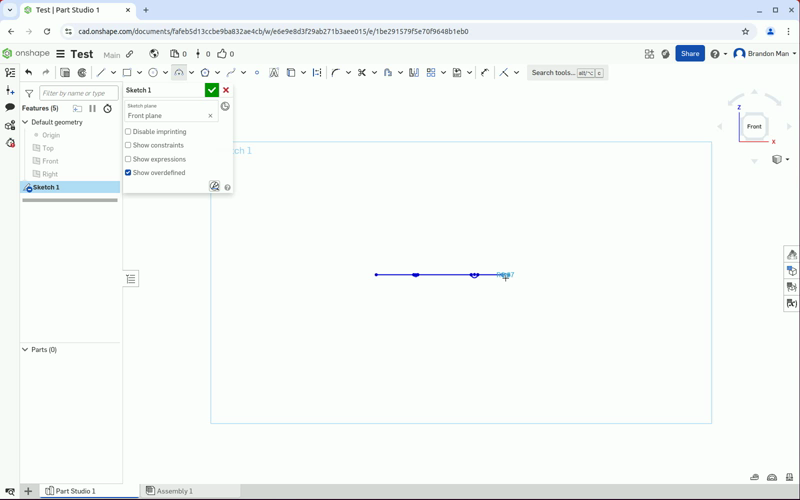
scroll(6)
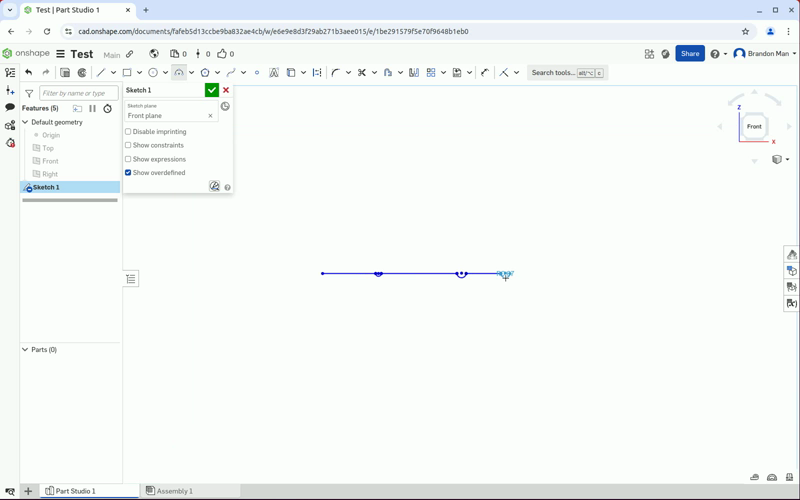
scroll(6)
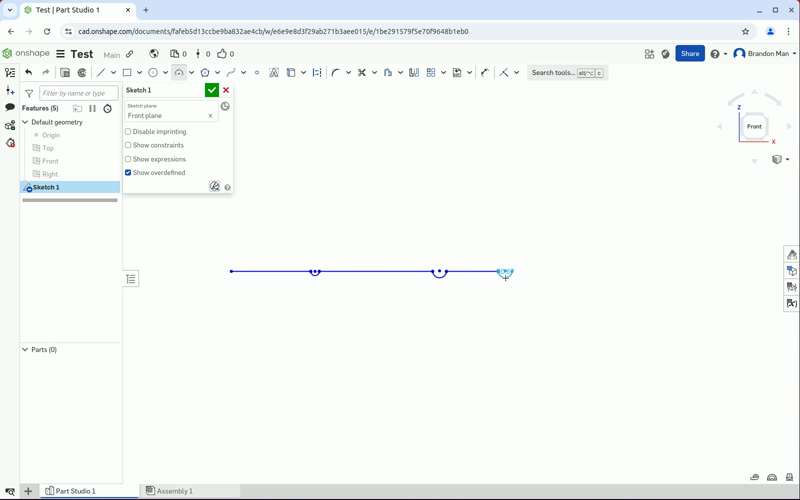
scroll(6)
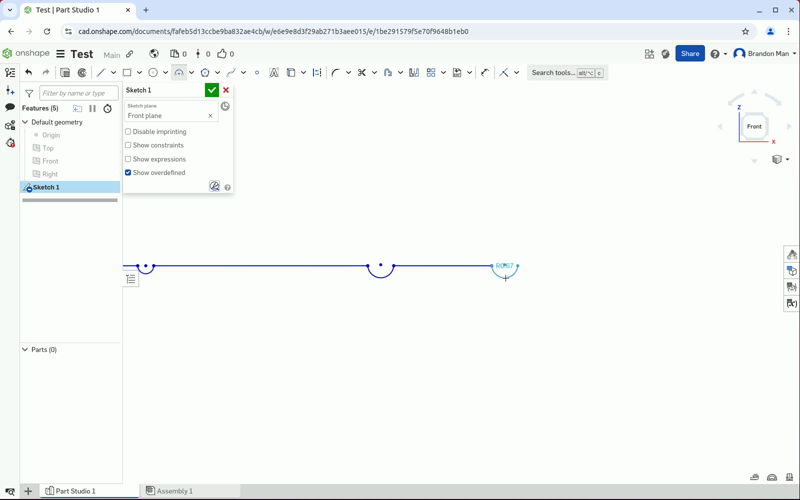
scroll(6)
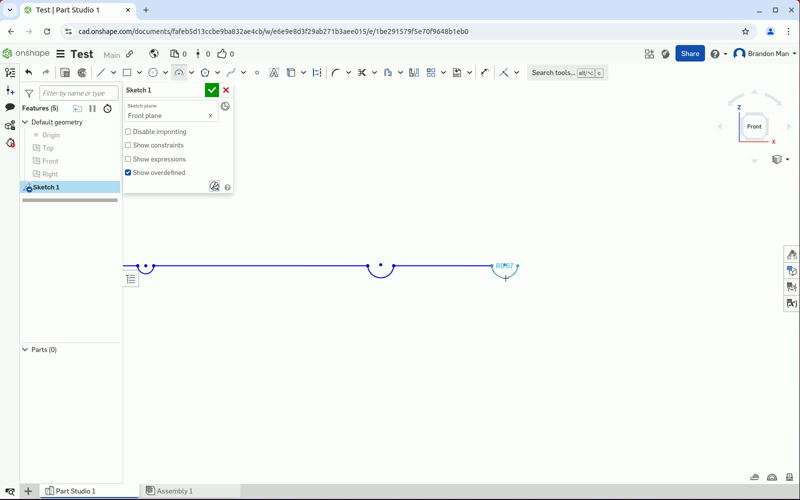
scroll(6)
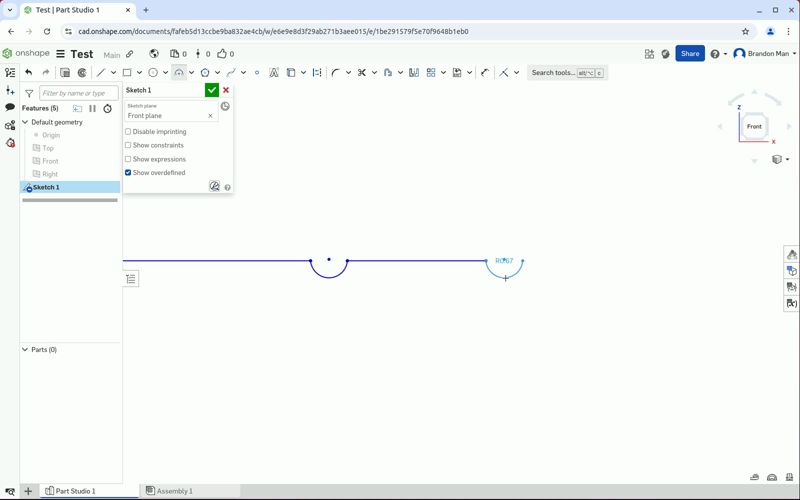
scroll(6)
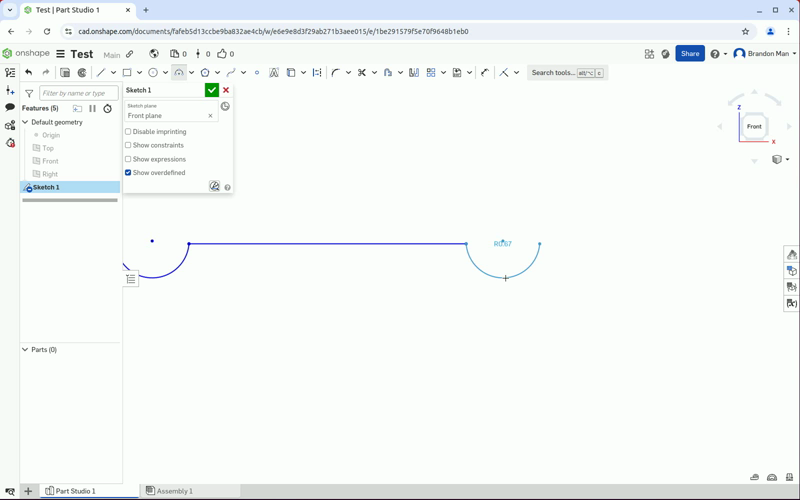
click(505, 277)
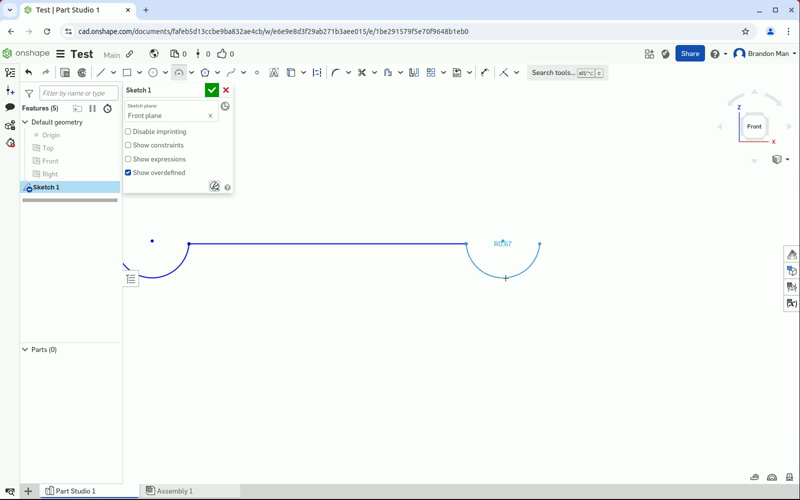
scroll(-6)
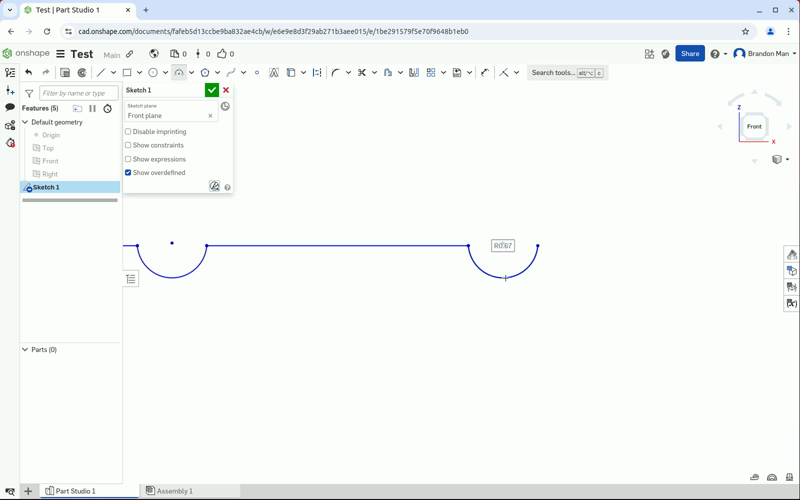
scroll(-6)
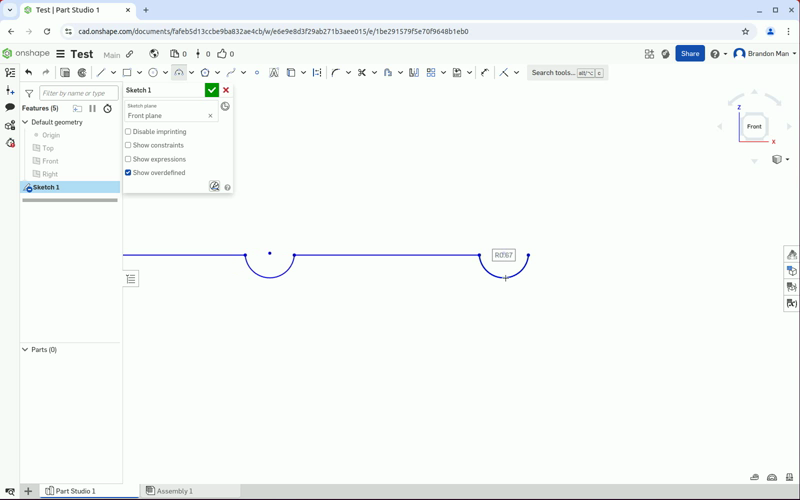
scroll(-6)
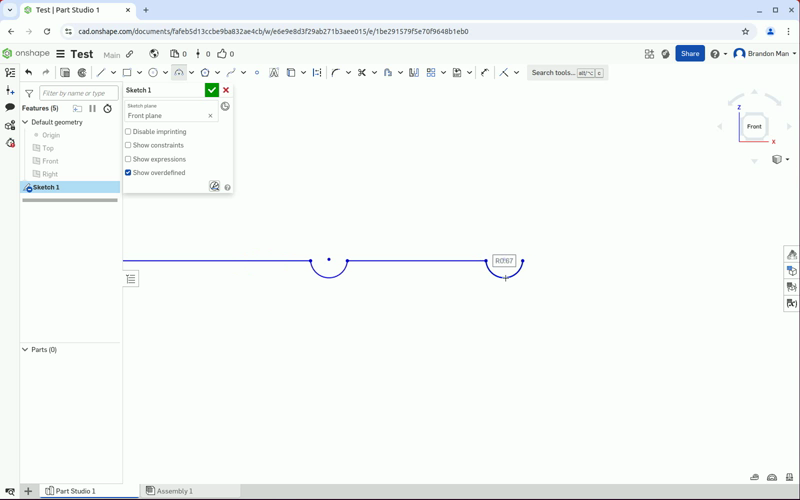
scroll(-6)
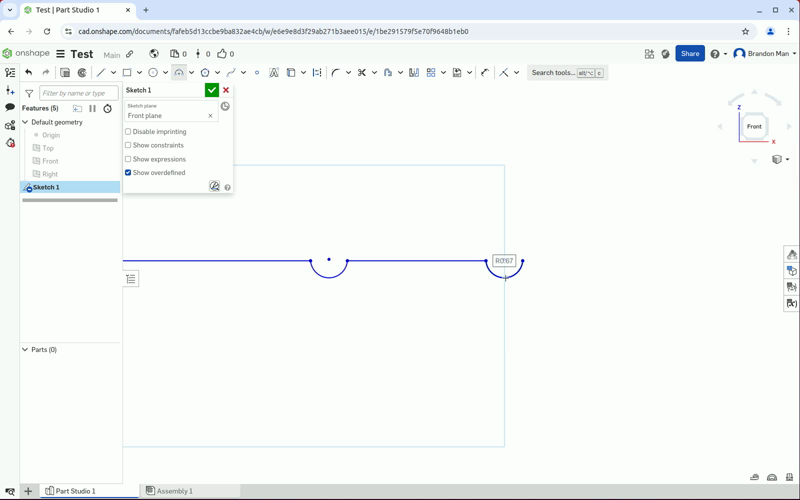
scroll(-6)
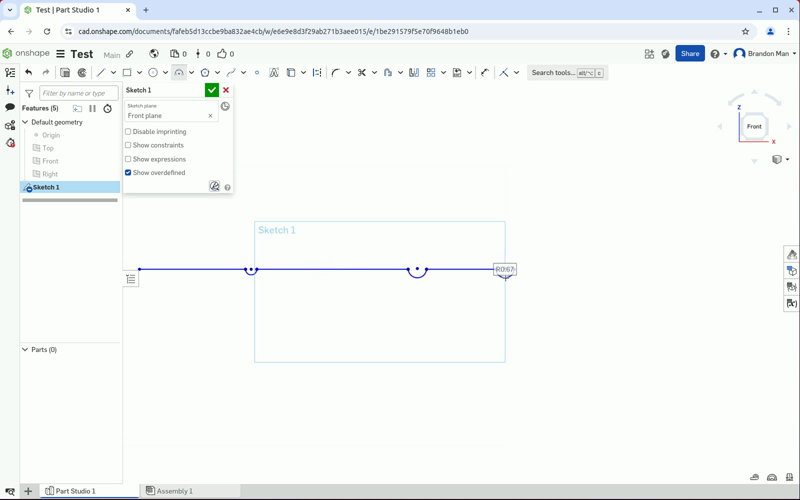
scroll(-6)
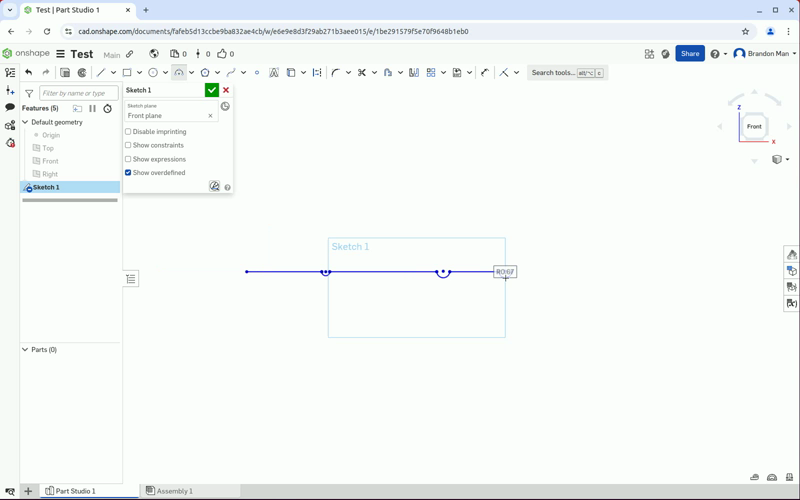
scroll(-6)
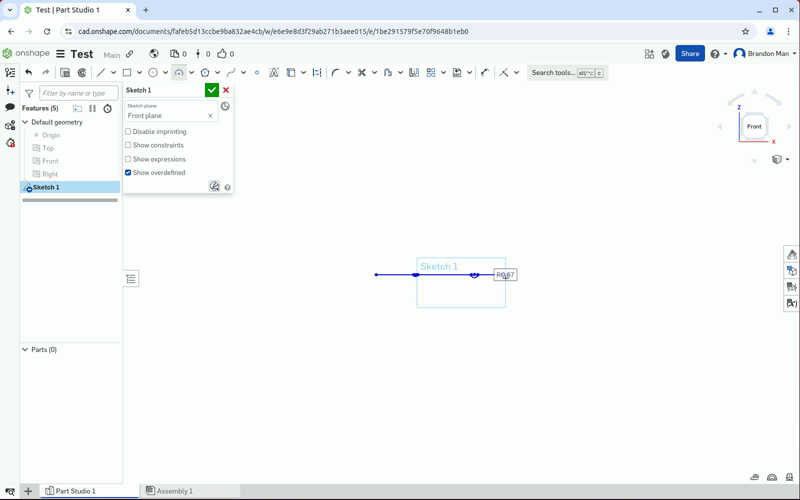
key_up(shift)
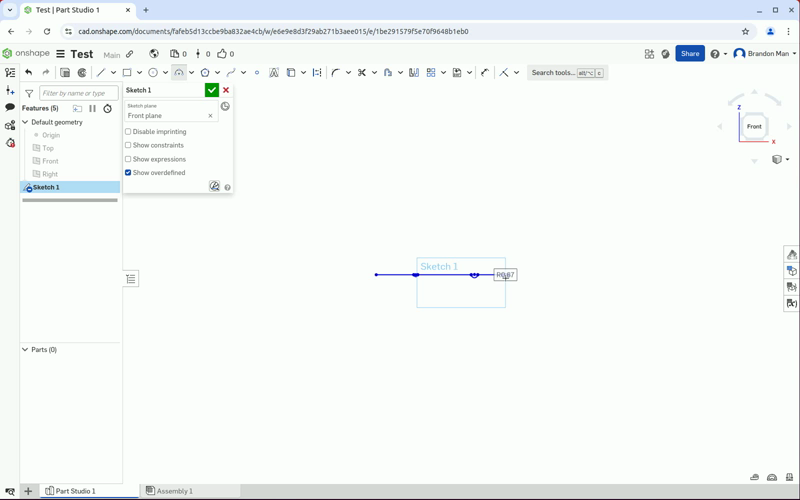
key(esc)
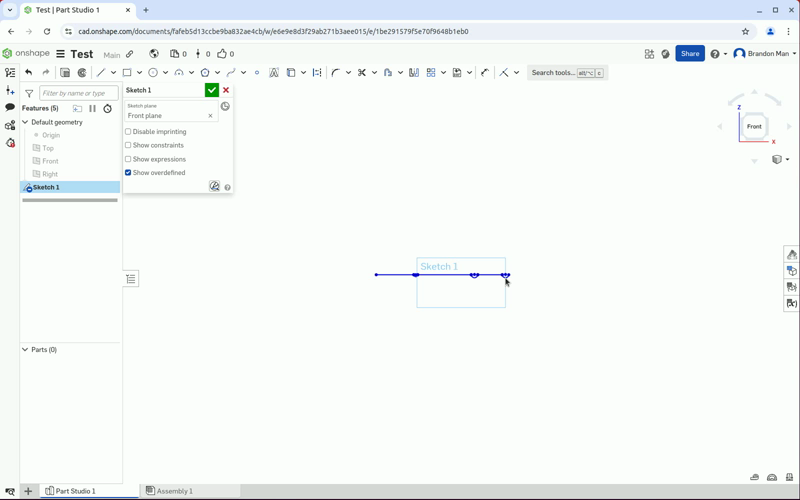
key(l)
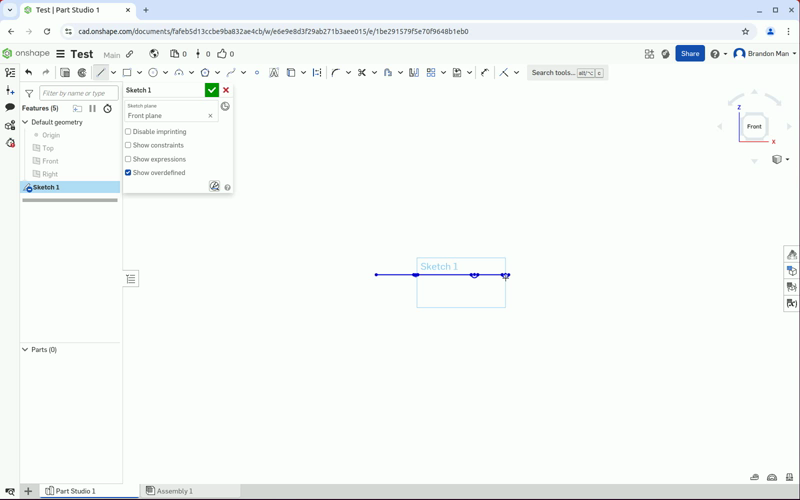
mouse_move(508, 274)
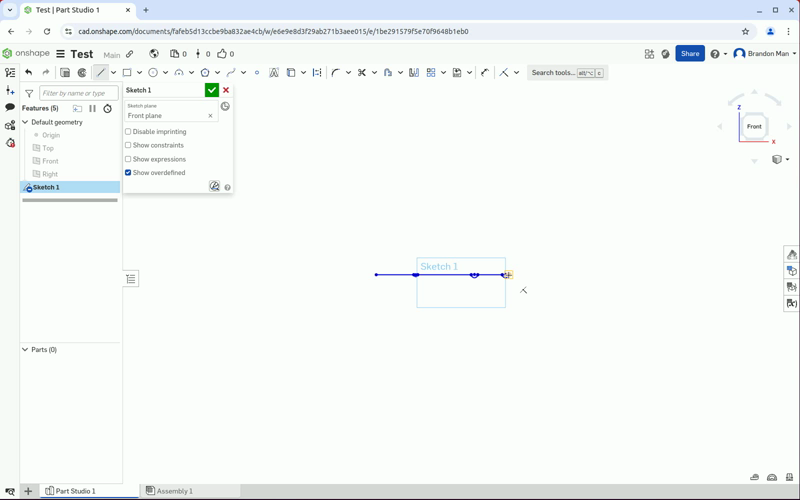
scroll(6)
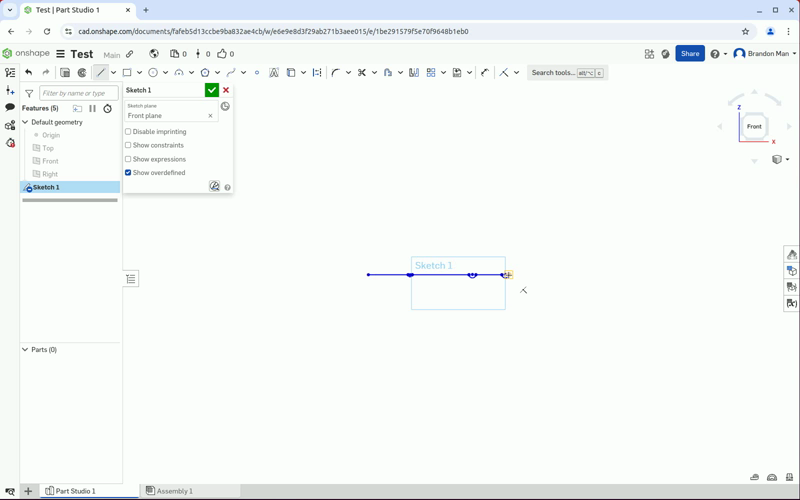
scroll(6)
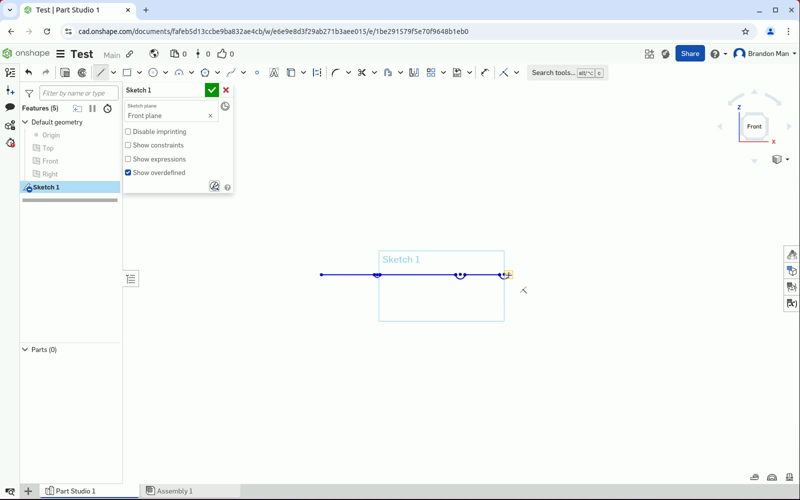
scroll(6)
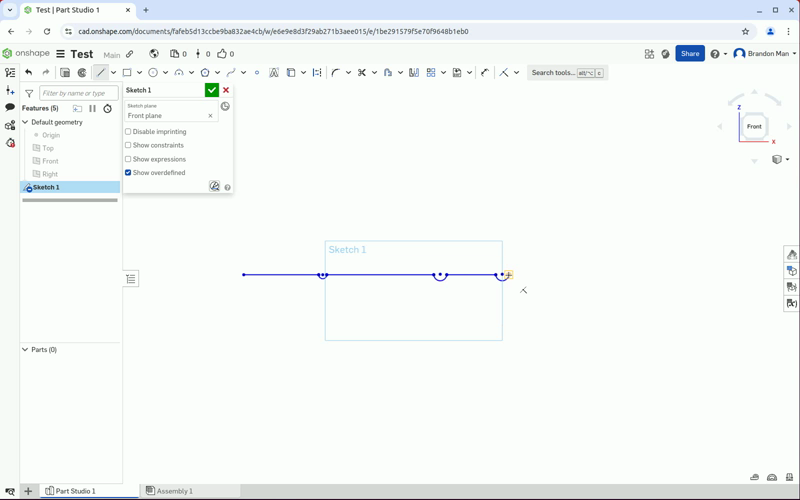
scroll(6)
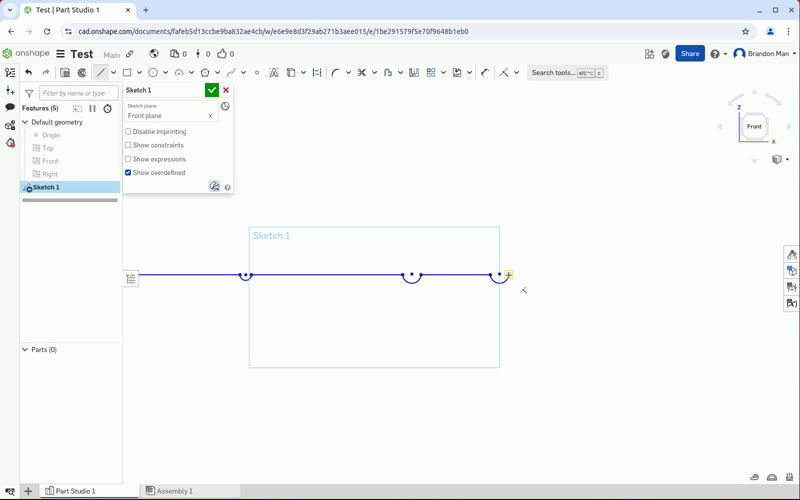
scroll(6)
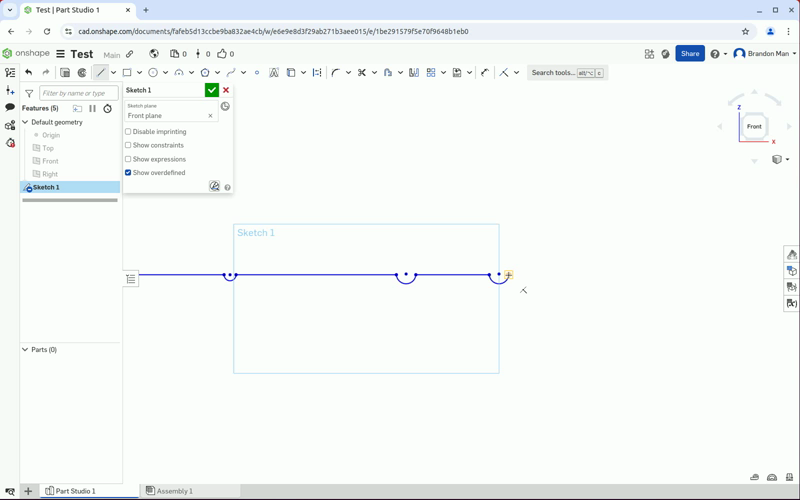
scroll(6)
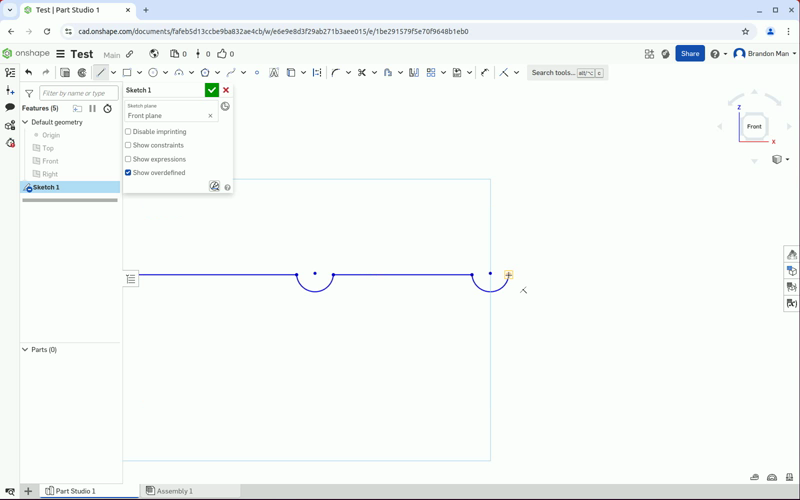
scroll(6)
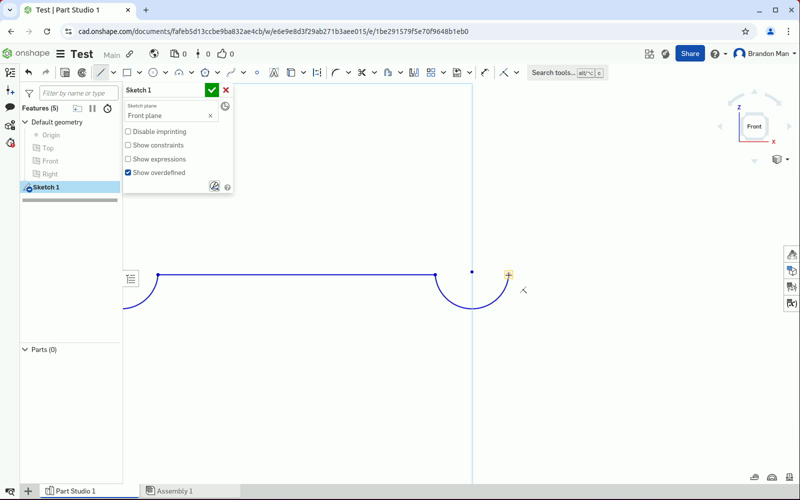
click(508, 274)
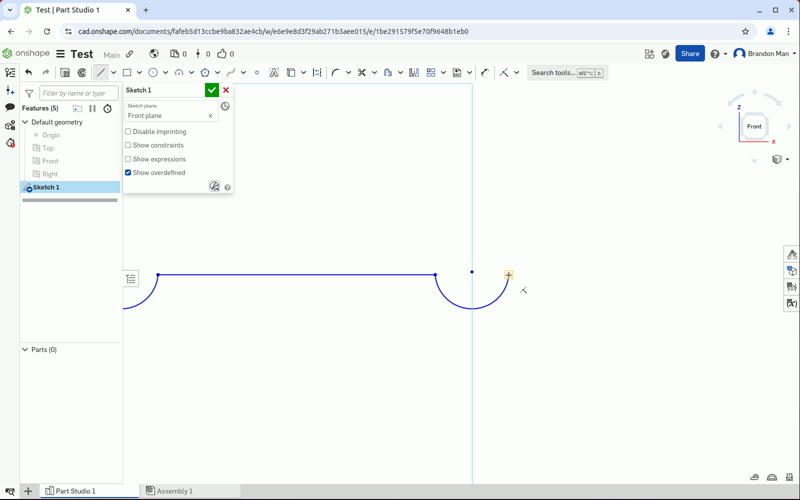
scroll(-6)
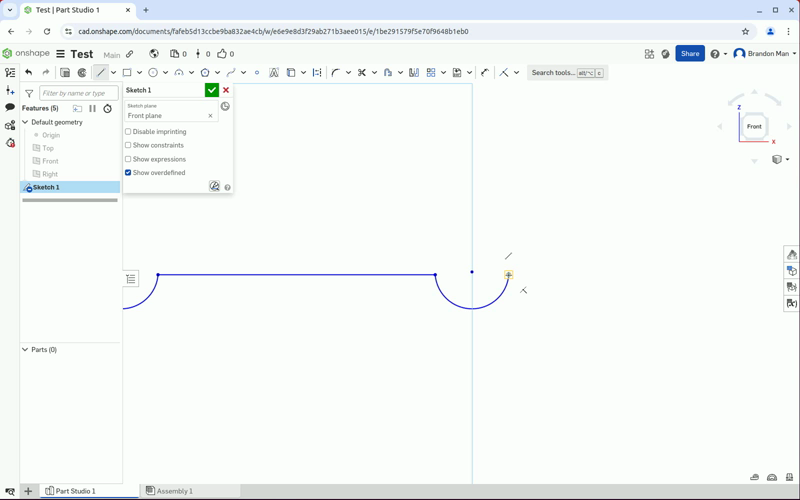
scroll(-6)
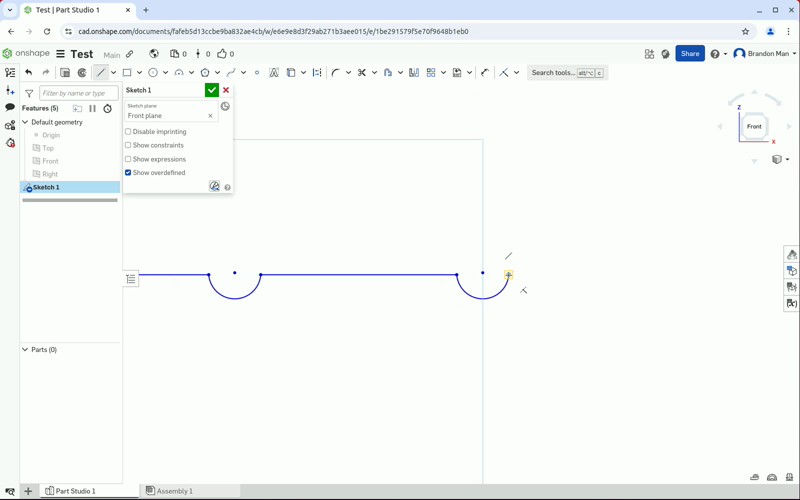
scroll(-6)
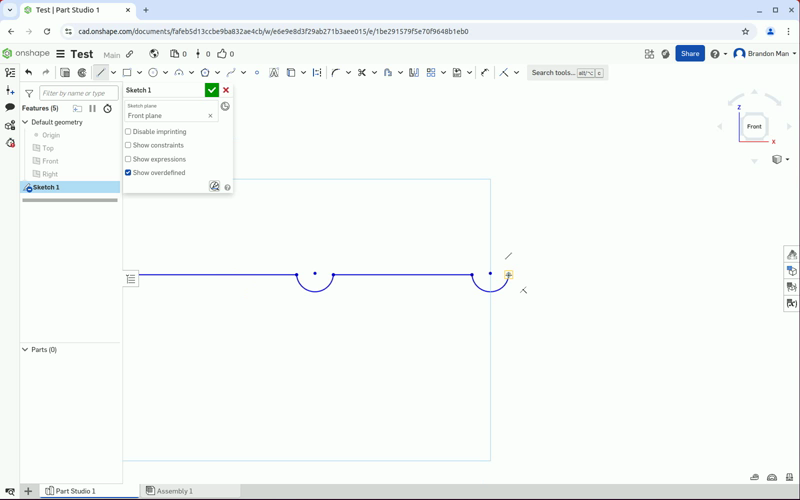
scroll(-6)
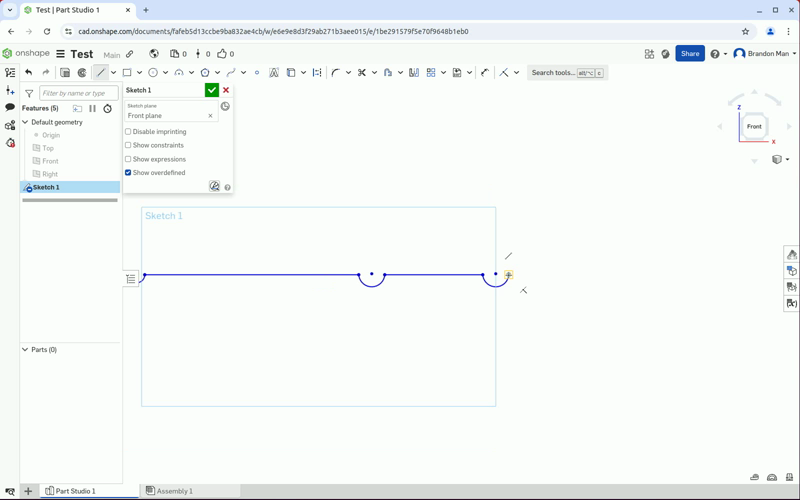
scroll(-6)
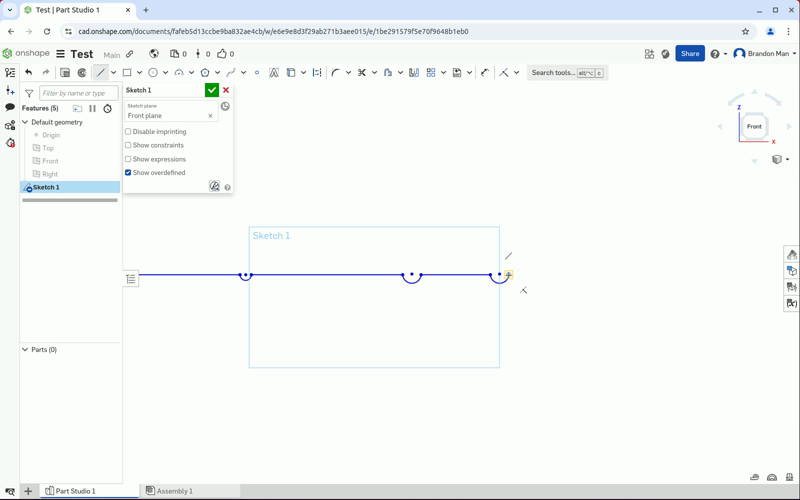
scroll(-6)
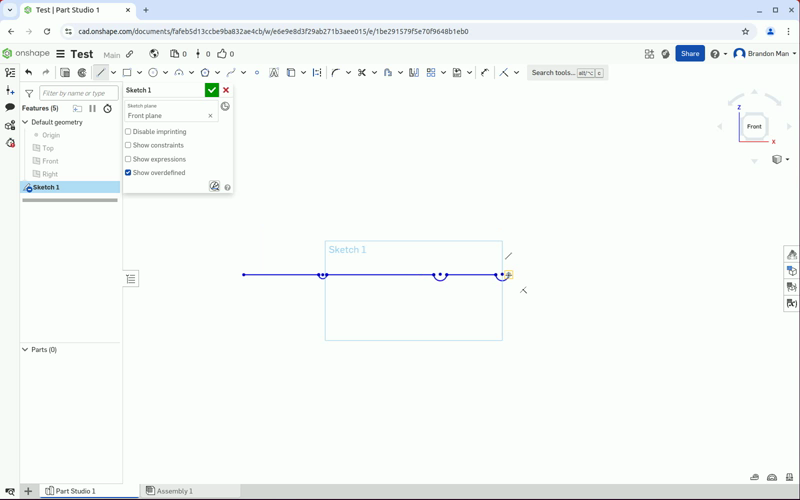
scroll(-6)
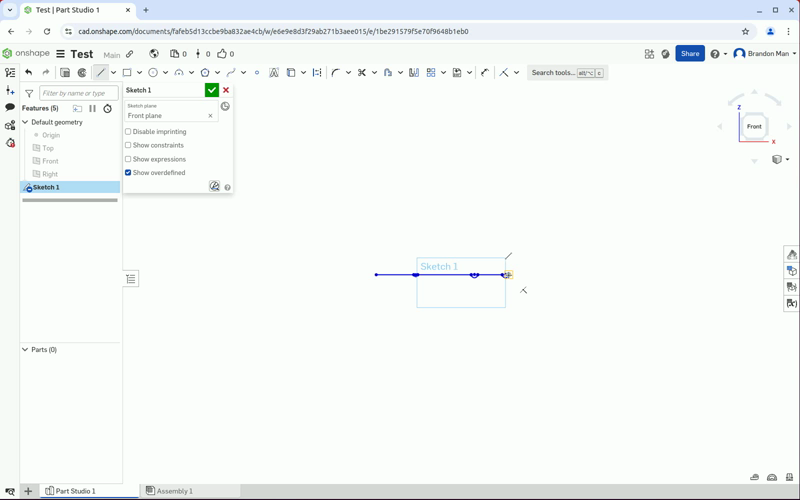
key_down(shift)
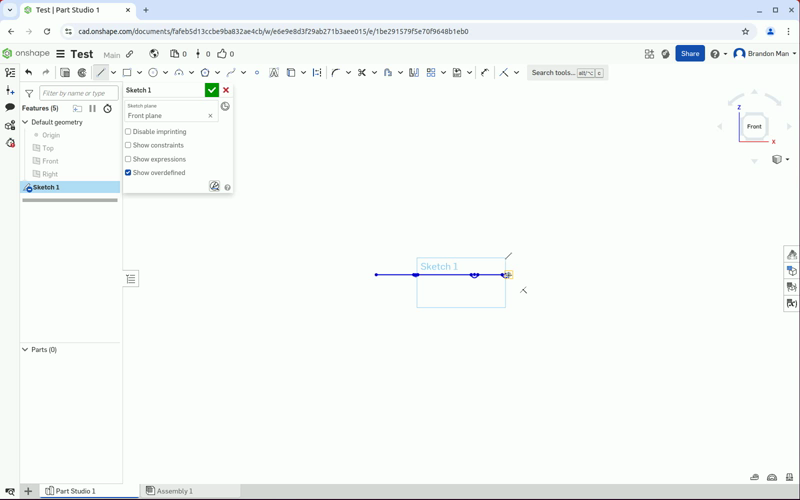
mouse_move(572, 274)
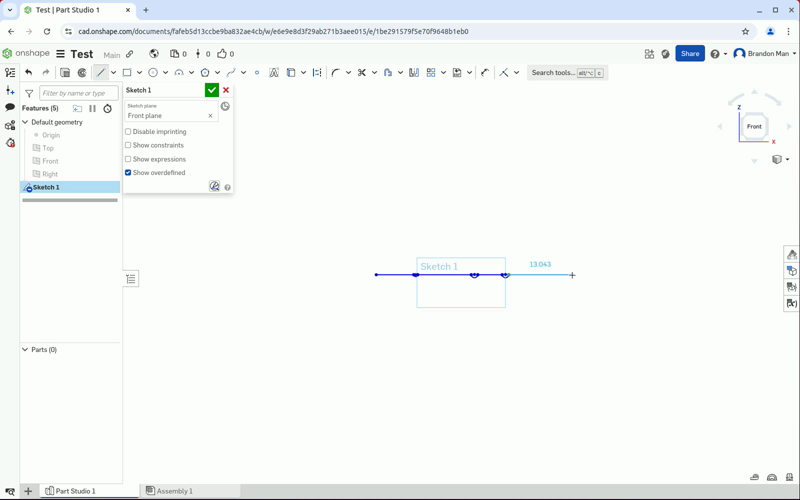
click(572, 274)
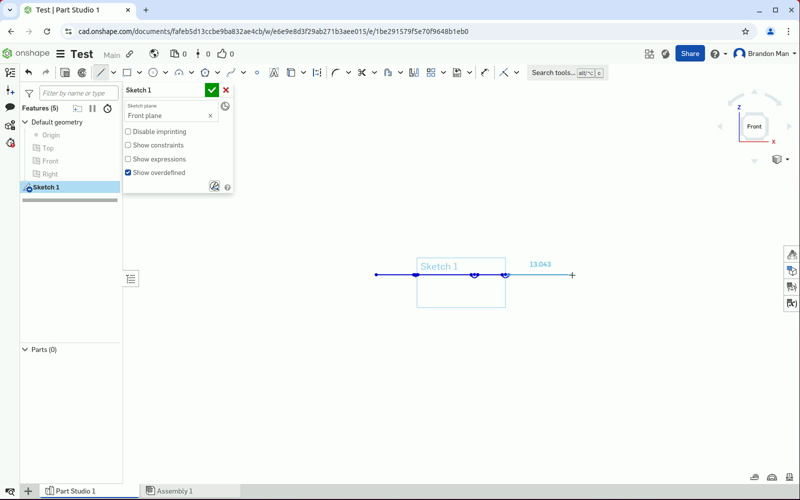
key_up(shift)
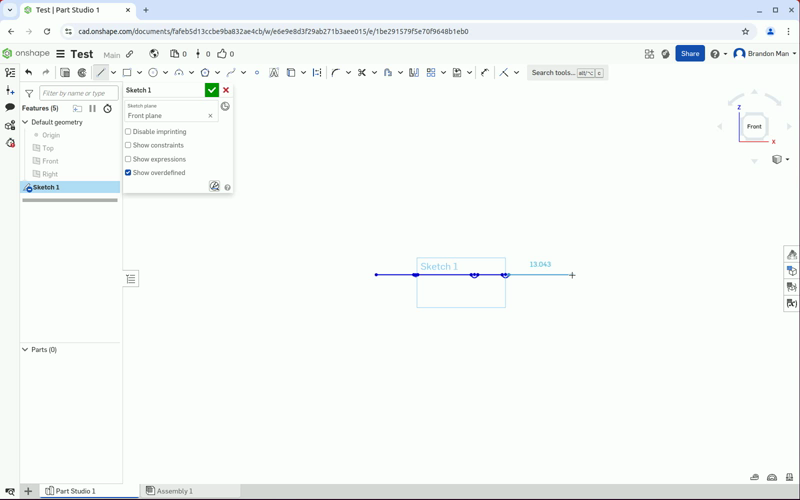
key_down(shift)
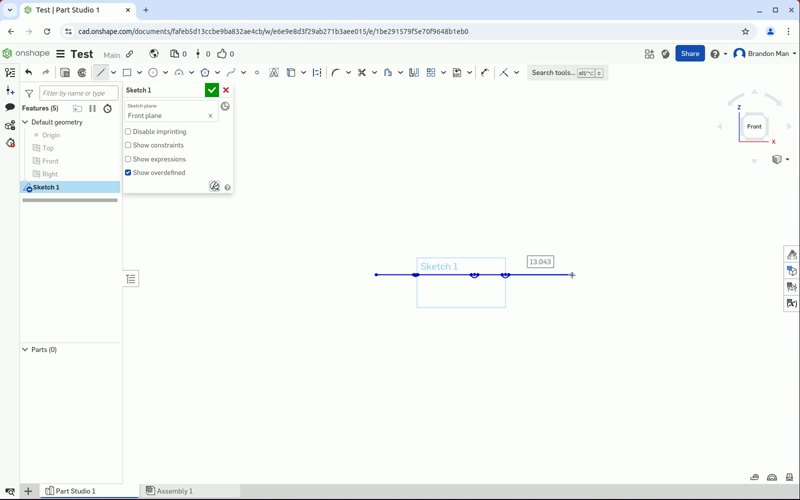
mouse_move(589, 274)
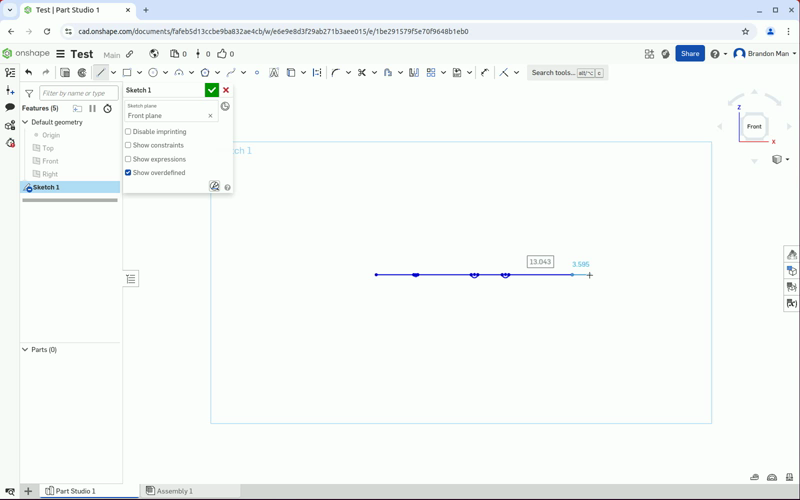
mouse_move(572, 216)
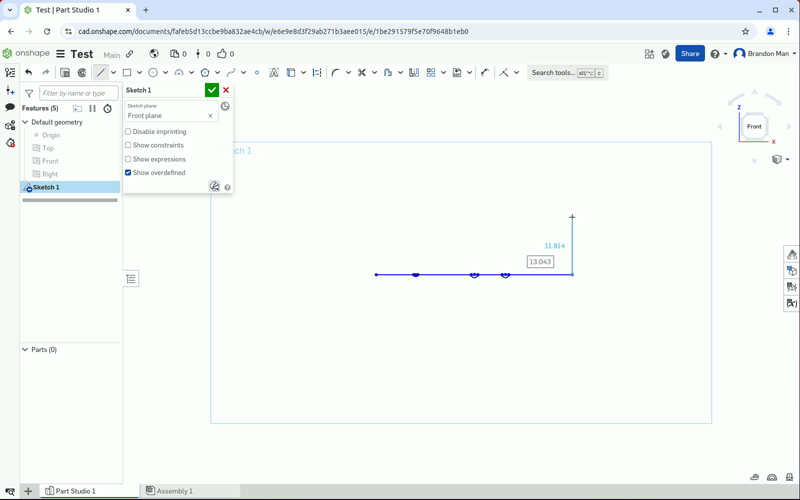
click(572, 216)
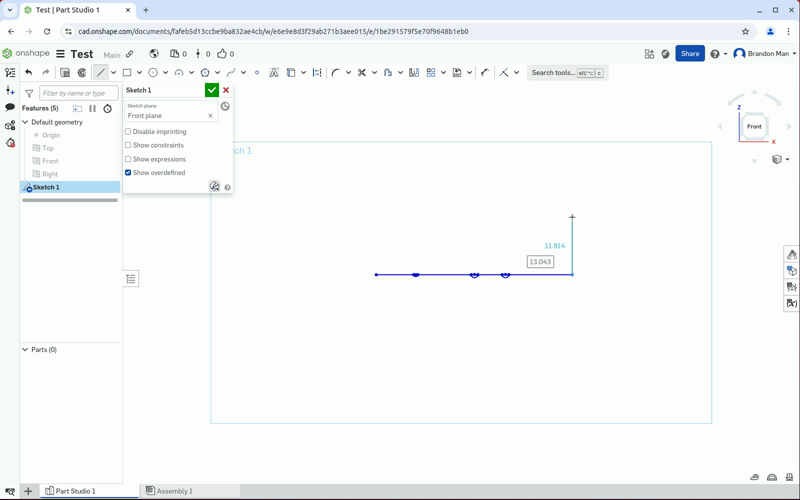
key_up(shift)
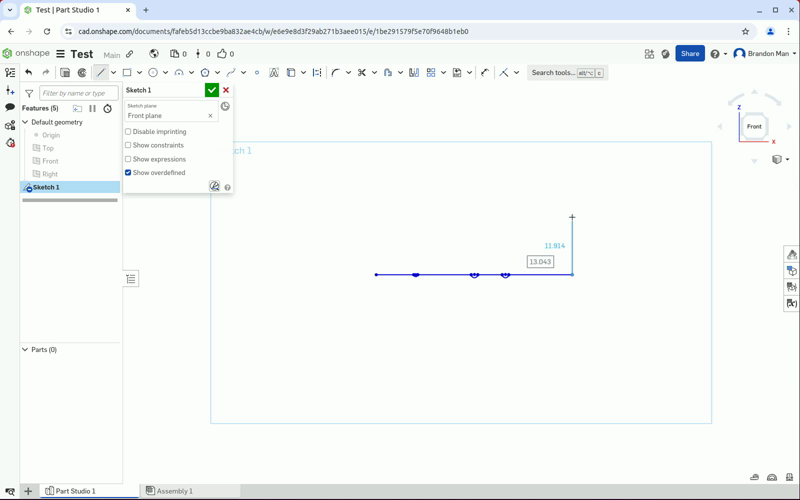
key_down(shift)
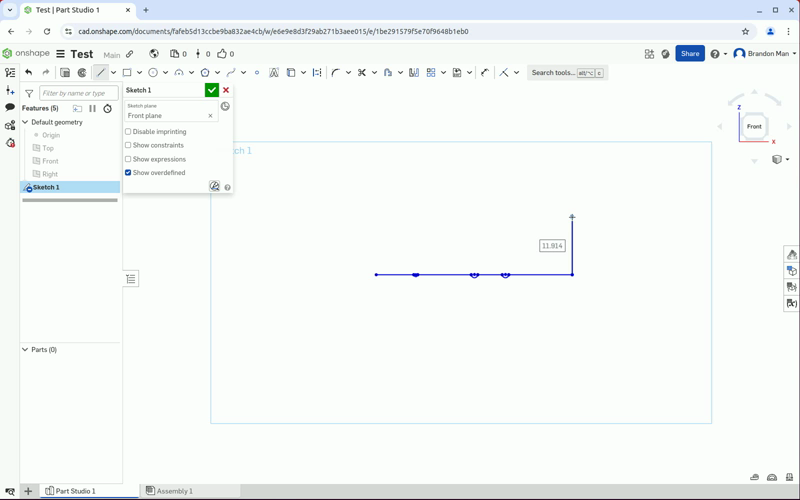
mouse_move(376, 216)
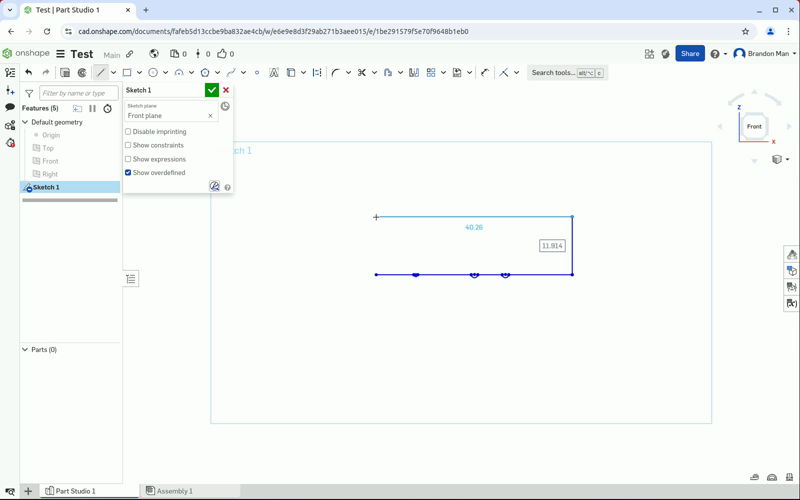
click(376, 216)
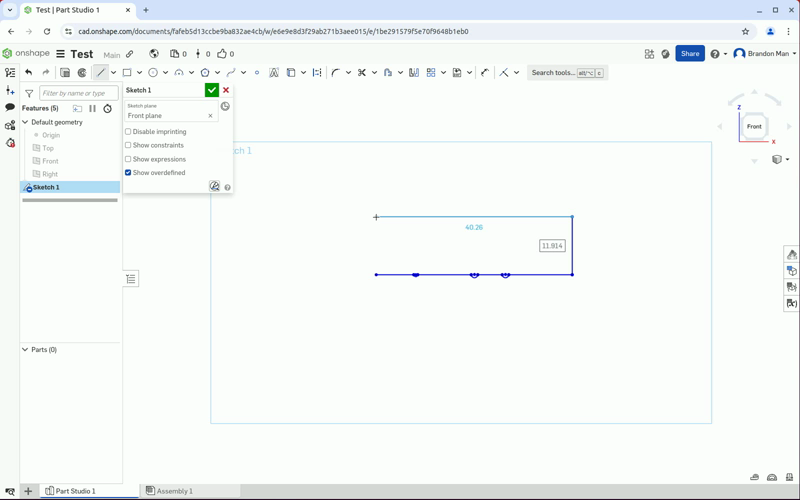
key_up(shift)
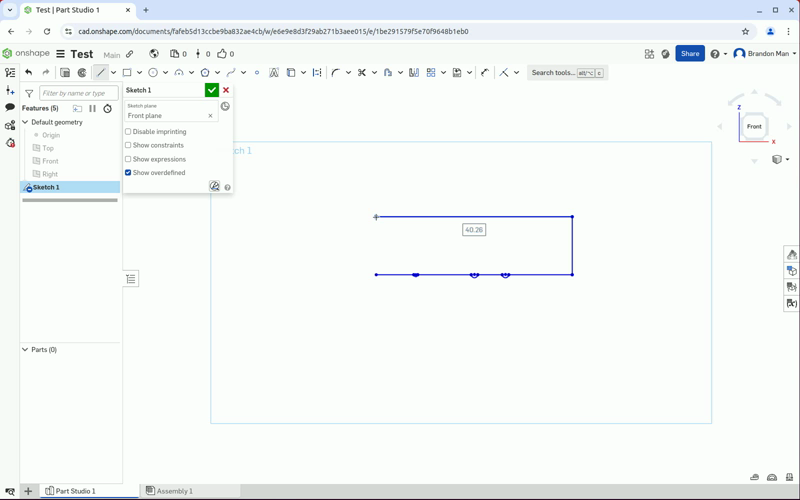
mouse_move(406, 216)
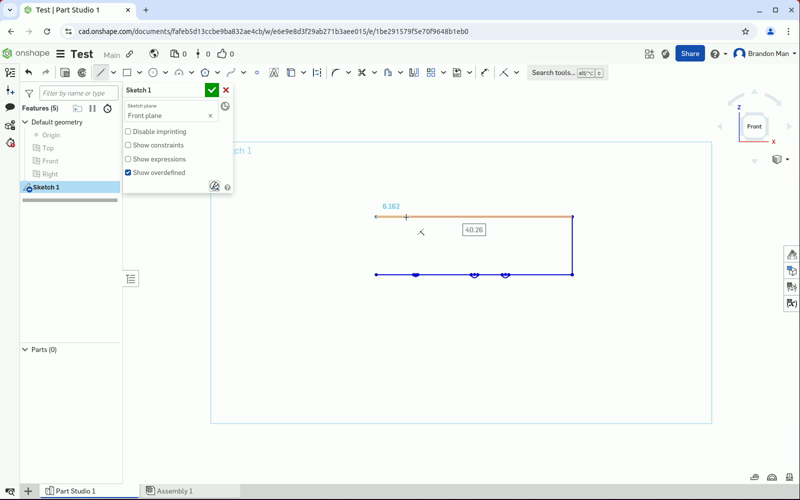
key_down(shift)
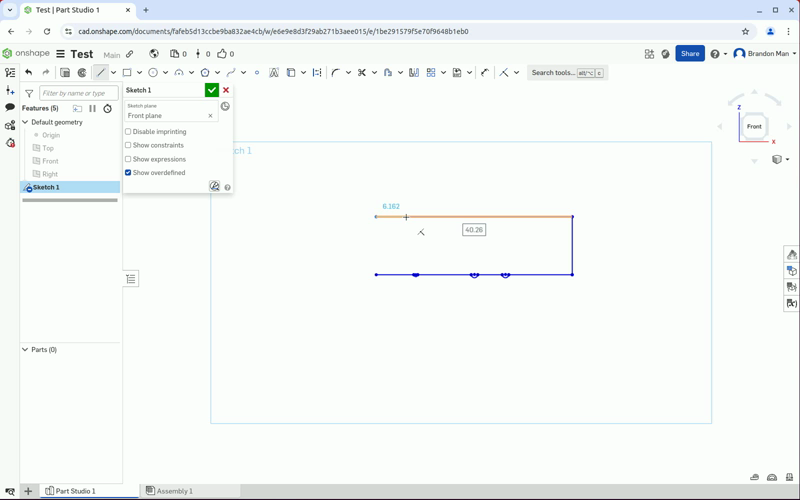
mouse_move(376, 274)
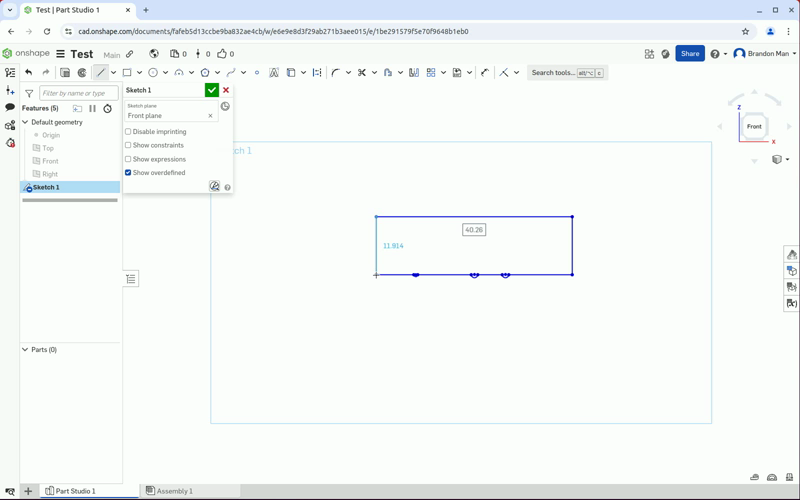
key_up(shift)
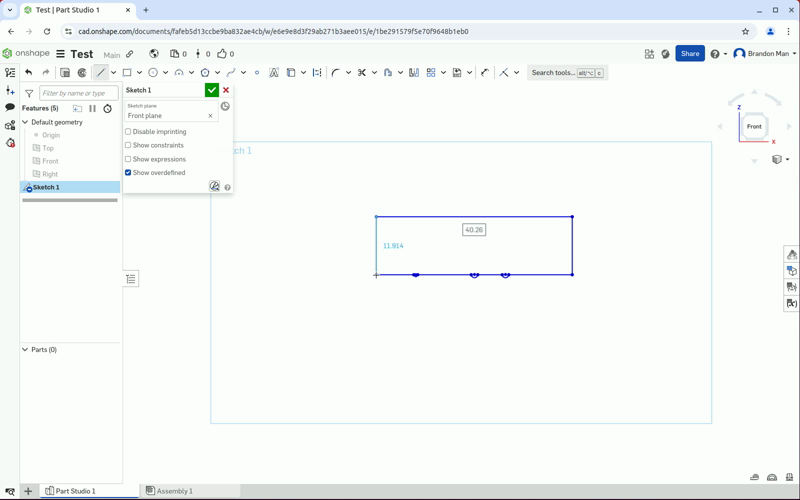
click(376, 274)
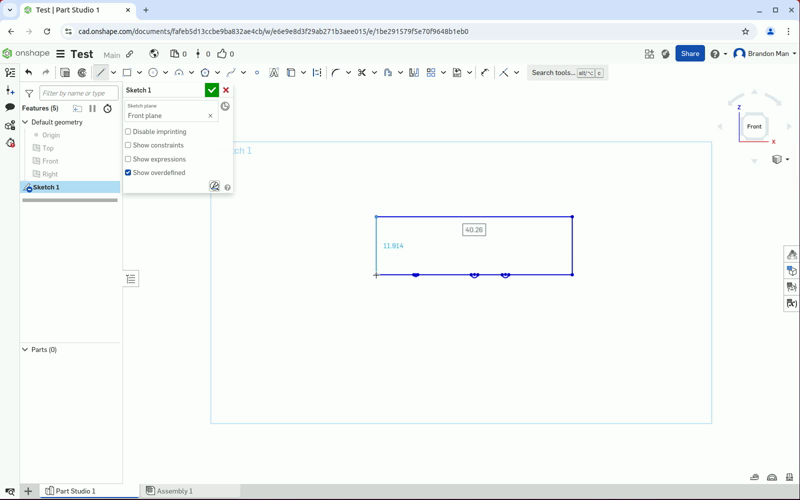
key(esc)
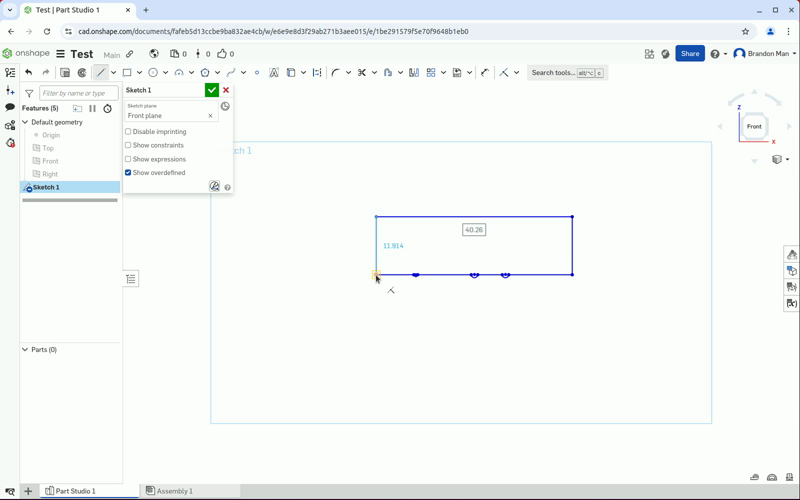
mouse_move(427, 255)
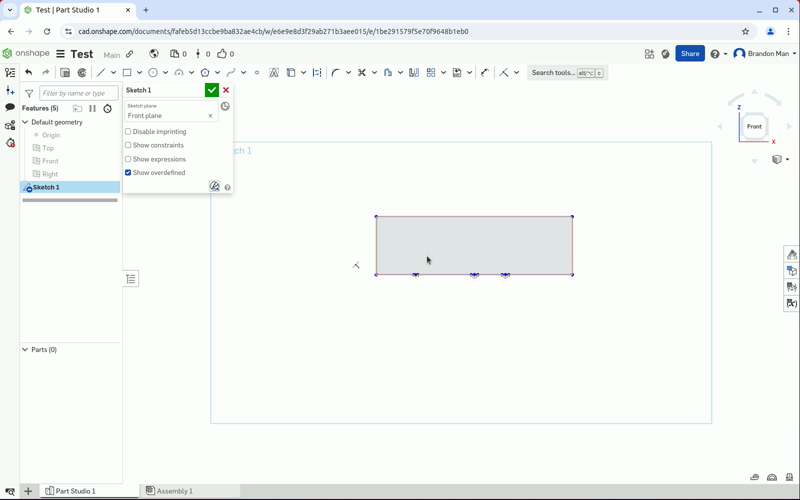
scroll(6)
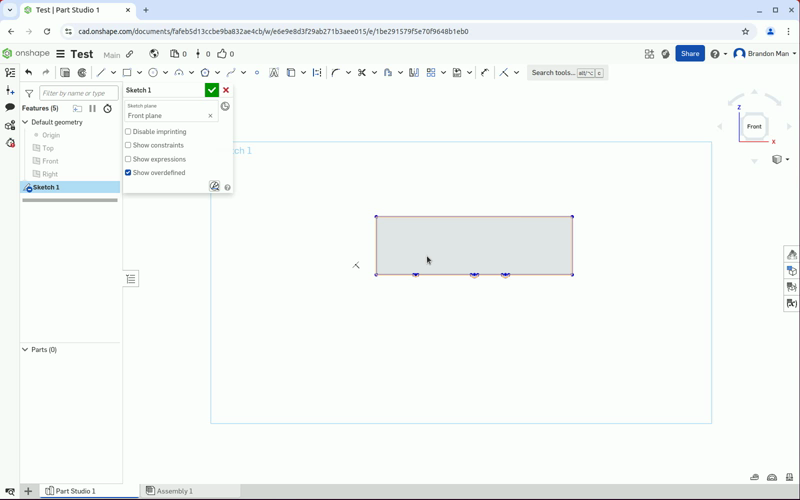
scroll(6)
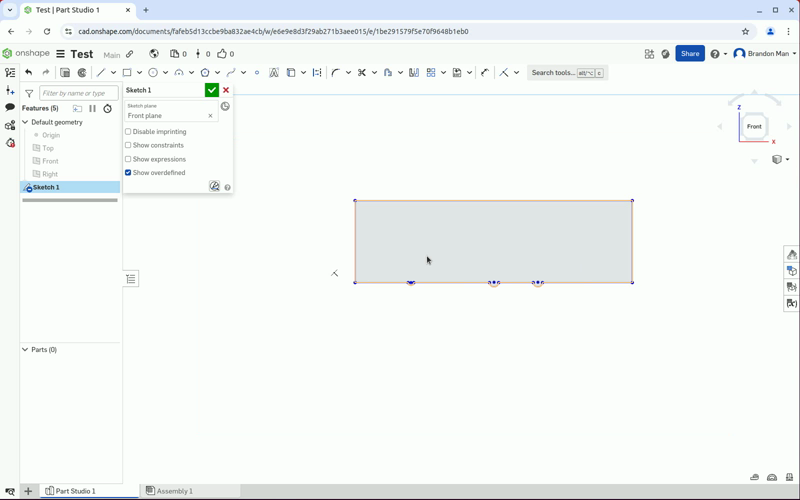
scroll(6)
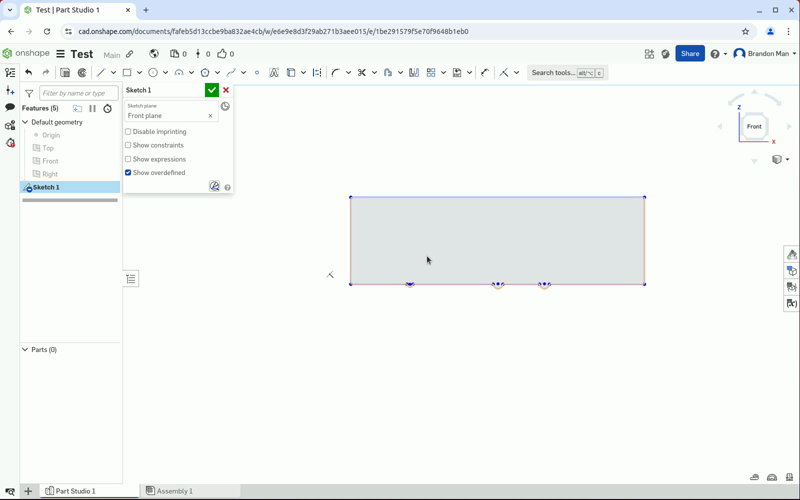
scroll(6)
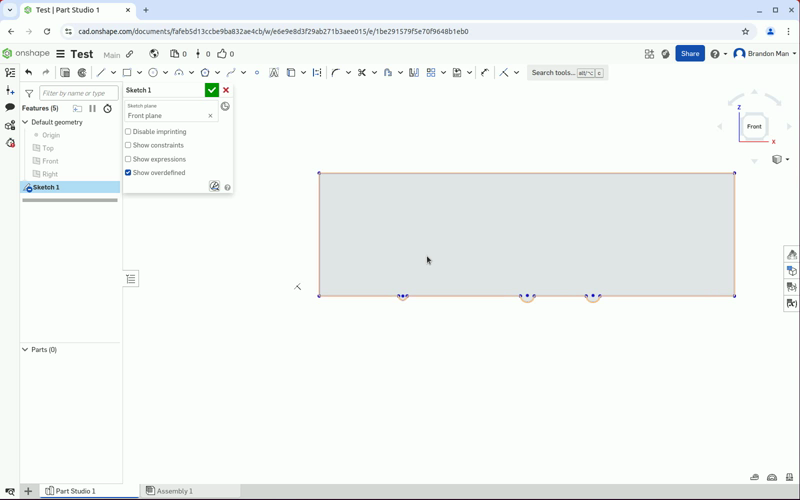
scroll(6)
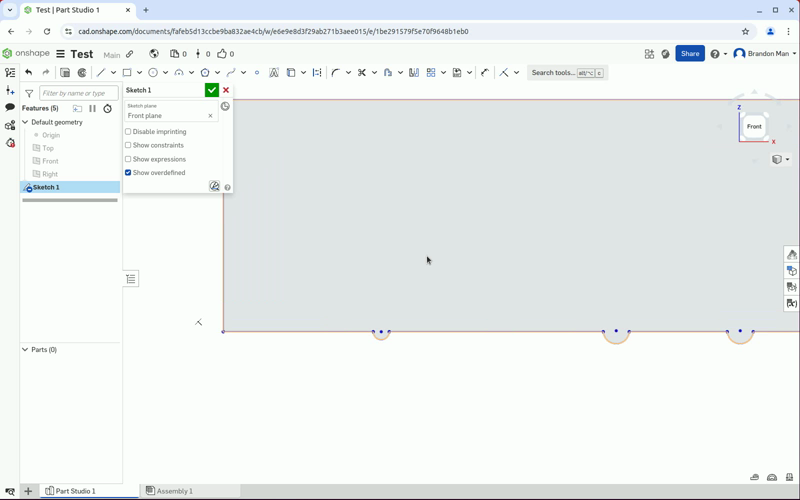
scroll(6)
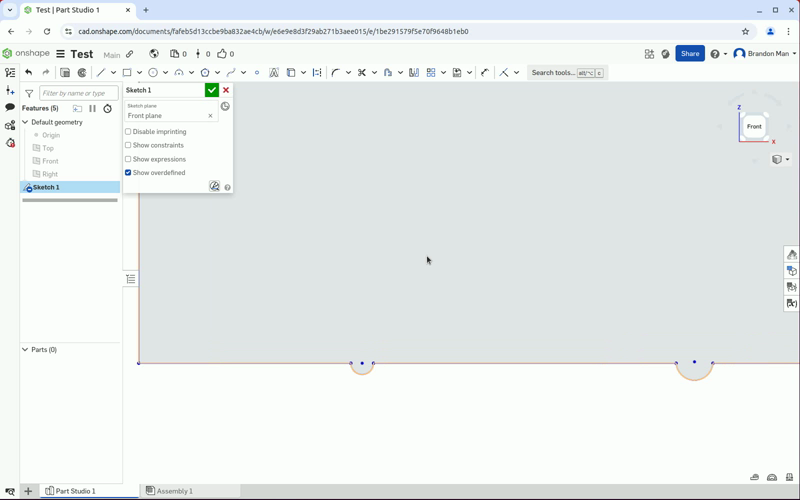
scroll(6)
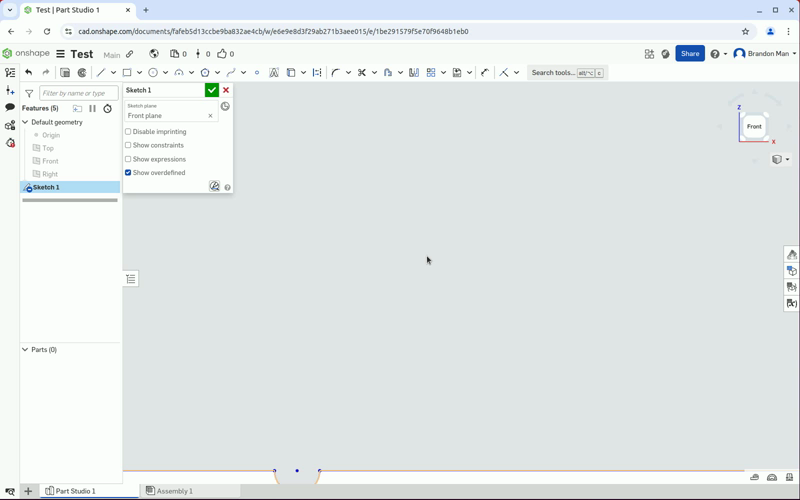
click(427, 255)
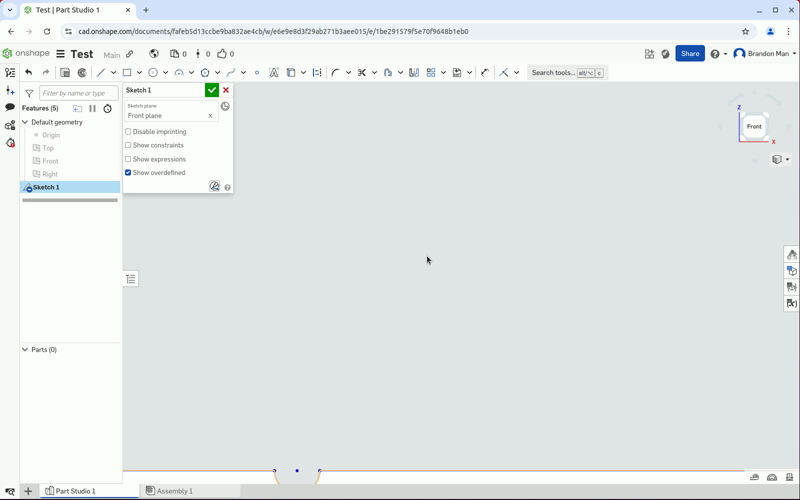
scroll(-6)
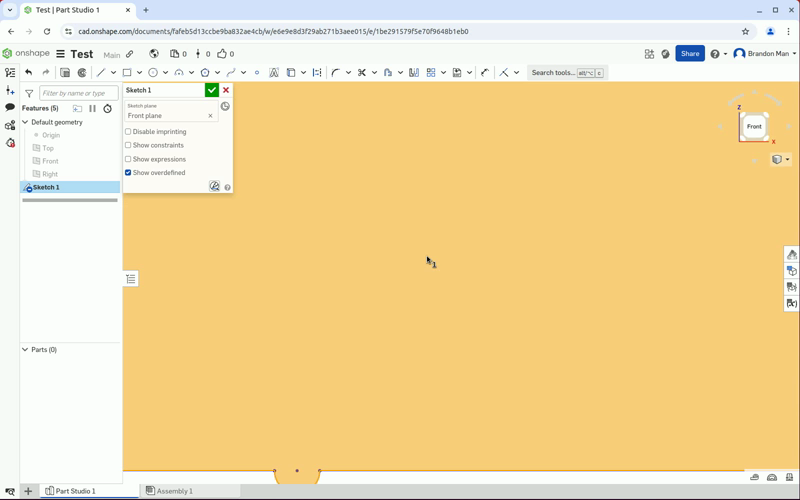
scroll(-6)
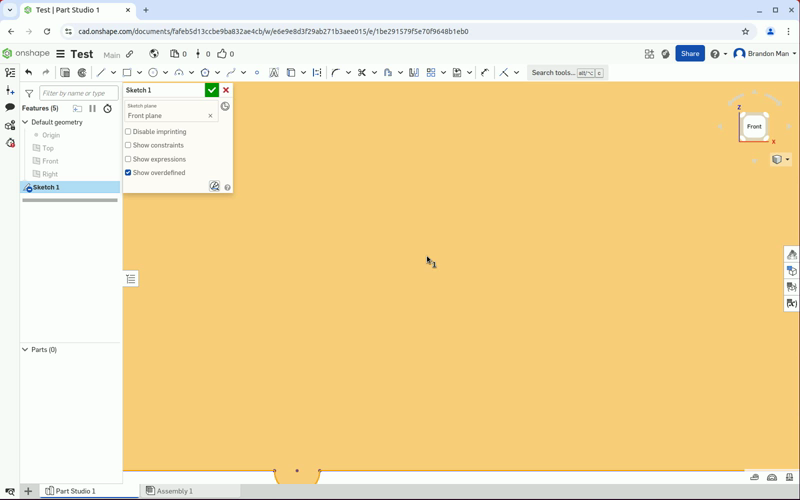
scroll(-6)
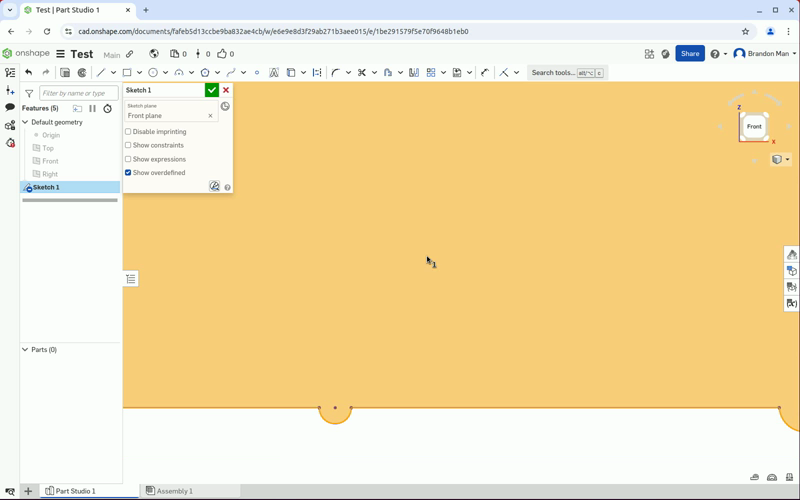
scroll(-6)
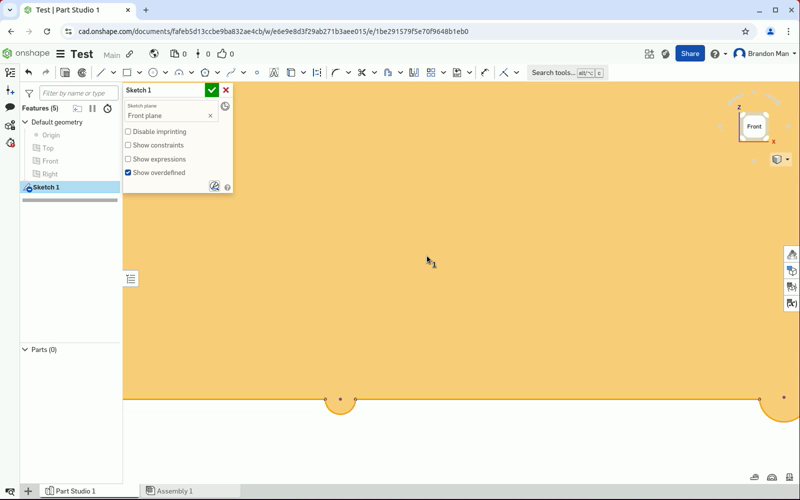
scroll(-6)
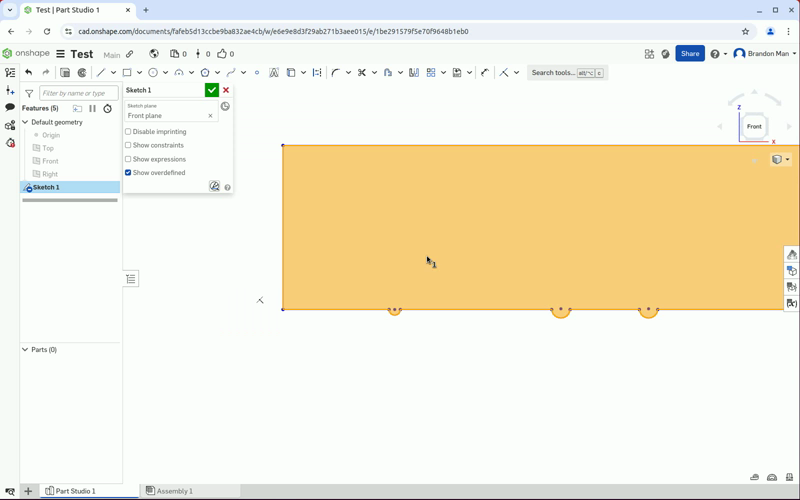
scroll(-6)
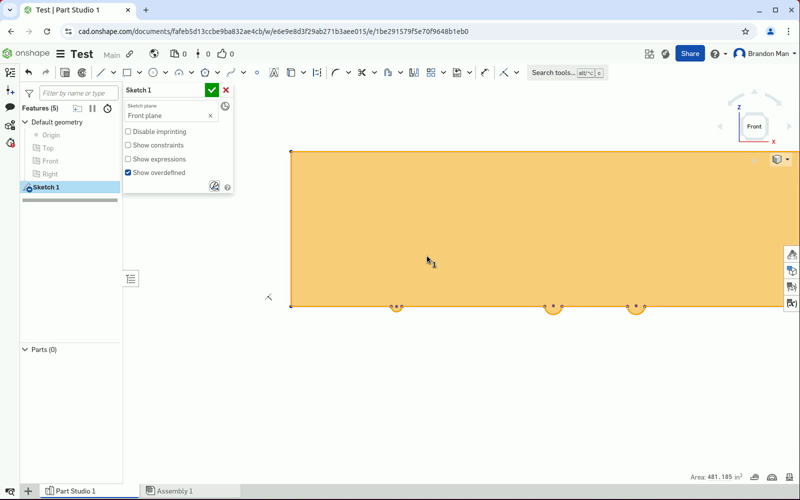
scroll(-6)
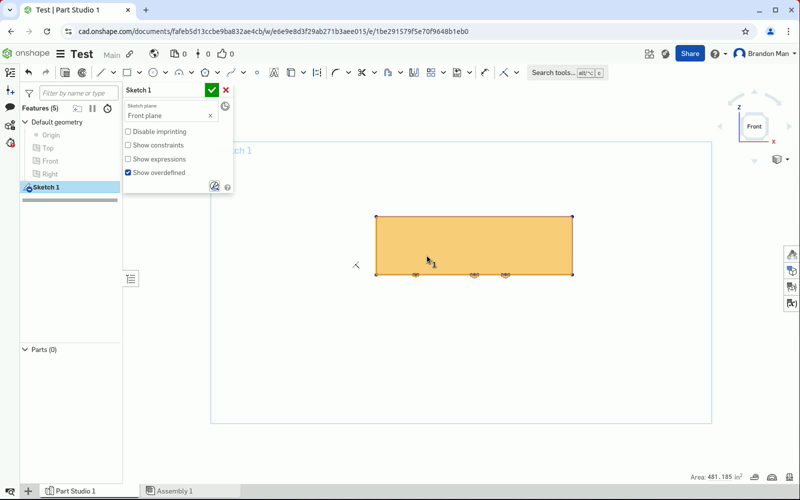
mouse_move(73, 352)
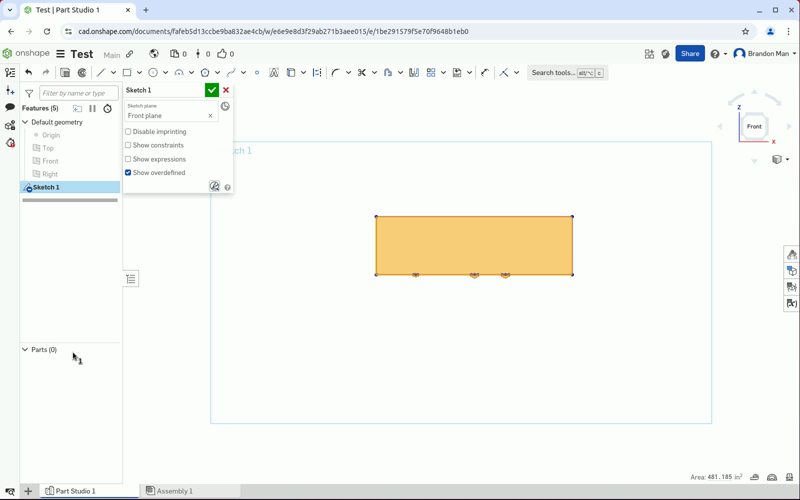
key(shift+y)
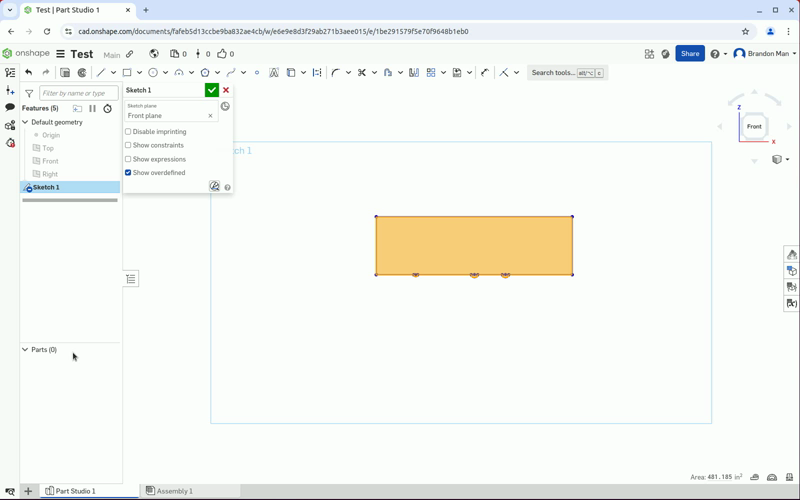
key(shift+e)
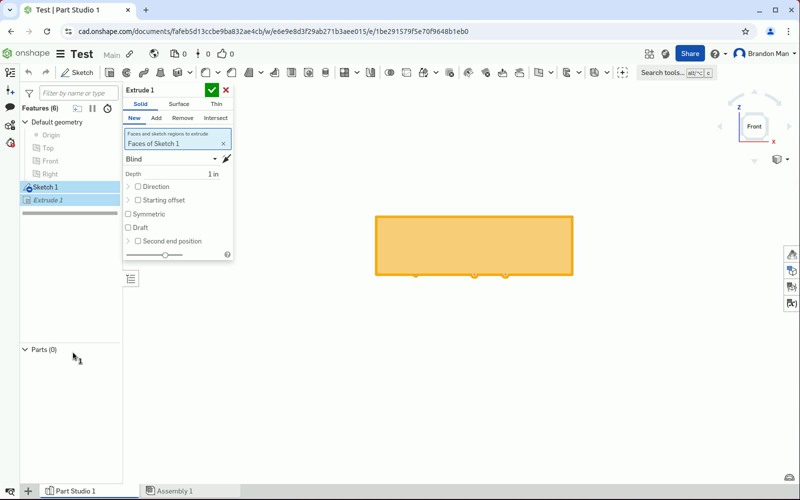
mouse_move(143, 106)
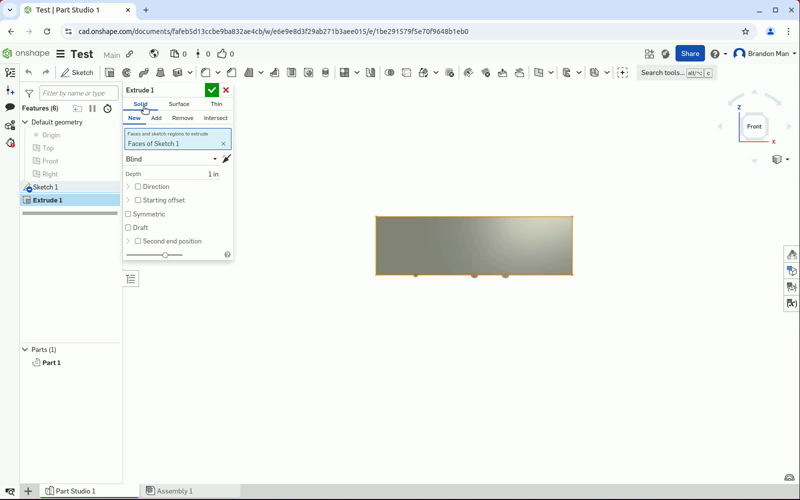
click(143, 106)
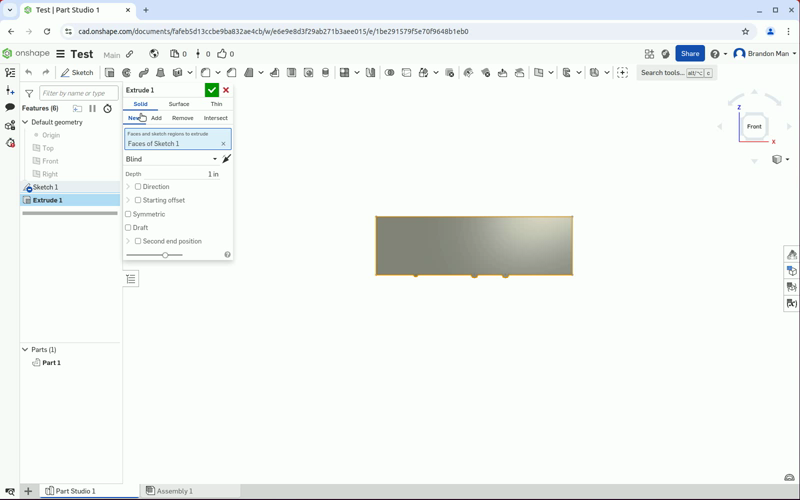
mouse_move(137, 120)
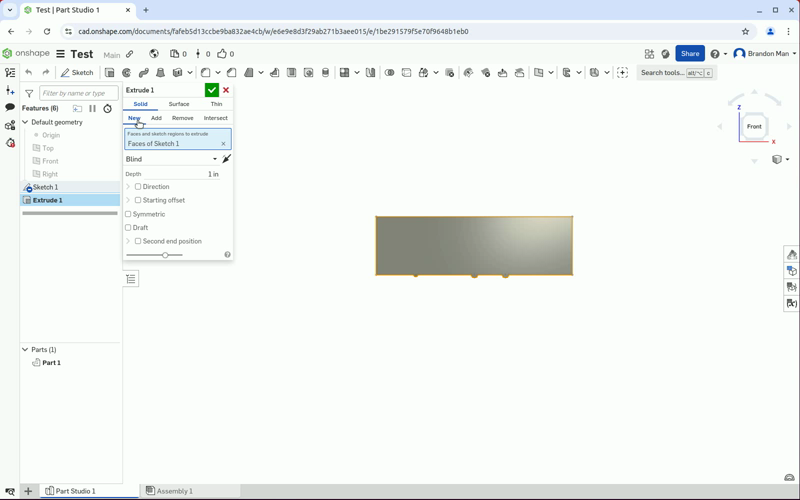
click(137, 120)
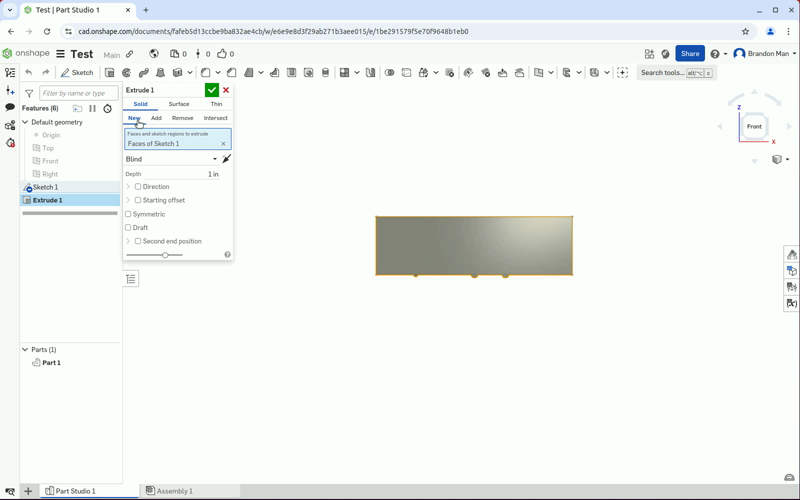
key(tab, 4)
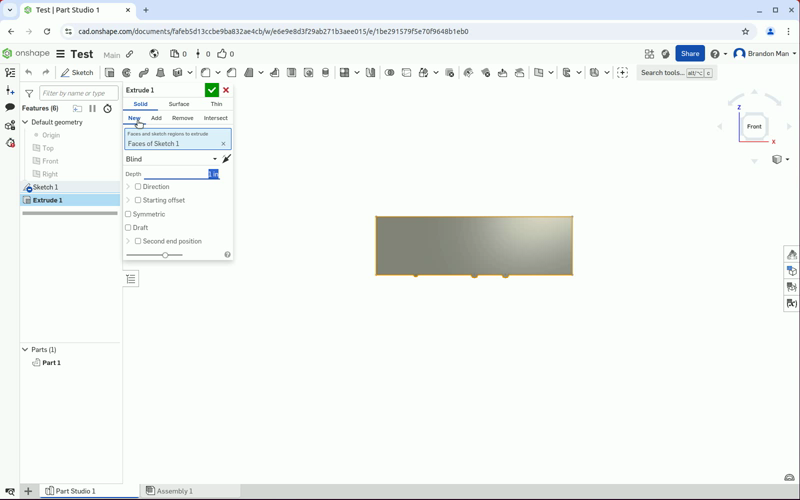
text(4.092)
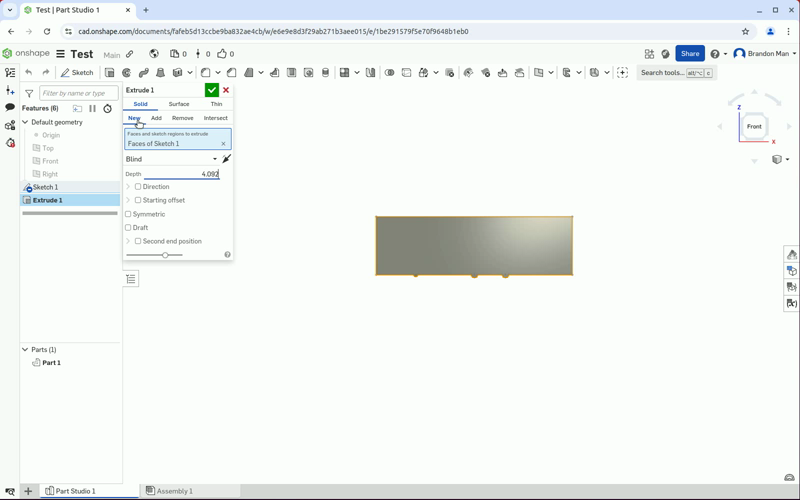
key(enter)
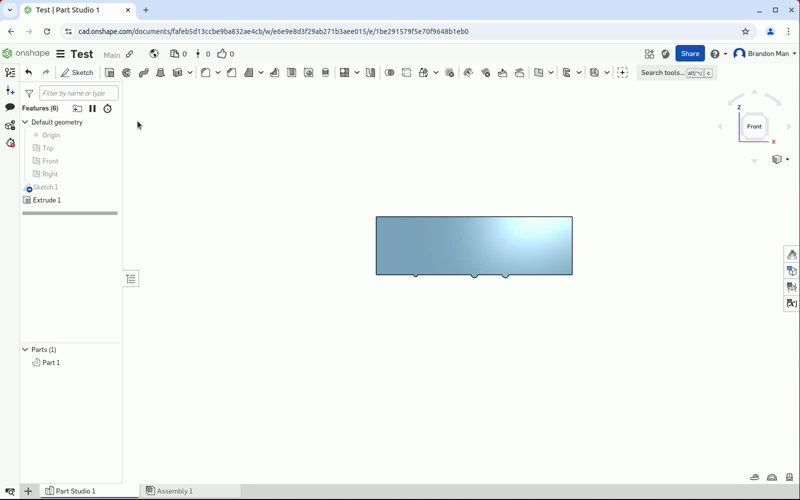
key(shift+h)
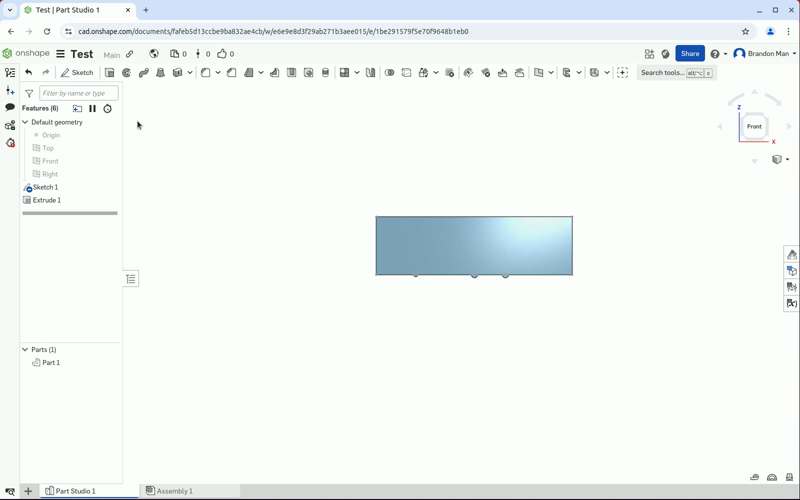
key(shift+h)
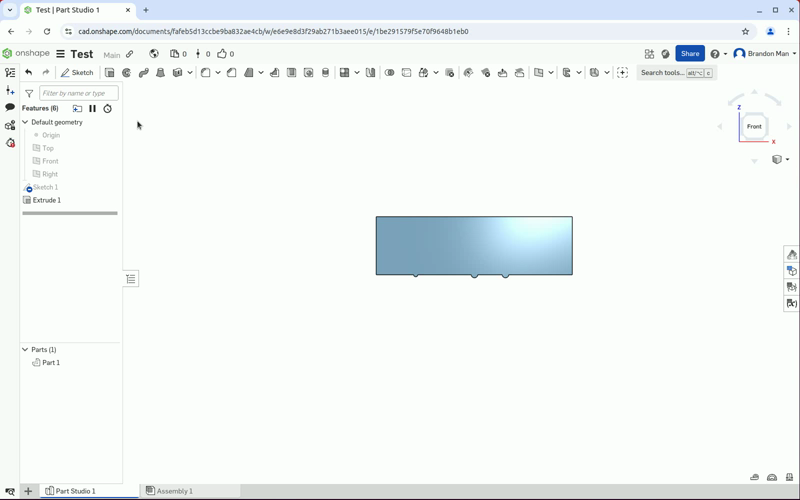
mouse_move(73, 189)
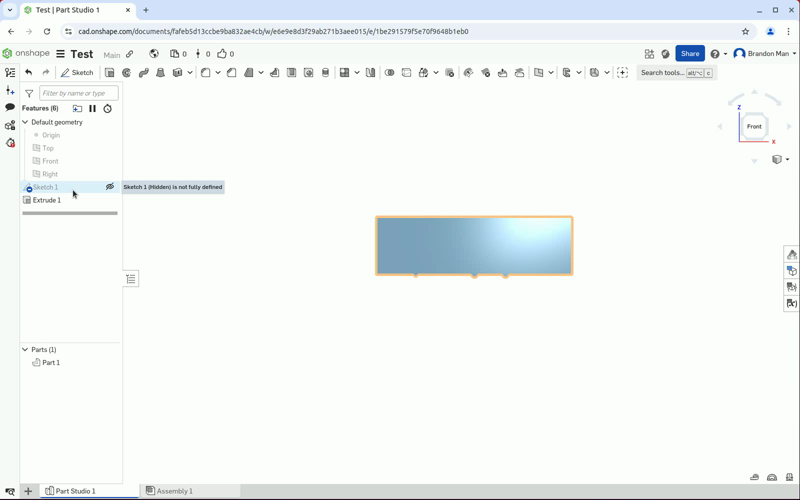
click(73, 189)
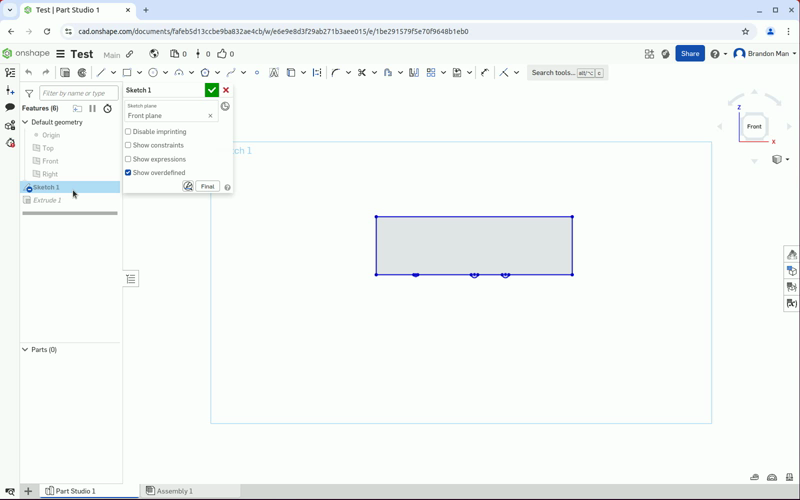
mouse_move(229, 92)
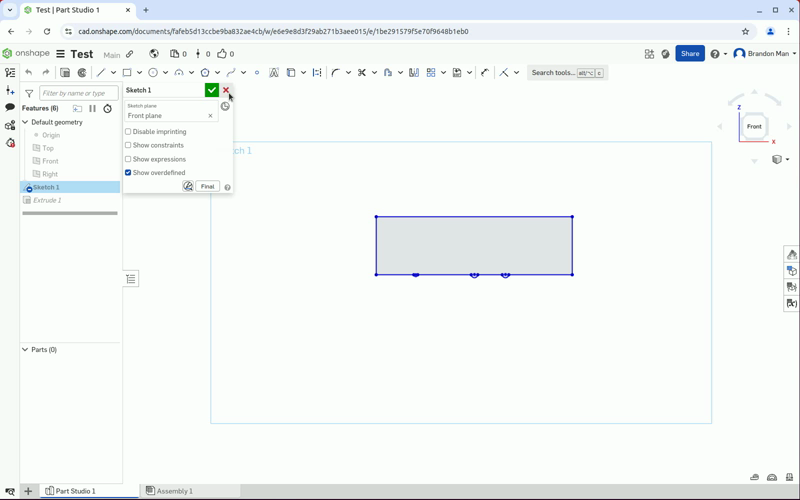
click(229, 92)
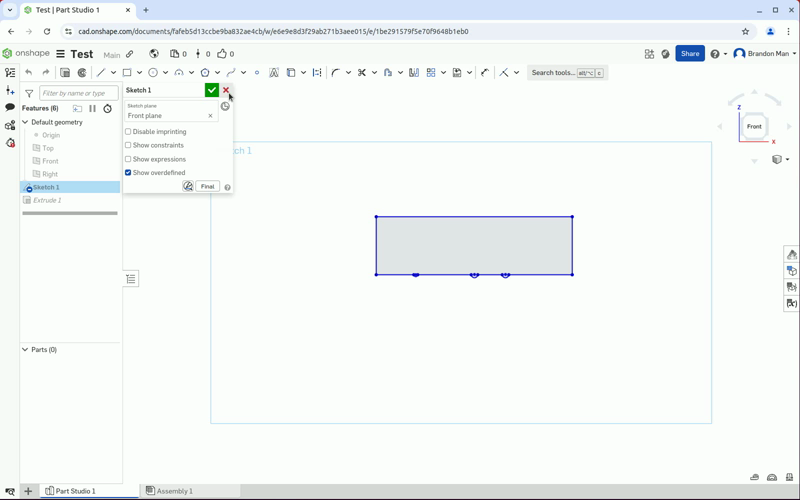
key(shift+s)
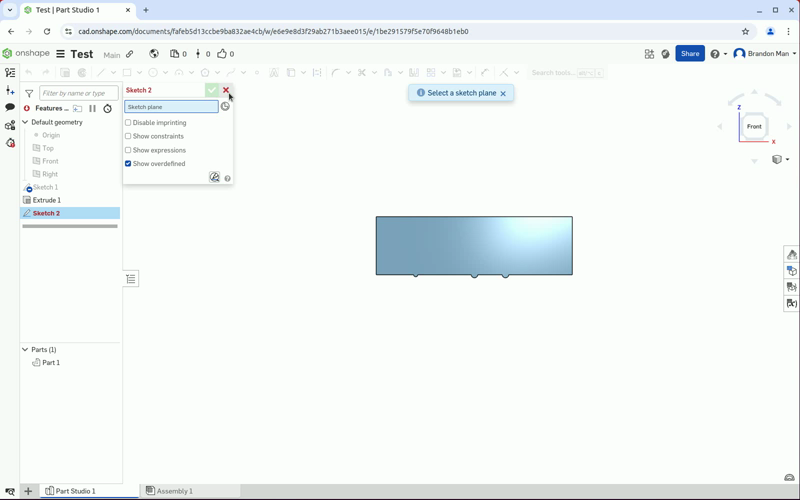
mouse_move(73, 163)
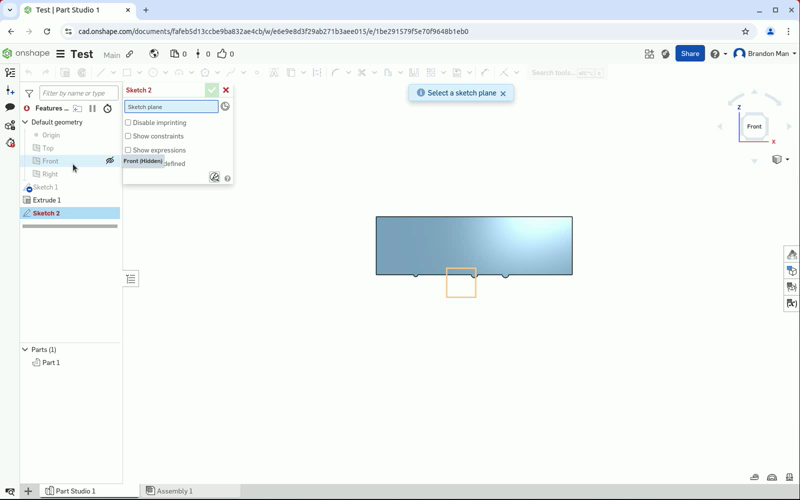
click(73, 163)
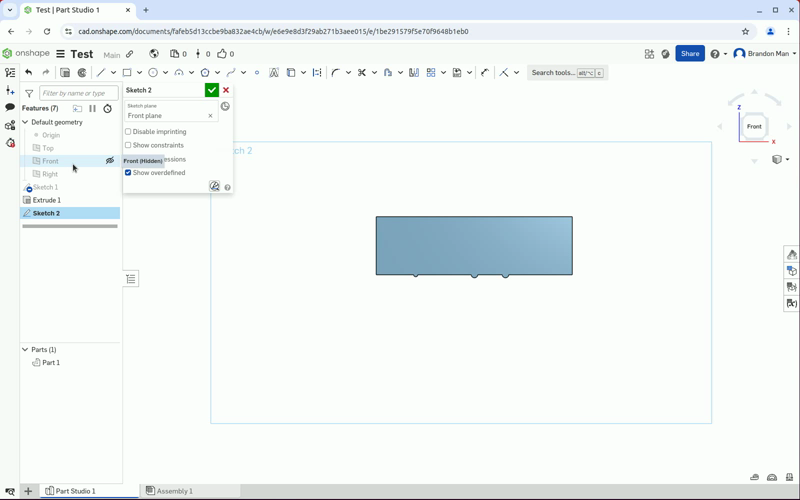
mouse_move(73, 352)
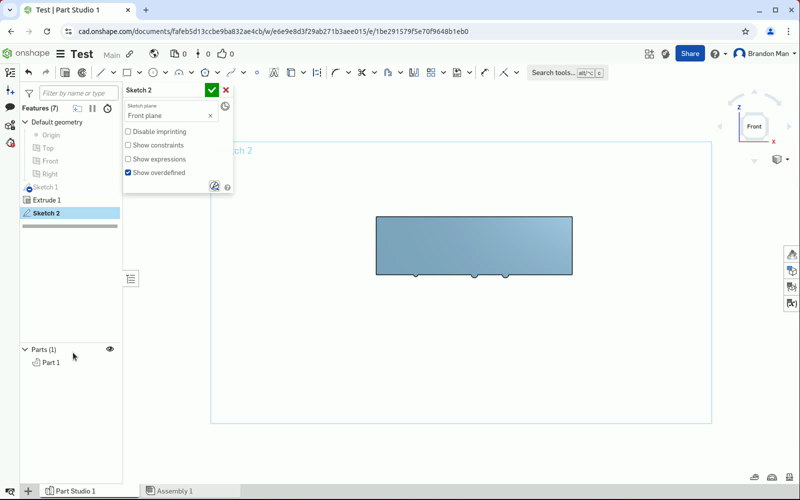
key(y)
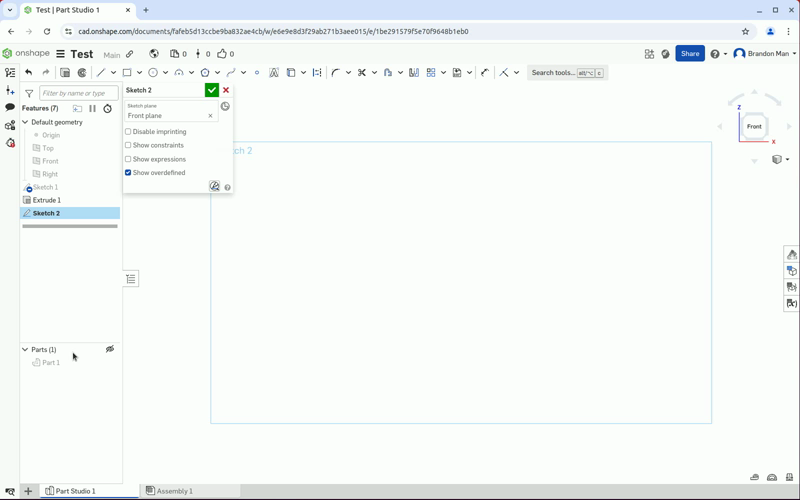
key(l)
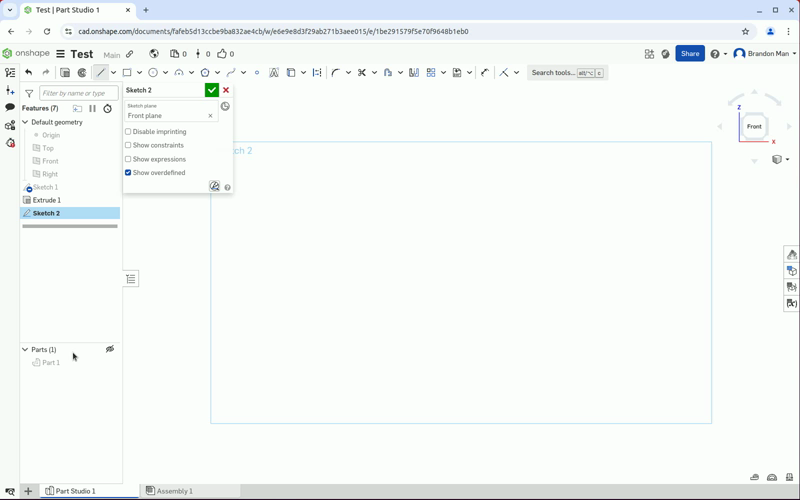
key_down(shift)
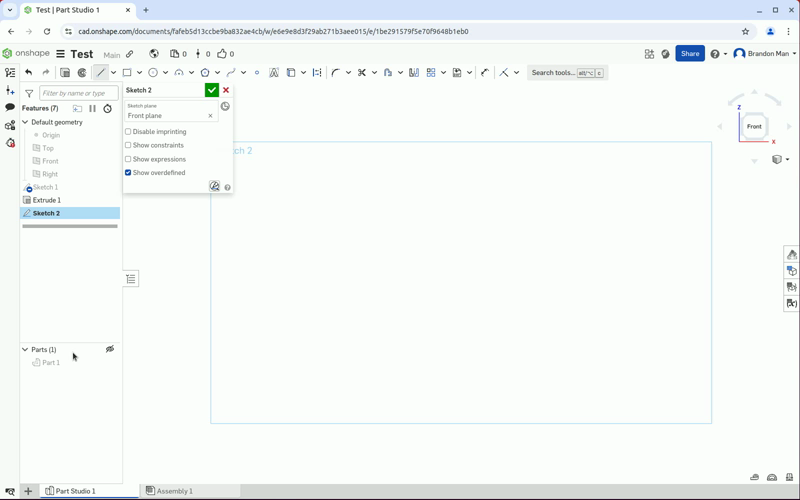
mouse_move(376, 333)
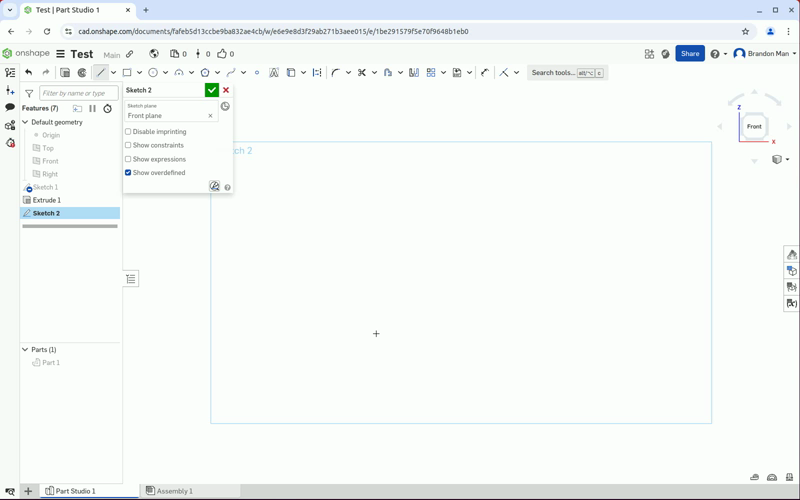
click(376, 333)
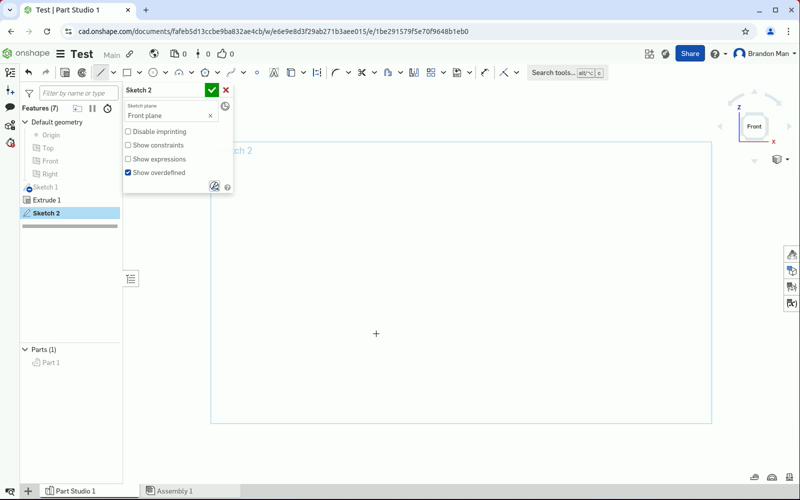
key_up(shift)
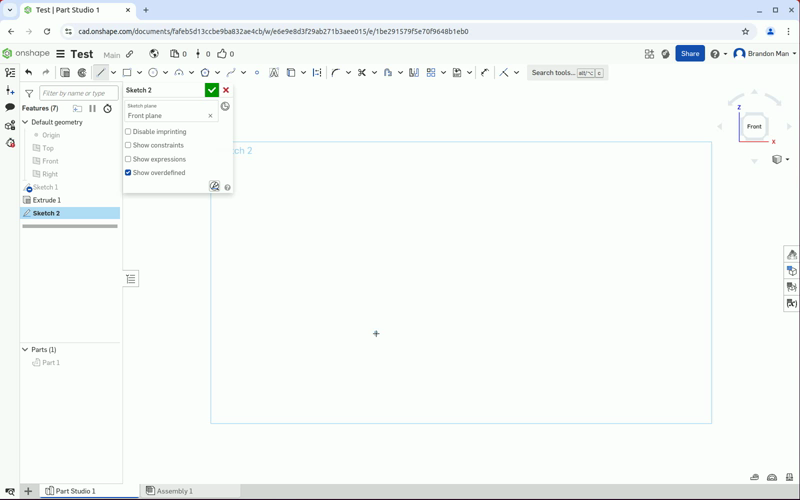
key_down(shift)
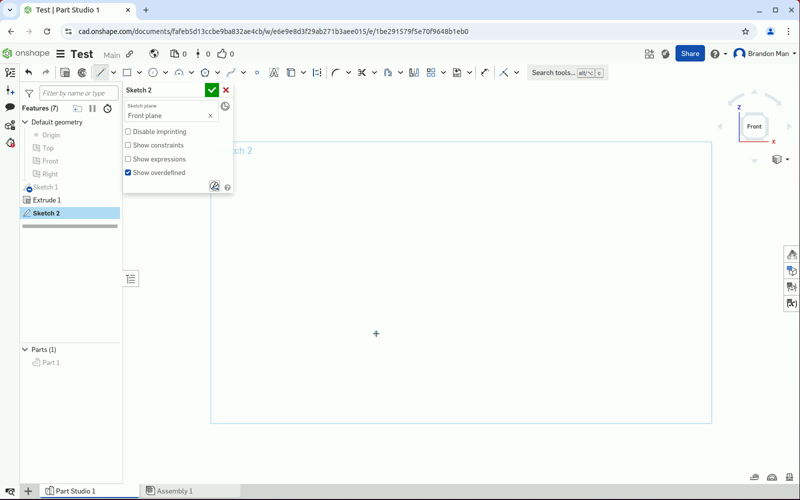
mouse_move(572, 333)
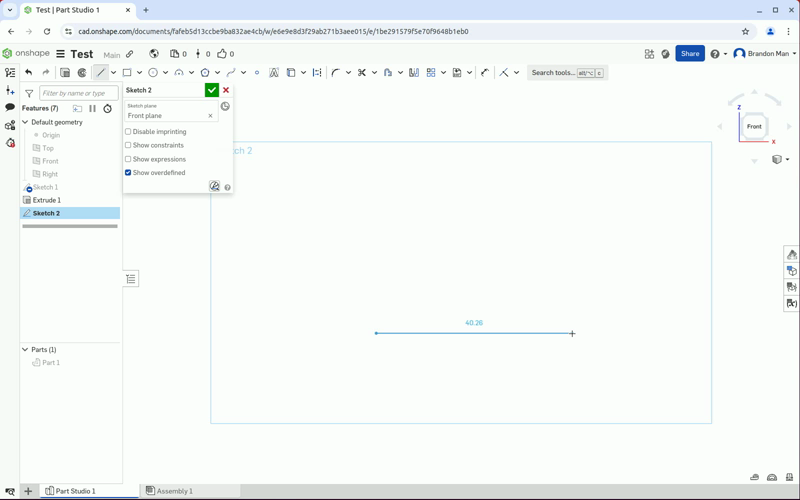
click(572, 333)
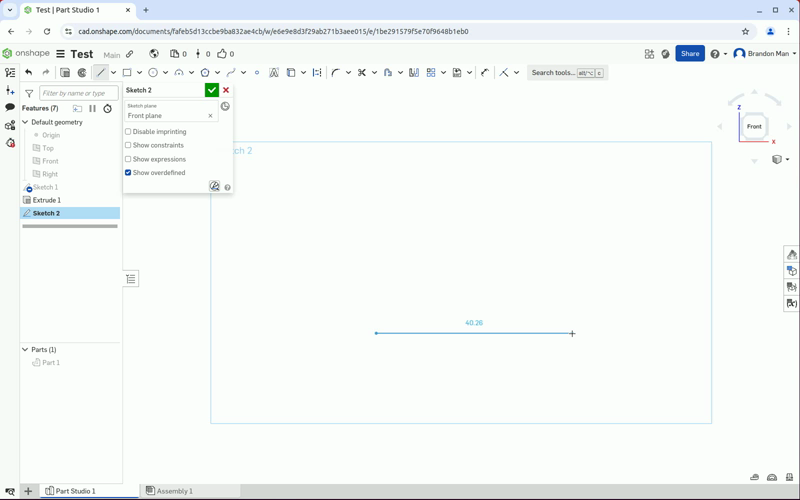
key_up(shift)
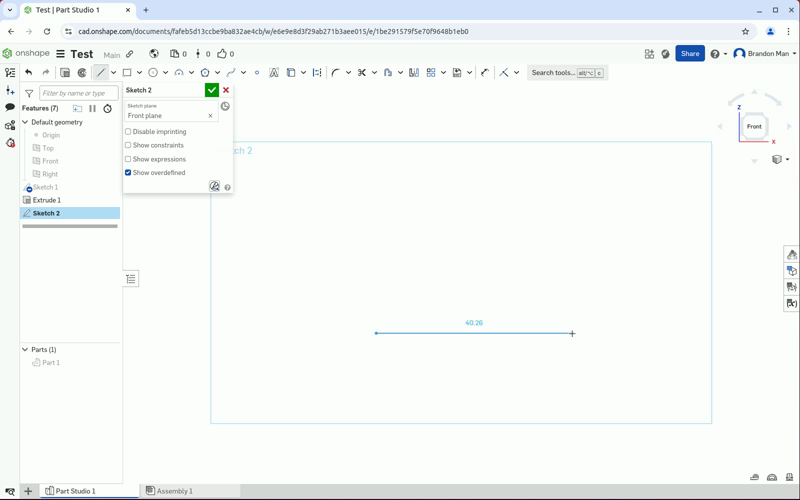
key_down(shift)
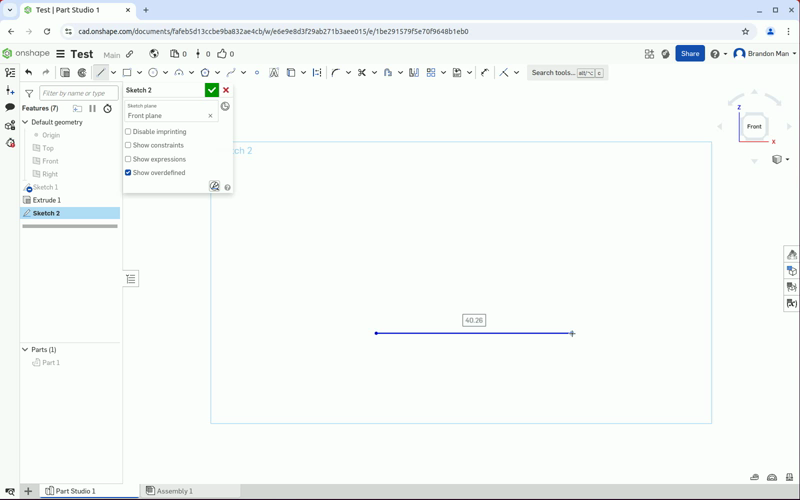
mouse_move(589, 333)
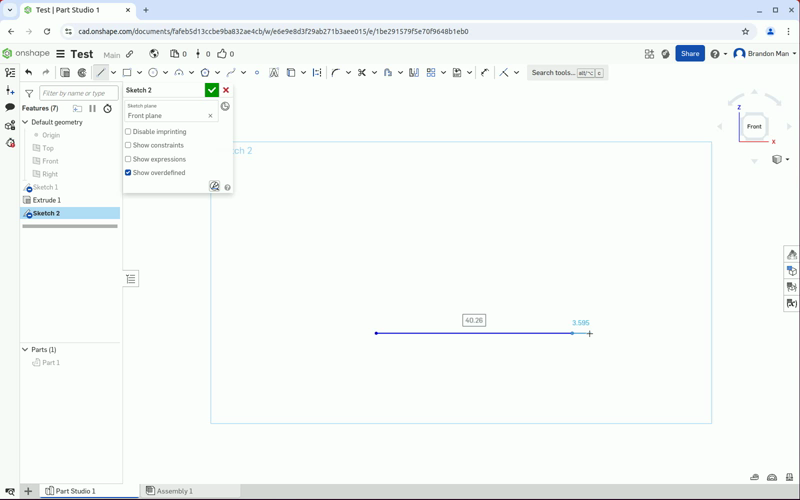
mouse_move(572, 275)
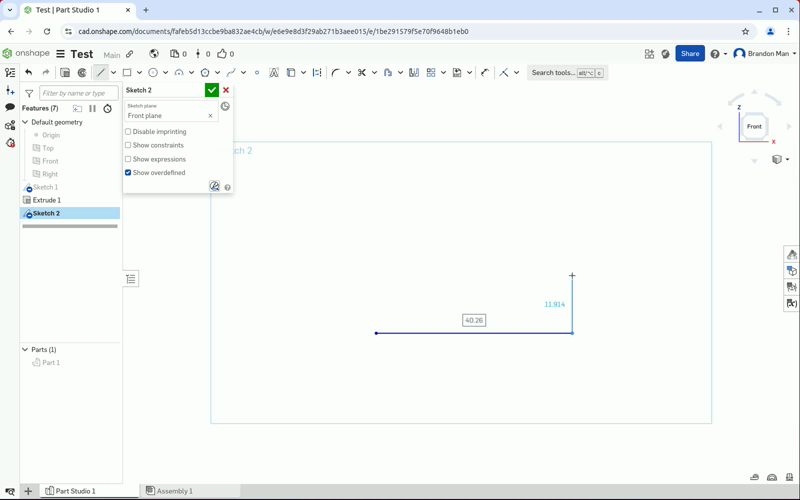
click(572, 275)
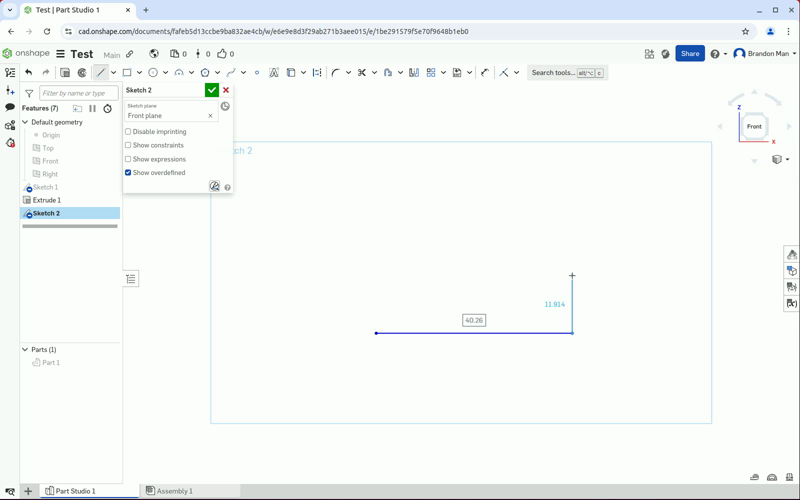
key_up(shift)
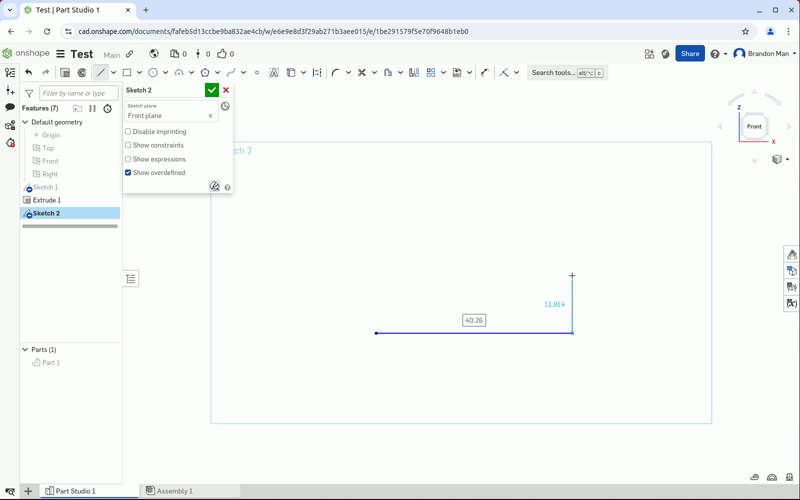
key_down(shift)
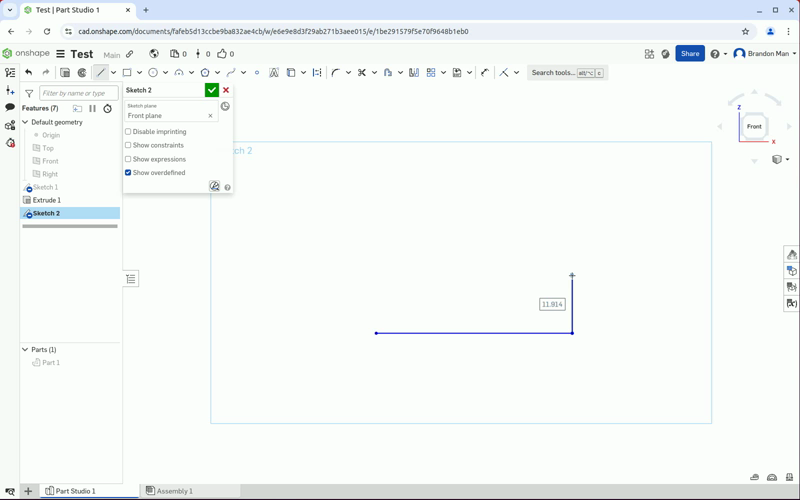
mouse_move(508, 275)
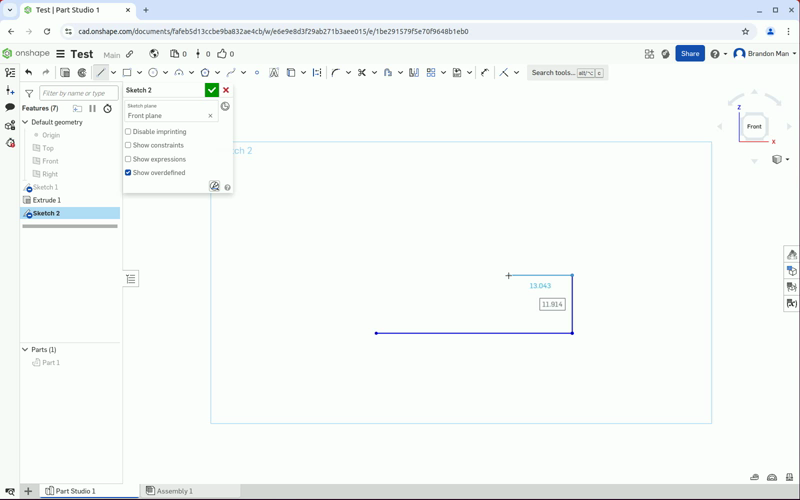
click(508, 275)
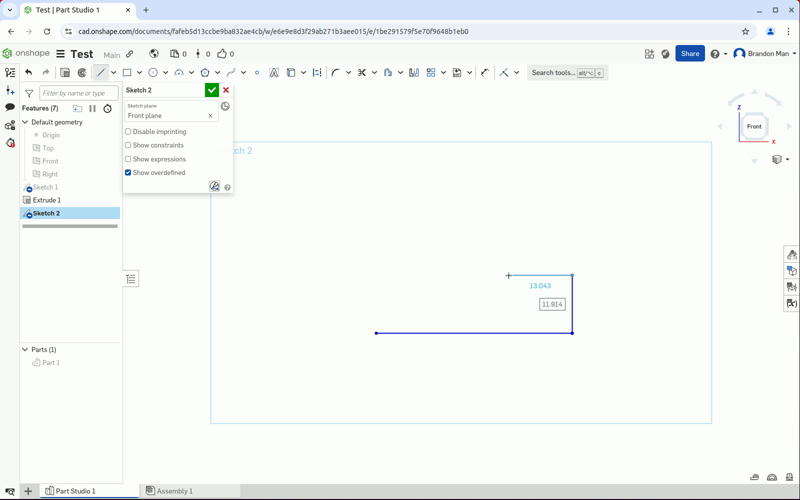
key_up(shift)
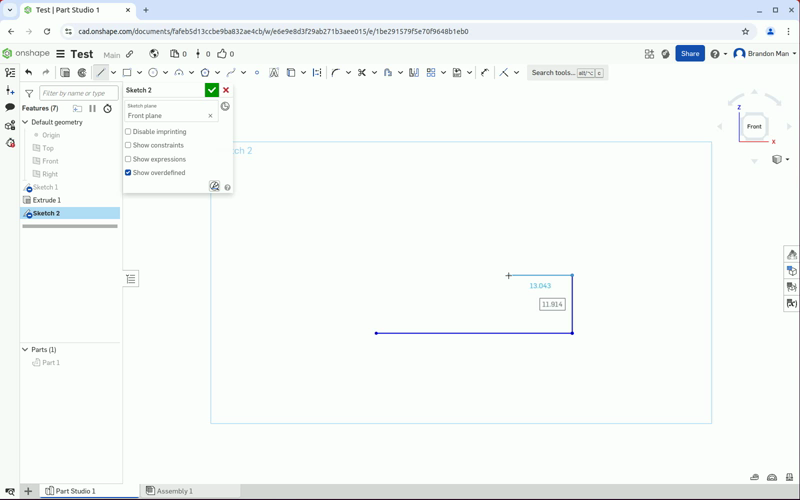
key(esc)
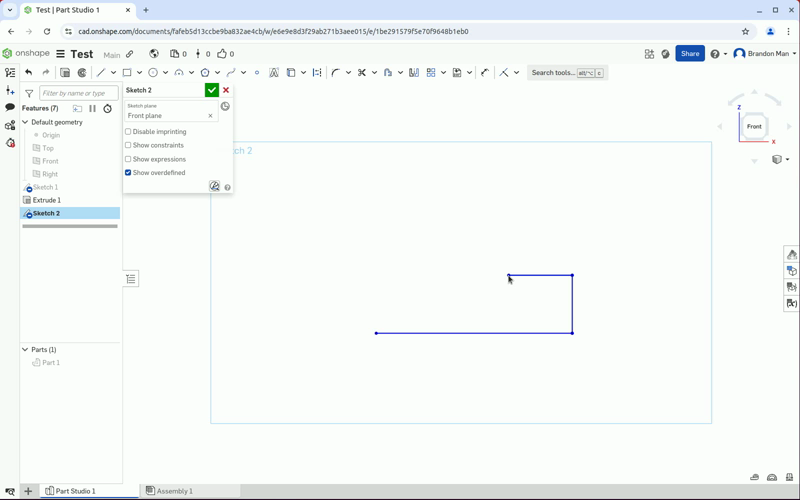
key(a)
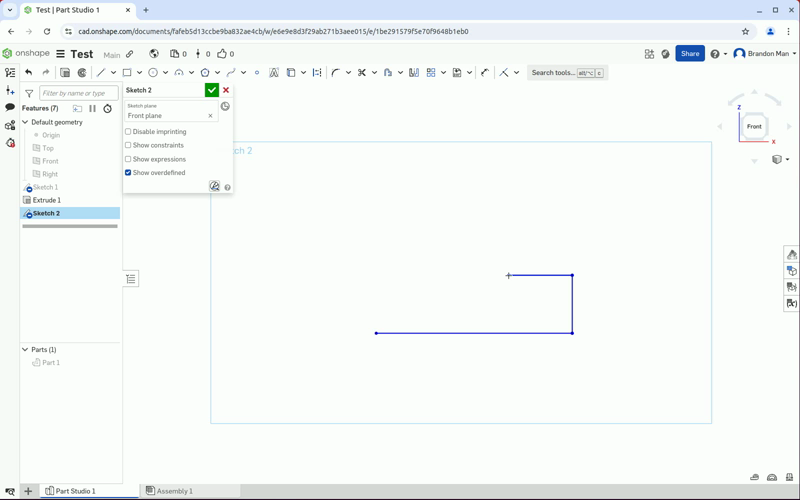
mouse_move(508, 275)
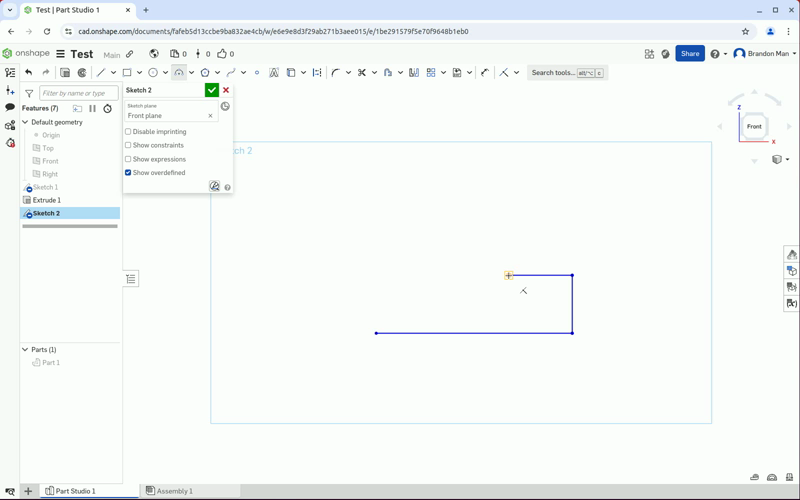
click(508, 275)
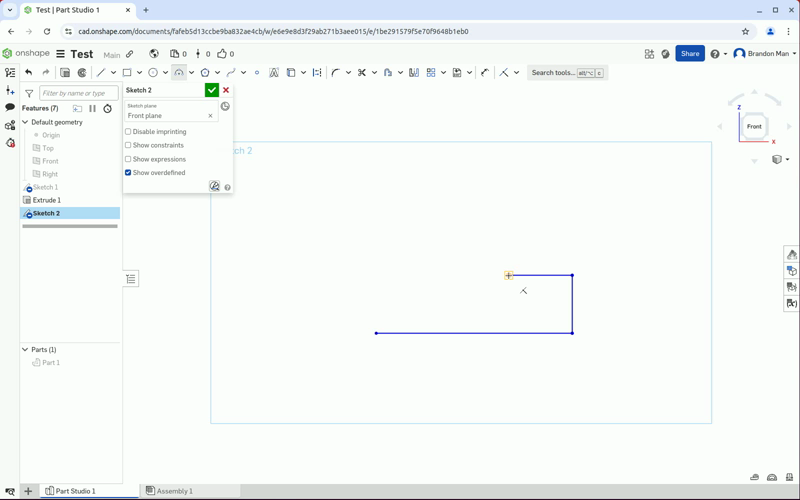
key_down(shift)
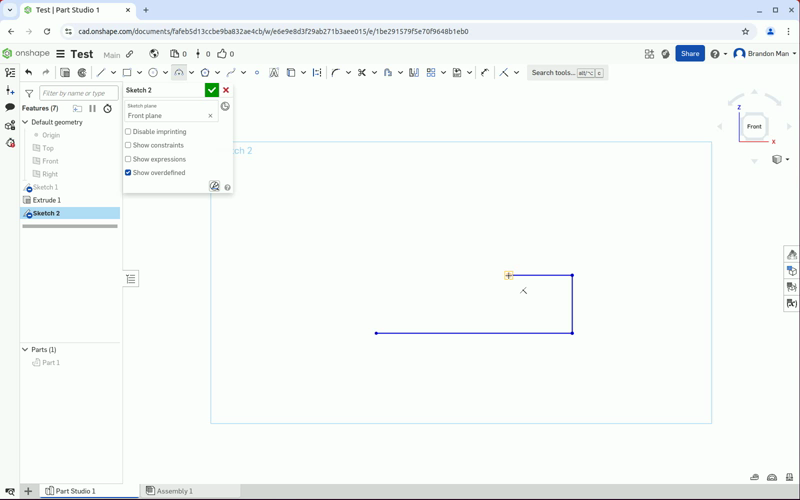
mouse_move(502, 275)
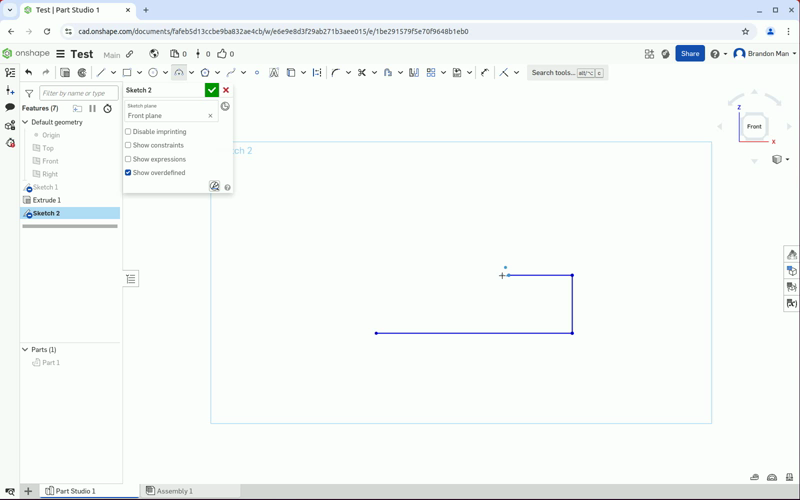
scroll(6)
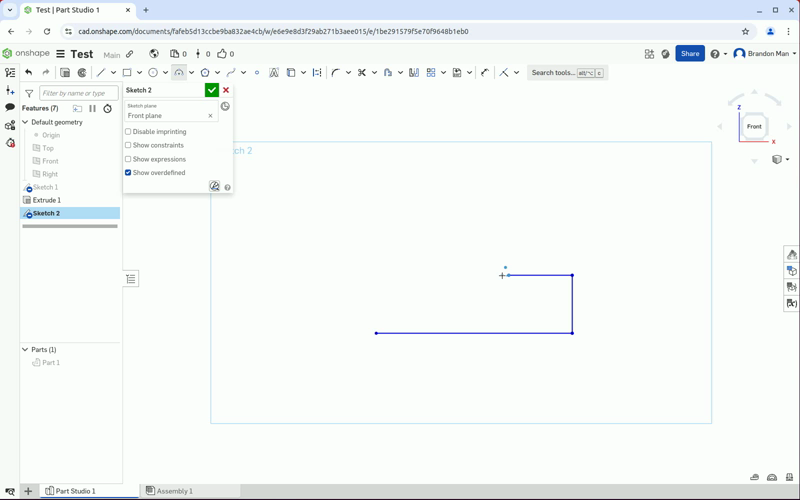
scroll(6)
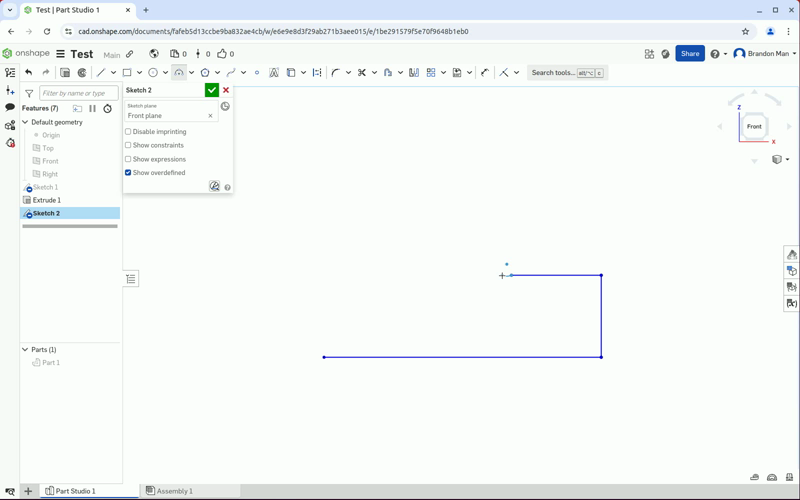
scroll(6)
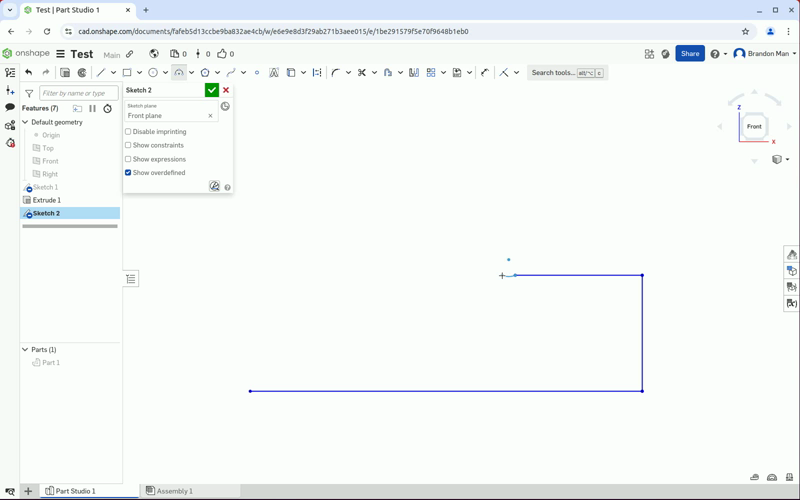
scroll(6)
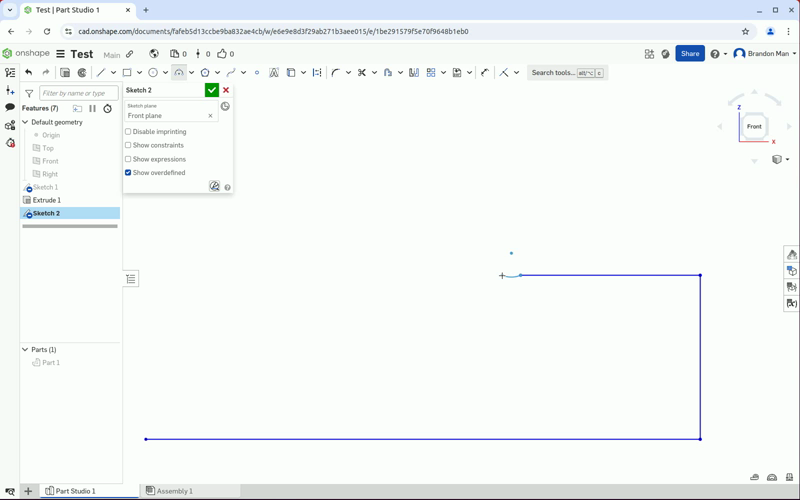
scroll(6)
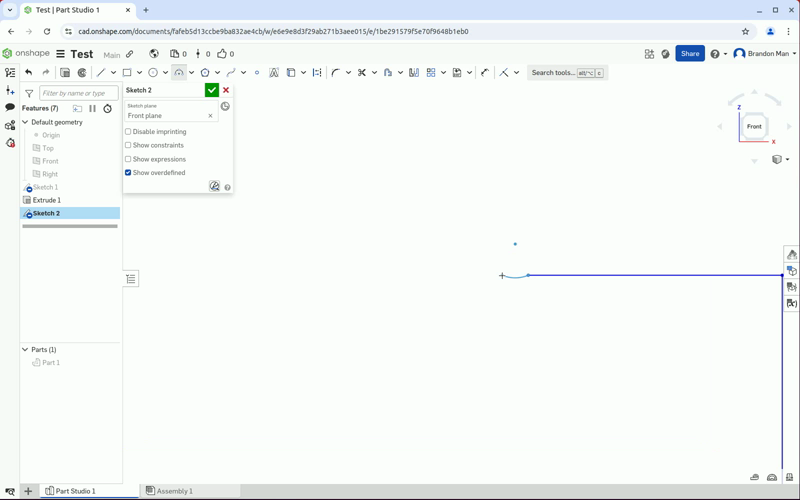
scroll(6)
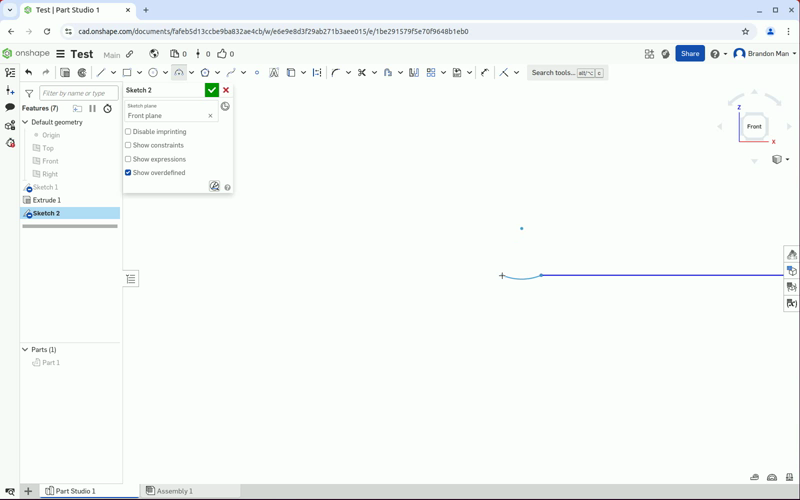
scroll(6)
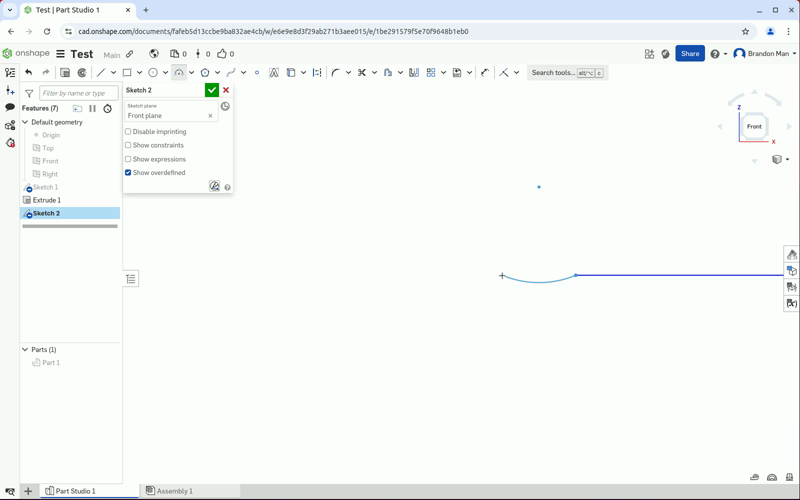
click(502, 275)
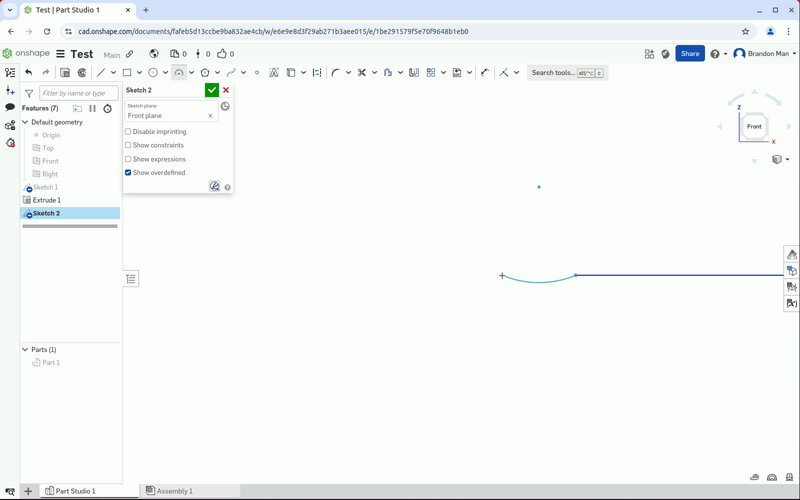
scroll(-6)
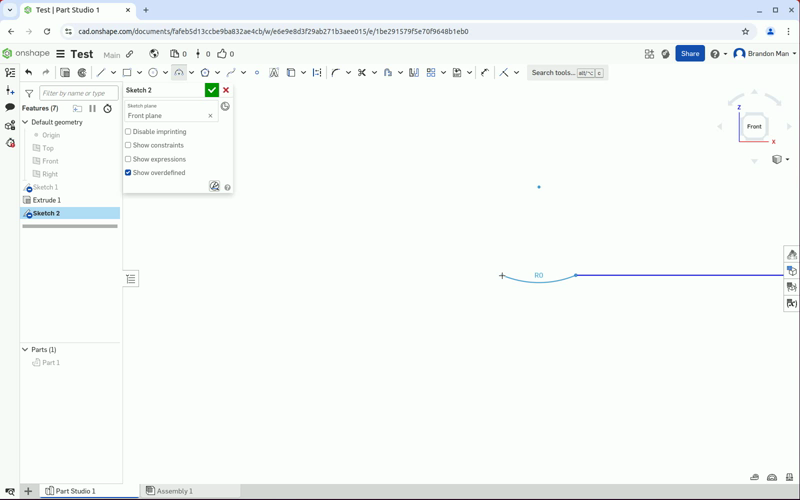
scroll(-6)
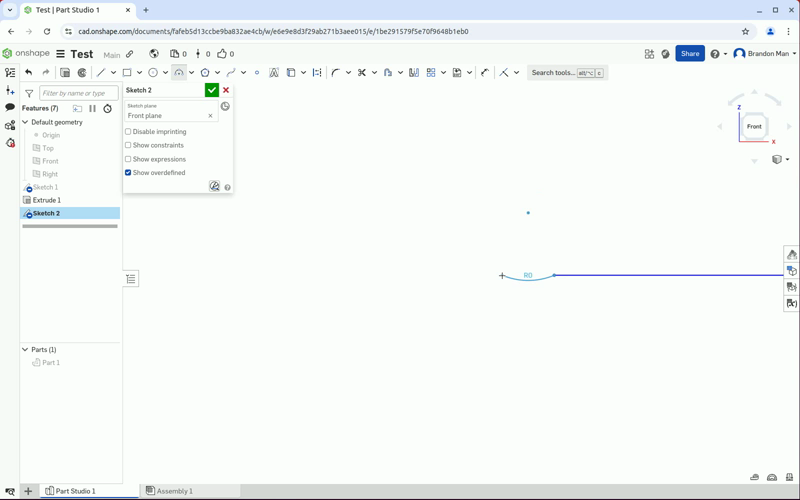
scroll(-6)
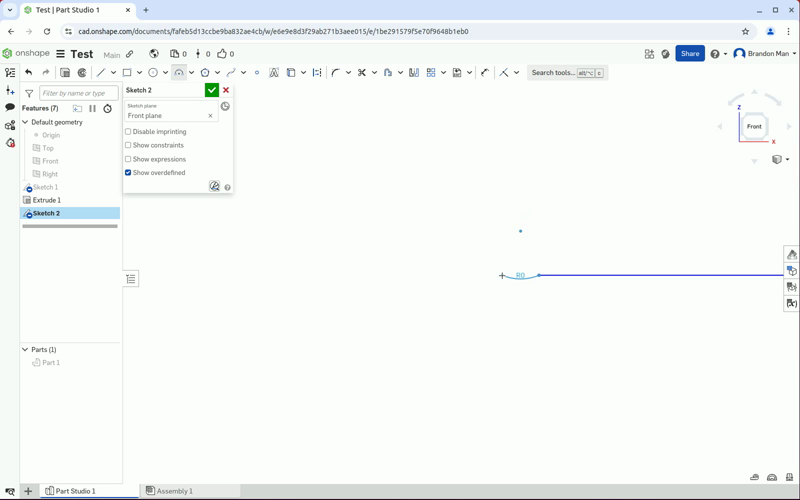
scroll(-6)
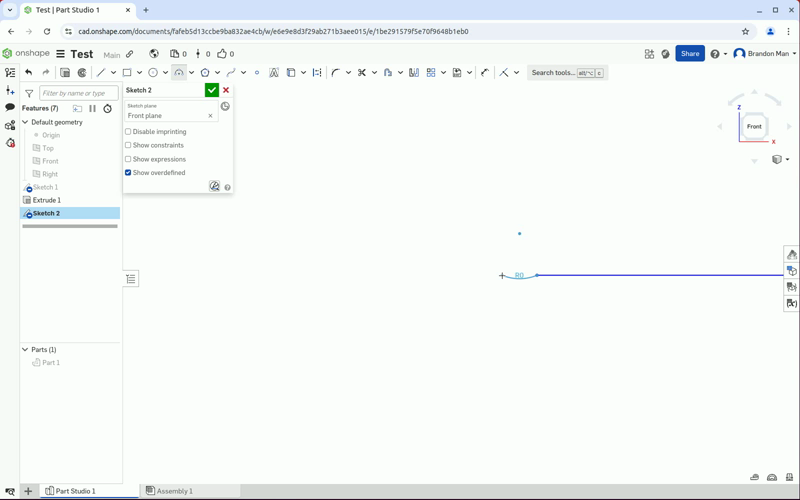
scroll(-6)
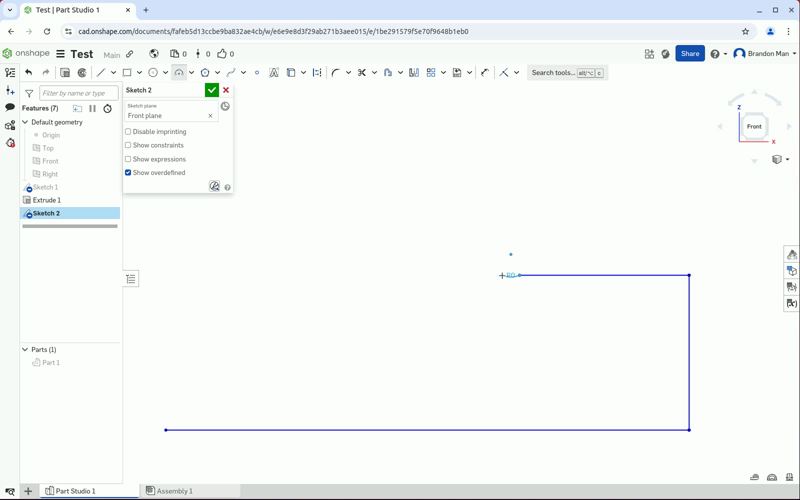
scroll(-6)
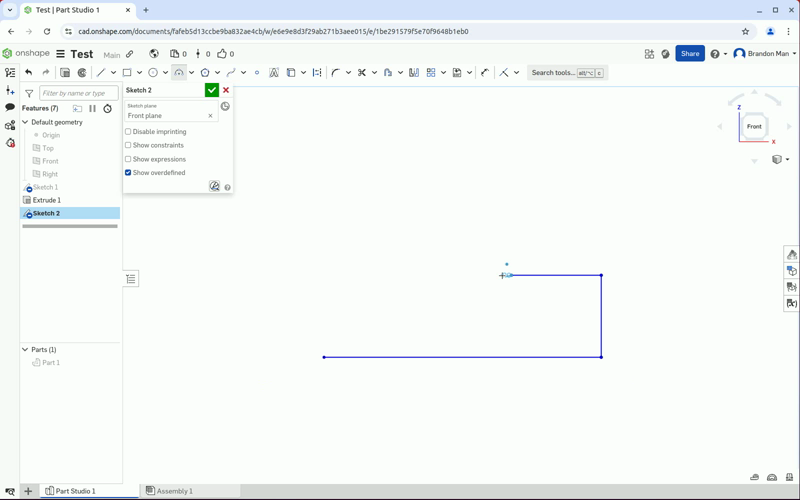
scroll(-6)
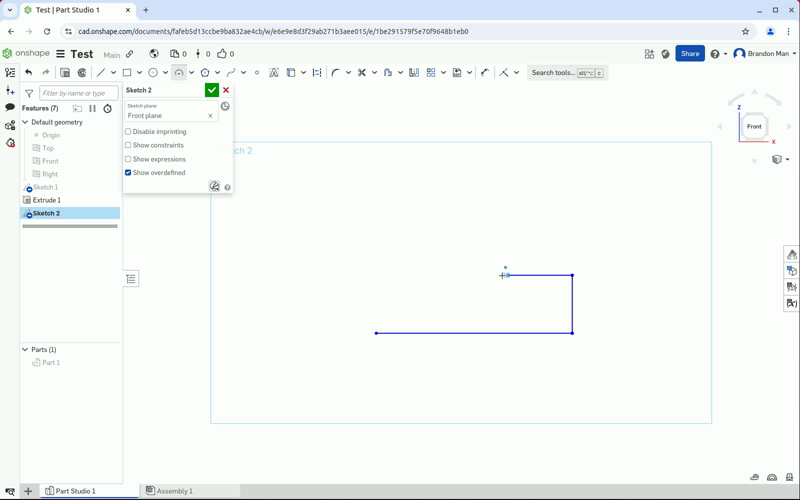
mouse_move(505, 278)
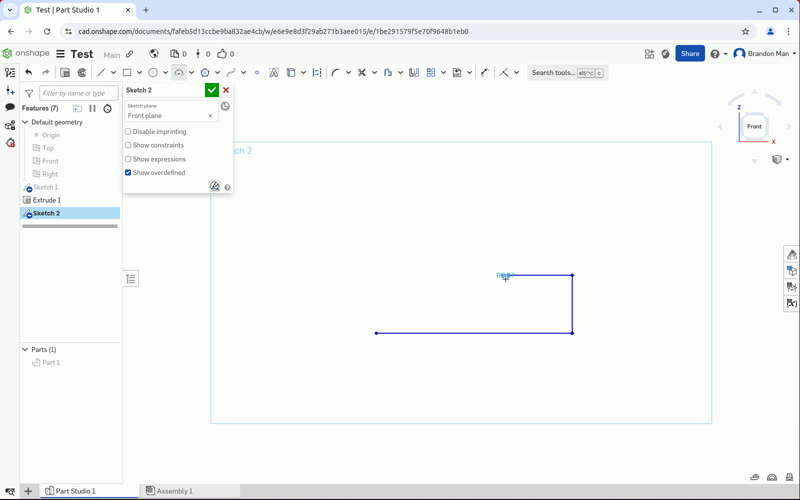
scroll(6)
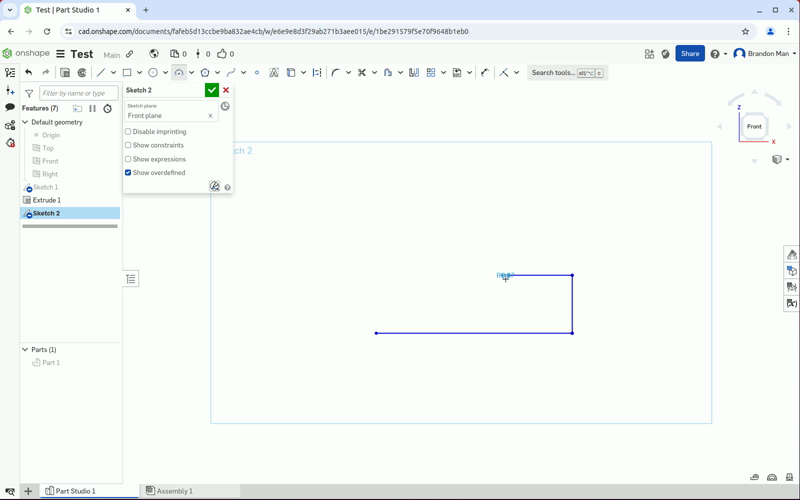
scroll(6)
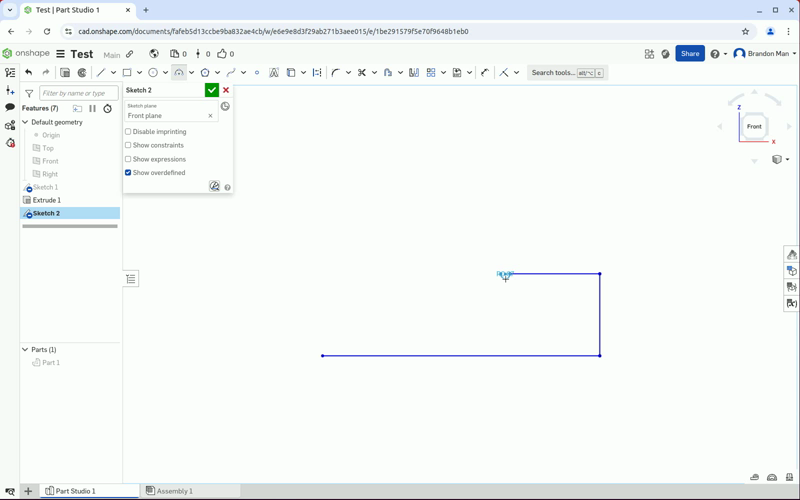
scroll(6)
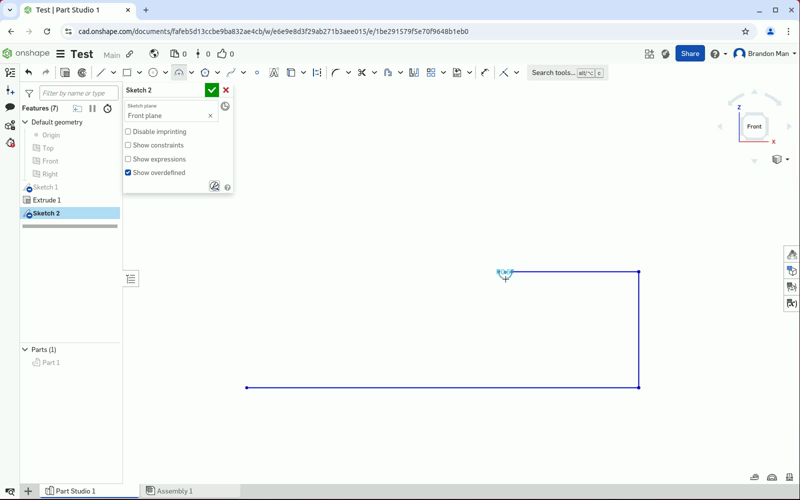
scroll(6)
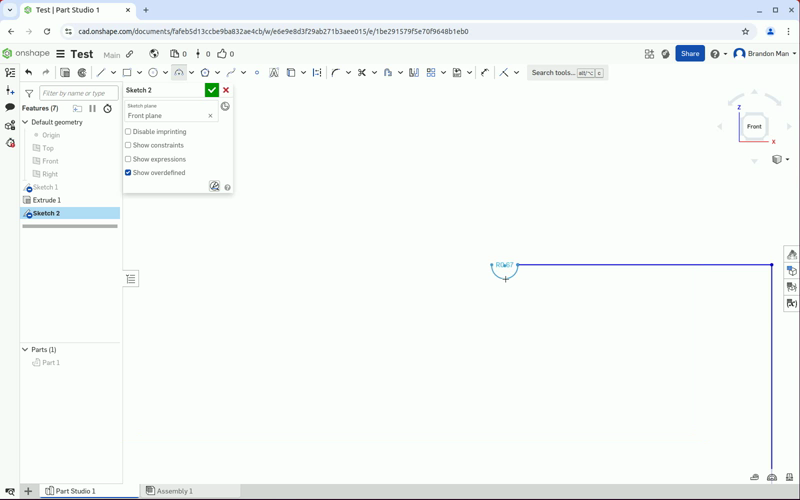
scroll(6)
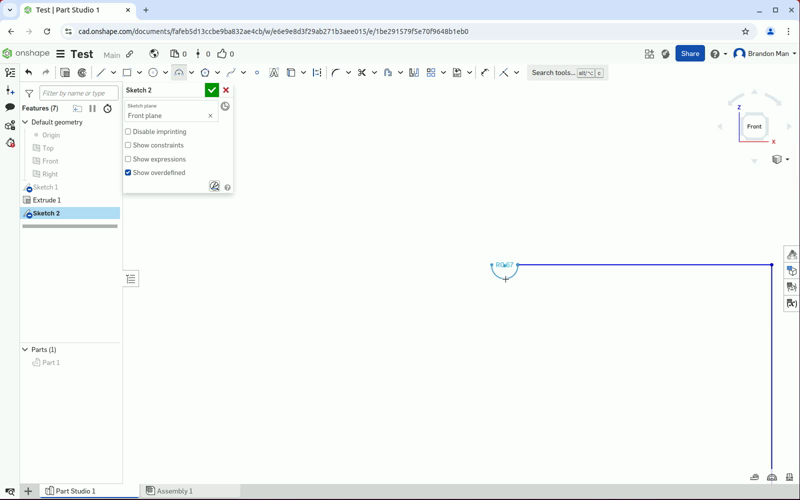
scroll(6)
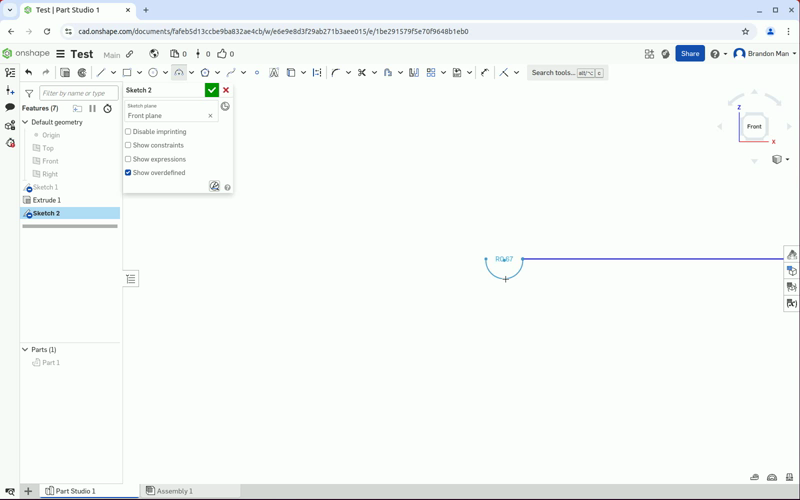
scroll(6)
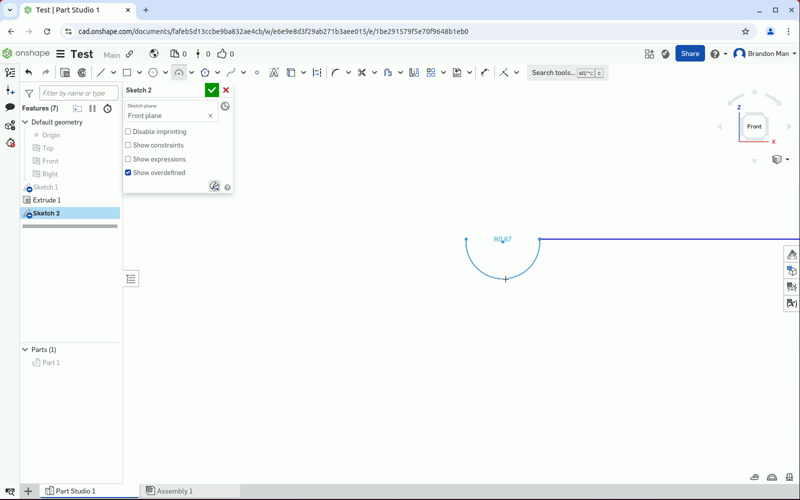
click(505, 278)
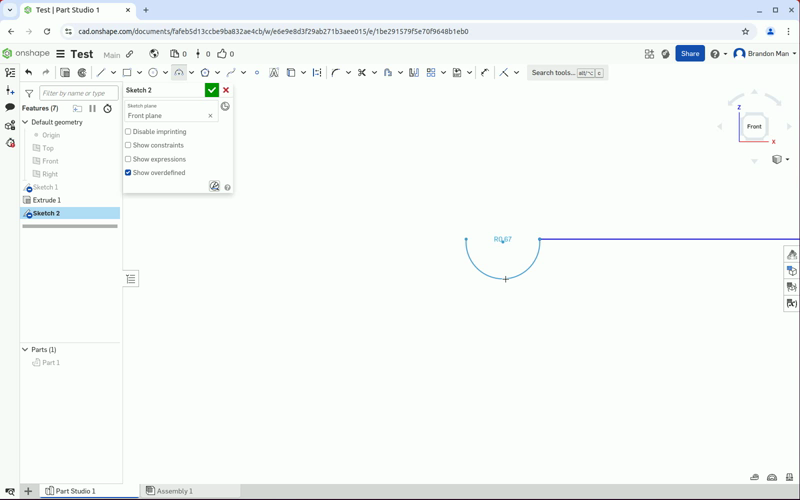
scroll(-6)
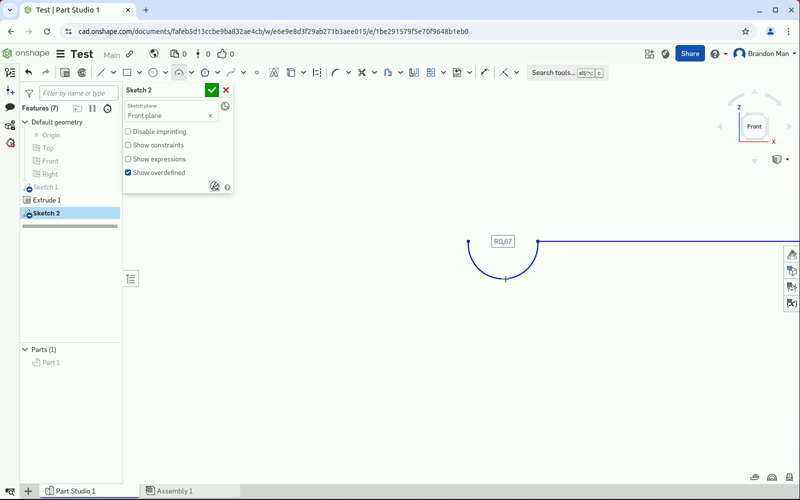
scroll(-6)
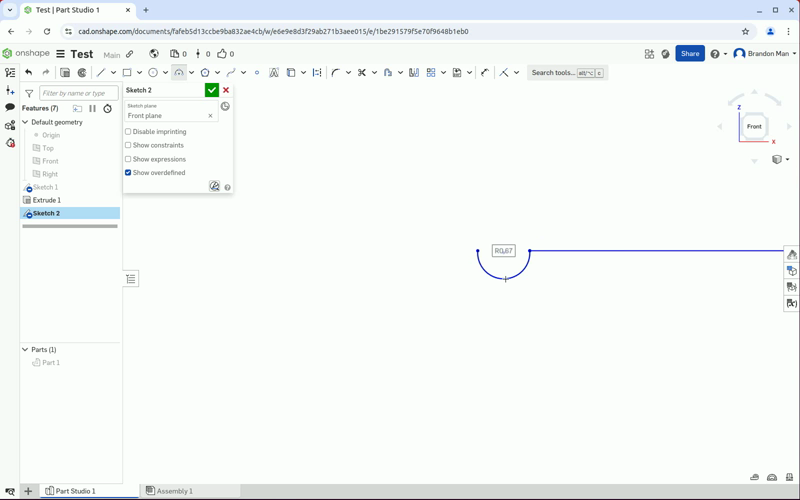
scroll(-6)
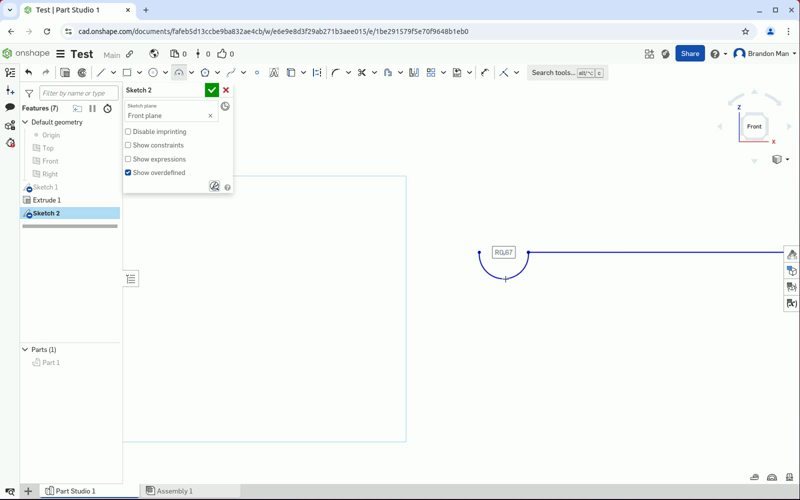
scroll(-6)
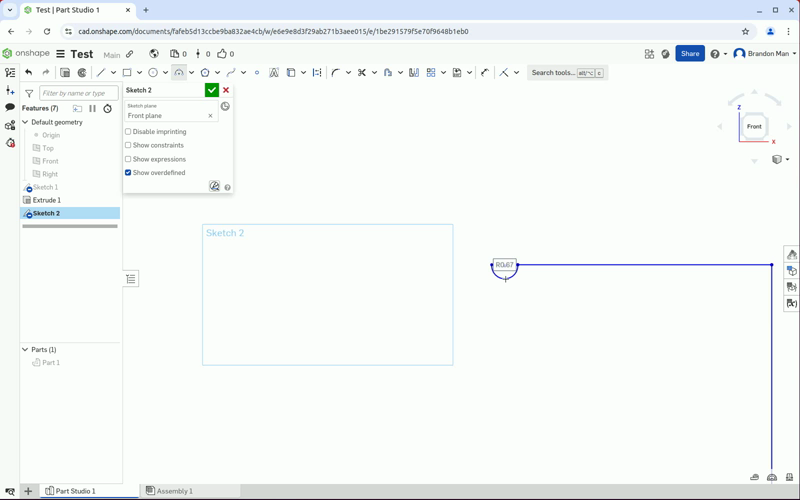
scroll(-6)
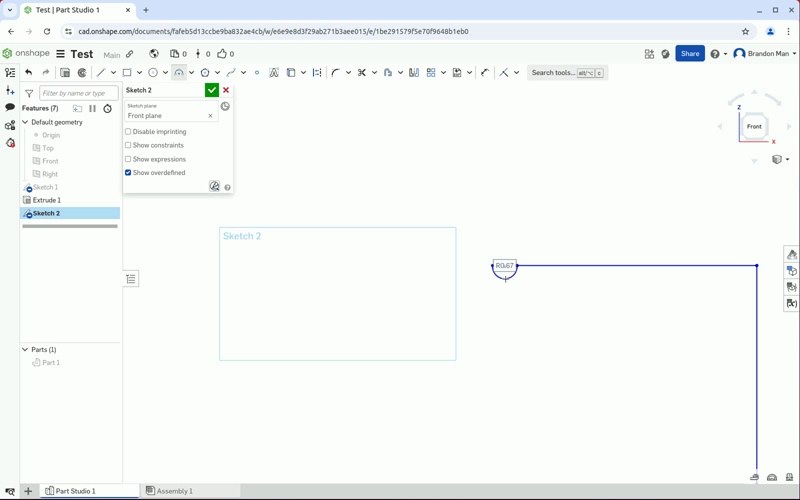
scroll(-6)
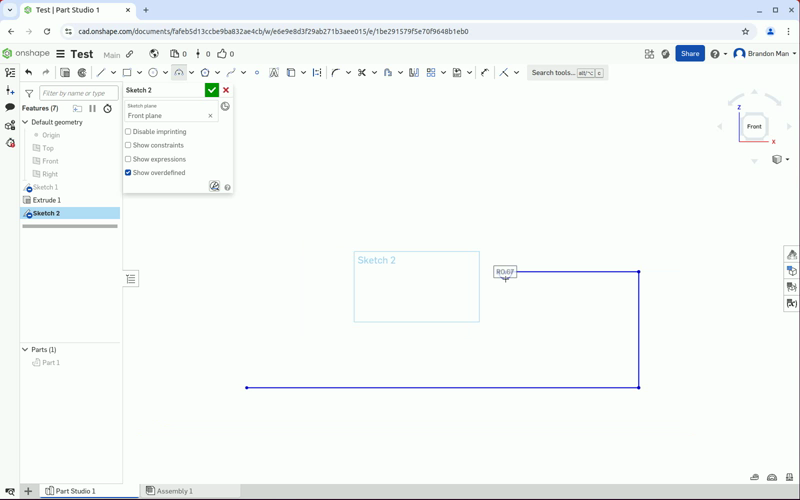
scroll(-6)
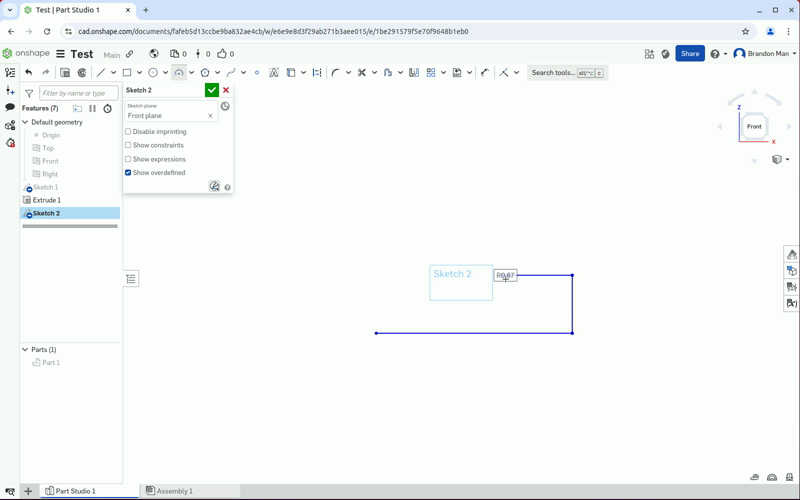
key_up(shift)
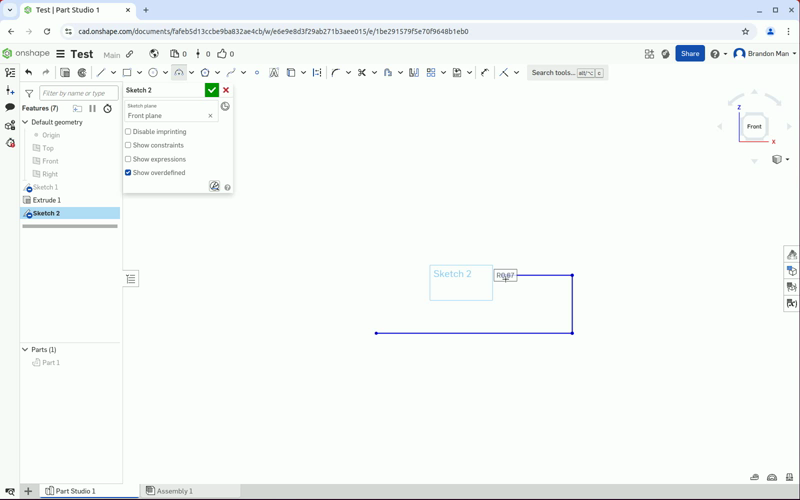
key(esc)
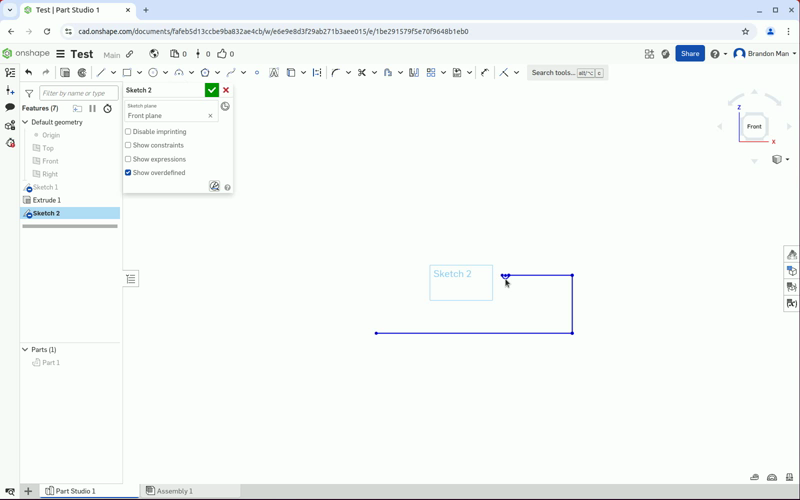
key(l)
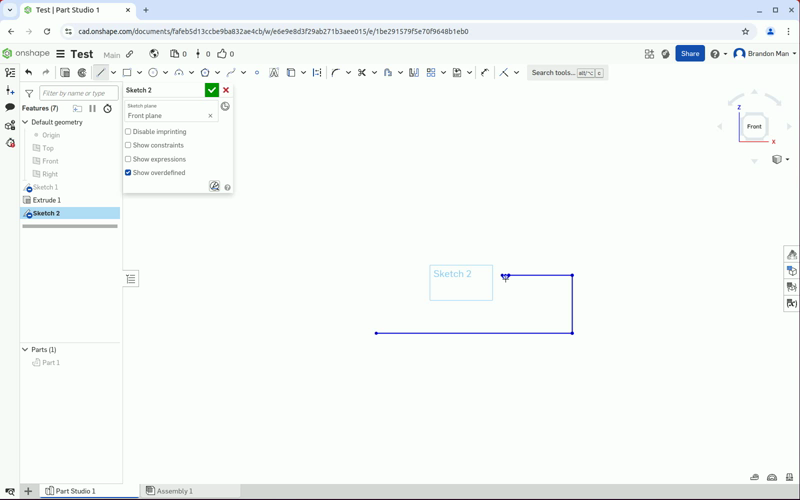
mouse_move(502, 275)
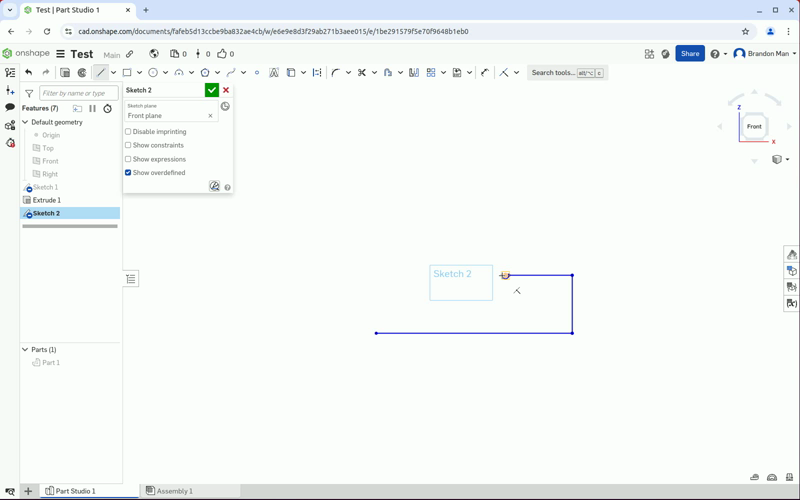
scroll(6)
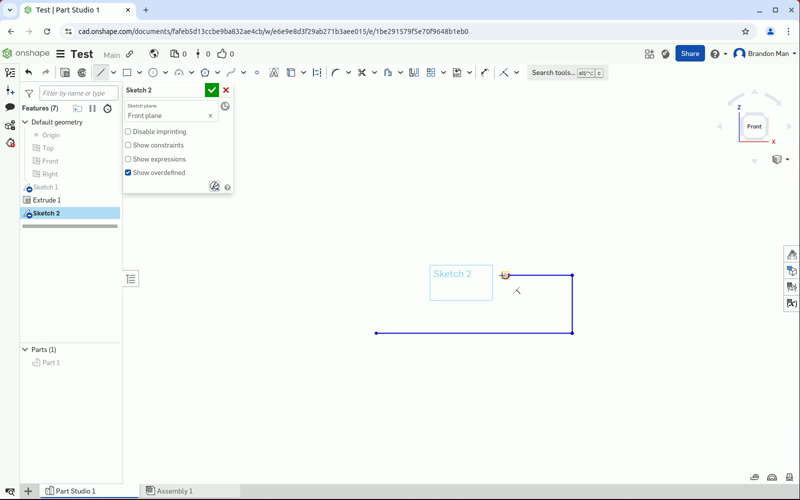
scroll(6)
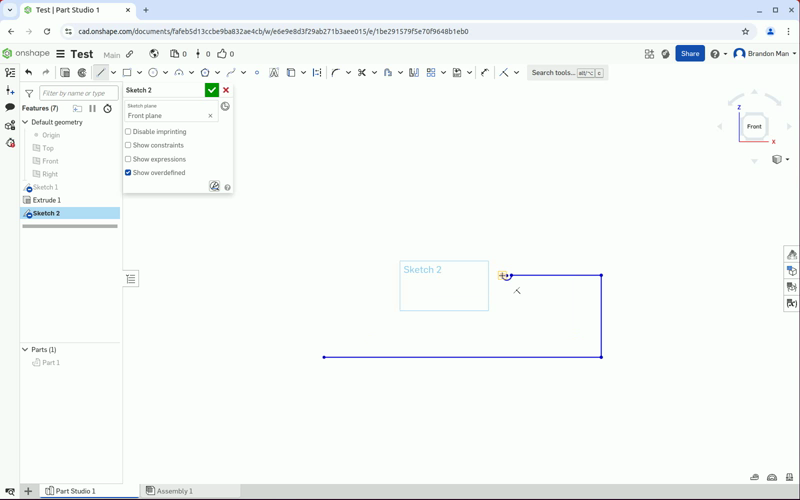
scroll(6)
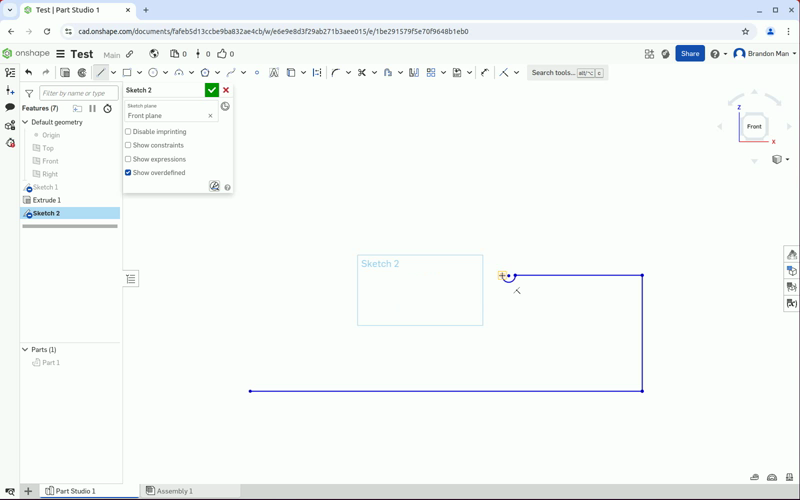
scroll(6)
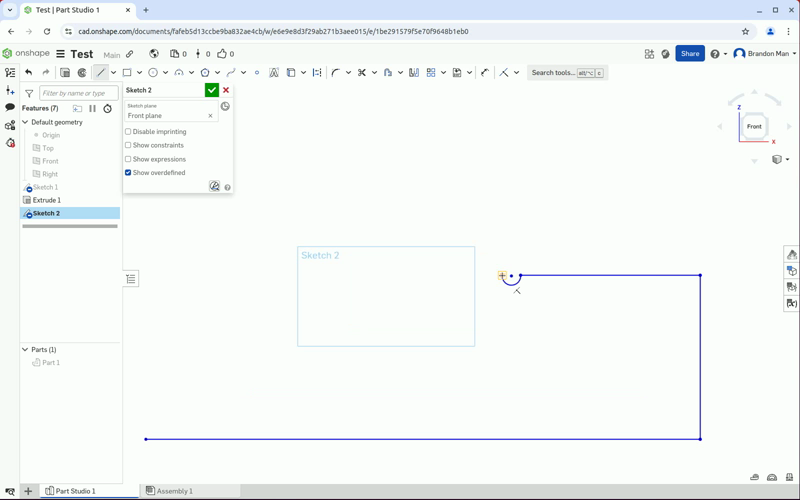
scroll(6)
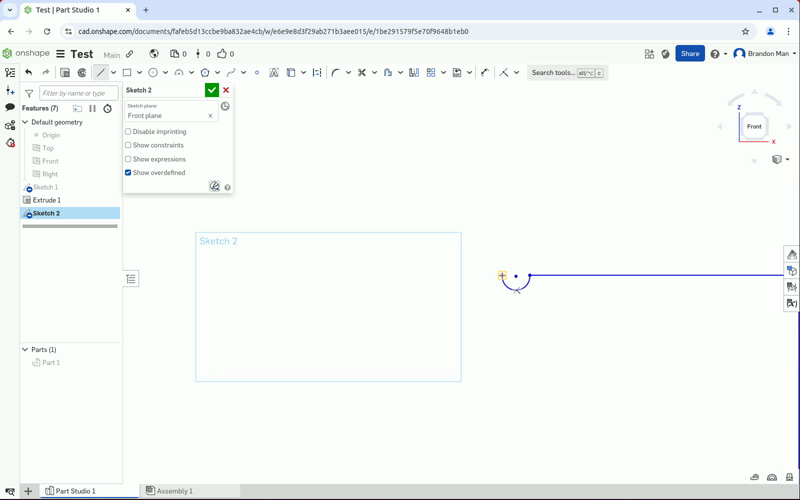
scroll(6)
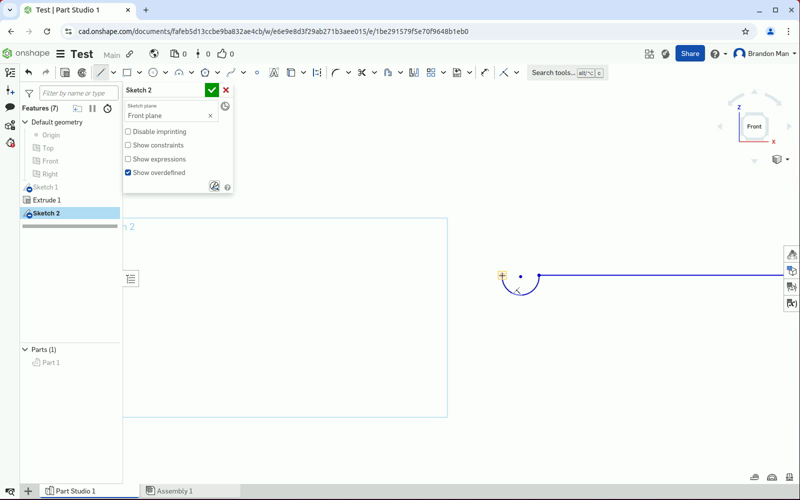
scroll(6)
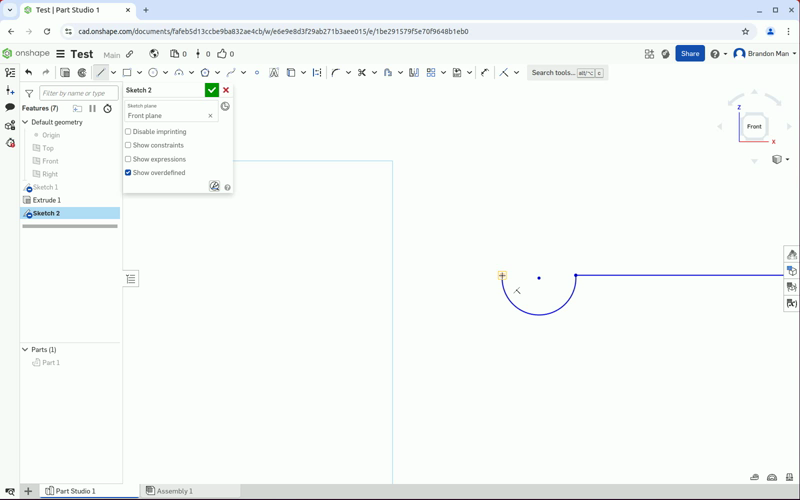
click(502, 275)
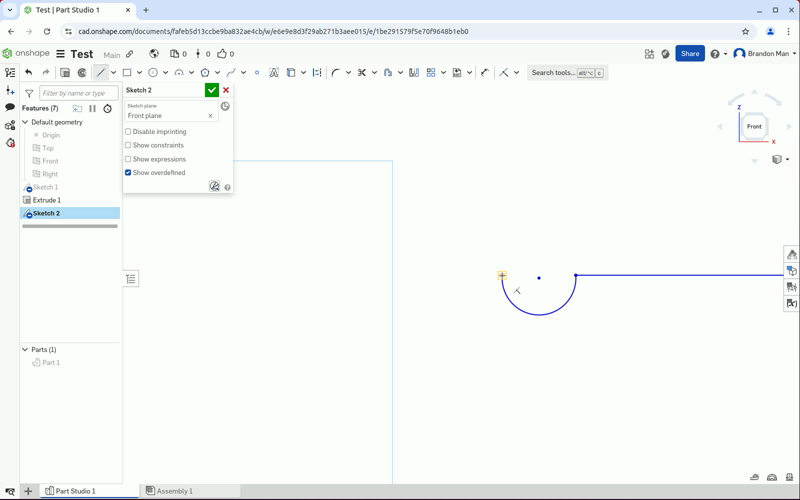
scroll(-6)
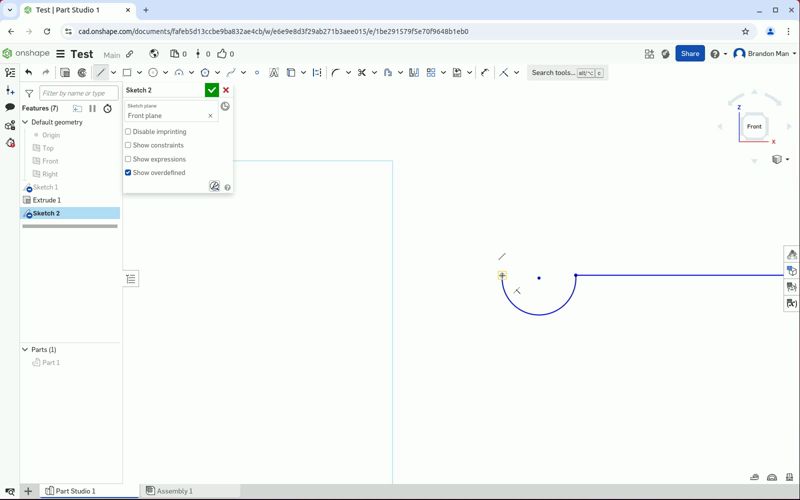
scroll(-6)
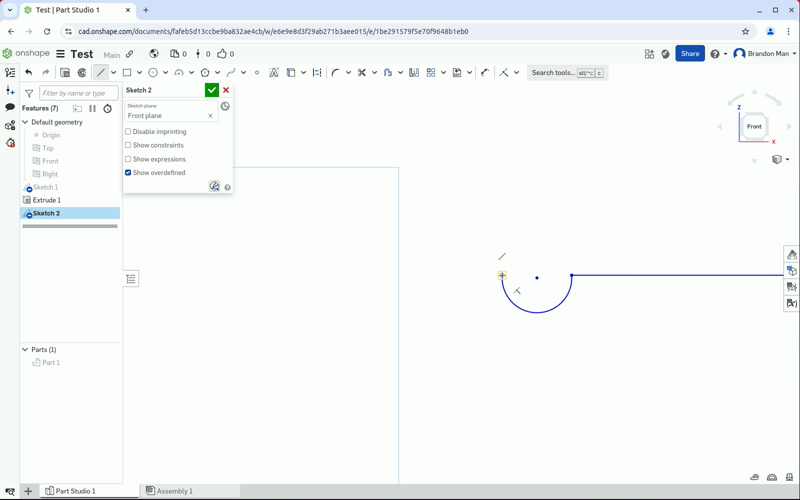
scroll(-6)
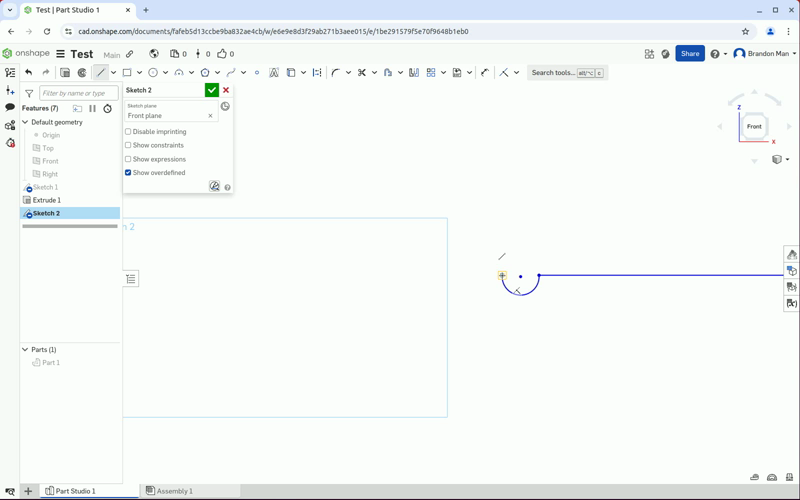
scroll(-6)
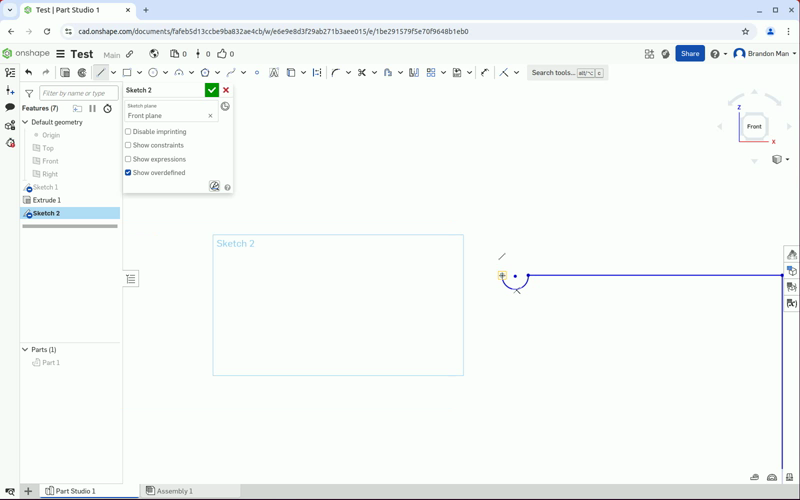
scroll(-6)
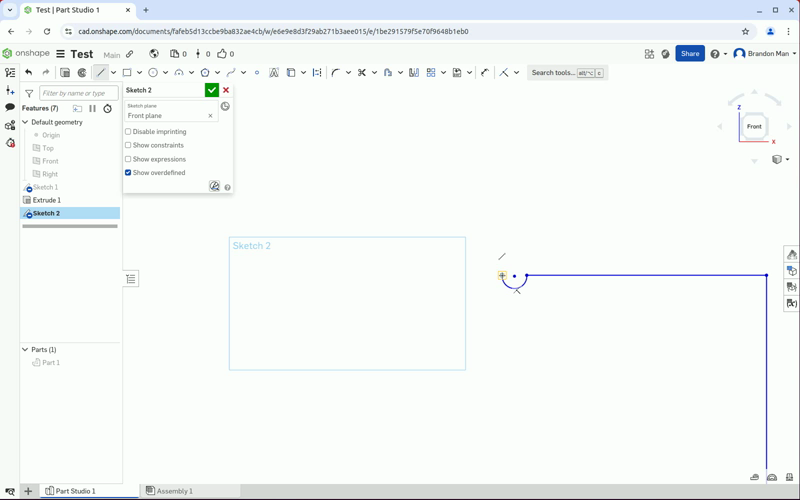
scroll(-6)
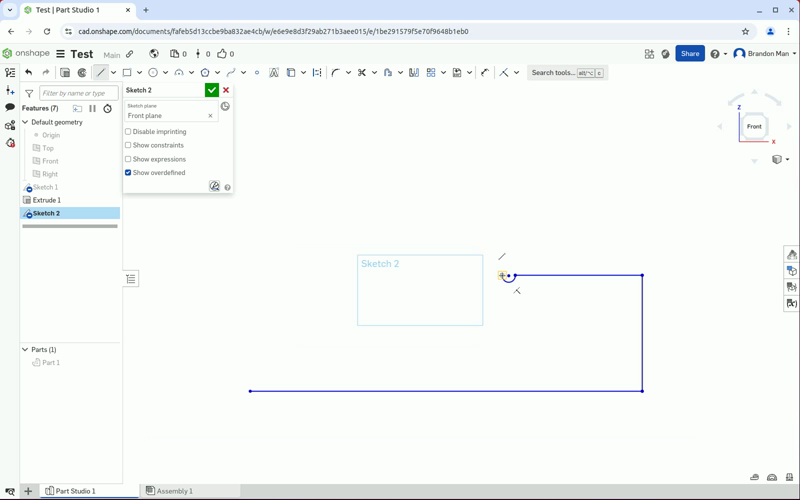
scroll(-6)
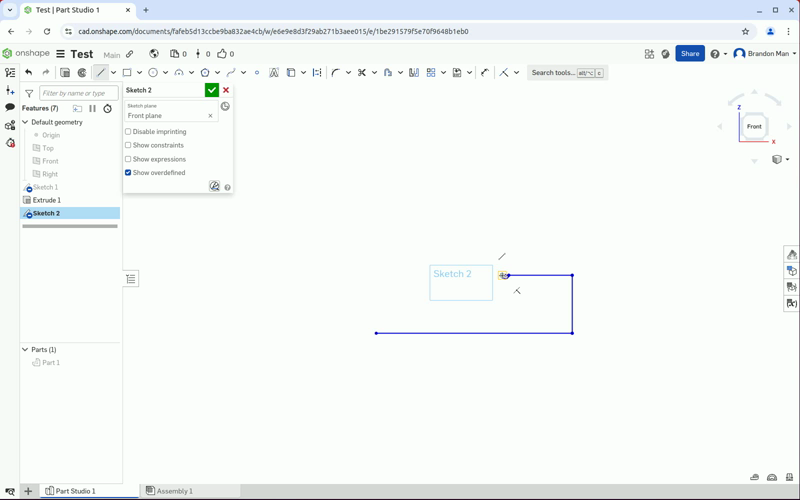
key_down(shift)
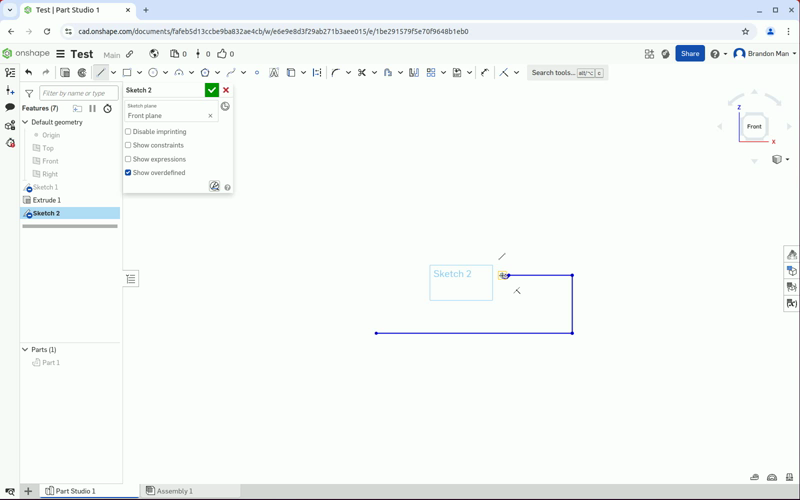
mouse_move(532, 275)
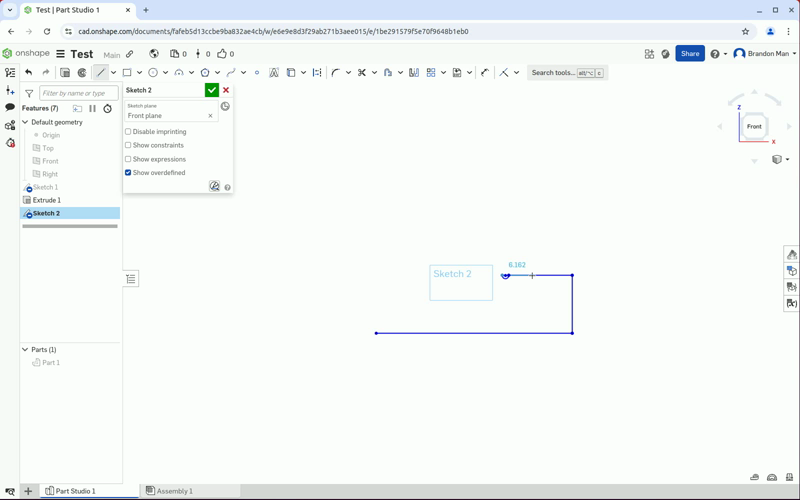
mouse_move(477, 275)
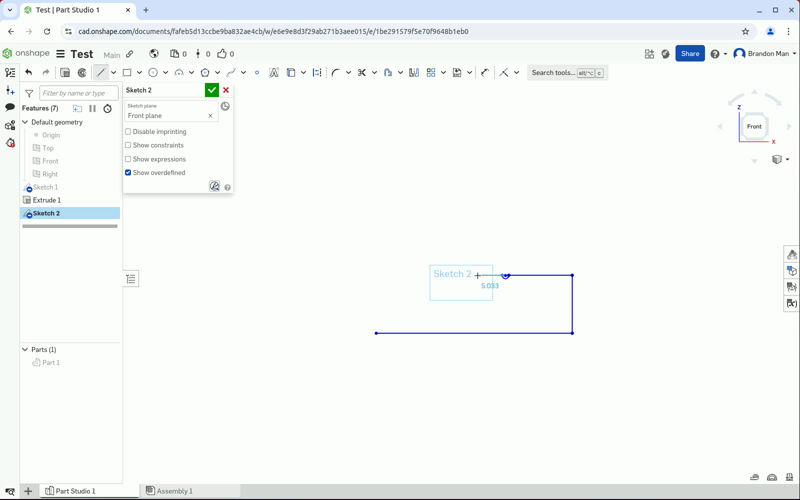
click(477, 275)
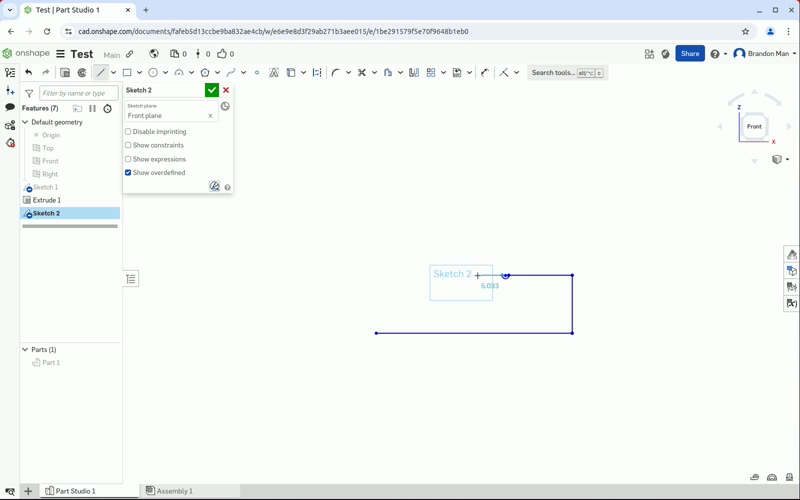
key_up(shift)
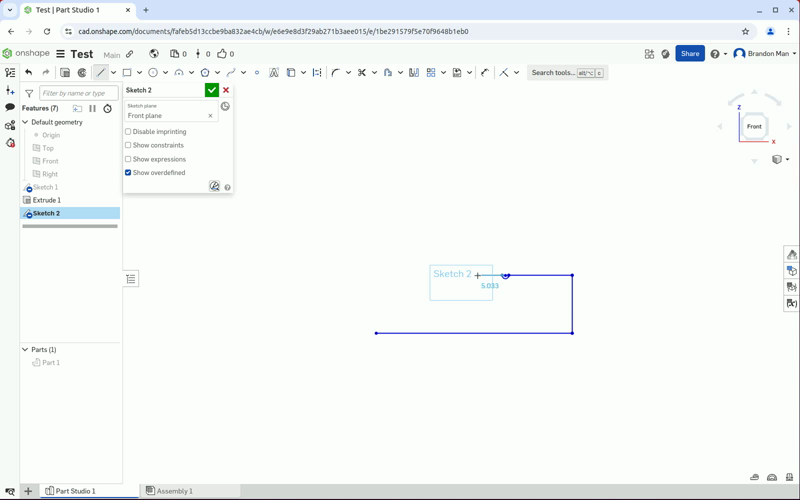
key(esc)
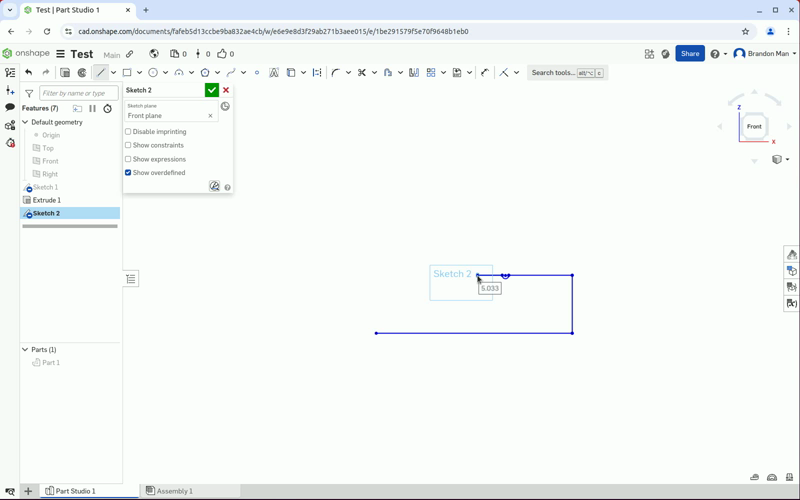
key(a)
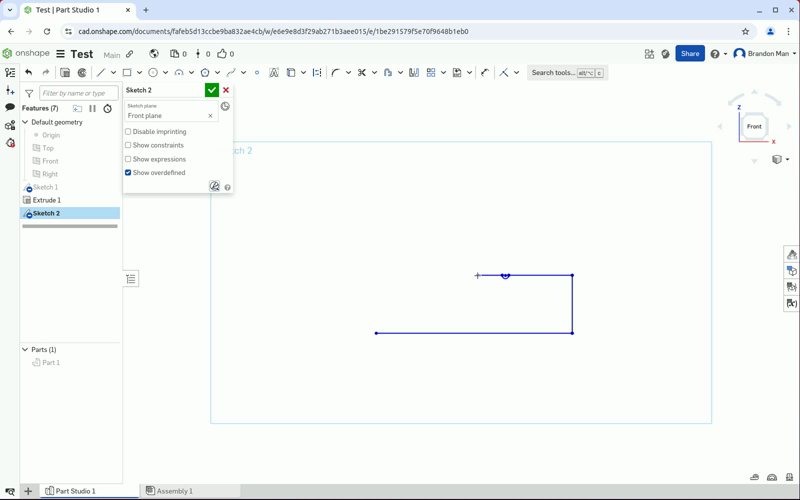
mouse_move(477, 275)
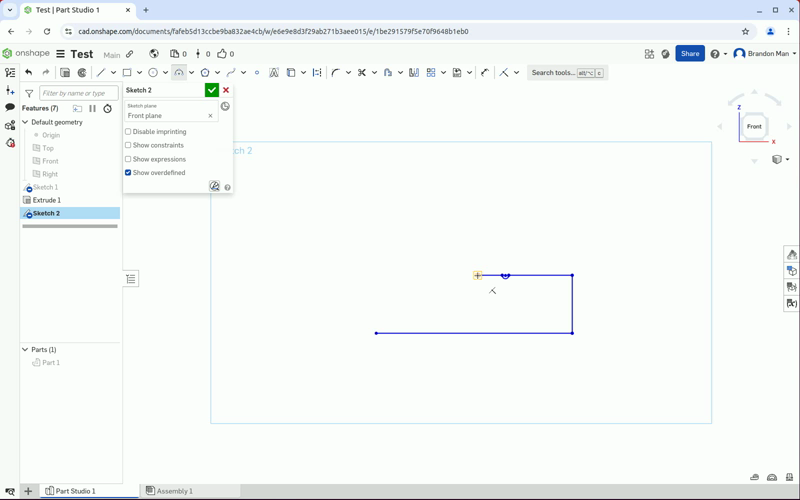
click(477, 275)
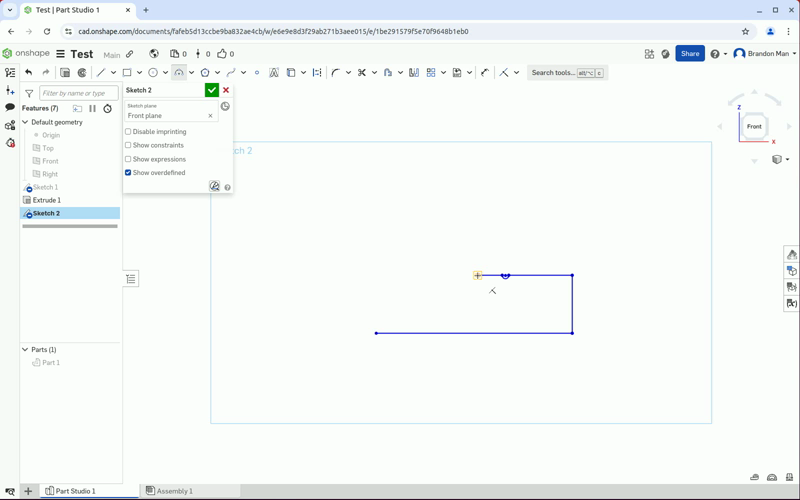
key_down(shift)
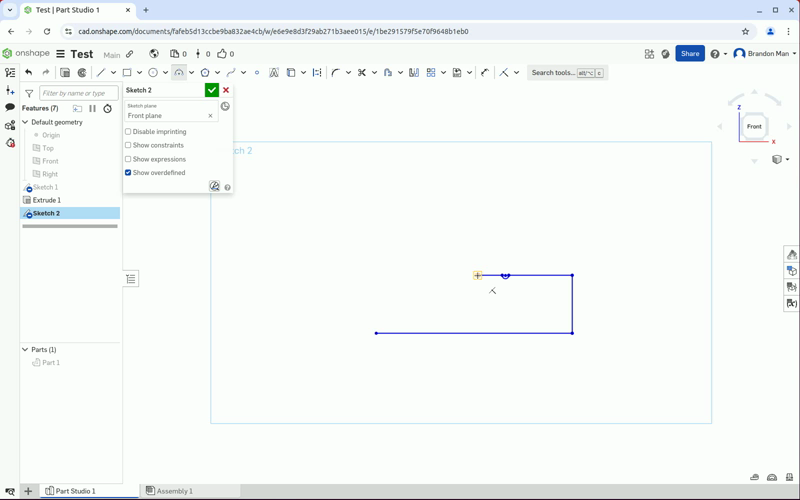
mouse_move(471, 275)
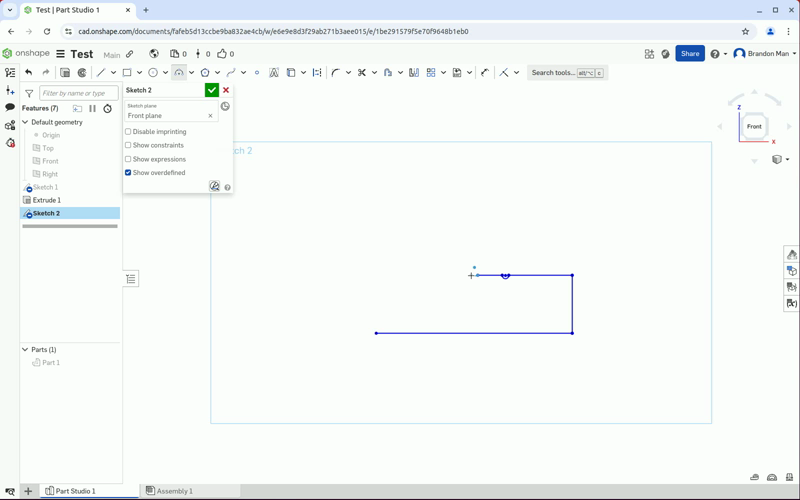
scroll(6)
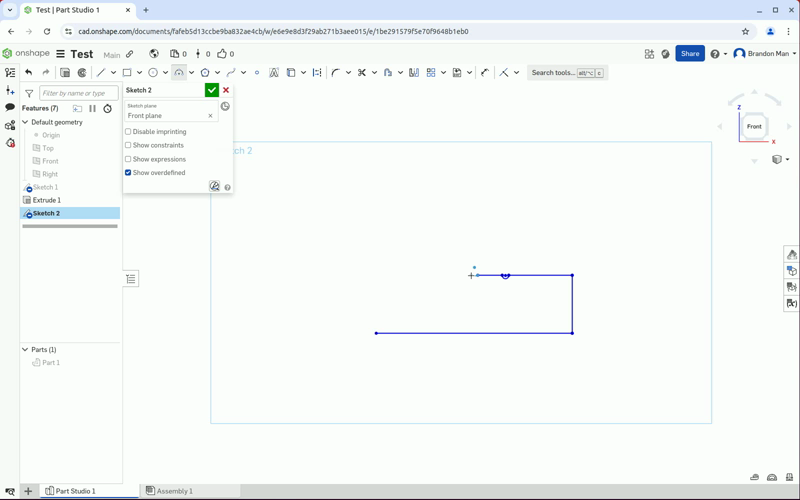
scroll(6)
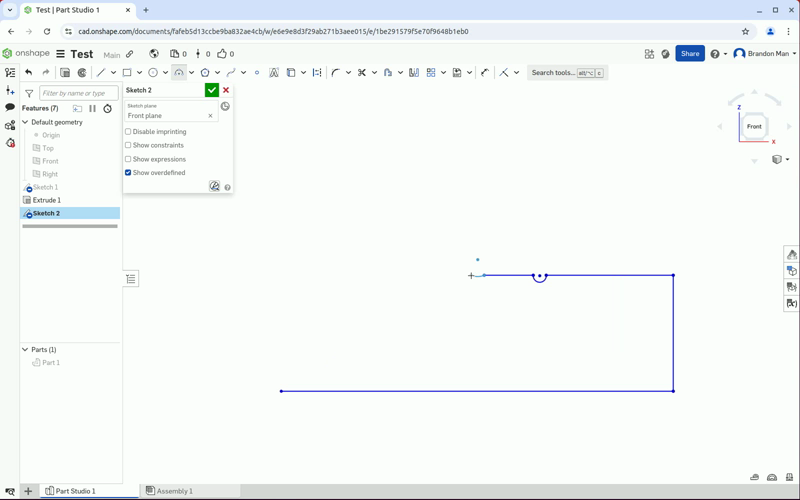
scroll(6)
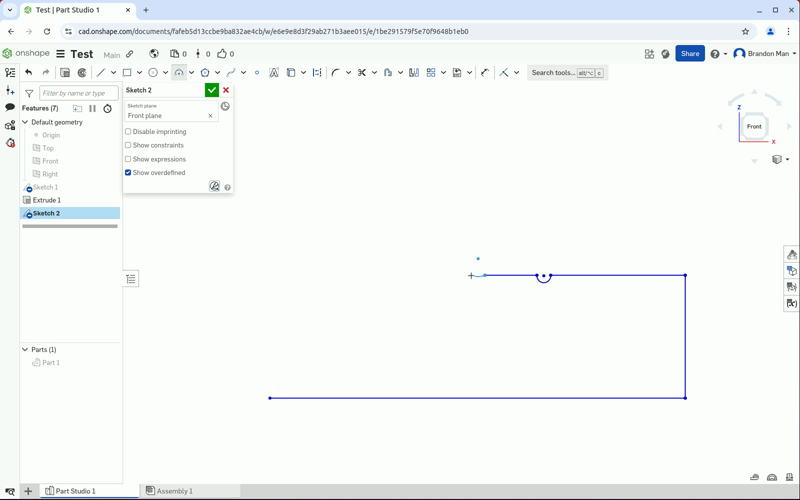
scroll(6)
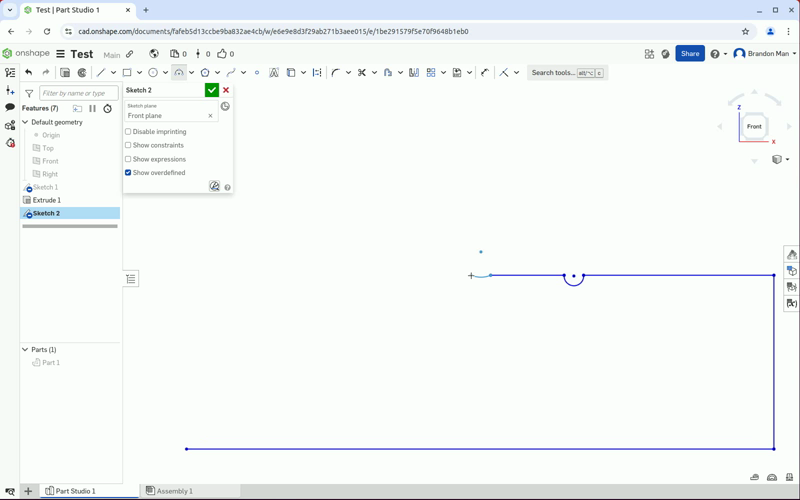
scroll(6)
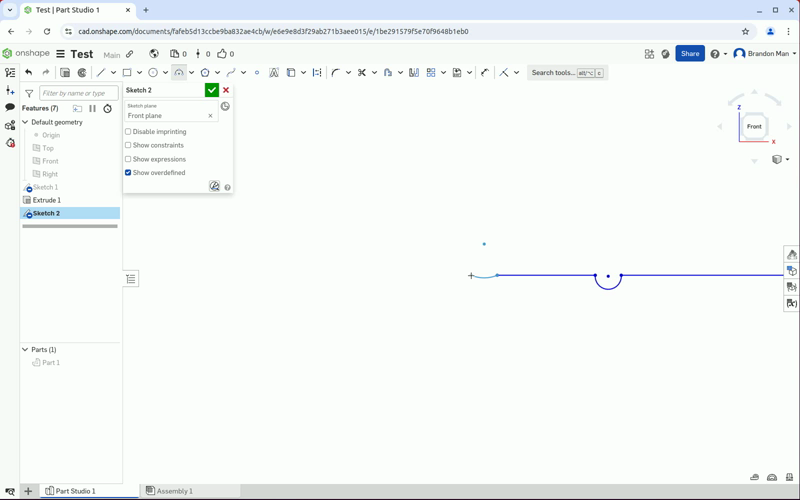
scroll(6)
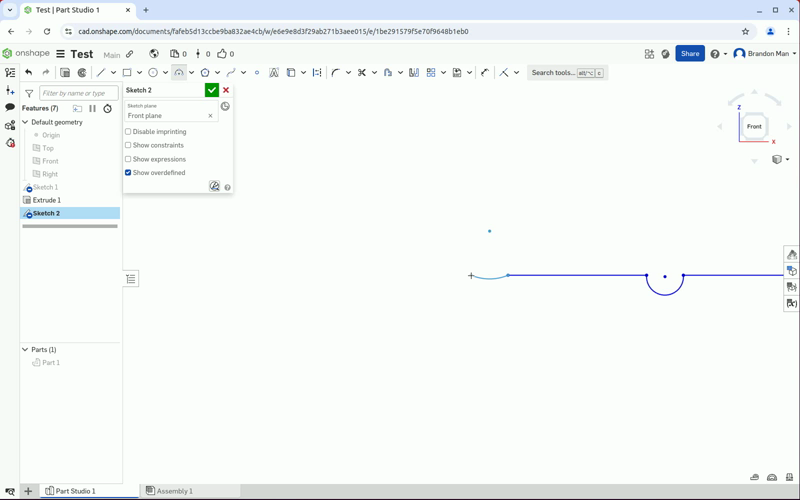
scroll(6)
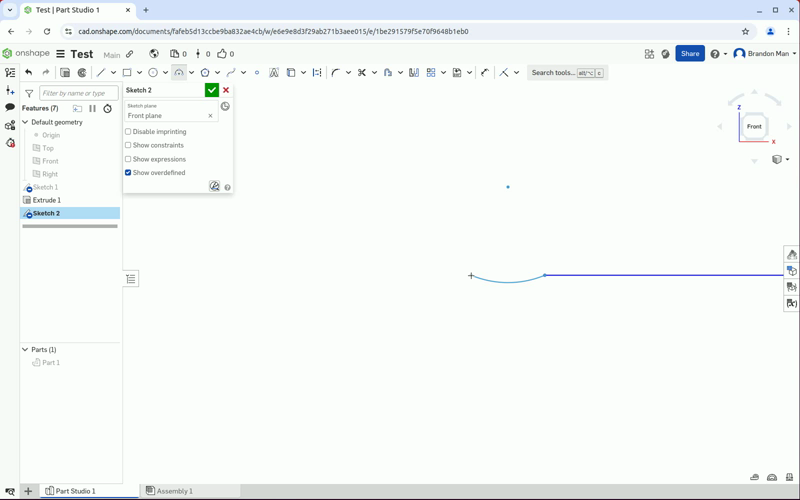
click(471, 275)
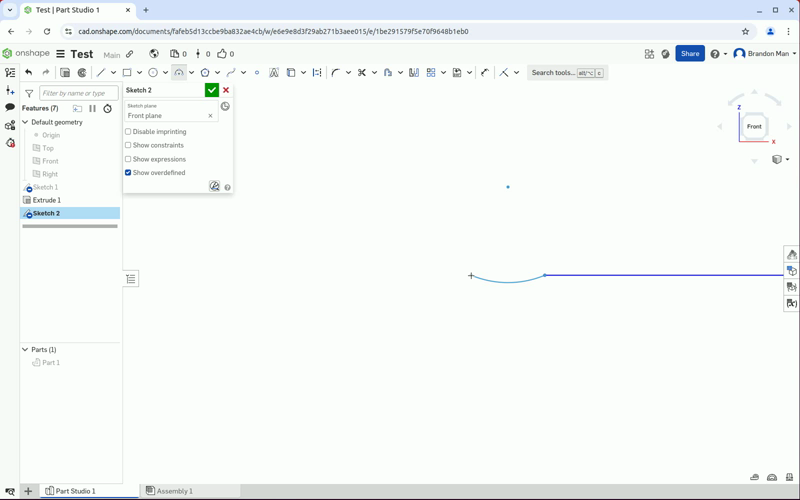
scroll(-6)
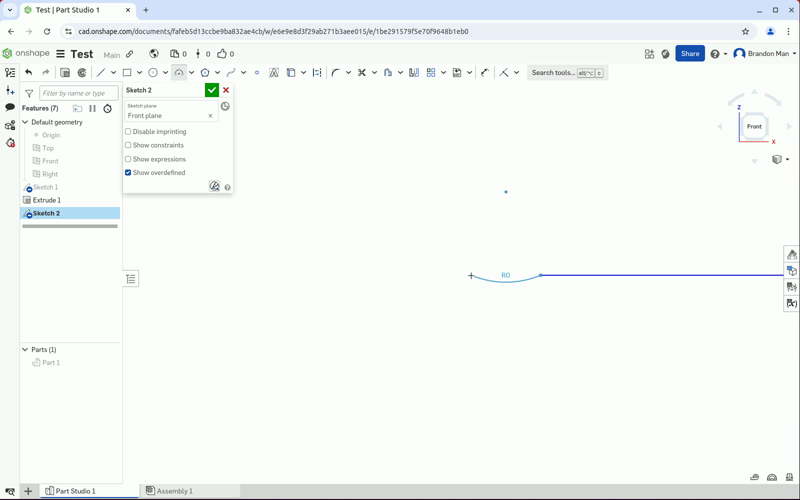
scroll(-6)
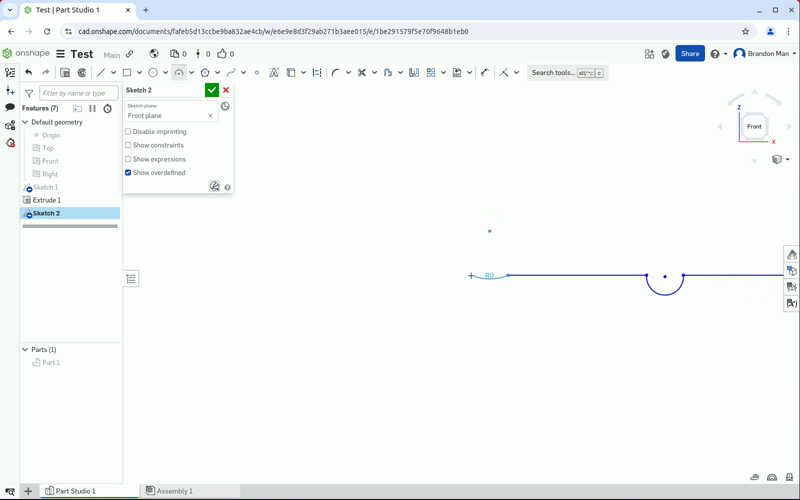
scroll(-6)
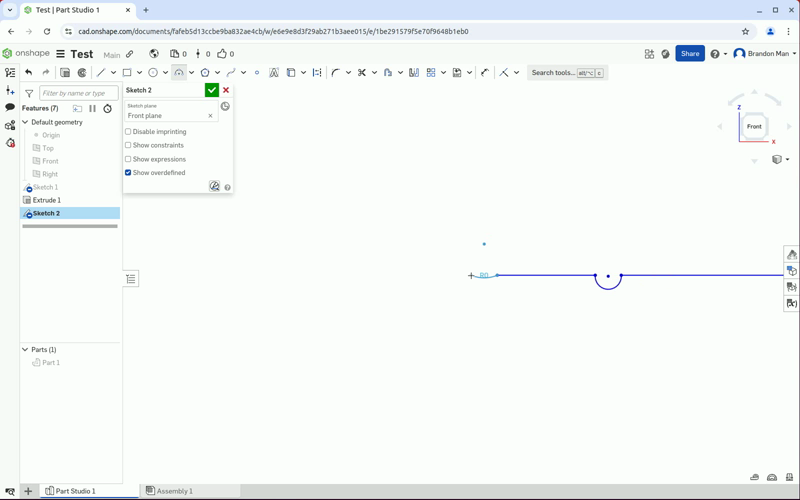
scroll(-6)
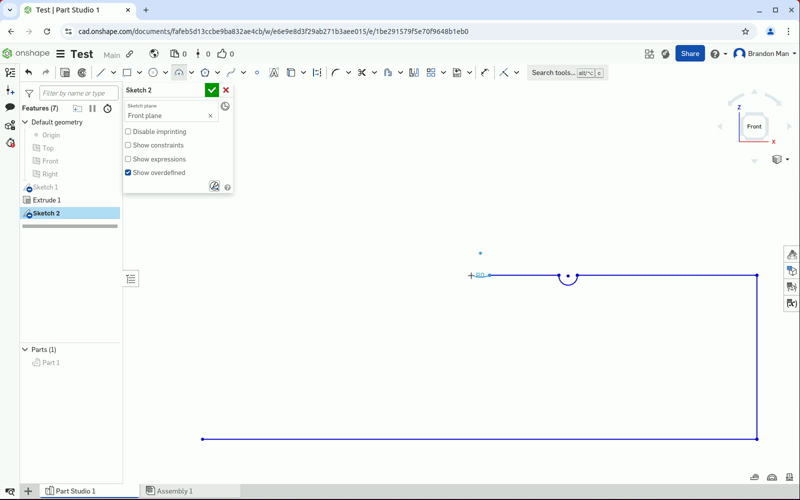
scroll(-6)
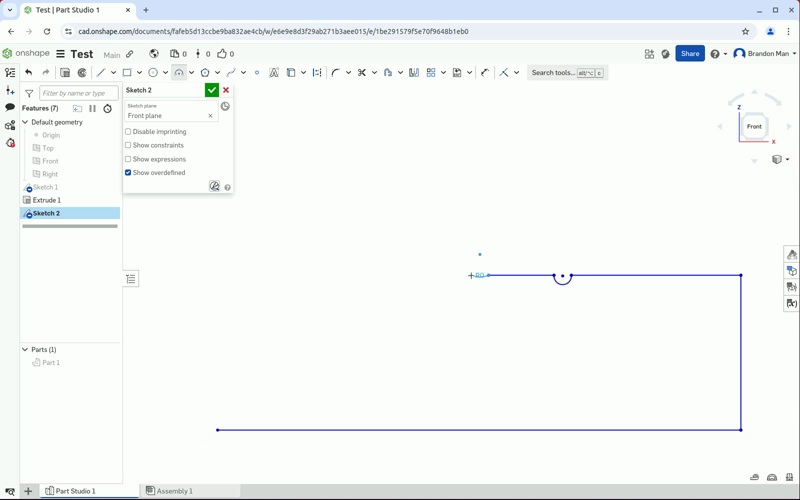
scroll(-6)
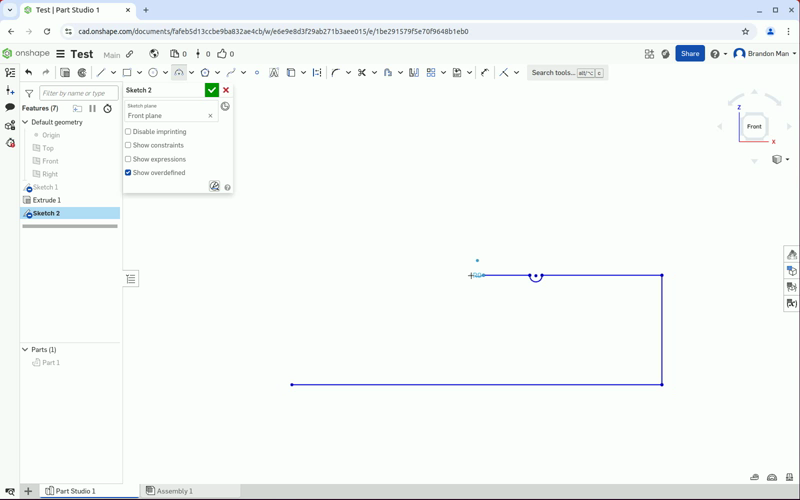
scroll(-6)
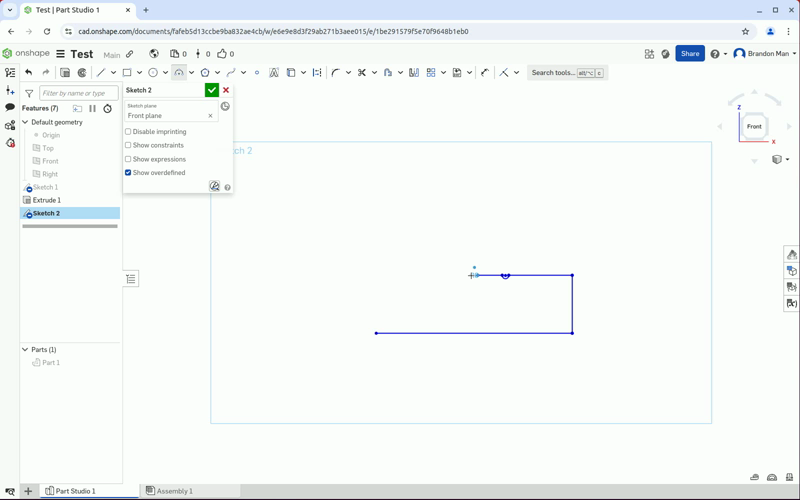
mouse_move(474, 278)
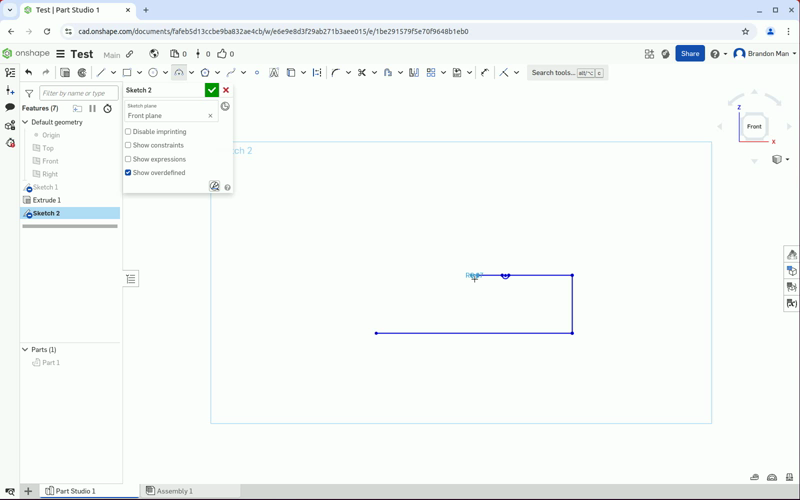
scroll(6)
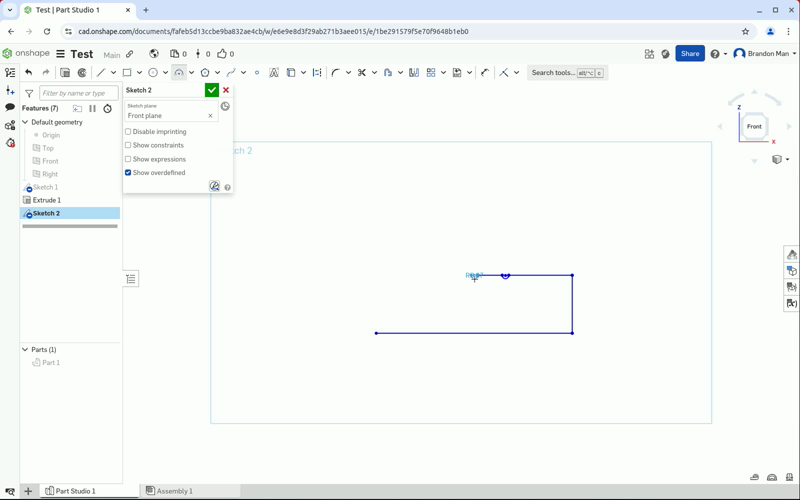
scroll(6)
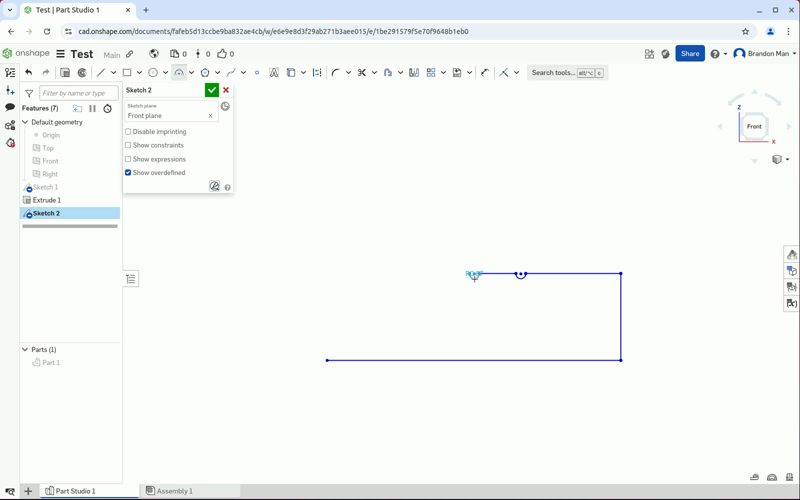
scroll(6)
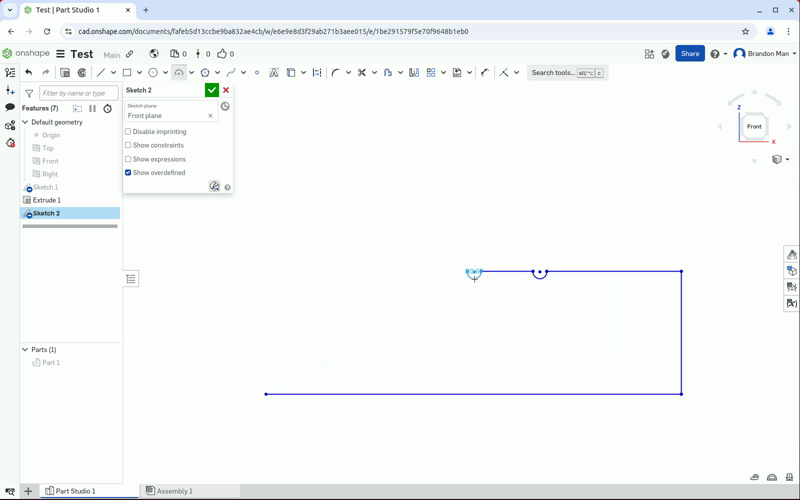
scroll(6)
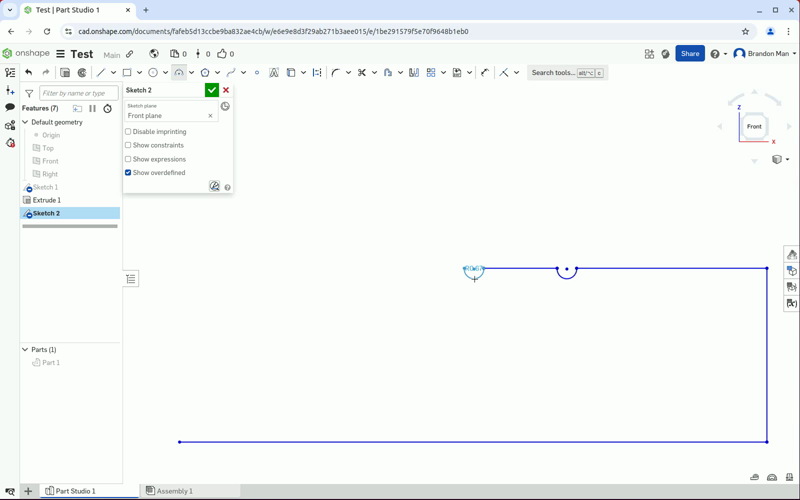
scroll(6)
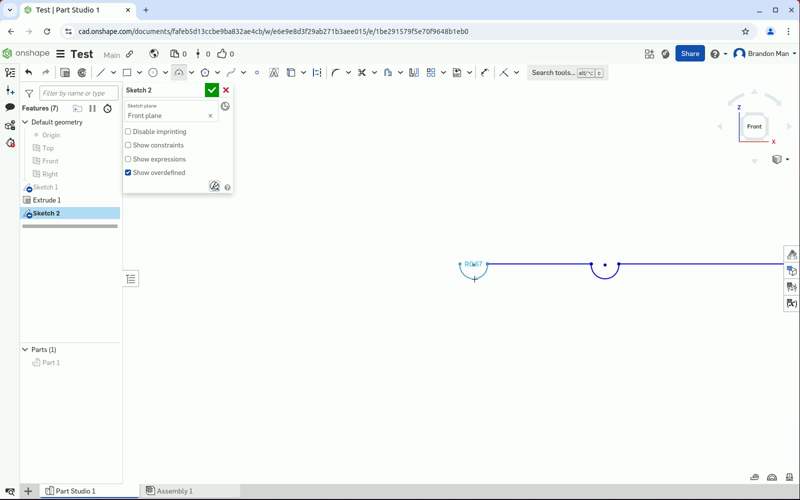
scroll(6)
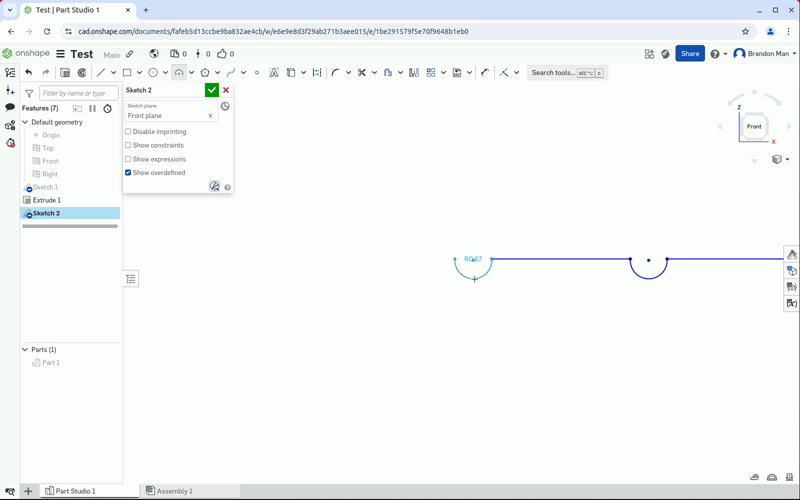
scroll(6)
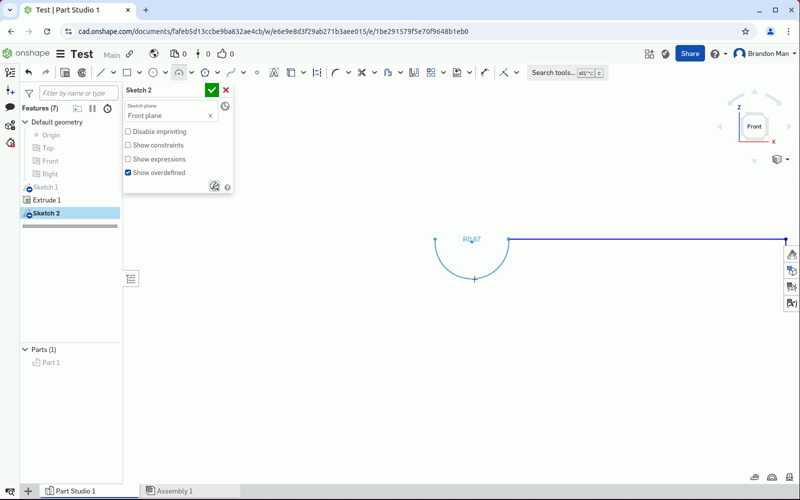
click(474, 278)
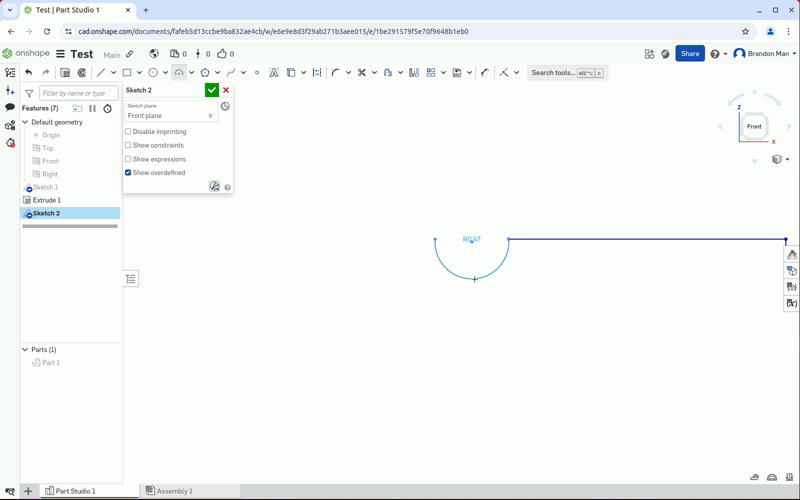
scroll(-6)
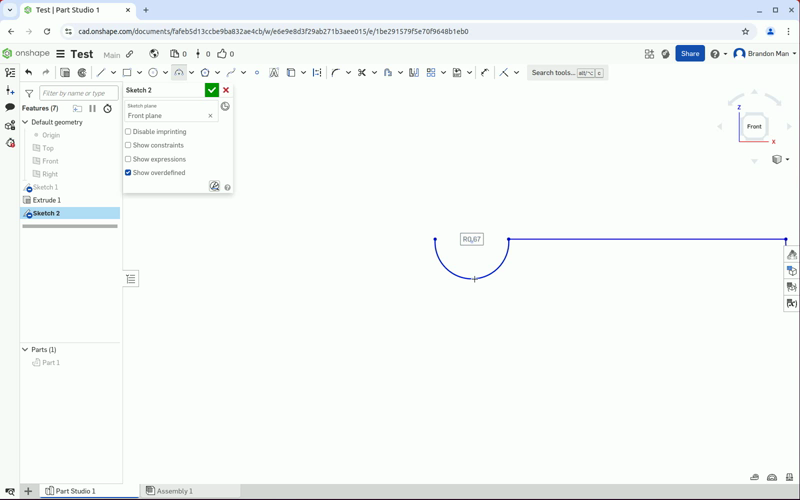
scroll(-6)
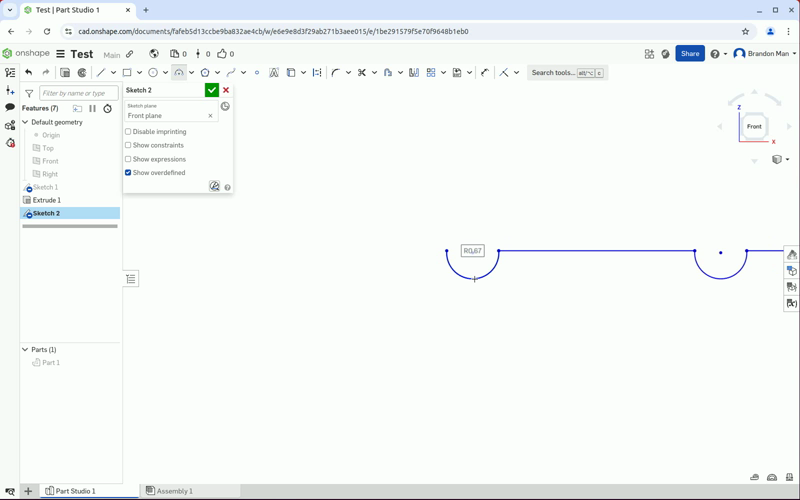
scroll(-6)
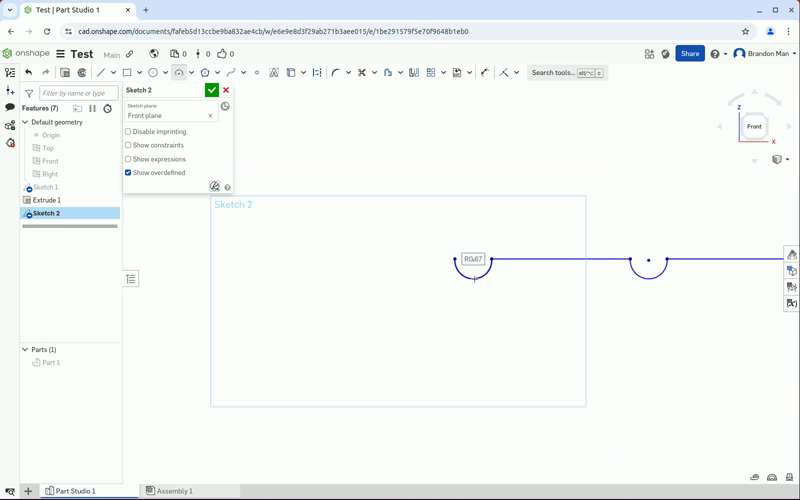
scroll(-6)
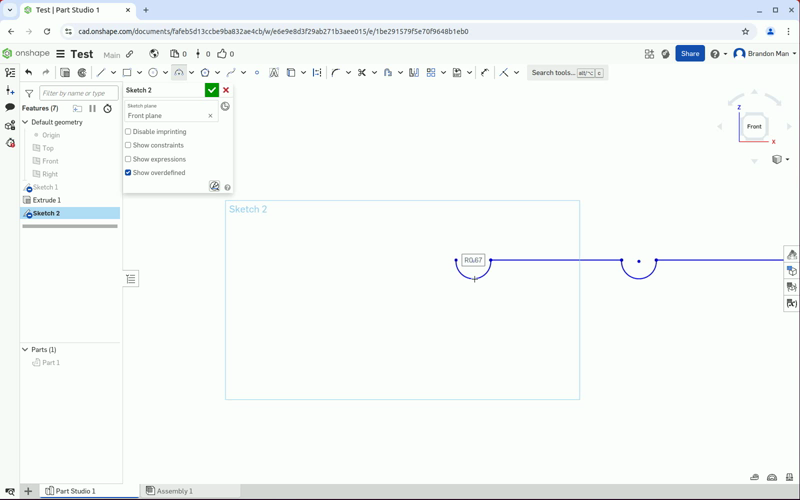
scroll(-6)
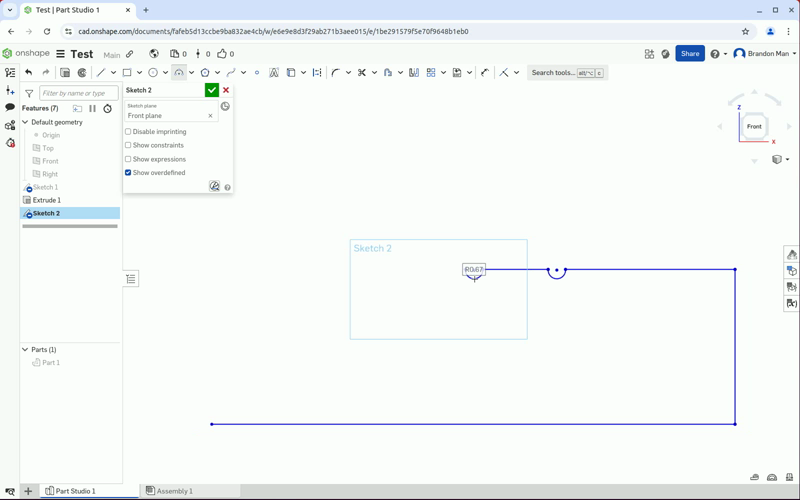
scroll(-6)
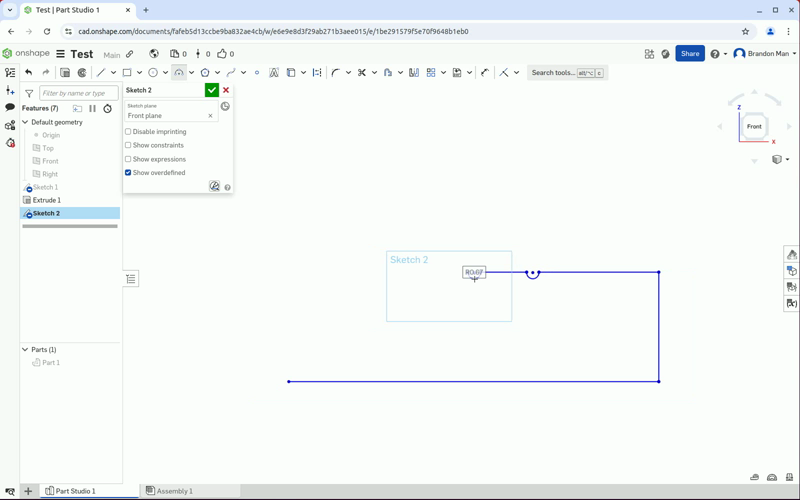
scroll(-6)
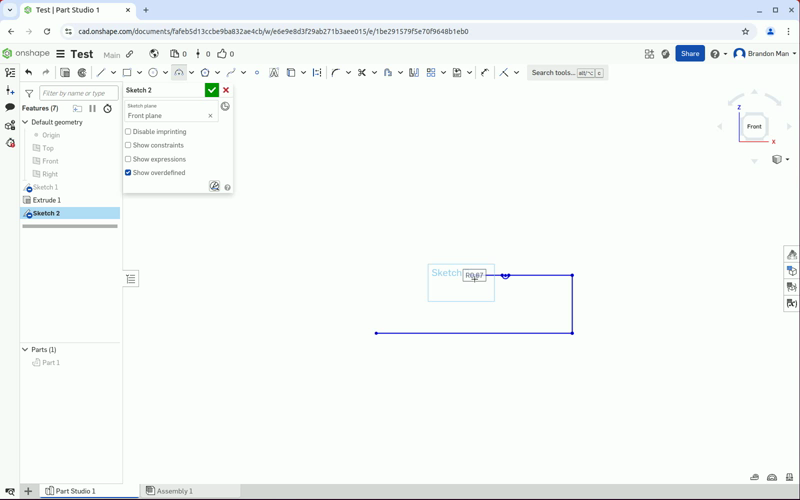
key_up(shift)
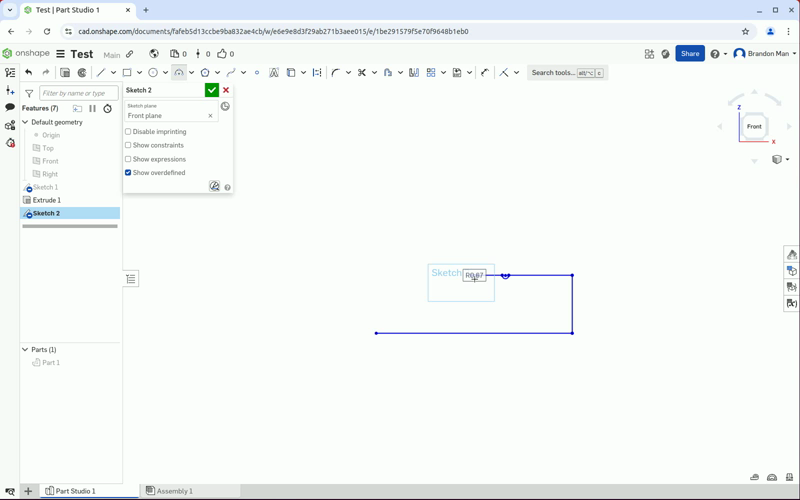
key(esc)
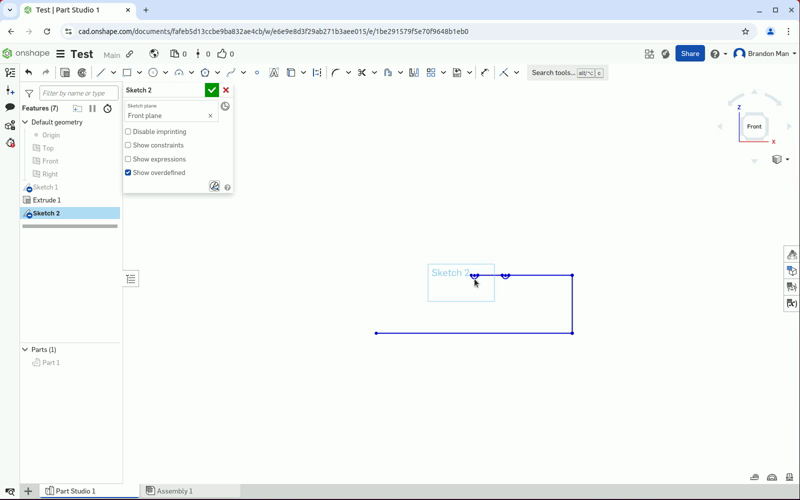
key(l)
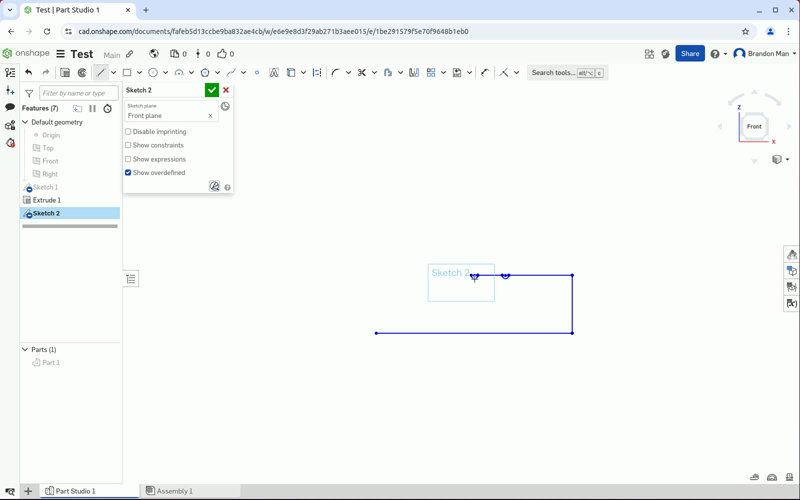
mouse_move(471, 275)
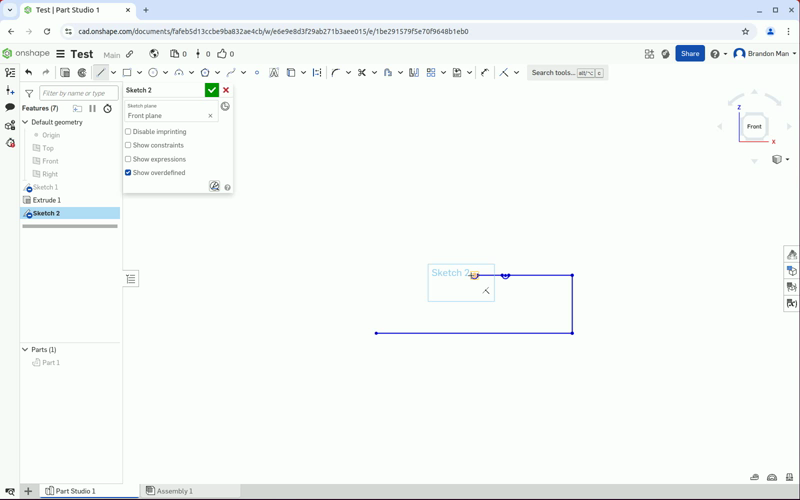
scroll(6)
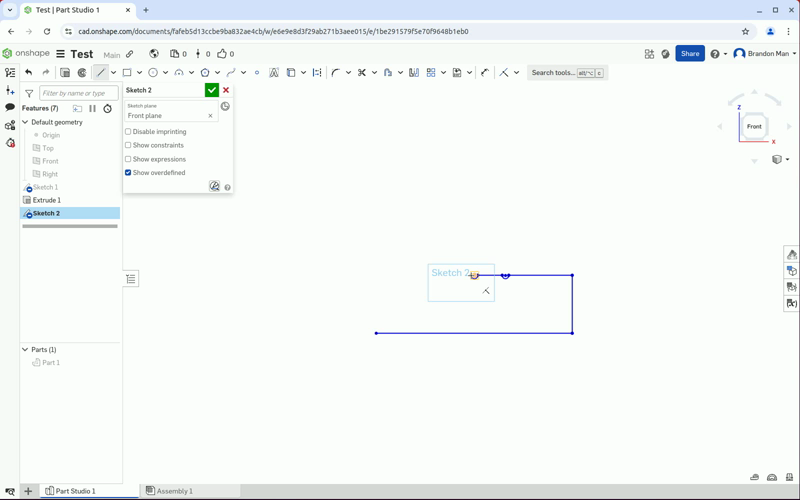
scroll(6)
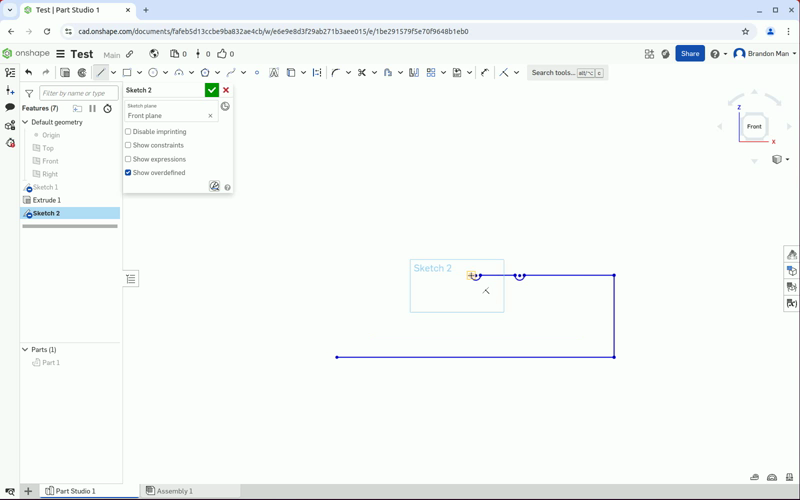
scroll(6)
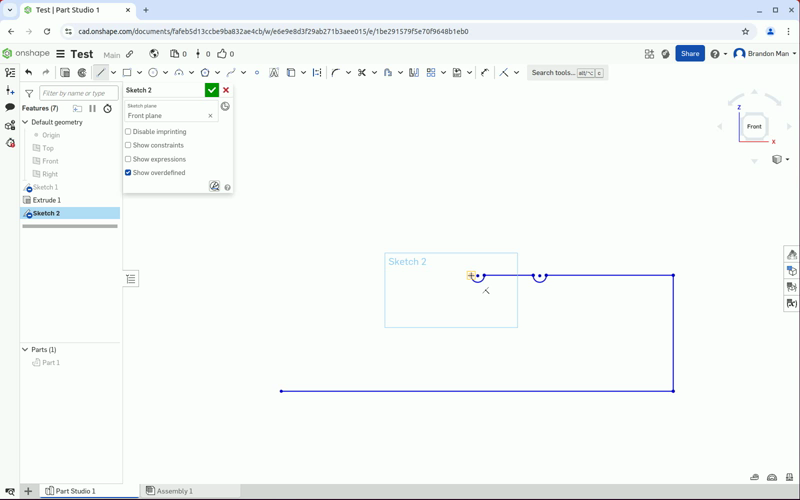
scroll(6)
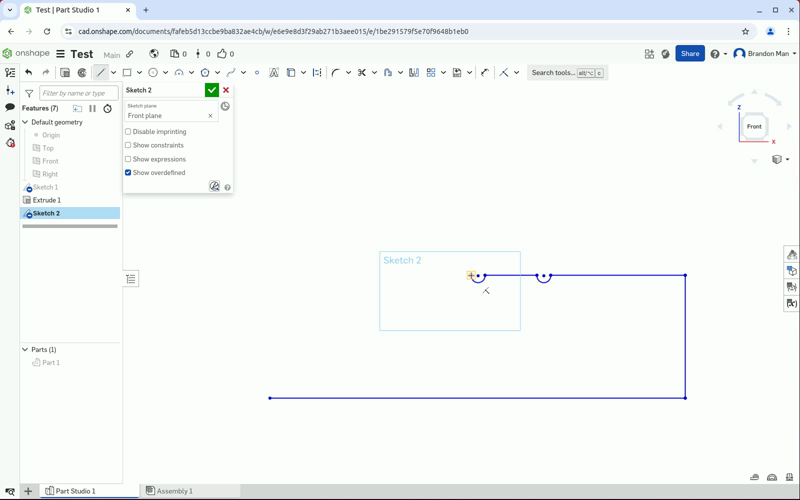
scroll(6)
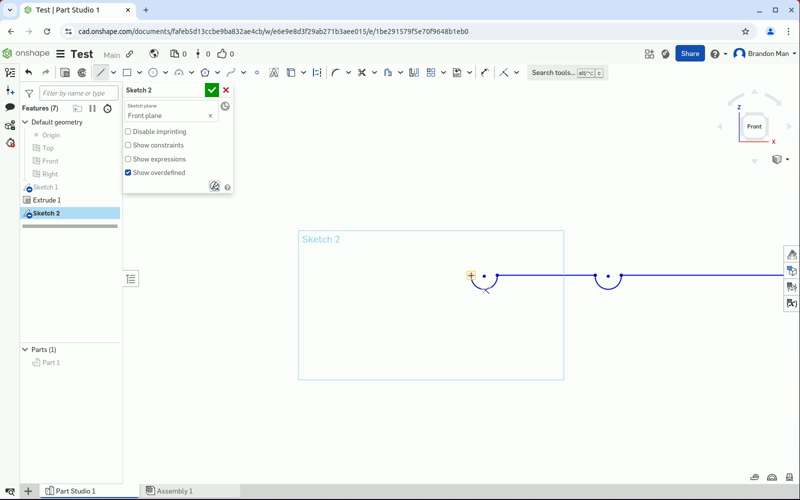
scroll(6)
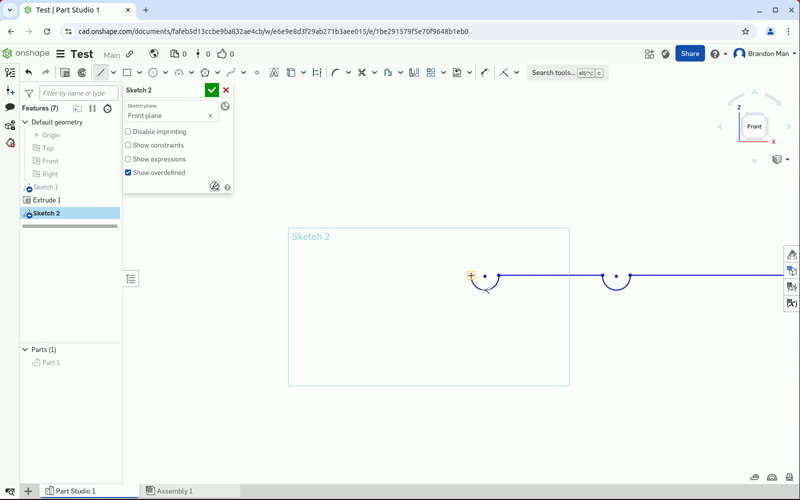
scroll(6)
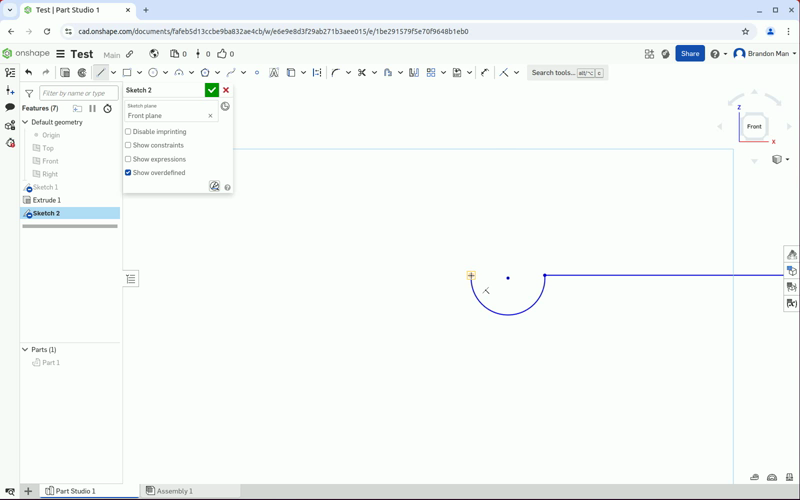
click(471, 275)
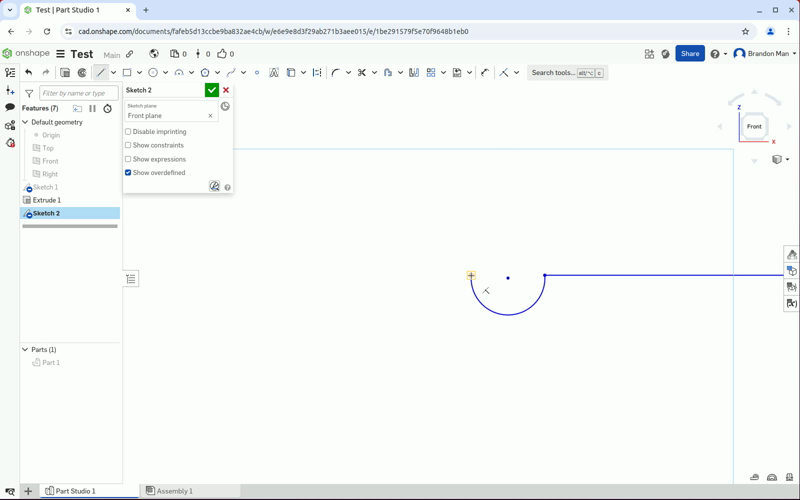
scroll(-6)
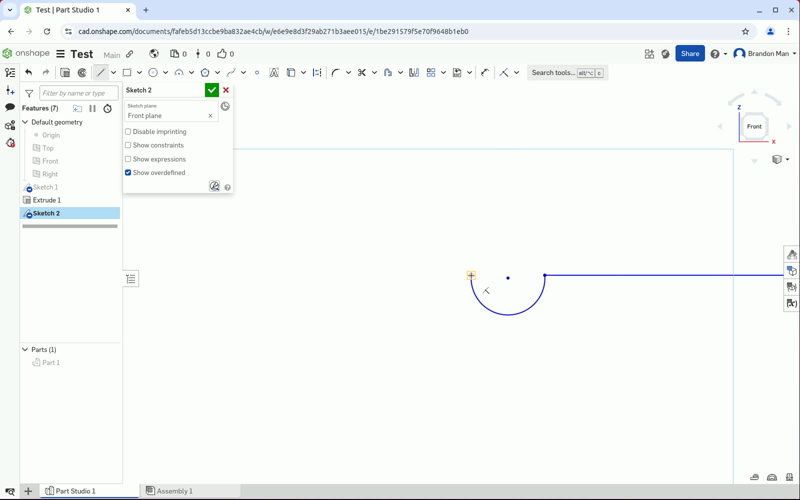
scroll(-6)
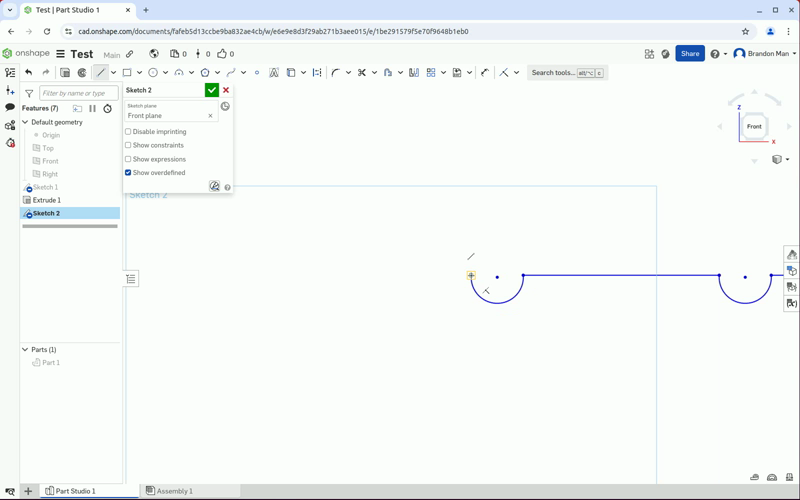
scroll(-6)
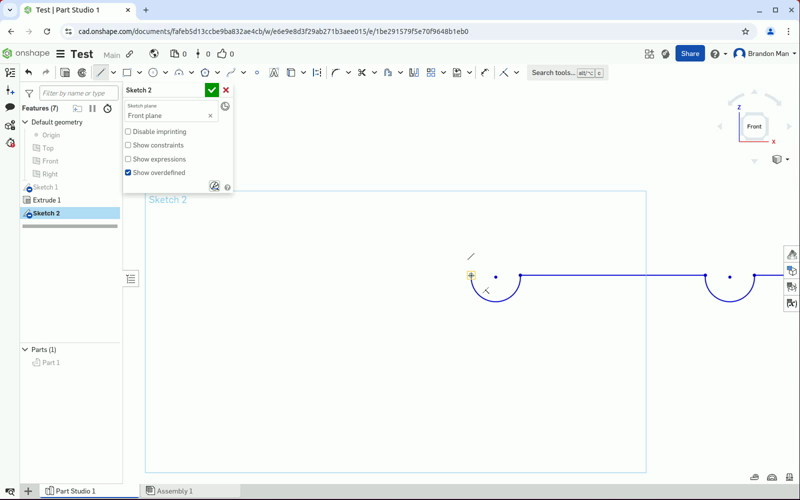
scroll(-6)
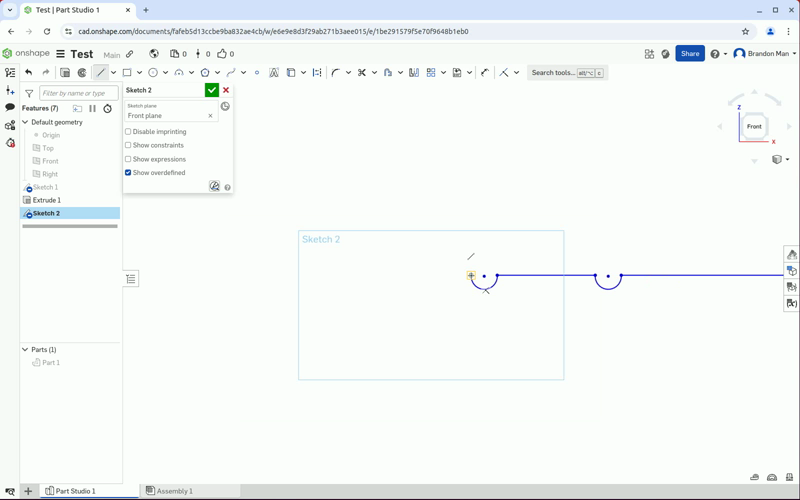
scroll(-6)
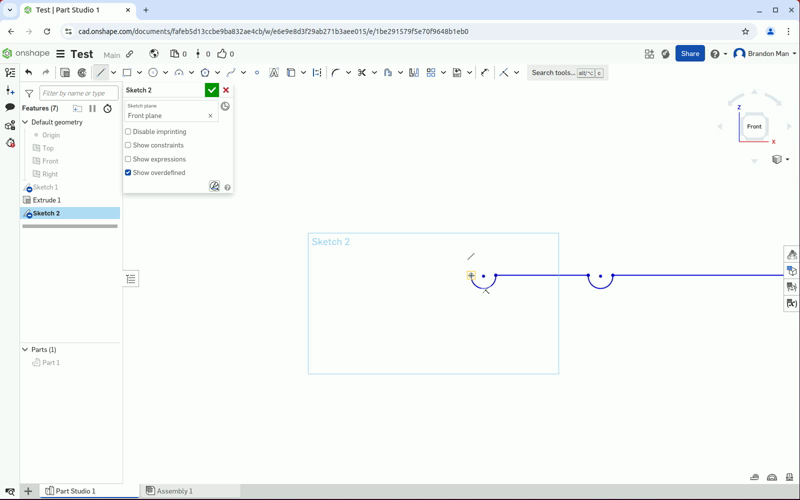
scroll(-6)
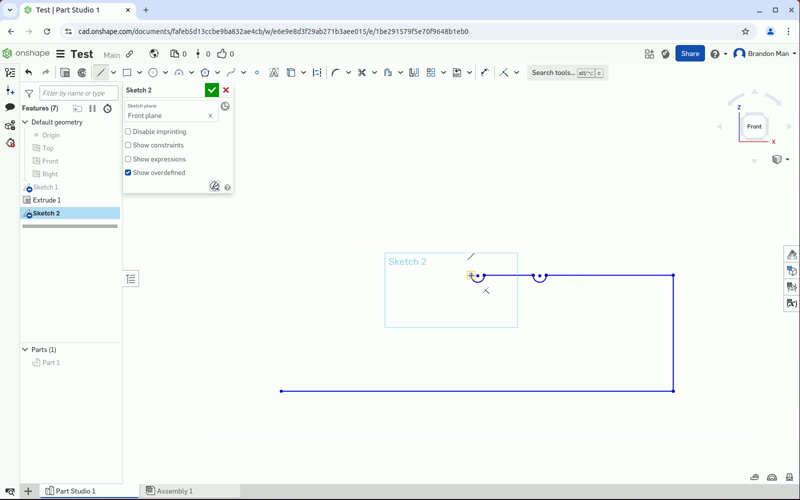
scroll(-6)
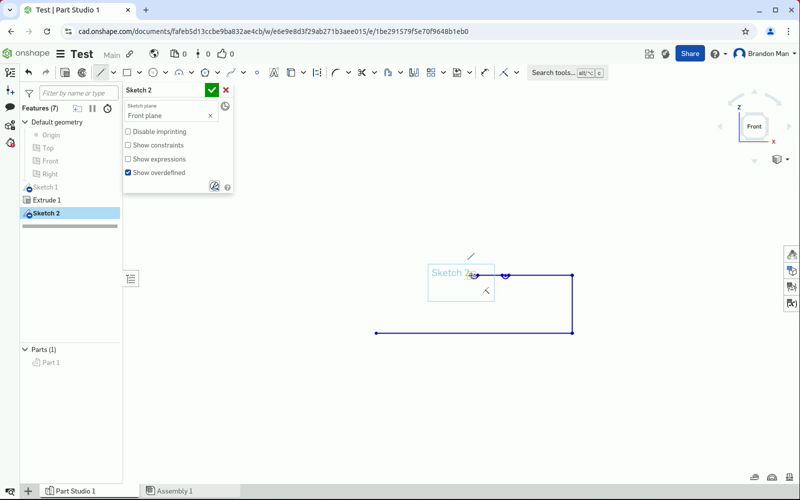
key_down(shift)
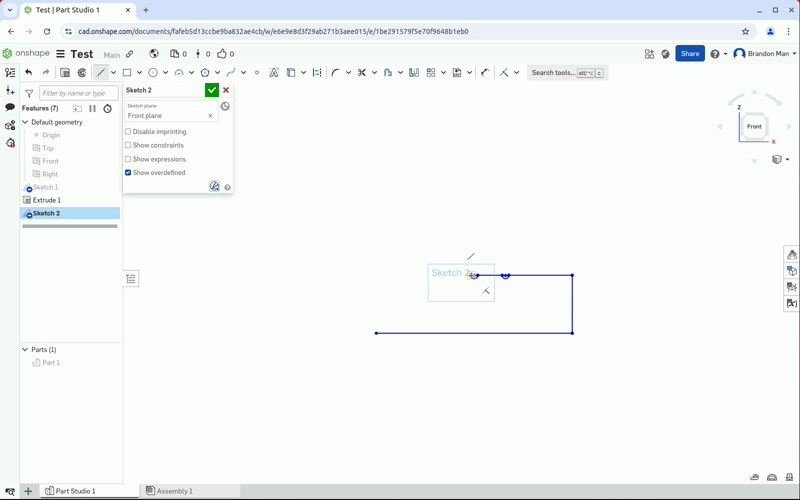
mouse_move(501, 275)
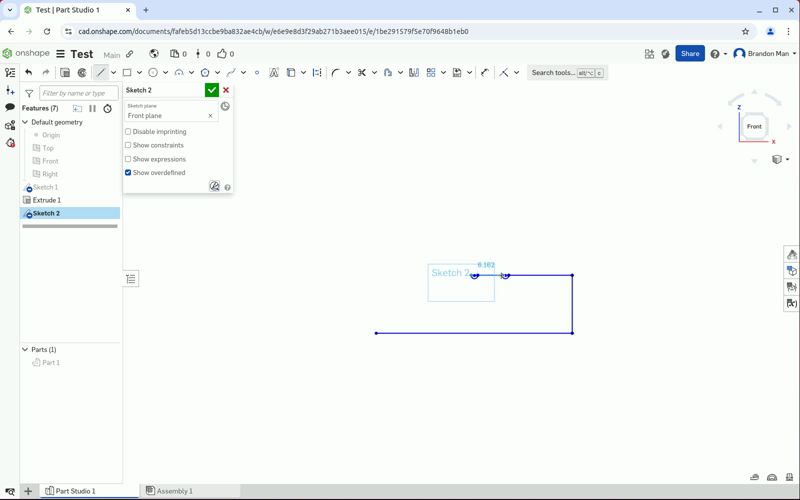
mouse_move(417, 275)
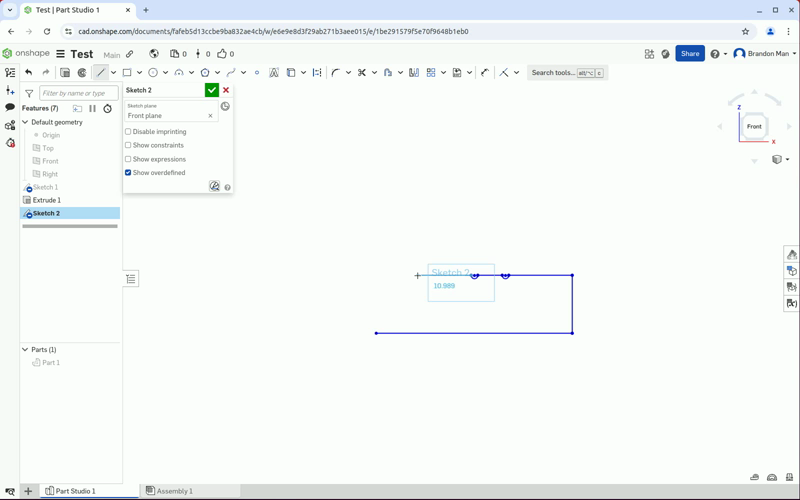
click(417, 275)
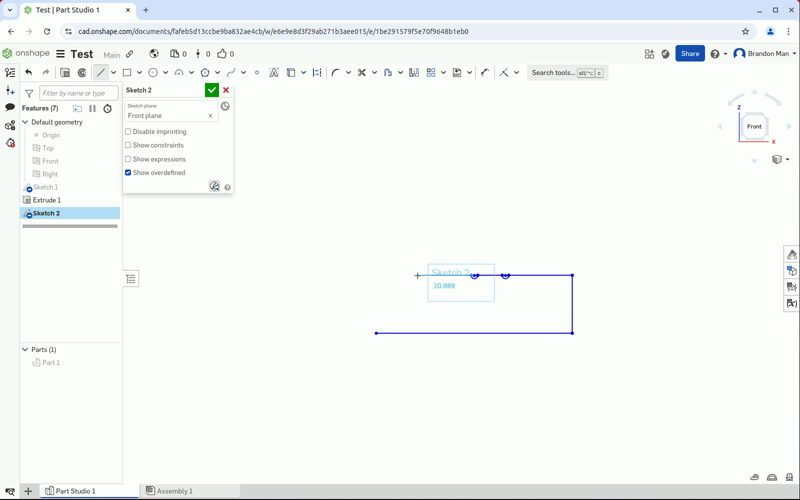
key_up(shift)
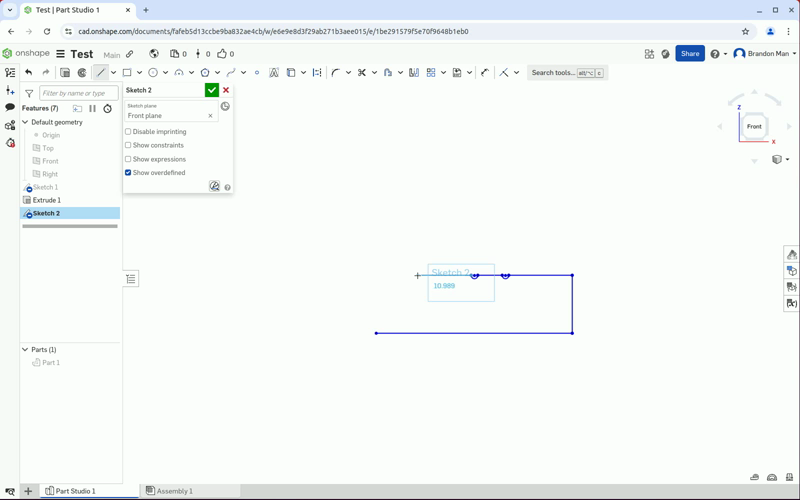
key(esc)
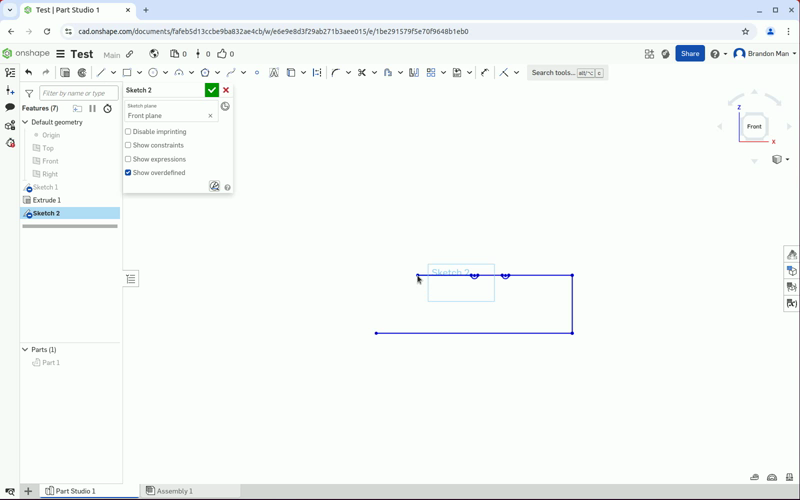
key(a)
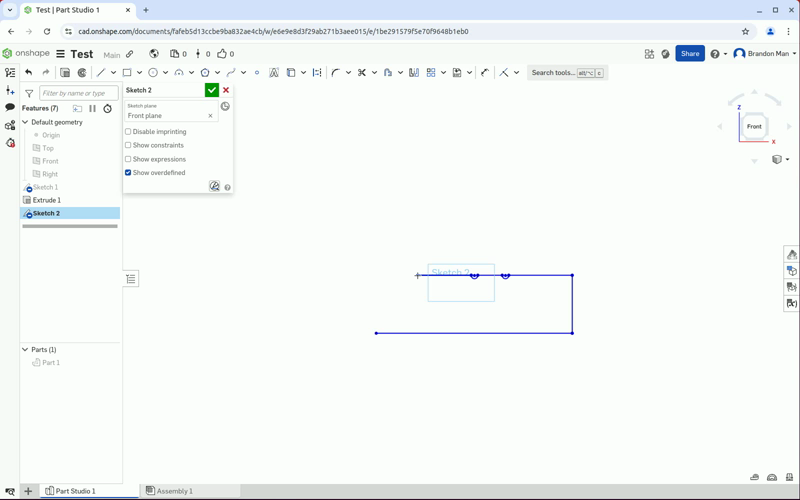
mouse_move(417, 275)
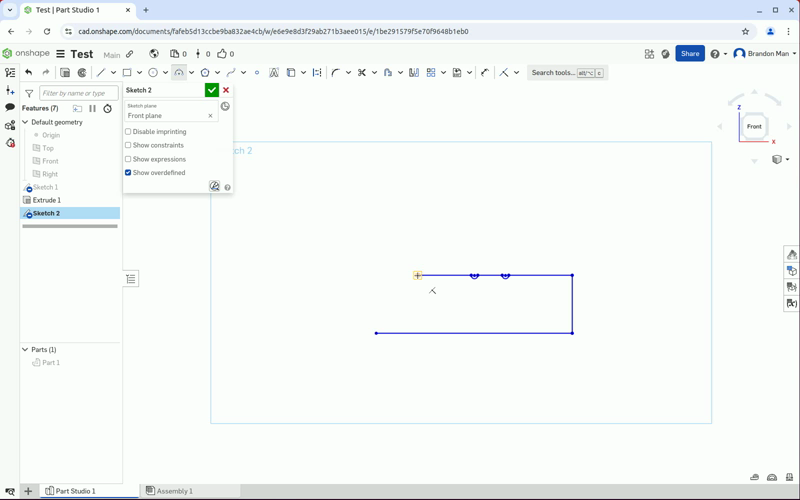
click(417, 275)
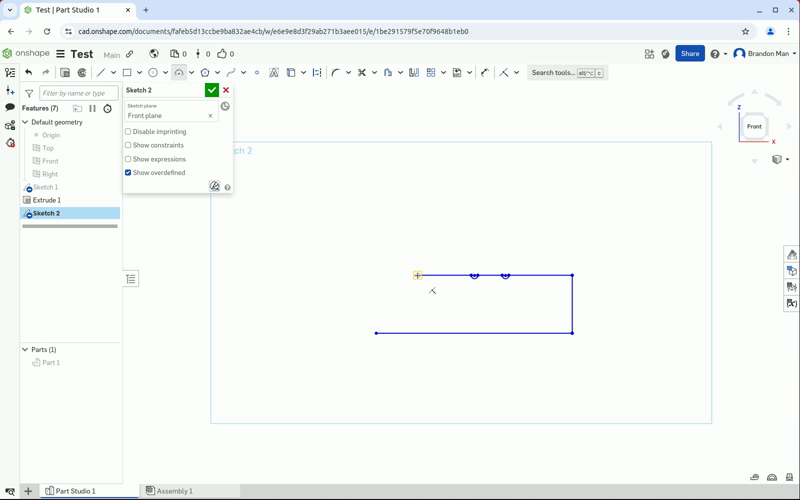
key_down(shift)
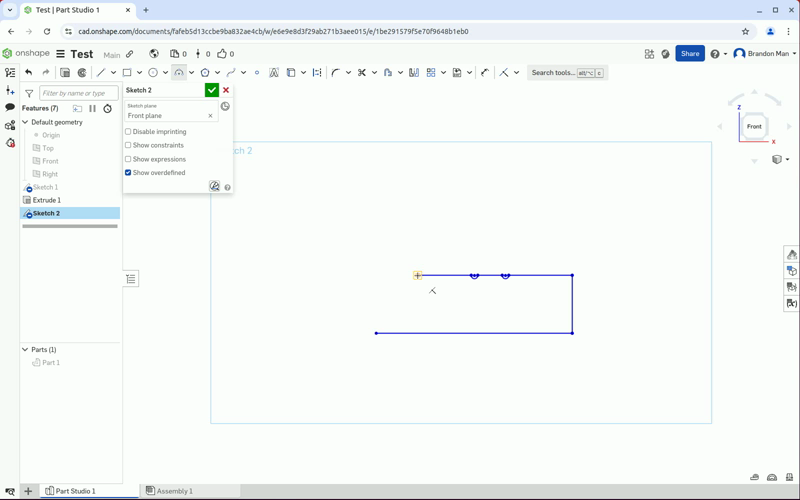
mouse_move(413, 275)
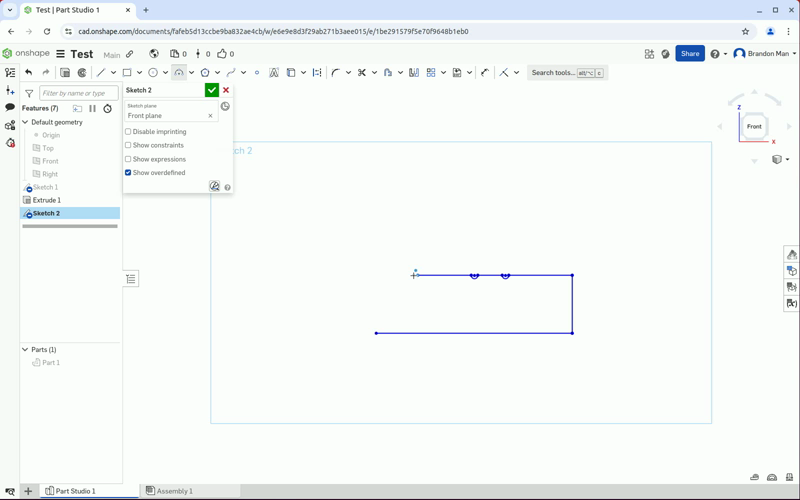
scroll(6)
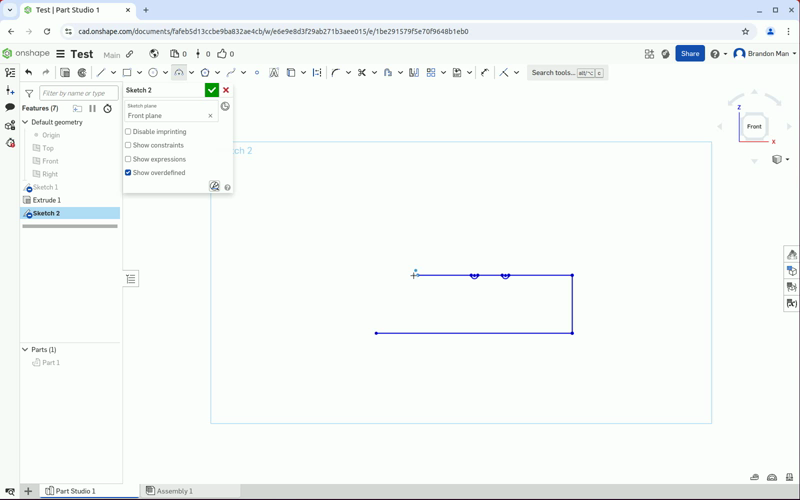
scroll(6)
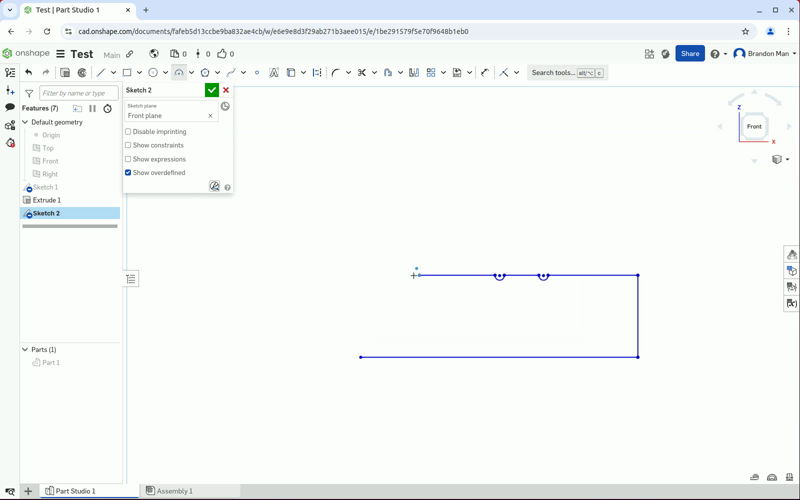
scroll(6)
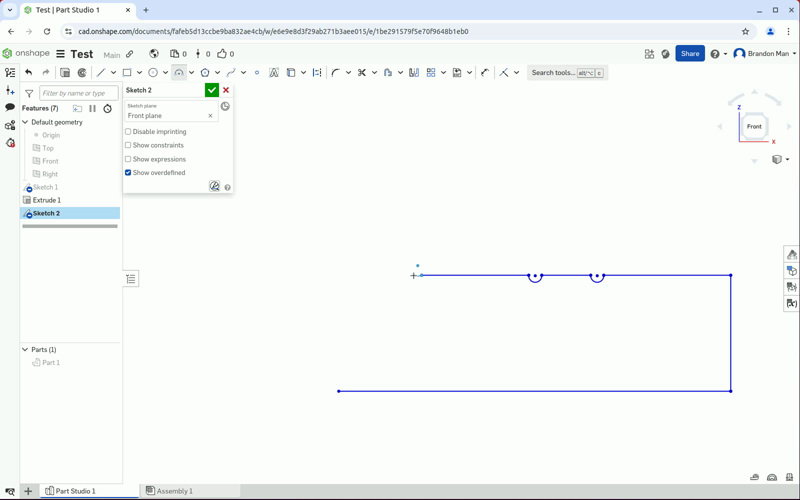
scroll(6)
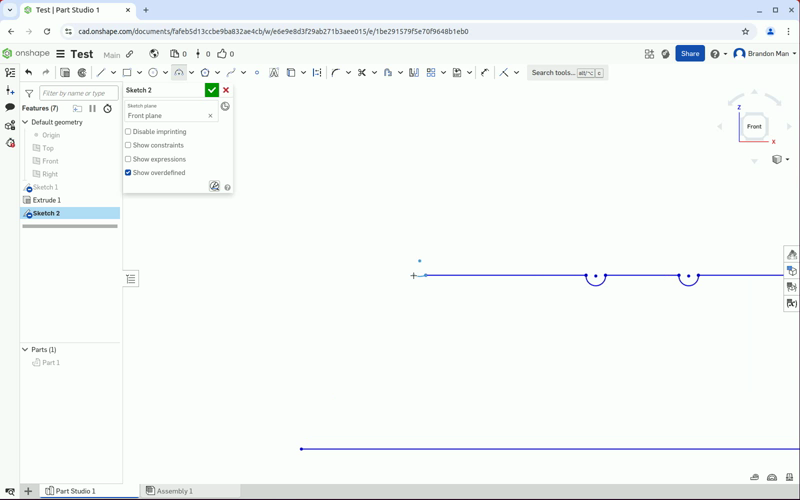
scroll(6)
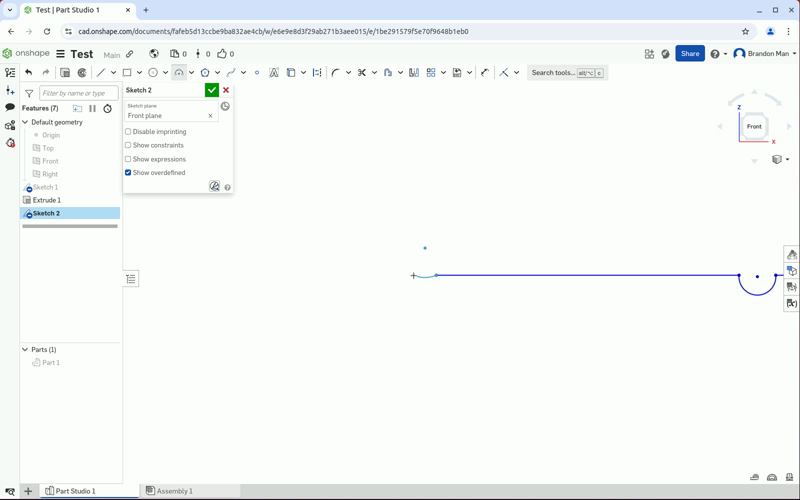
scroll(6)
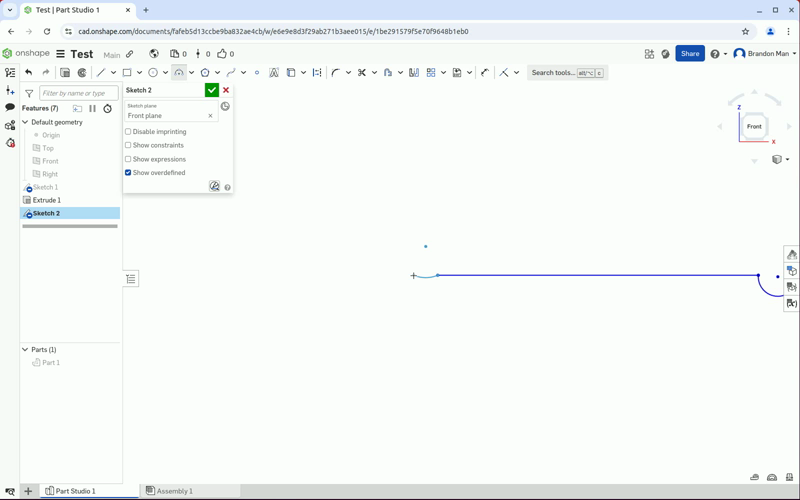
scroll(6)
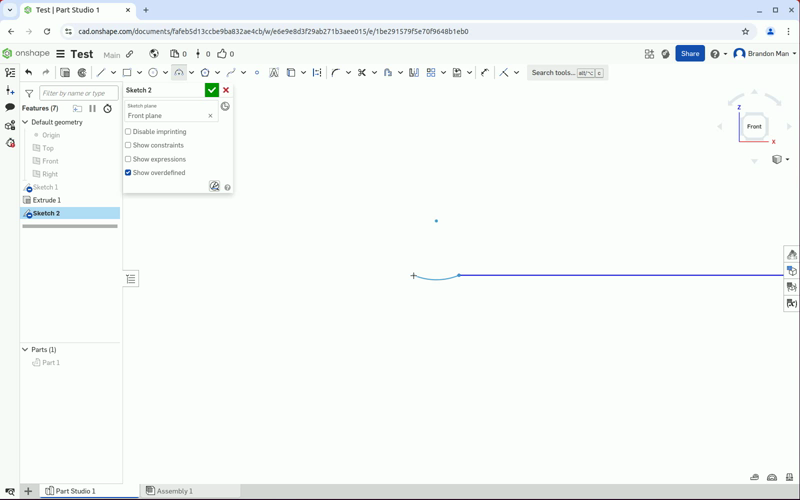
click(413, 275)
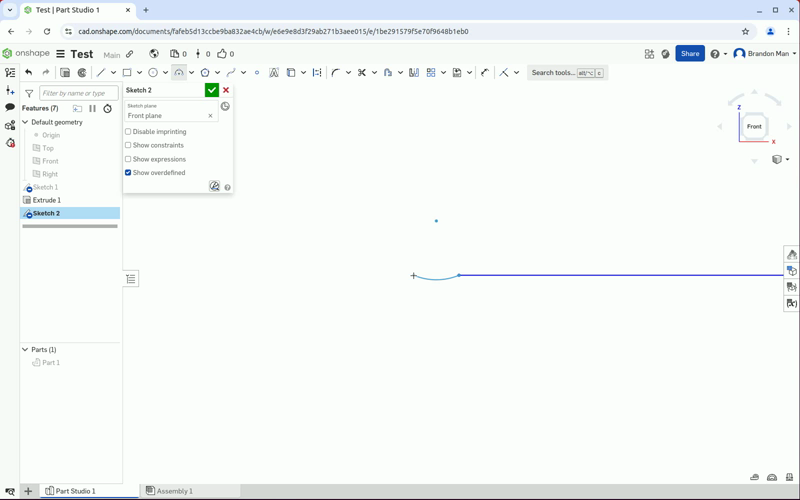
scroll(-6)
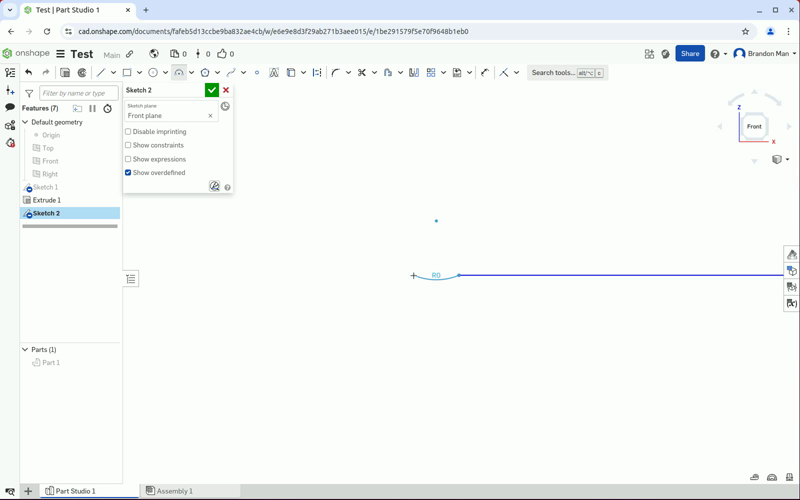
scroll(-6)
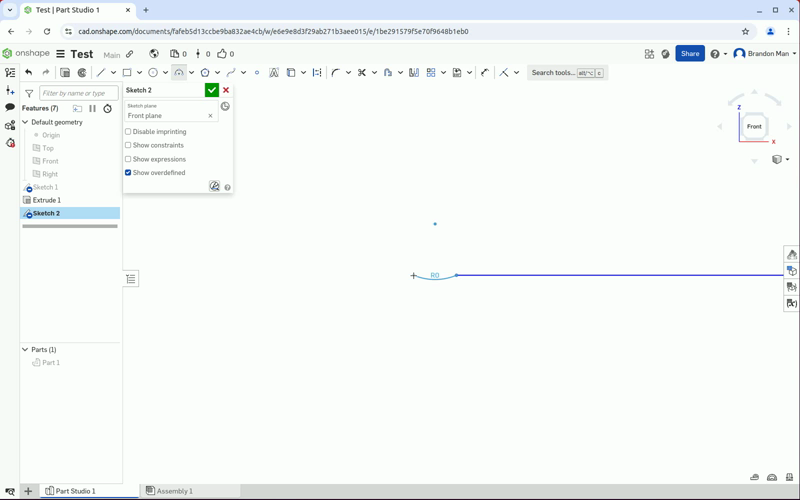
scroll(-6)
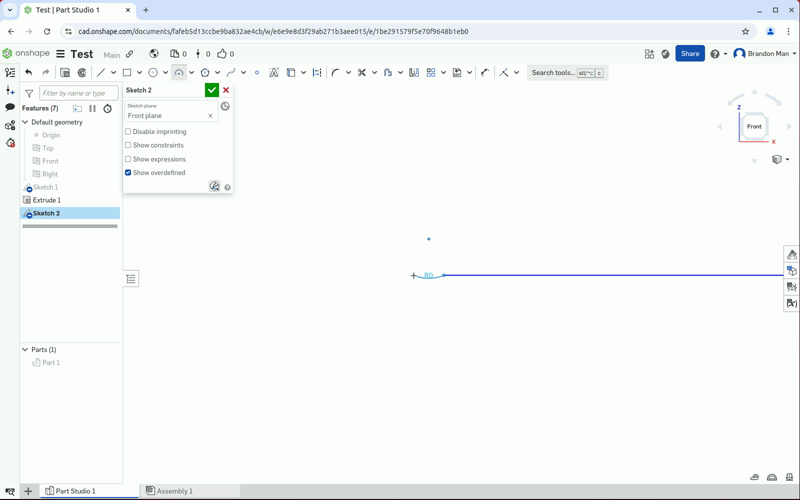
scroll(-6)
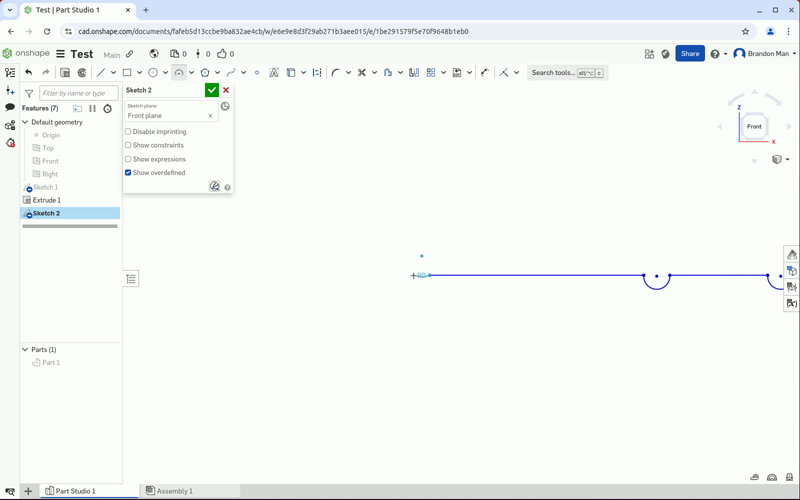
scroll(-6)
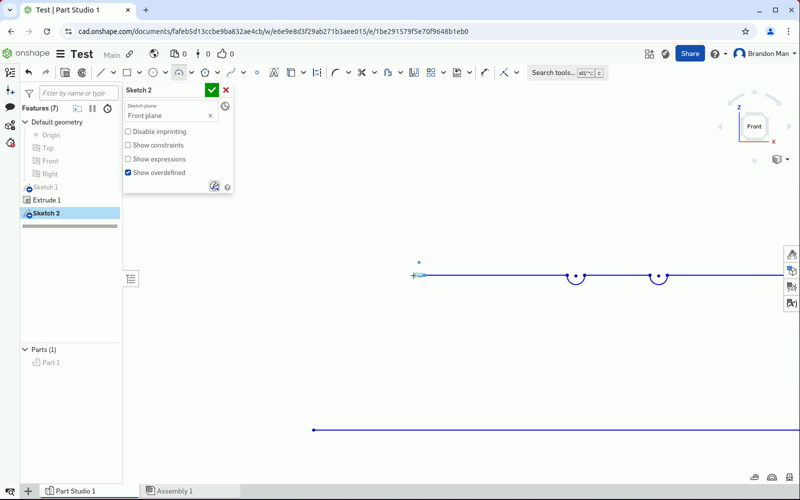
scroll(-6)
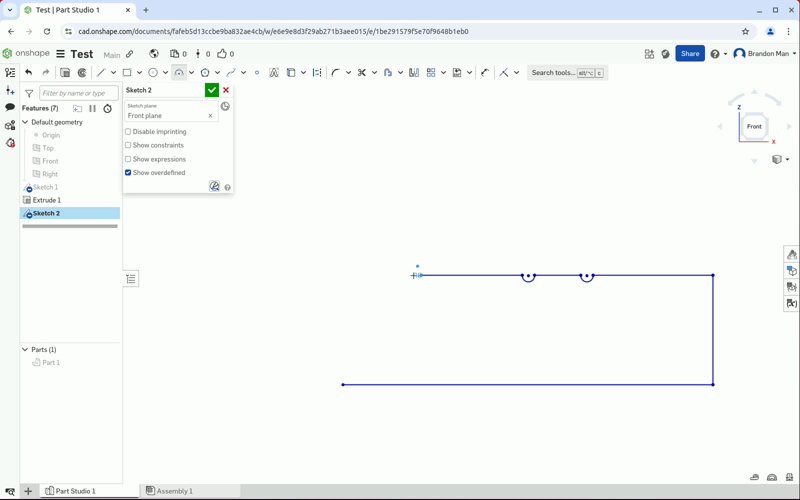
scroll(-6)
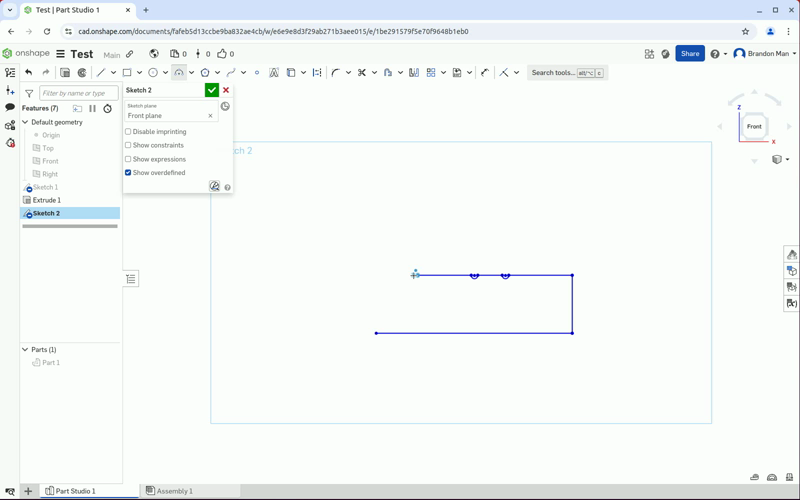
mouse_move(415, 277)
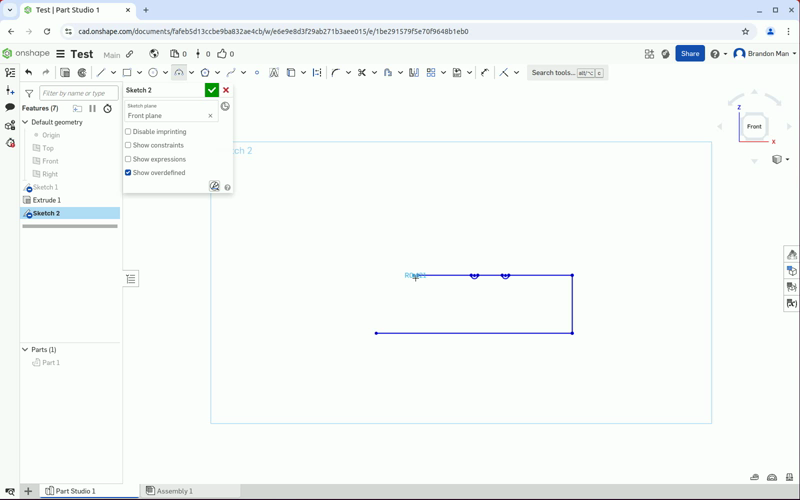
scroll(6)
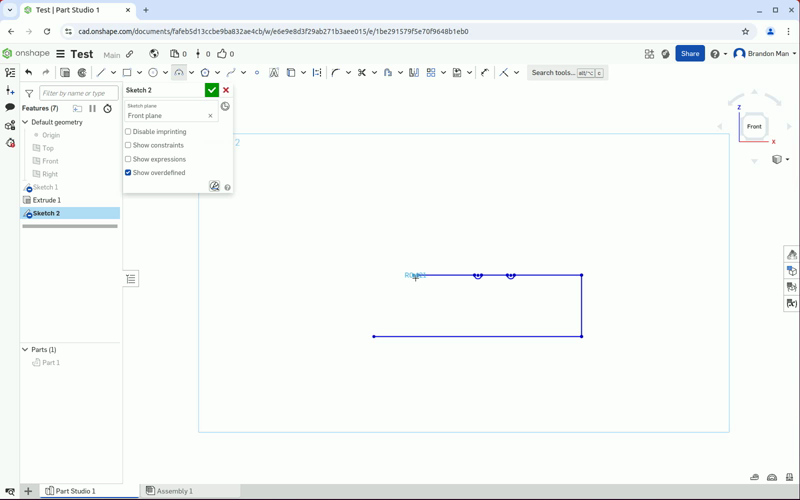
scroll(6)
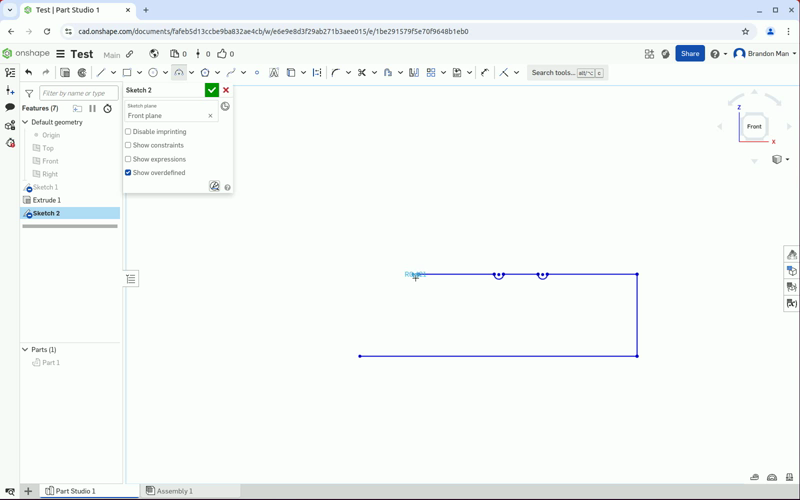
scroll(6)
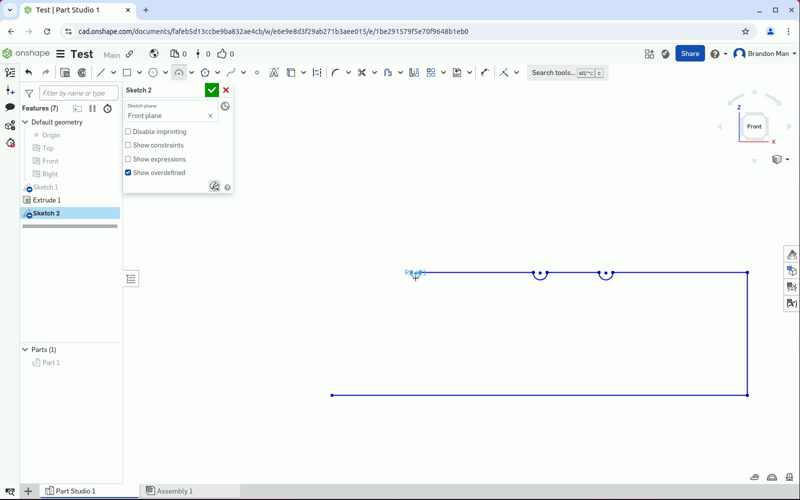
scroll(6)
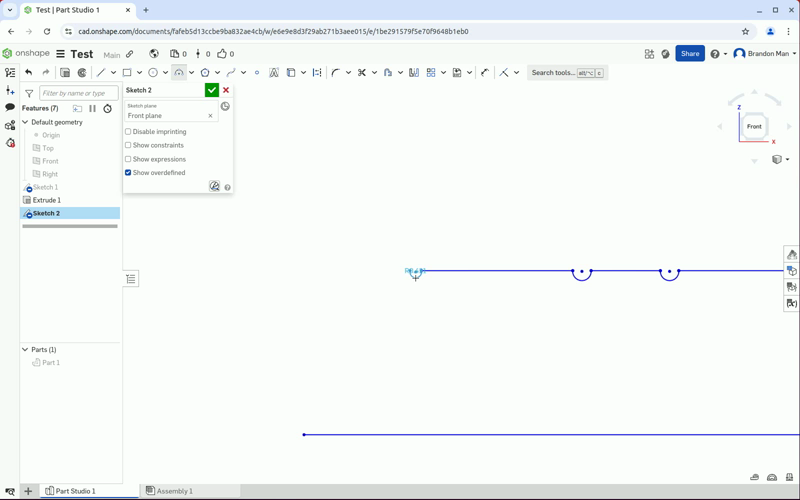
scroll(6)
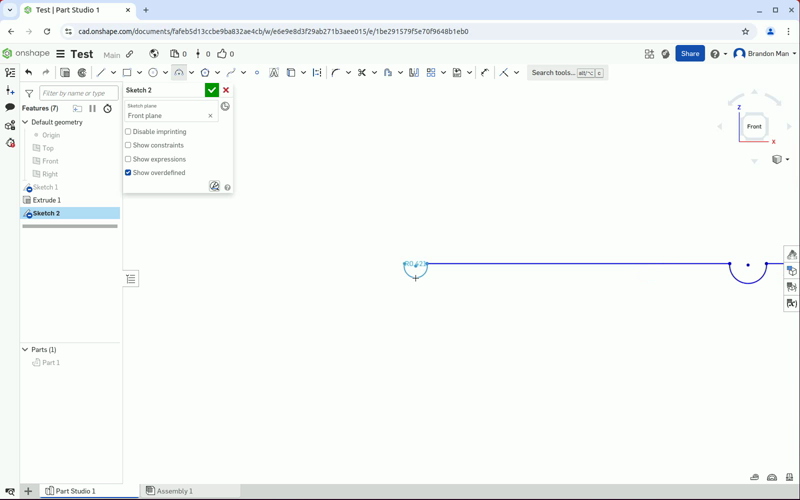
scroll(6)
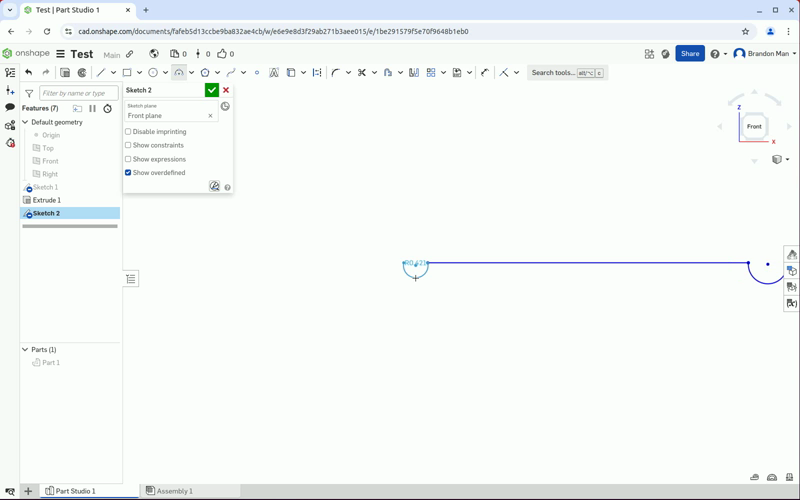
scroll(6)
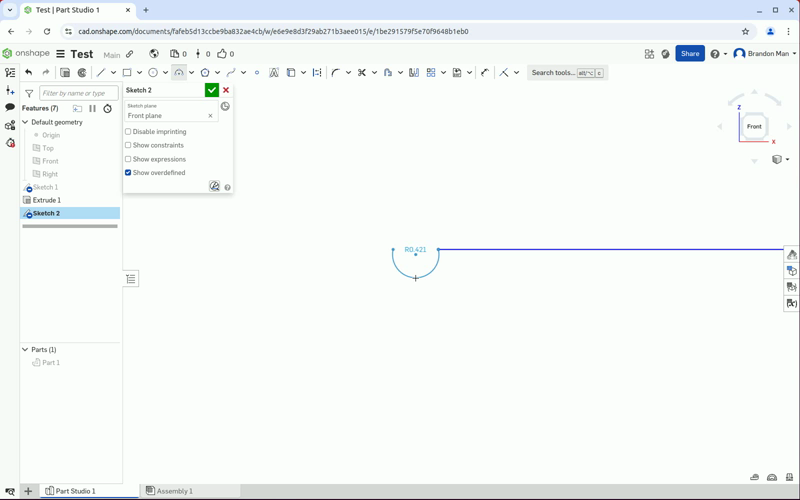
click(415, 277)
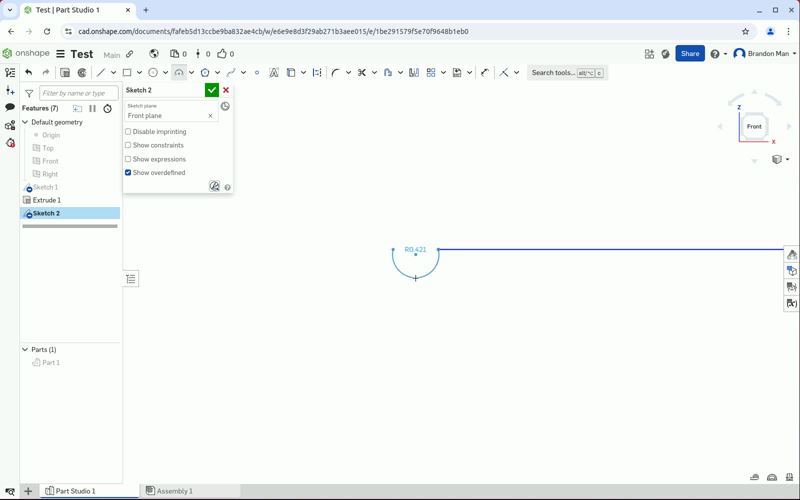
scroll(-6)
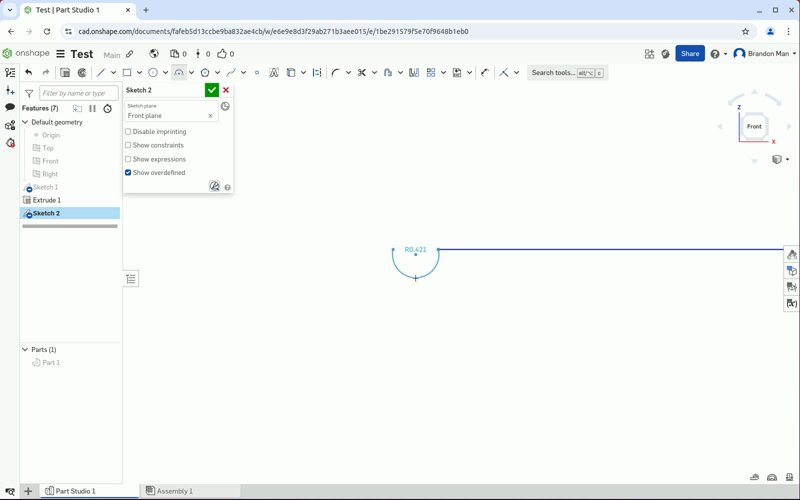
scroll(-6)
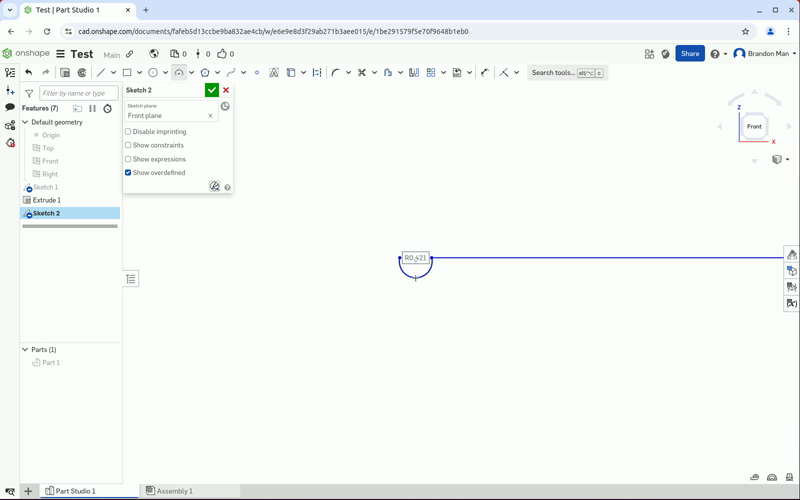
scroll(-6)
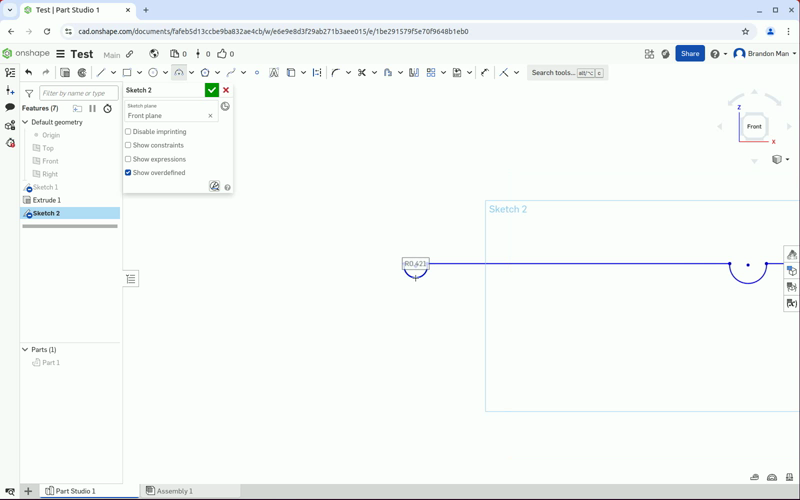
scroll(-6)
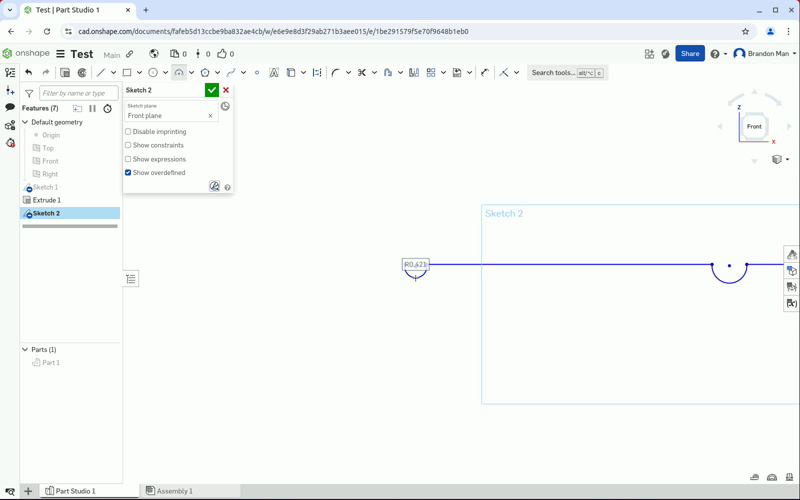
scroll(-6)
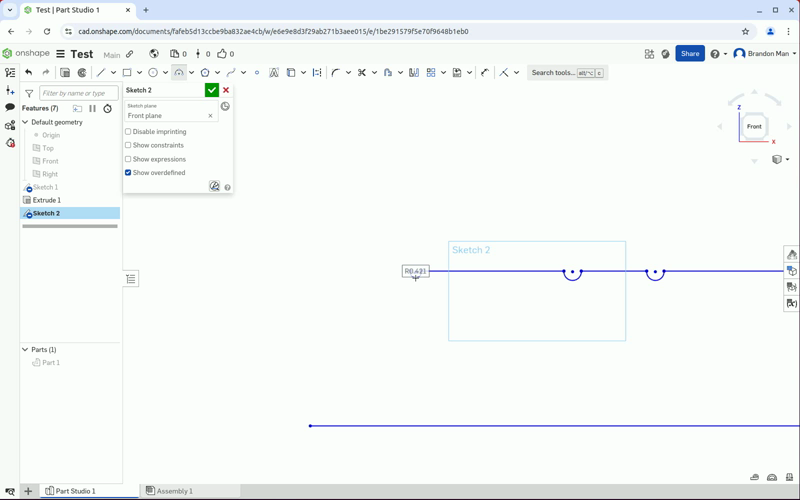
scroll(-6)
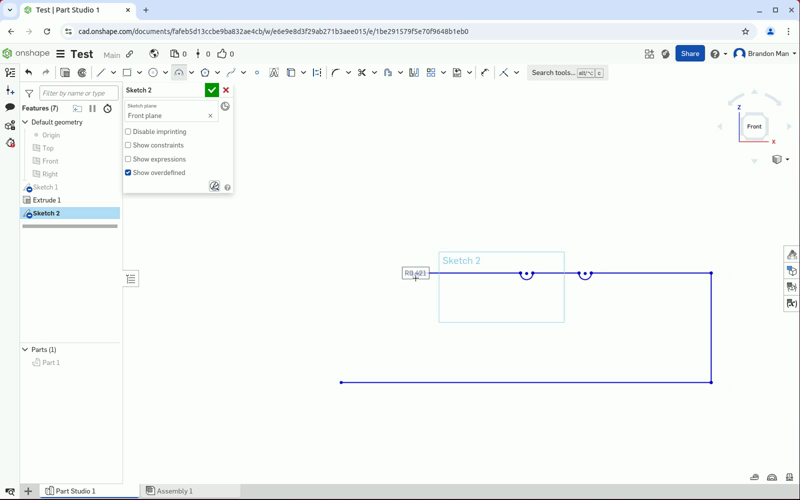
scroll(-6)
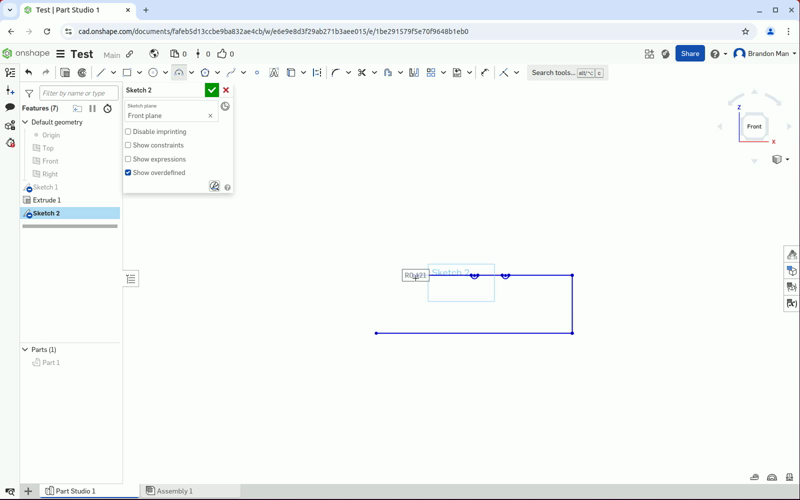
key_up(shift)
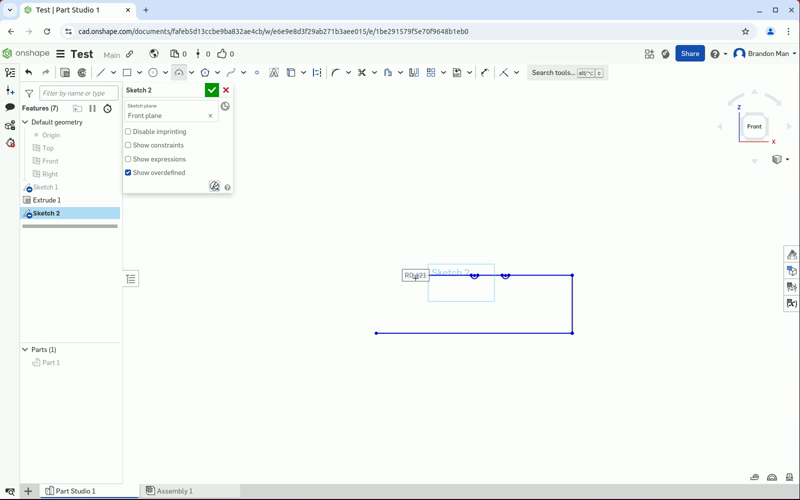
key(esc)
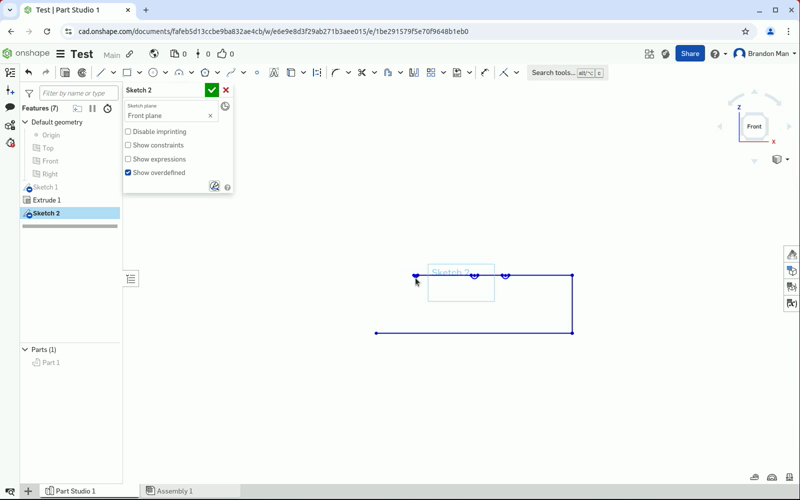
key(l)
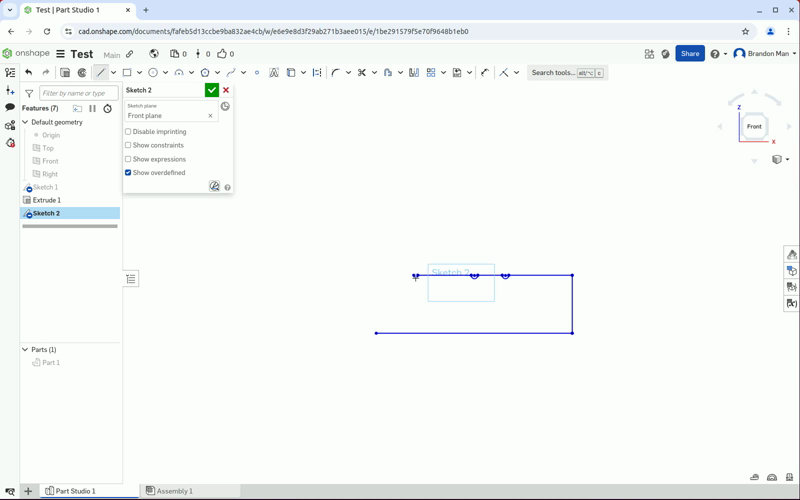
mouse_move(413, 275)
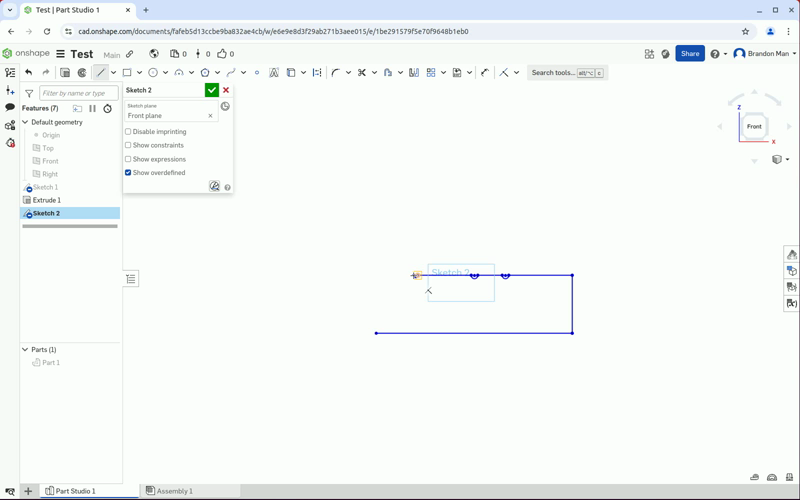
scroll(6)
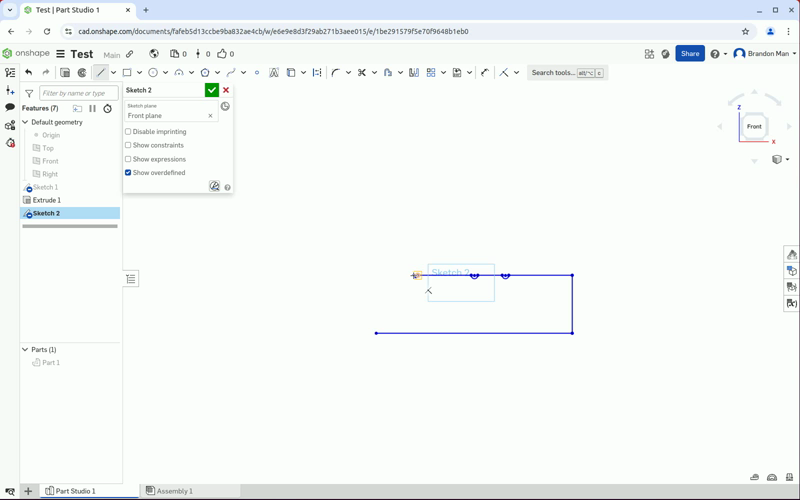
scroll(6)
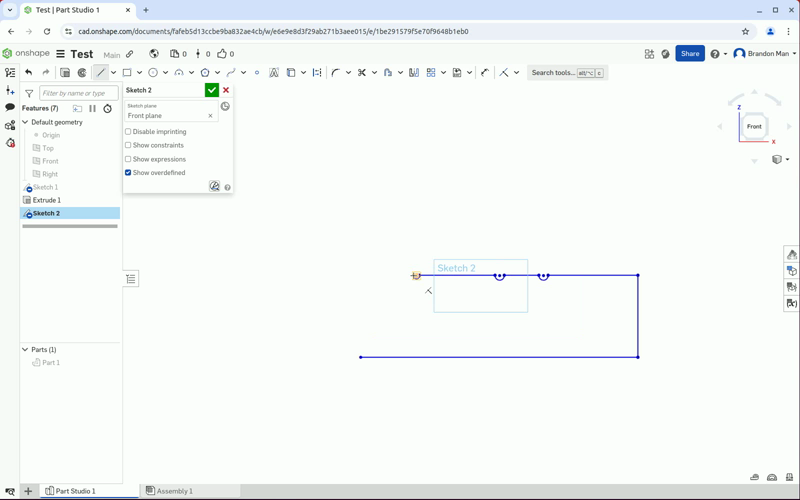
scroll(6)
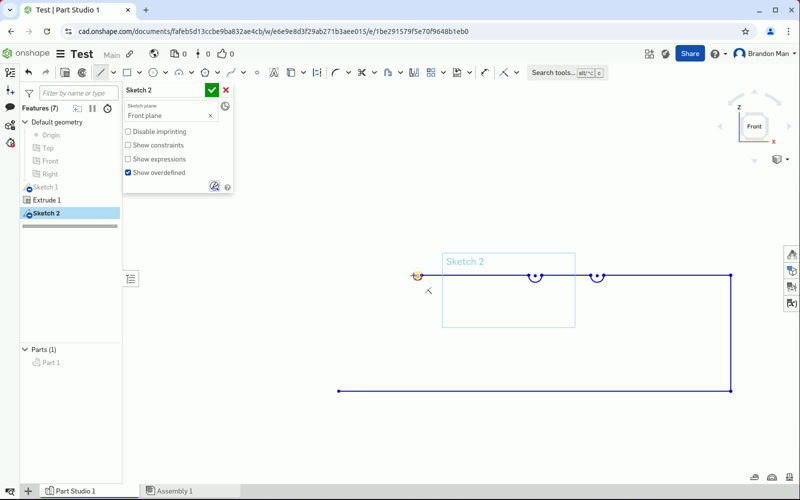
scroll(6)
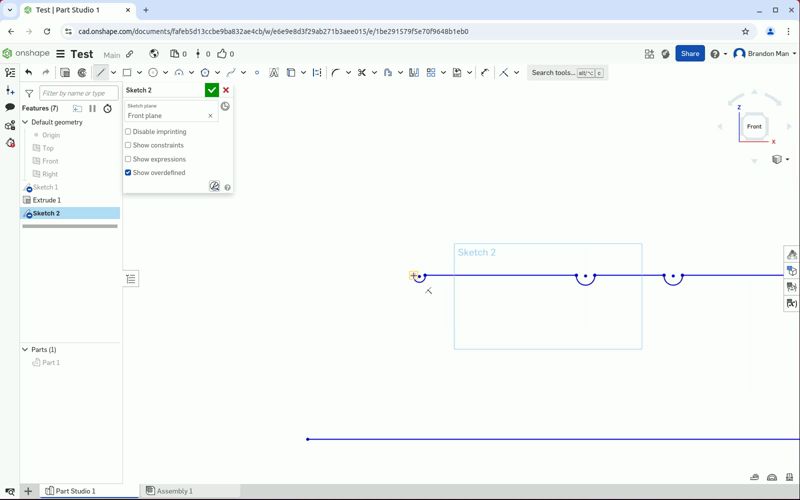
scroll(6)
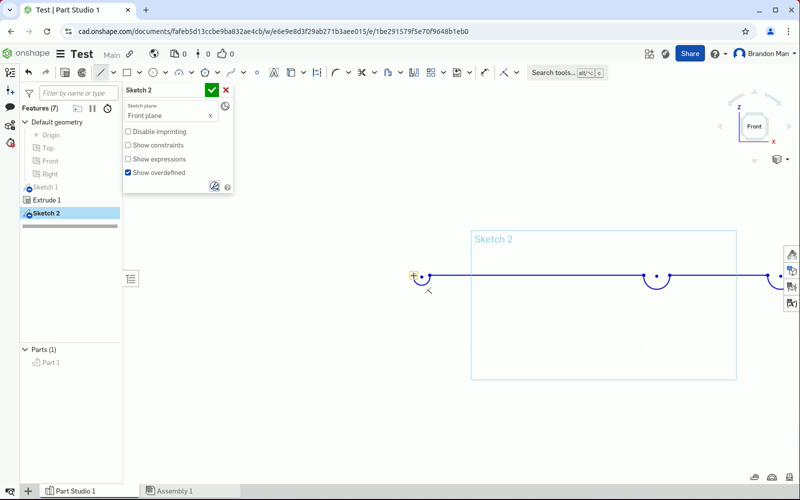
scroll(6)
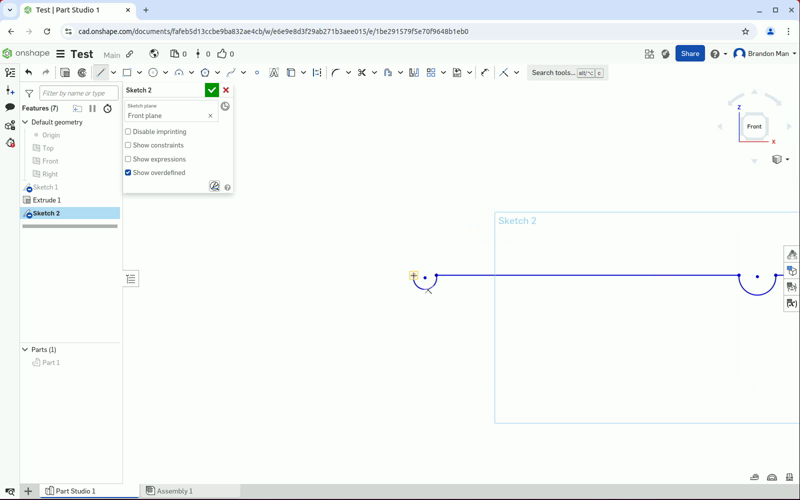
scroll(6)
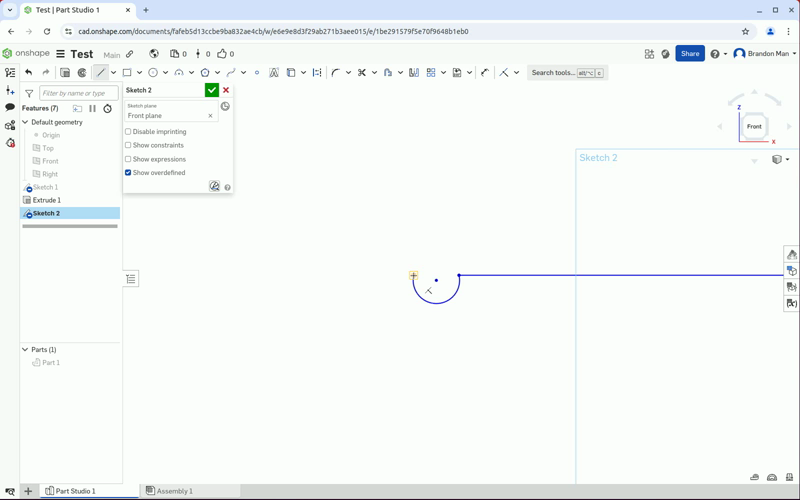
click(413, 275)
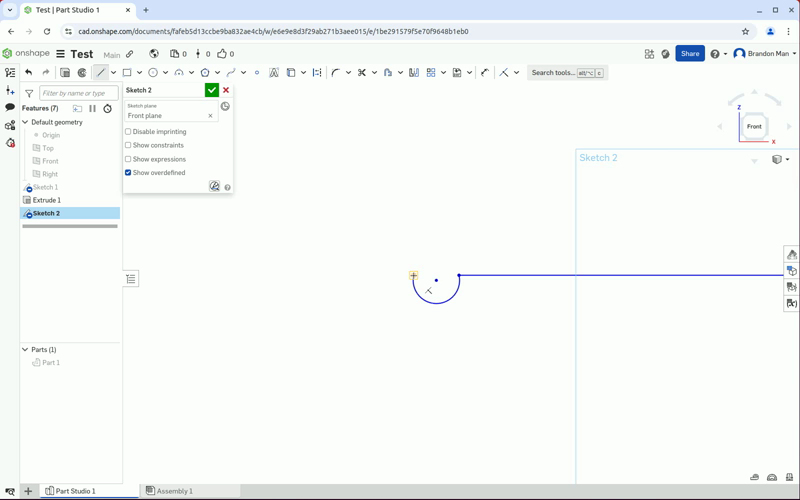
scroll(-6)
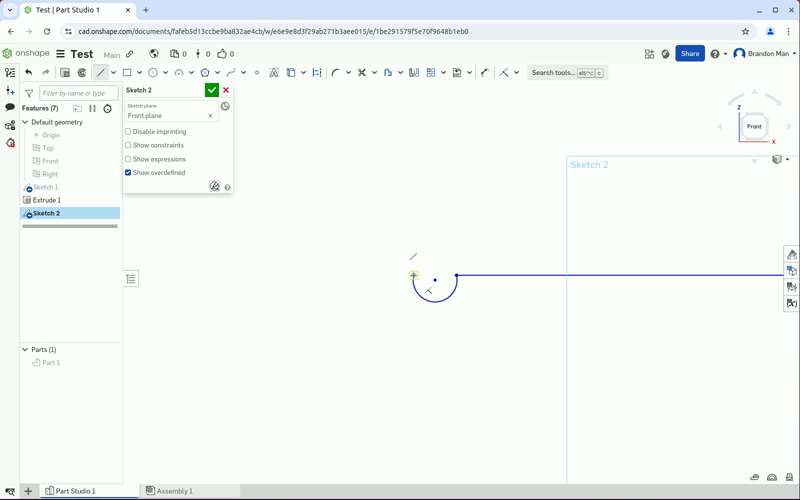
scroll(-6)
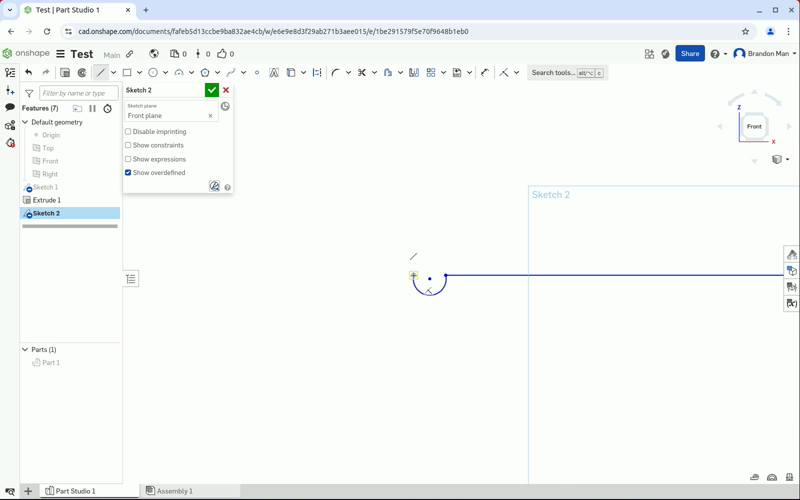
scroll(-6)
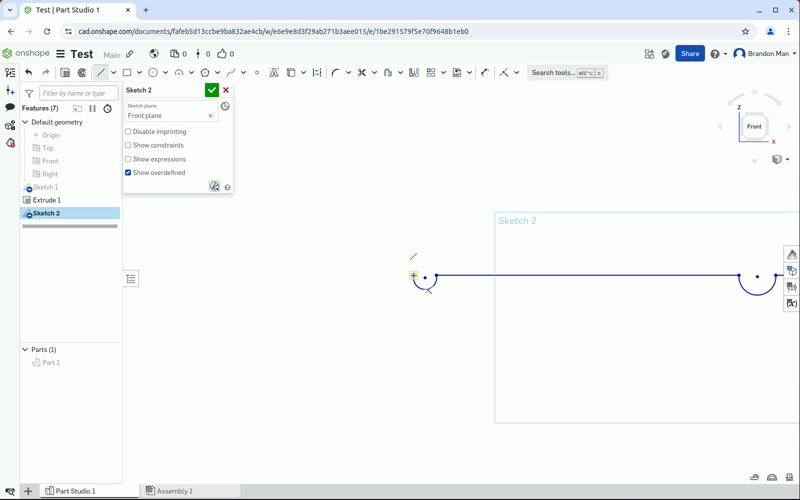
scroll(-6)
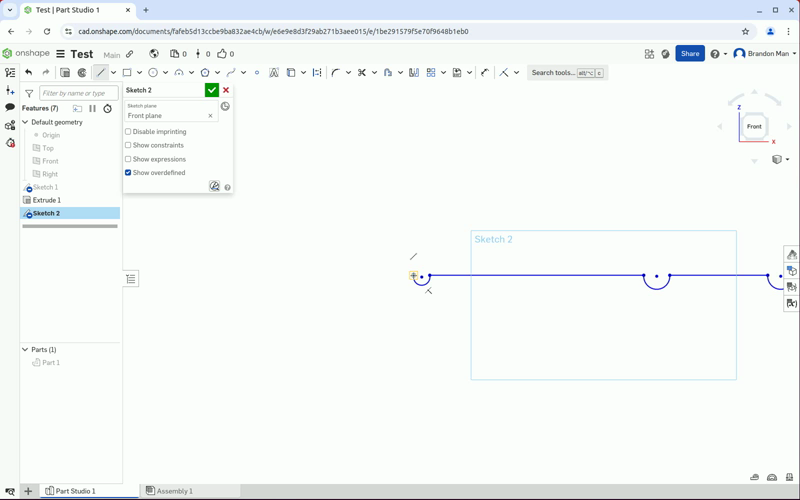
scroll(-6)
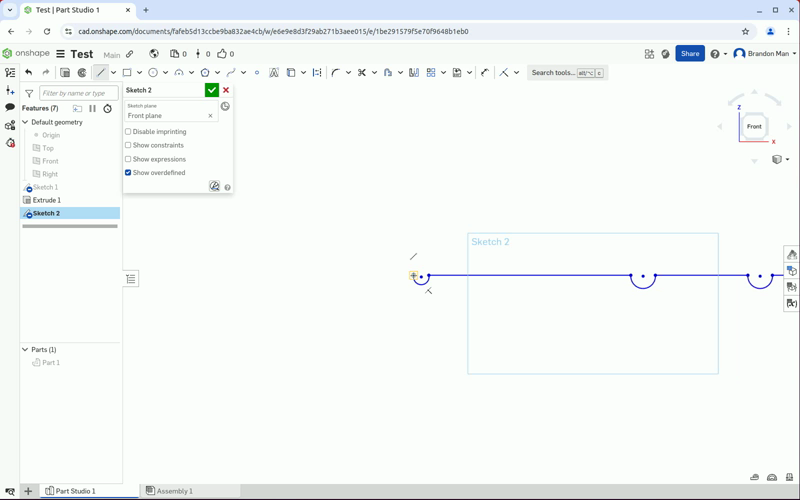
scroll(-6)
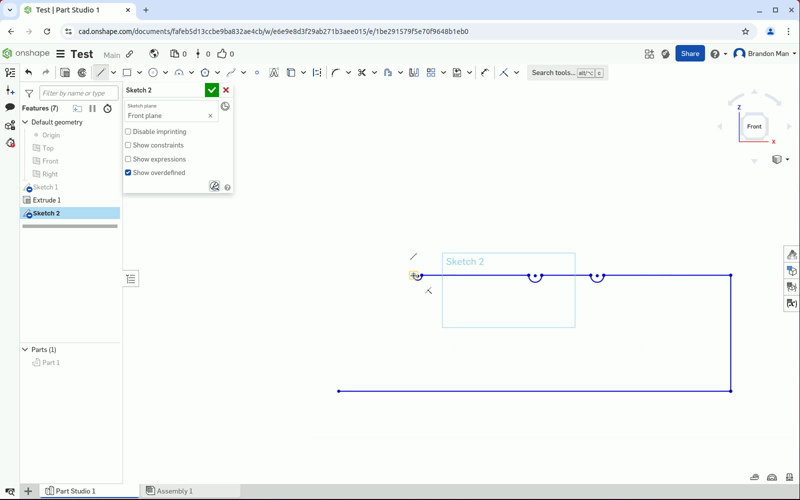
scroll(-6)
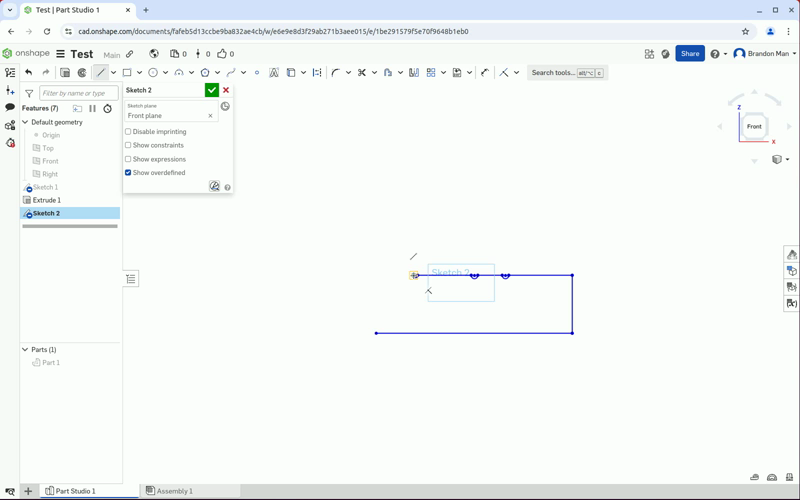
key_down(shift)
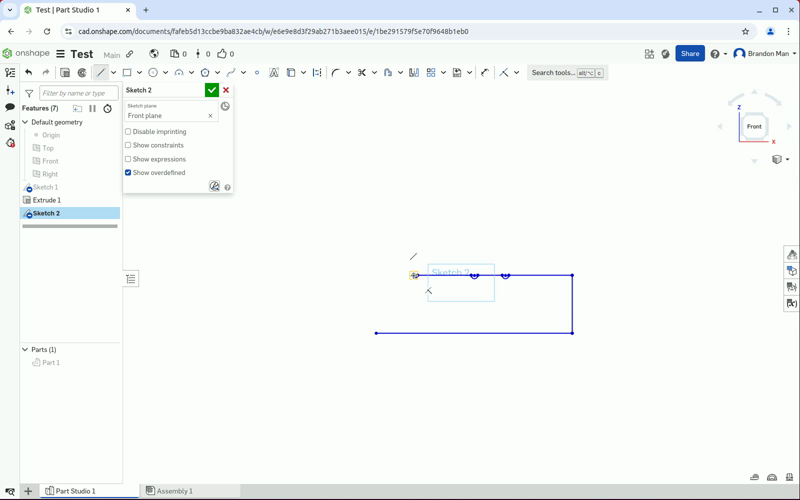
mouse_move(443, 275)
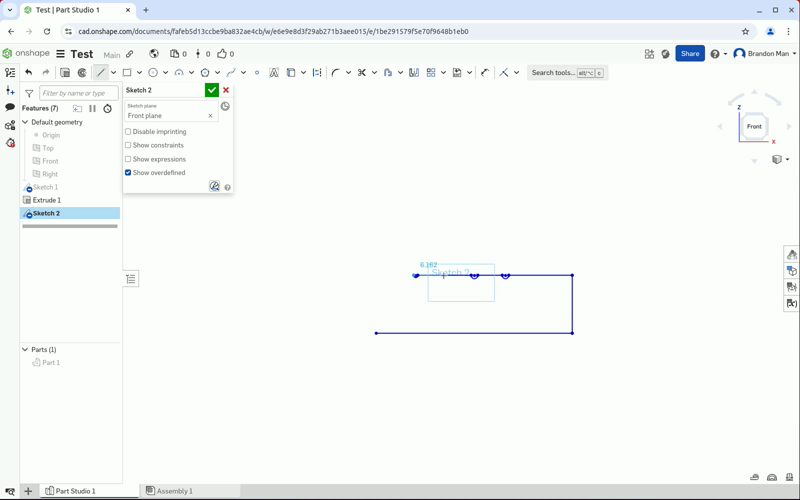
mouse_move(376, 275)
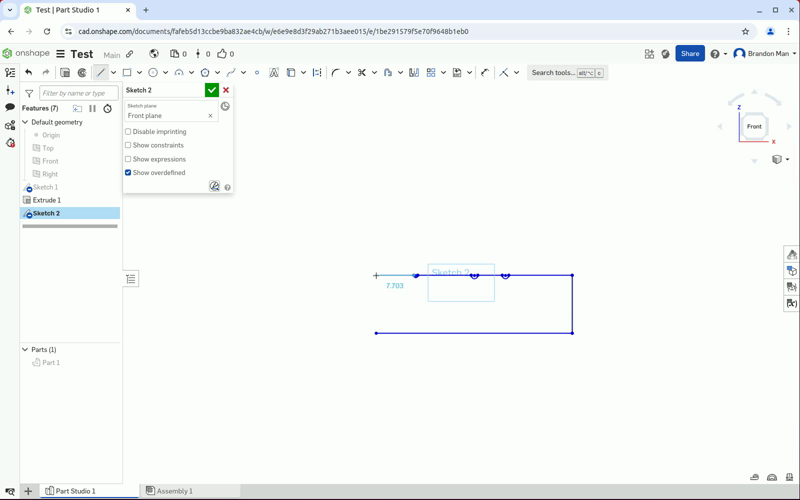
click(376, 275)
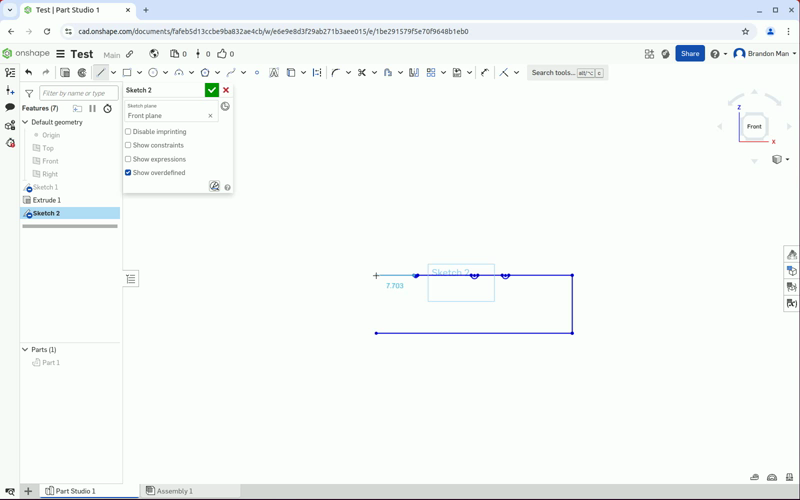
key_up(shift)
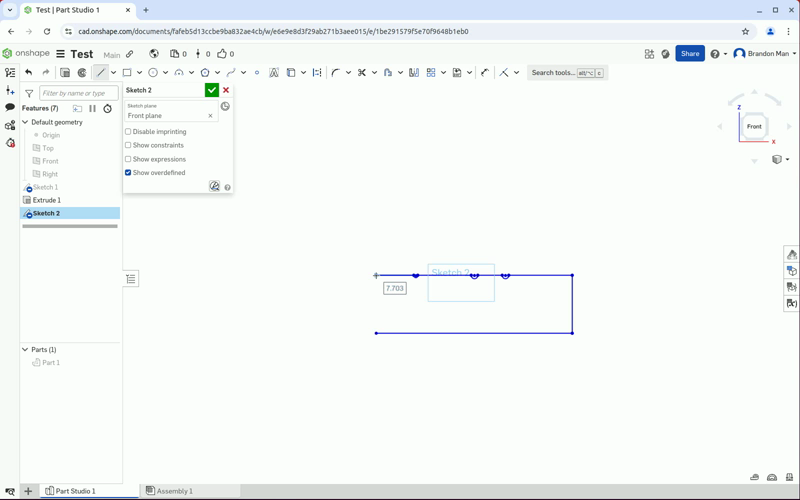
mouse_move(406, 275)
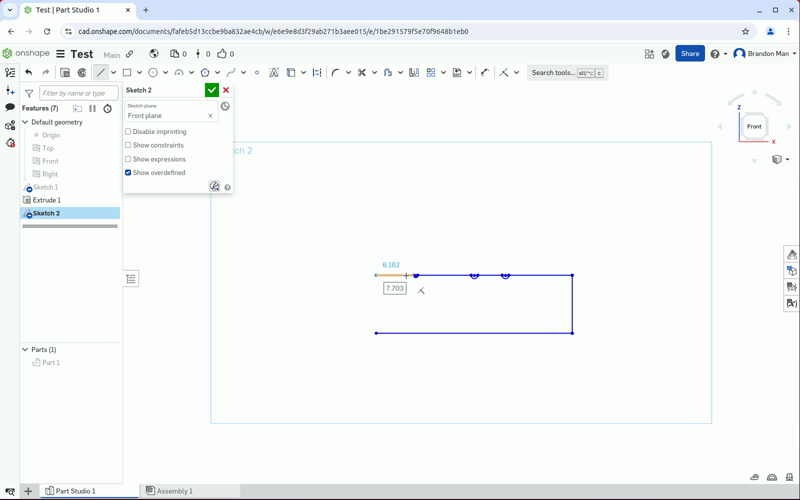
key_down(shift)
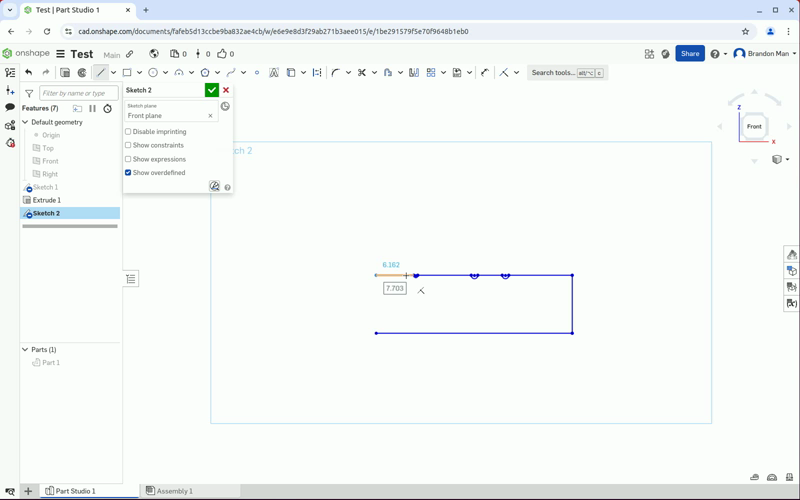
mouse_move(376, 333)
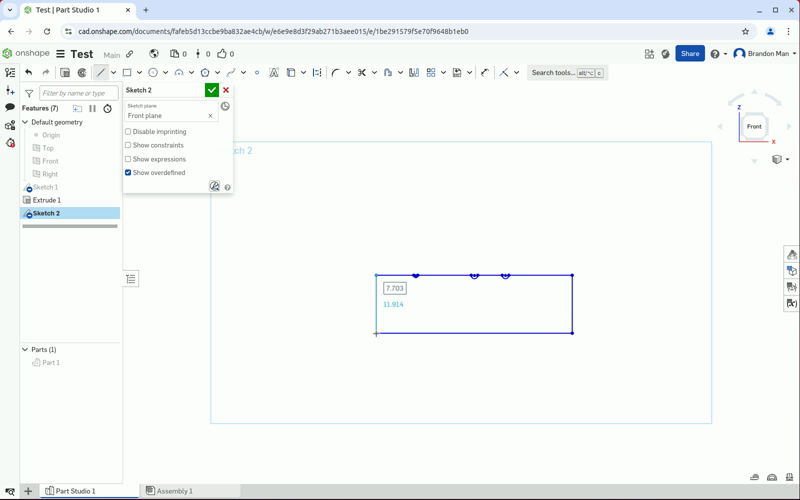
key_up(shift)
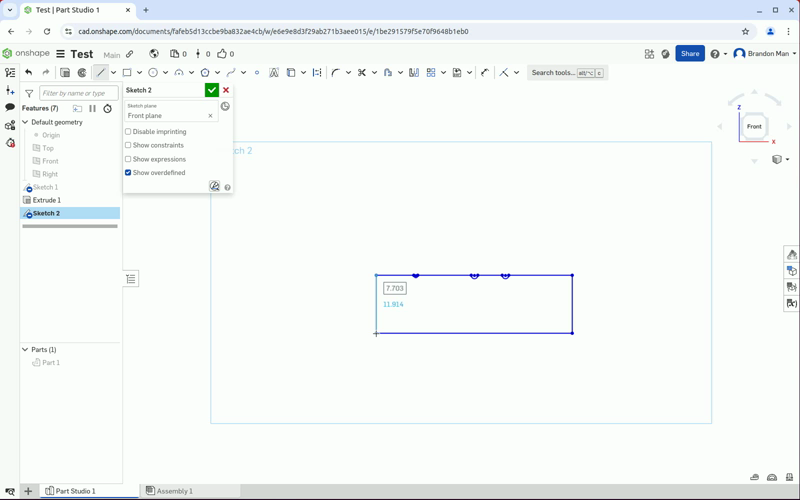
click(376, 333)
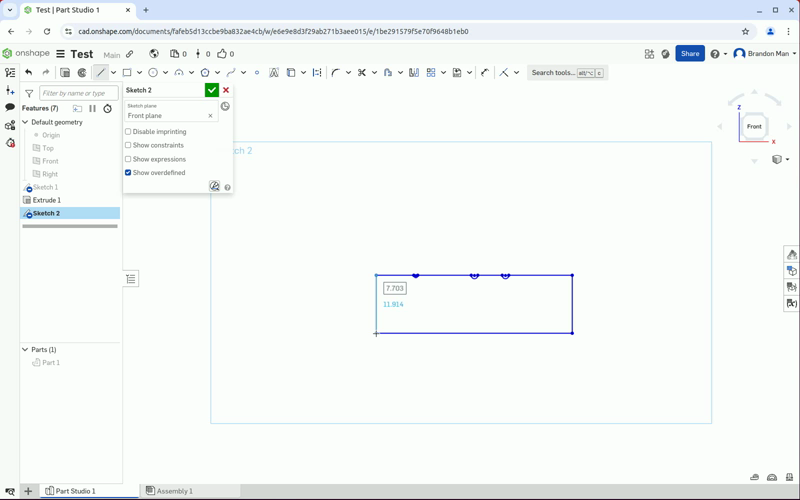
key(esc)
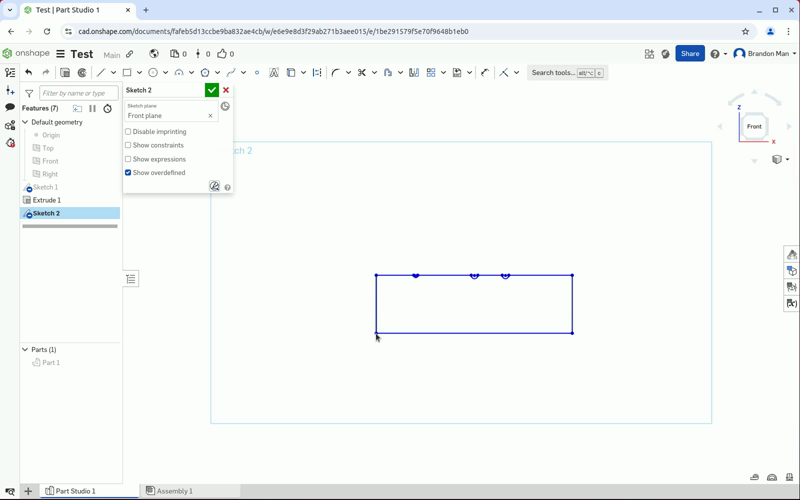
mouse_move(528, 306)
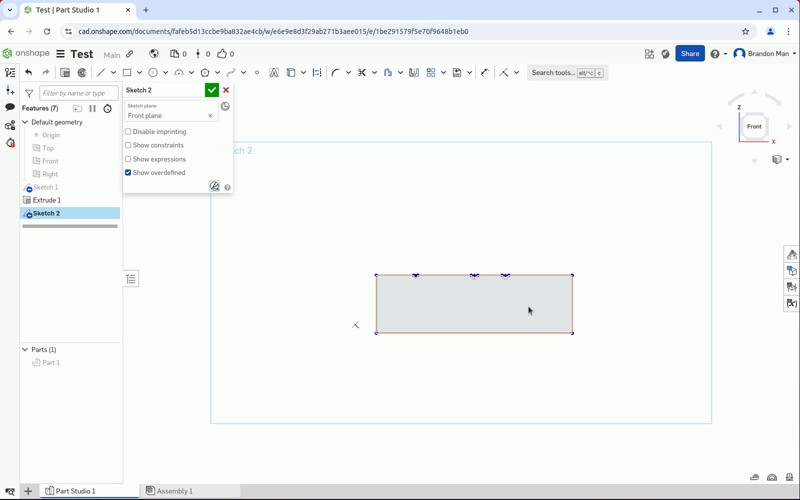
scroll(6)
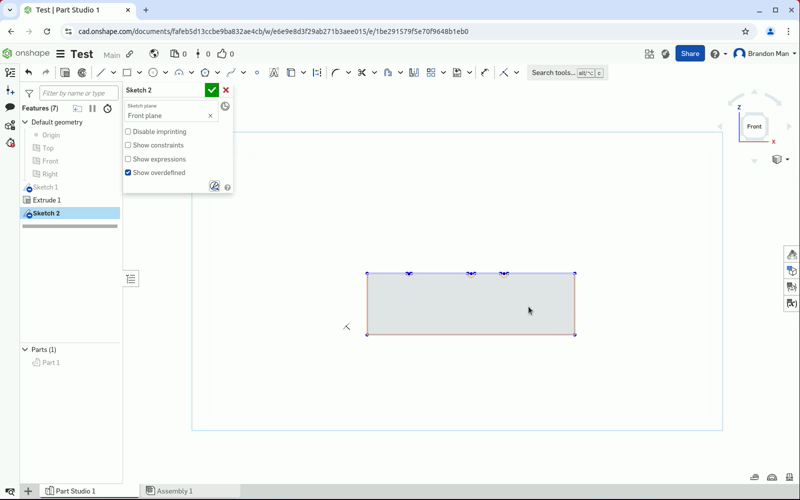
scroll(6)
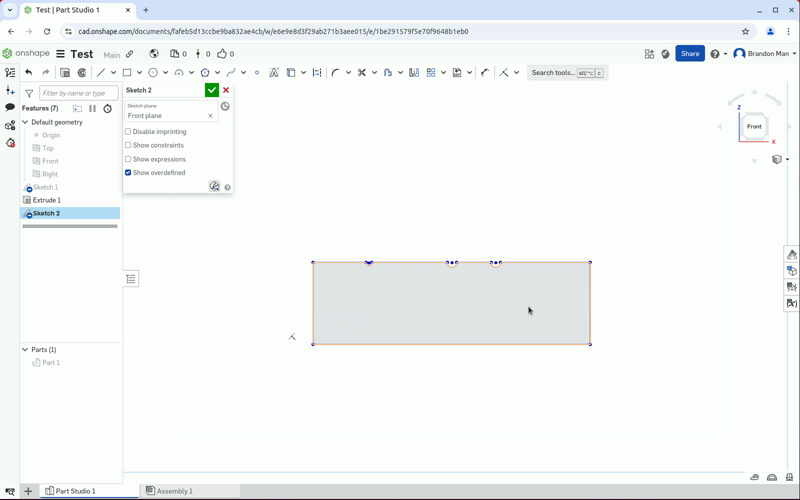
scroll(6)
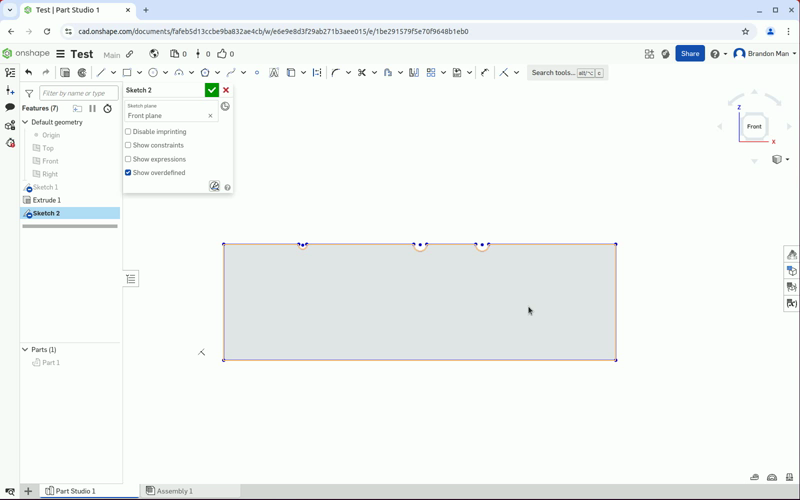
scroll(6)
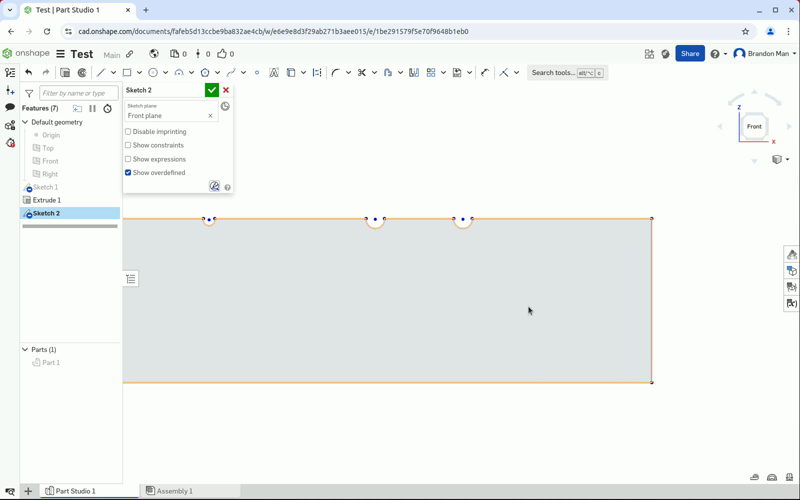
scroll(6)
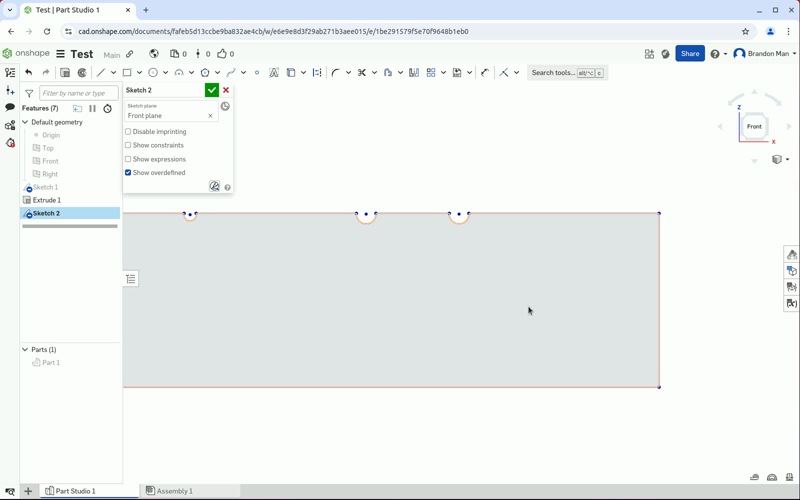
scroll(6)
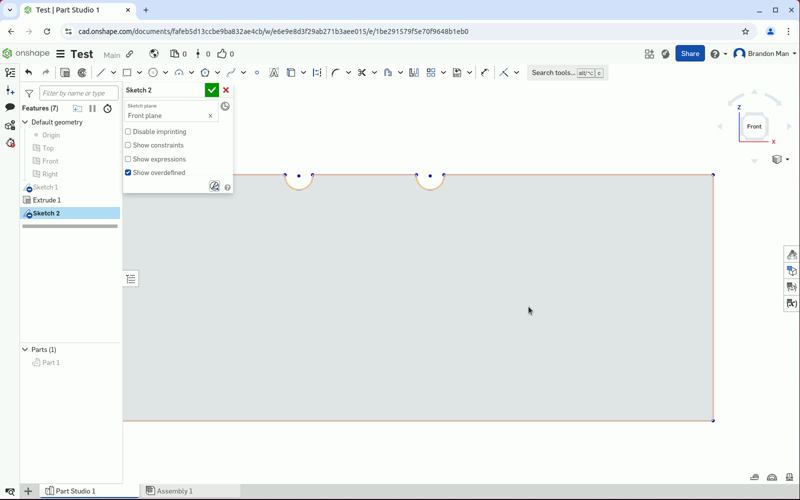
scroll(6)
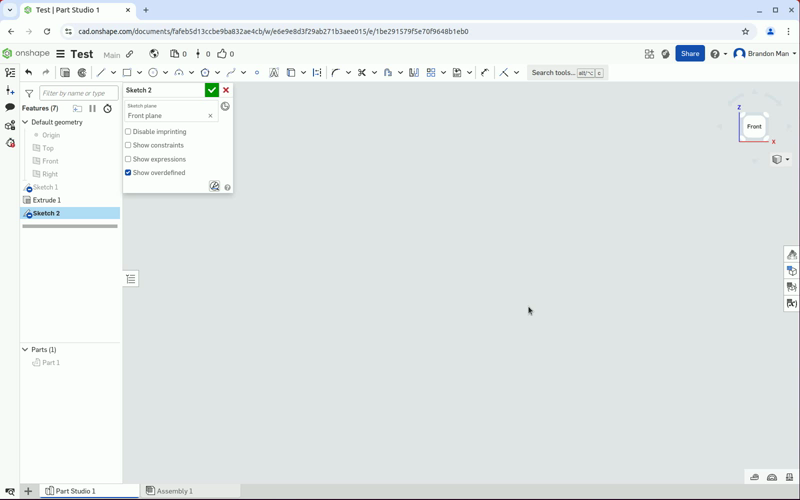
click(528, 306)
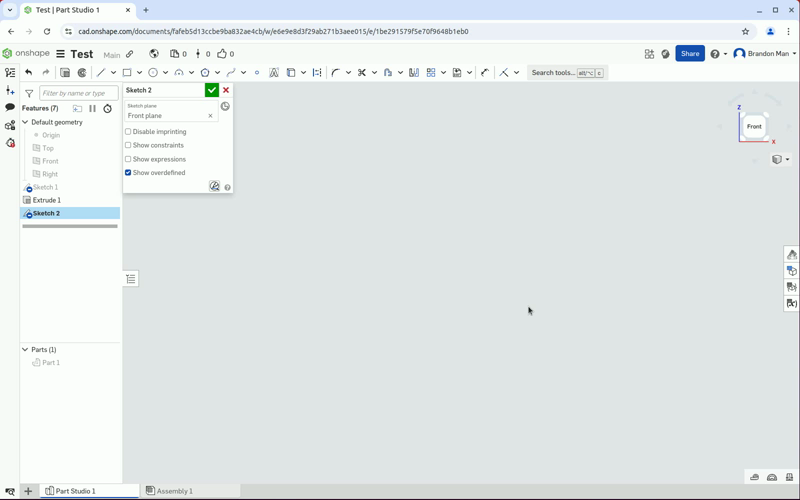
scroll(-6)
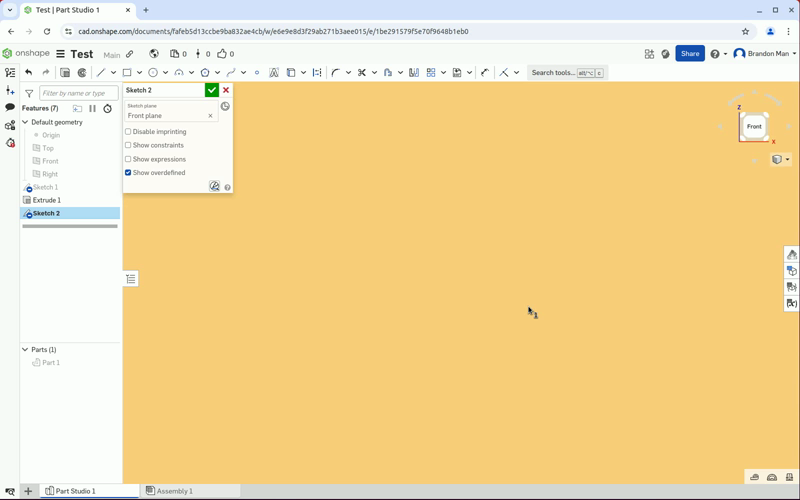
scroll(-6)
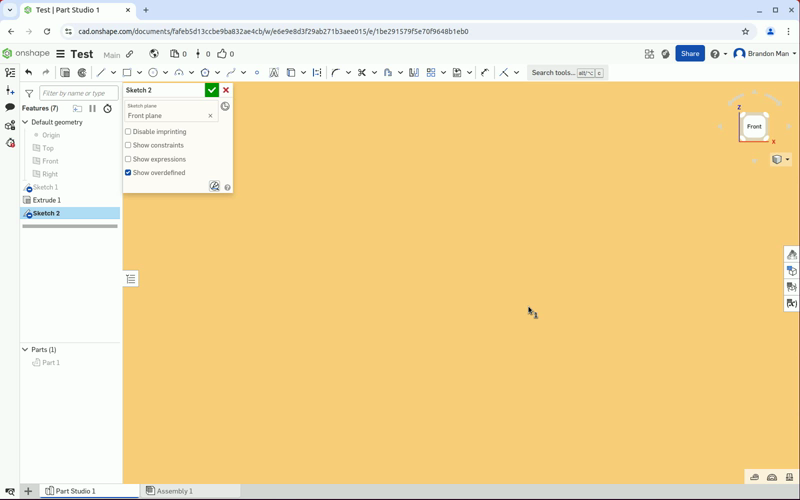
scroll(-6)
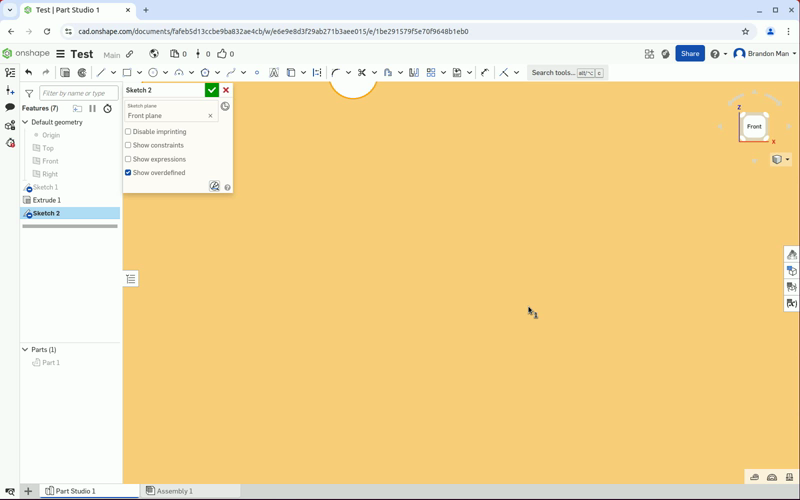
scroll(-6)
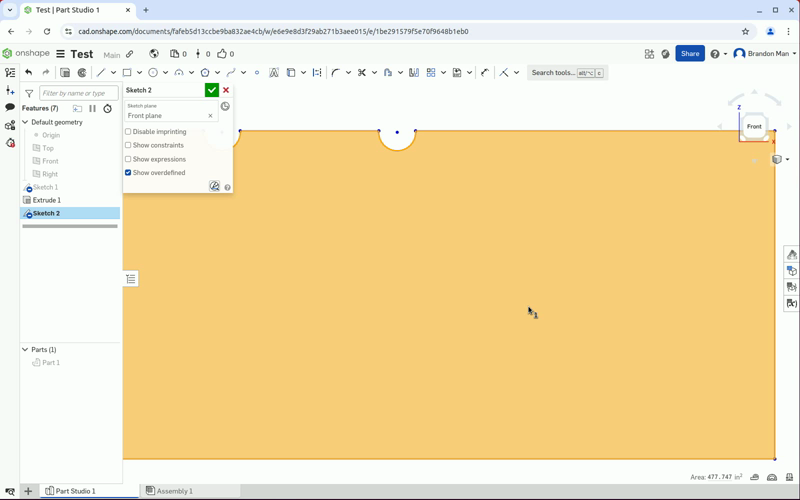
scroll(-6)
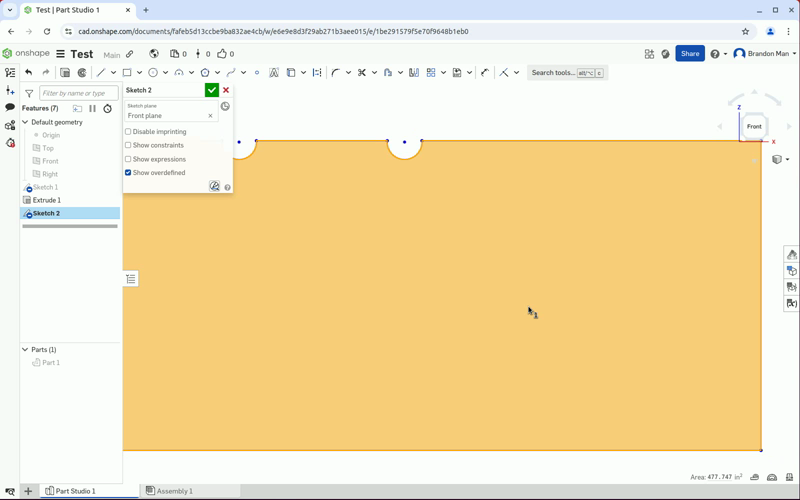
scroll(-6)
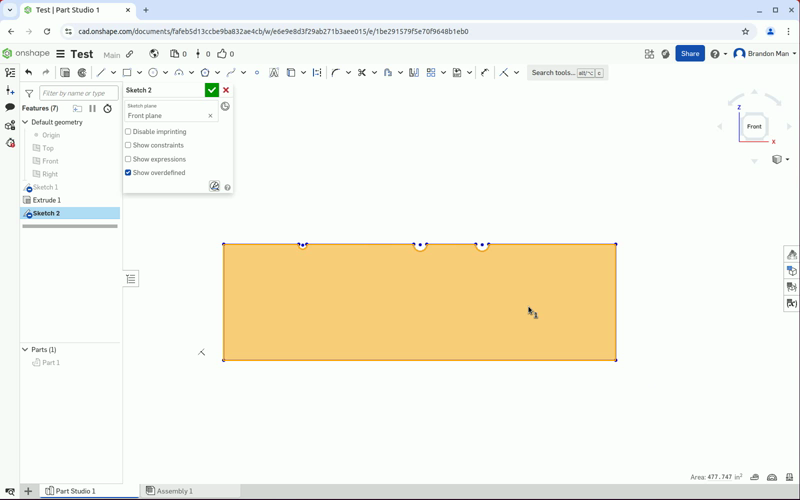
scroll(-6)
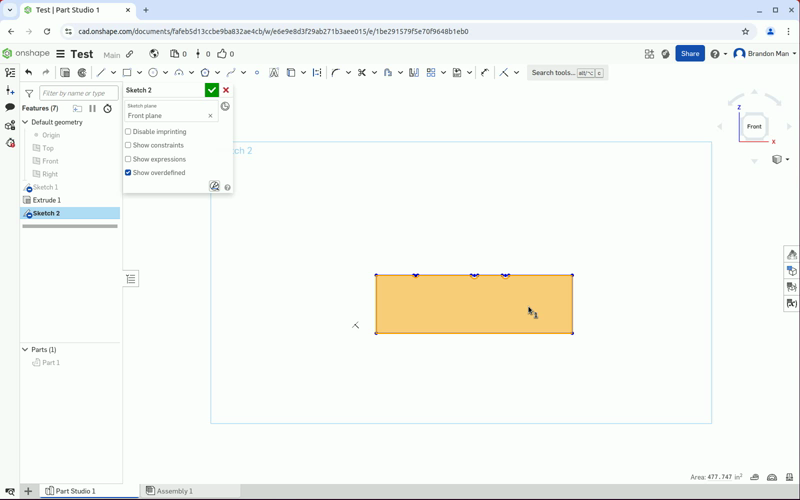
mouse_move(73, 352)
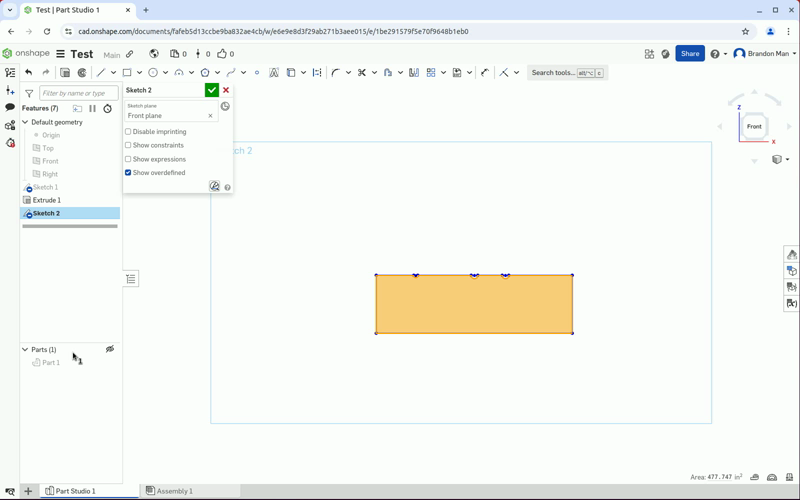
key(shift+y)
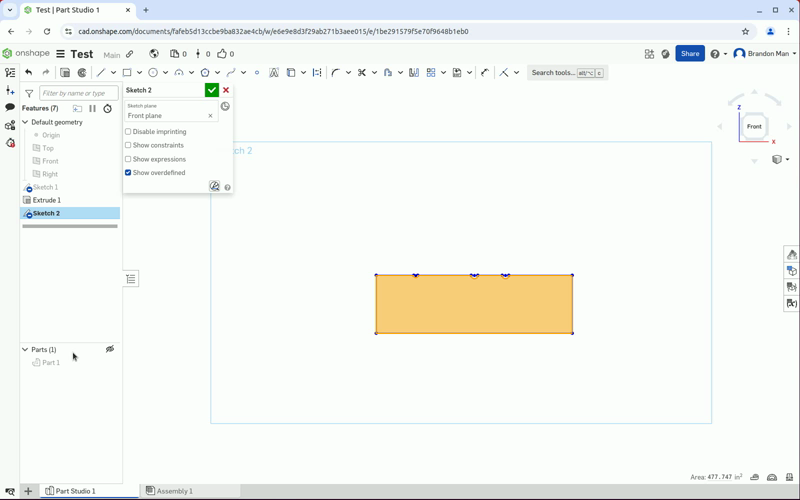
key(shift+e)
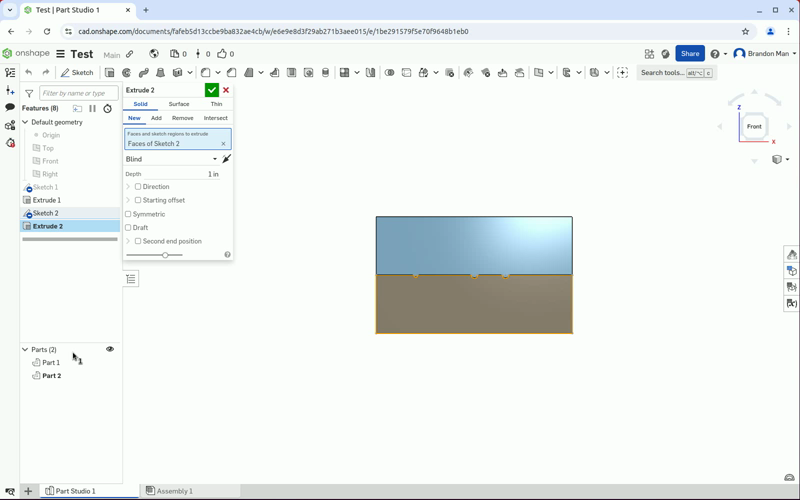
mouse_move(143, 106)
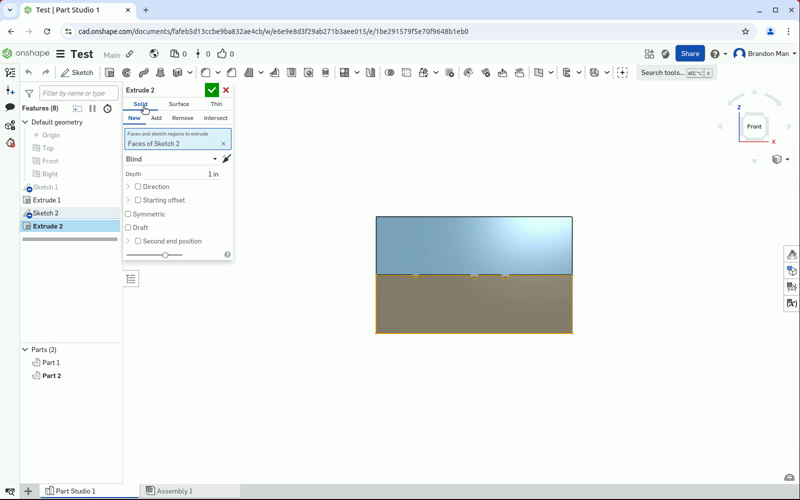
click(143, 106)
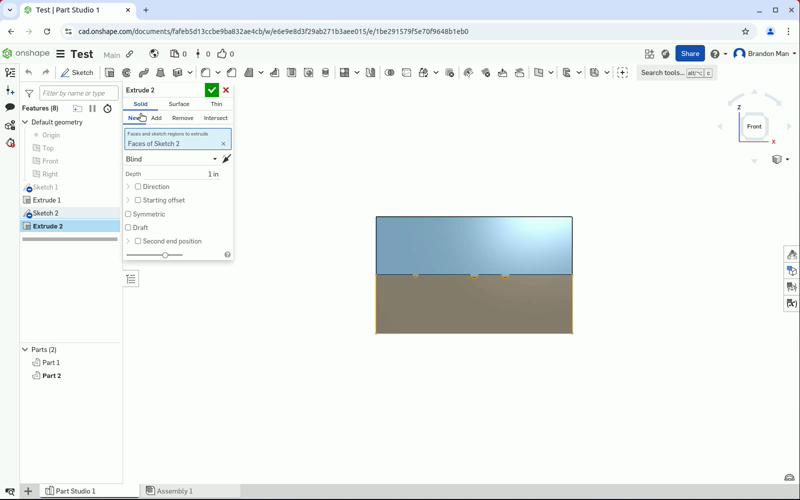
mouse_move(137, 120)
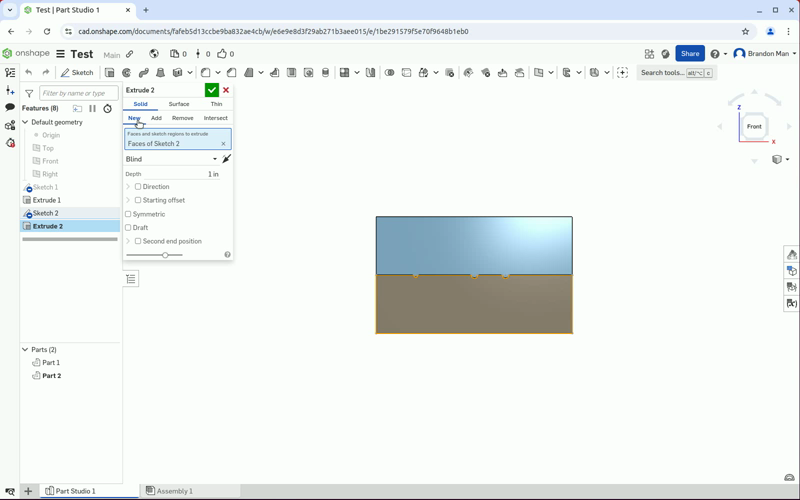
click(137, 120)
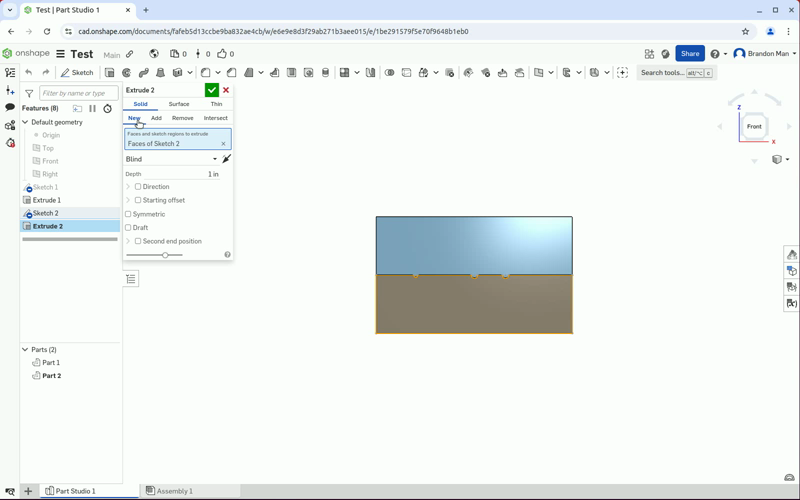
key(tab, 4)
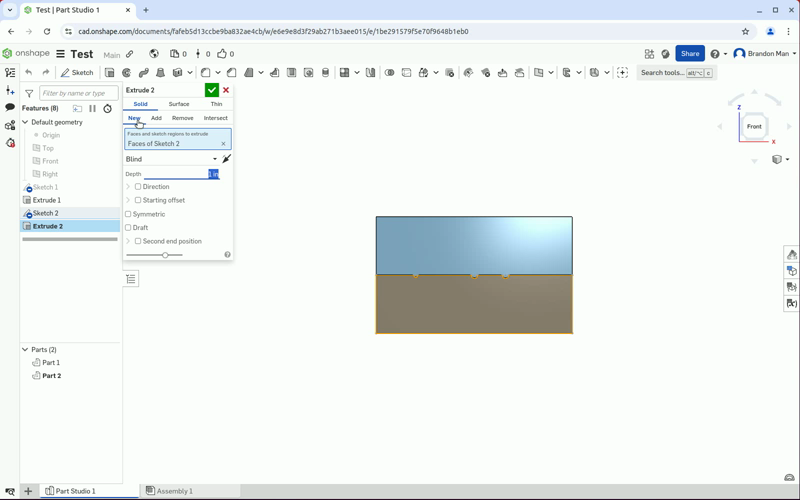
text(4.092)
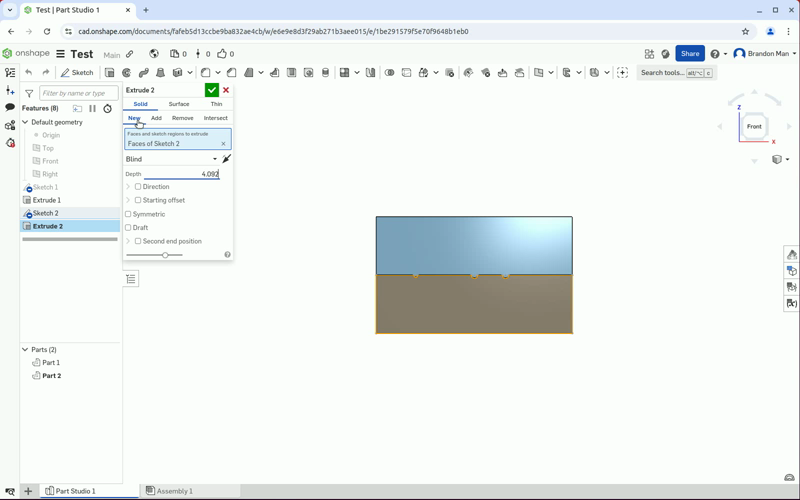
key(enter)
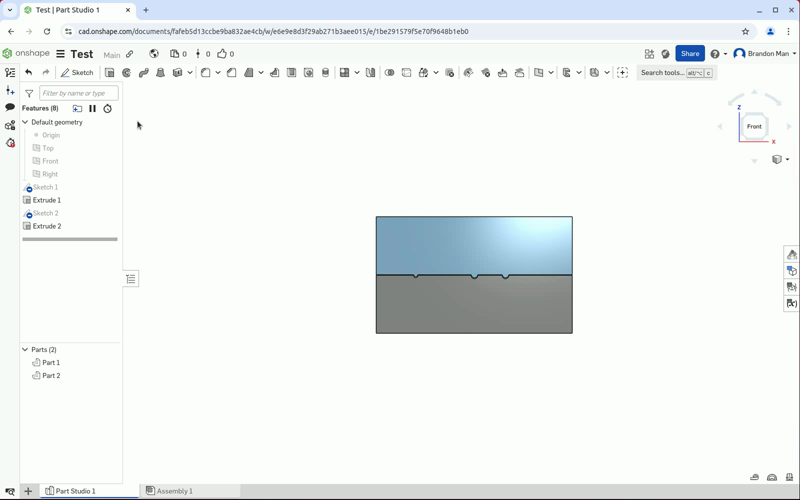
key(shift+h)
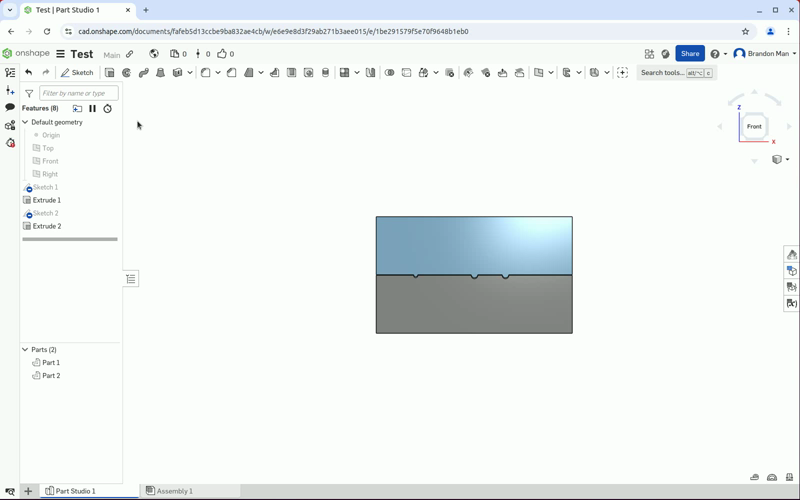
key(shift+h)
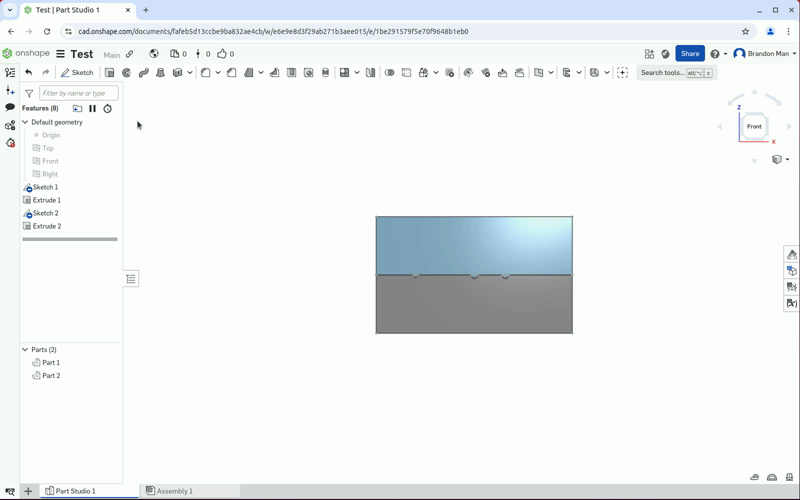
key(shift+7)
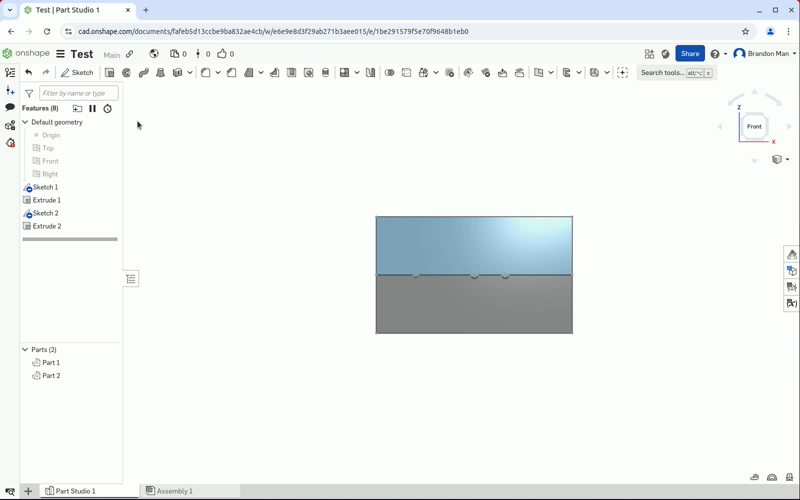
key(left, 2)
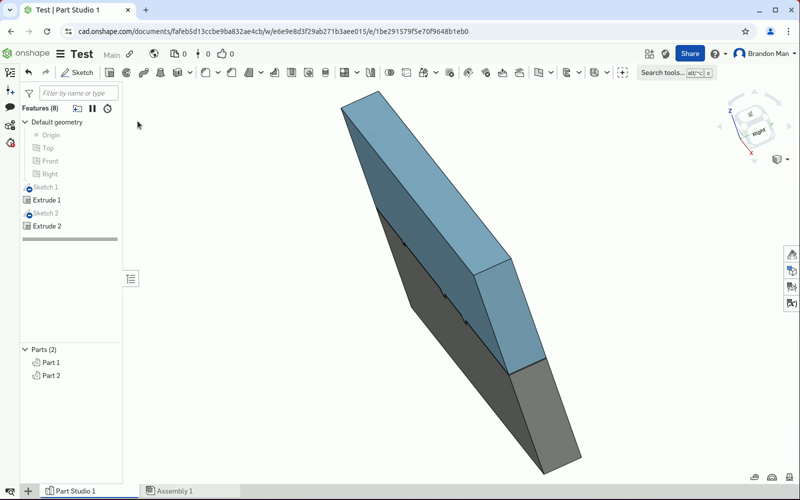
key(down, 2)
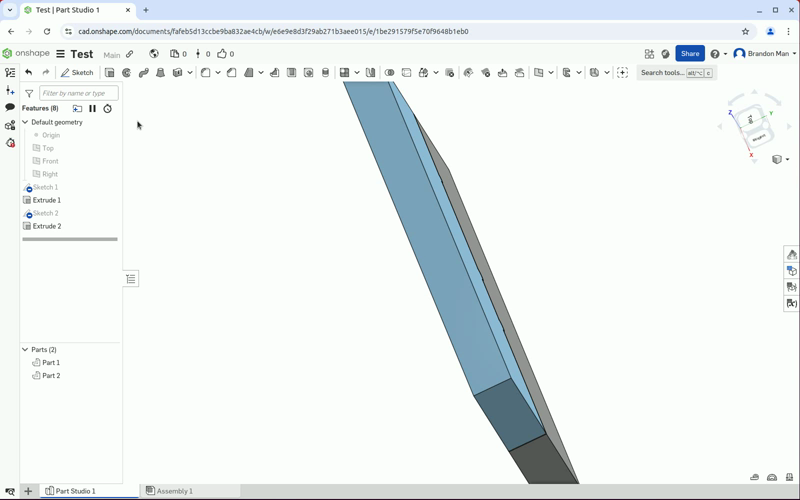
key(up, 2)
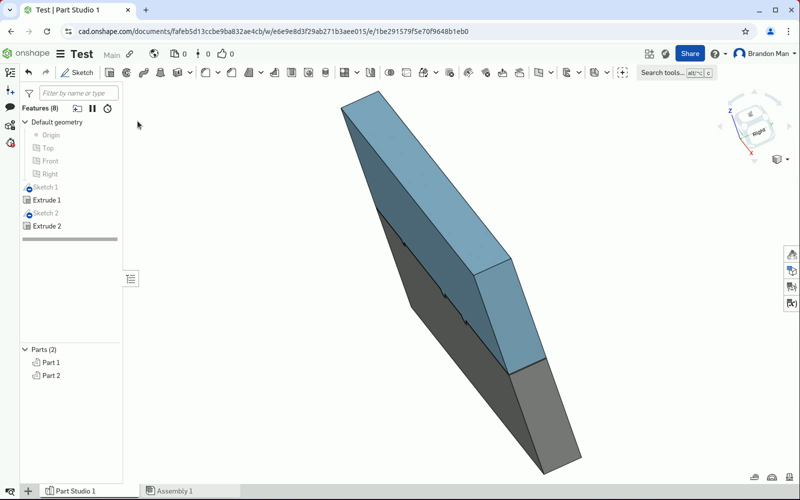
key(right, 2)
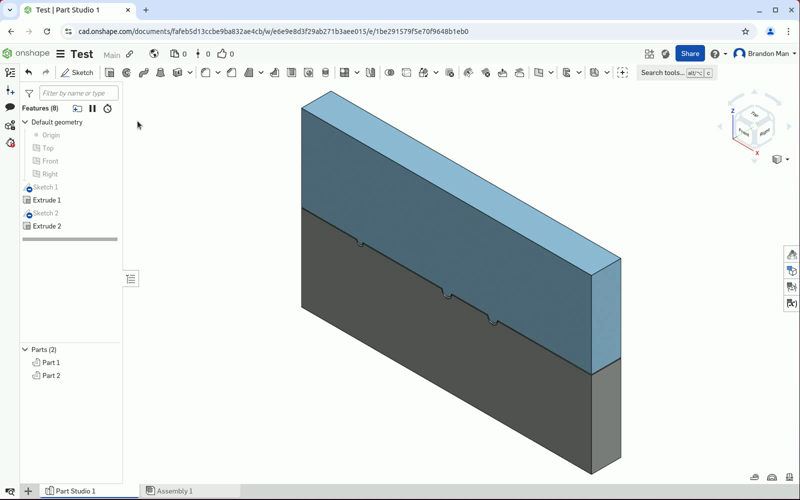
mouse_move(73, 189)
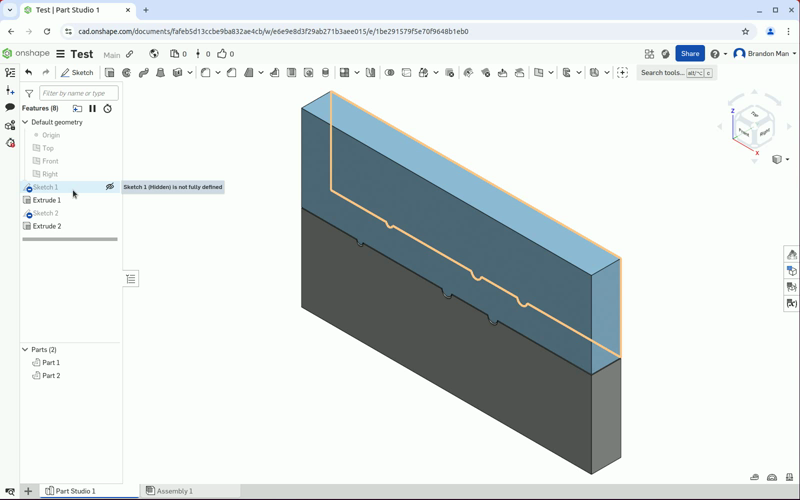
click(73, 189)